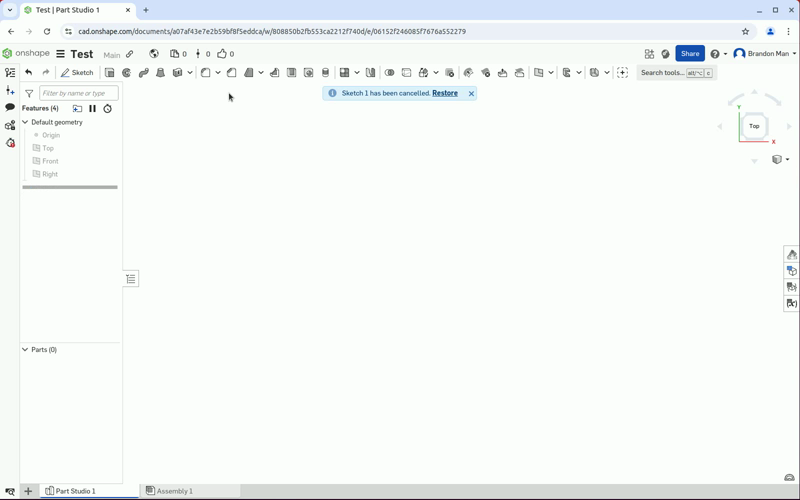
key(shift+h)
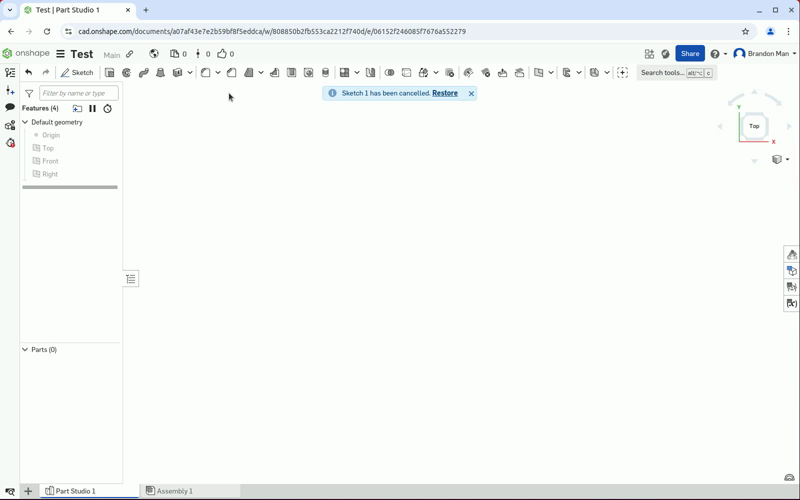
key(shift+s)
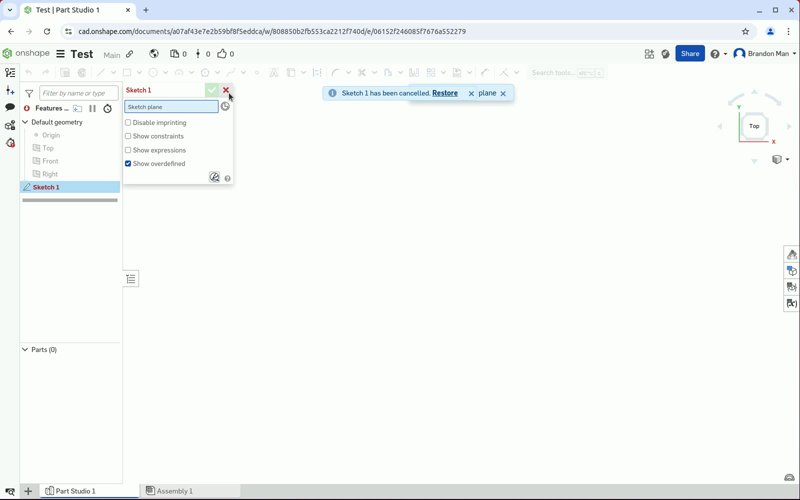
mouse_move(73, 150)
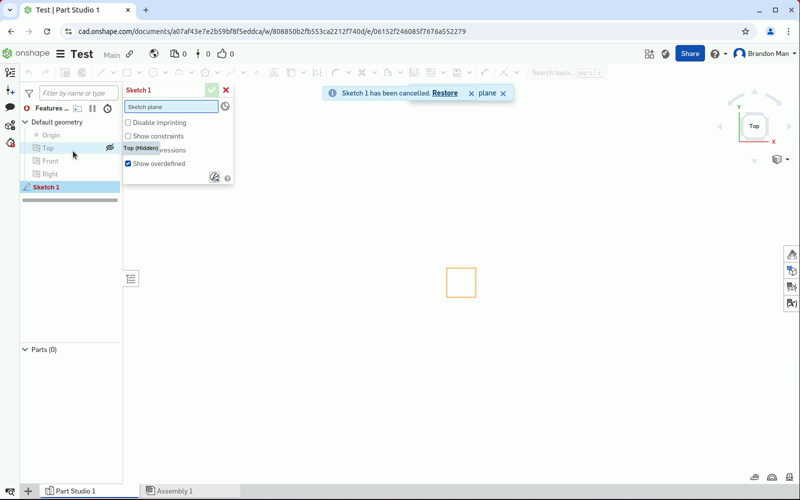
click(73, 150)
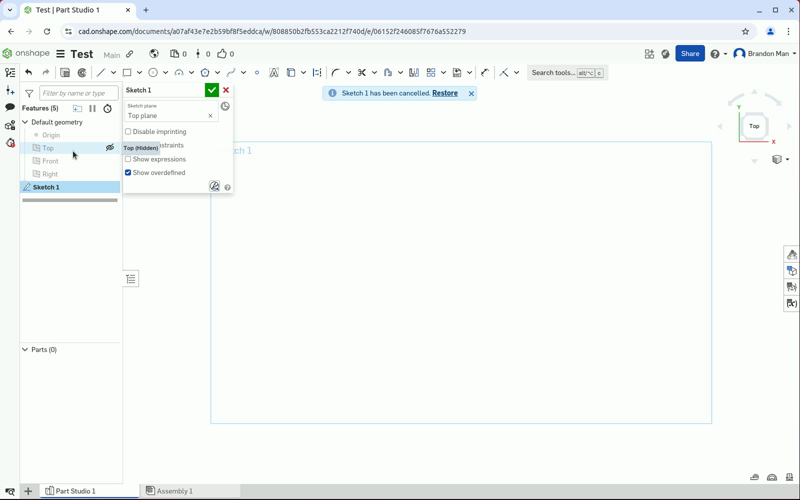
mouse_move(73, 352)
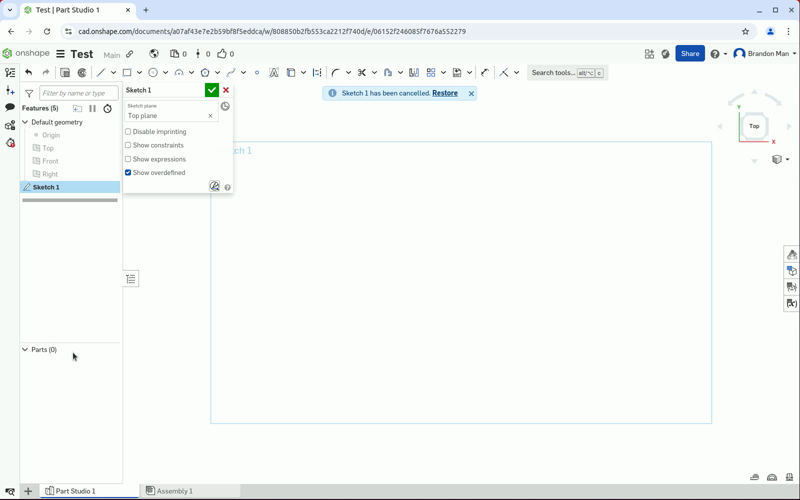
key(y)
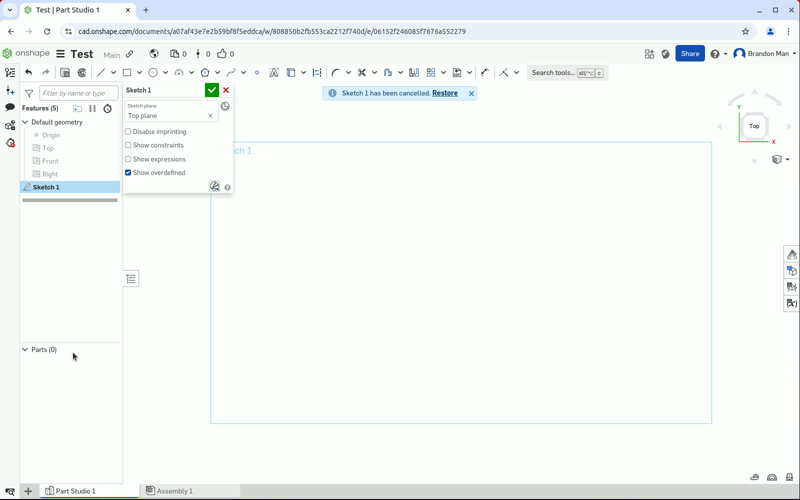
key(a)
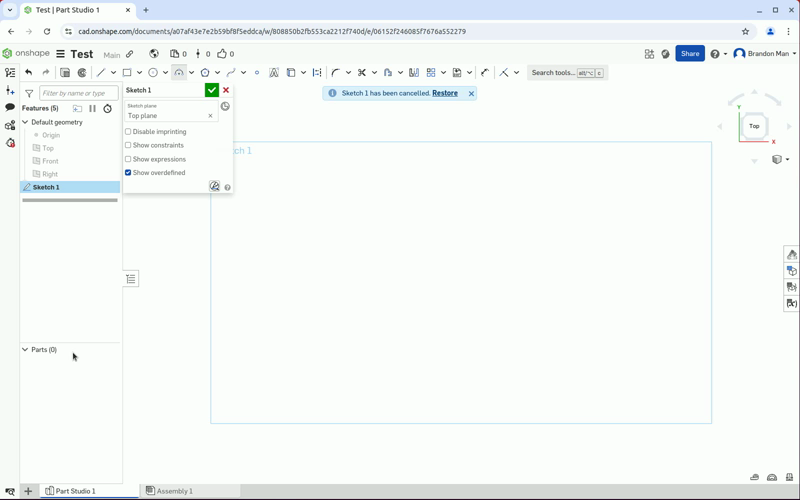
key_down(shift)
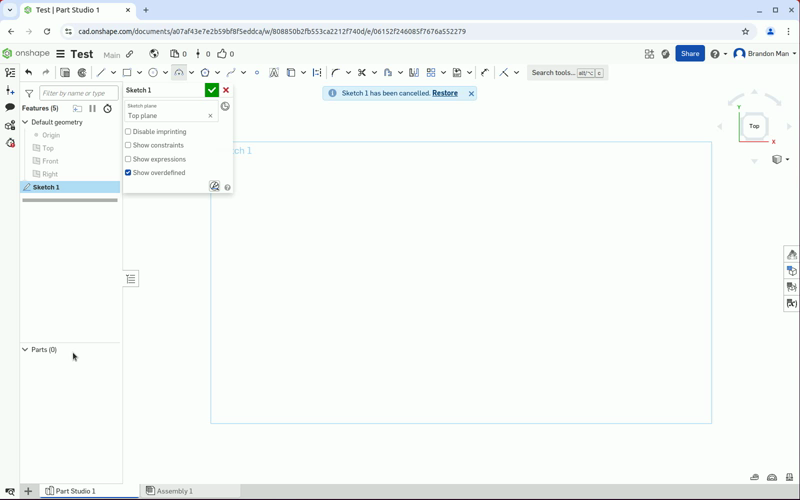
mouse_move(383, 261)
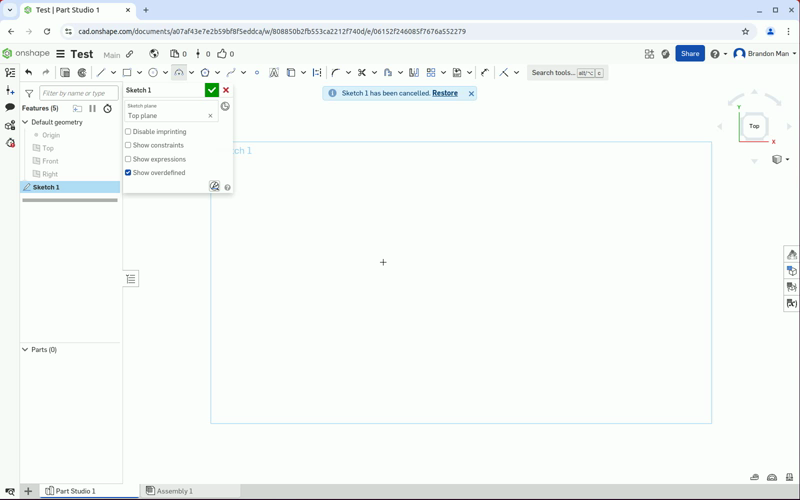
click(383, 261)
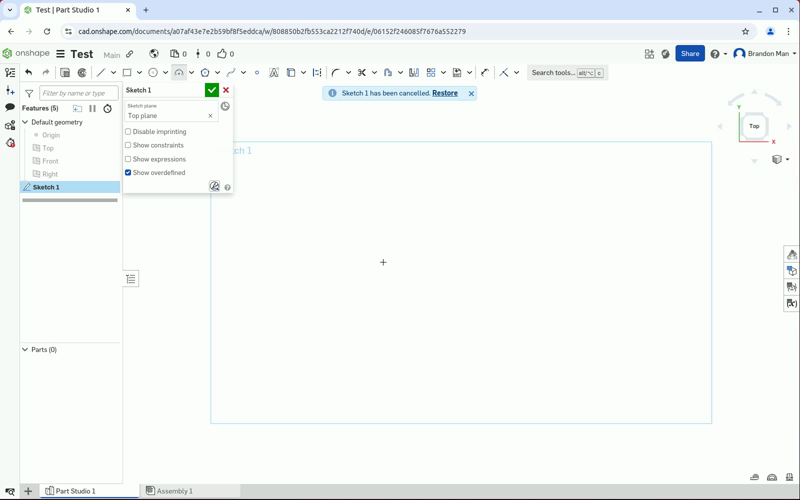
key_up(shift)
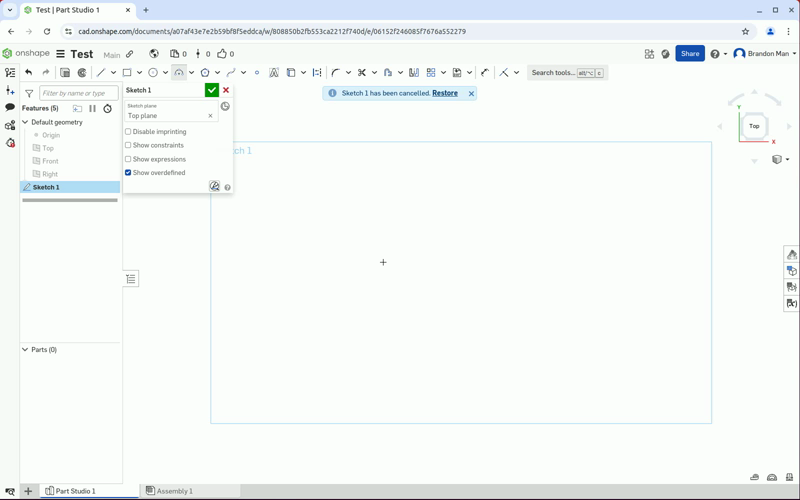
key_down(shift)
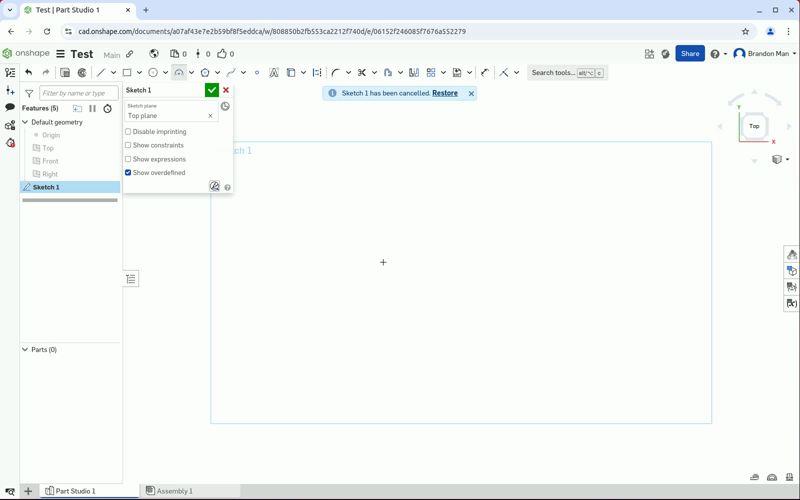
mouse_move(404, 282)
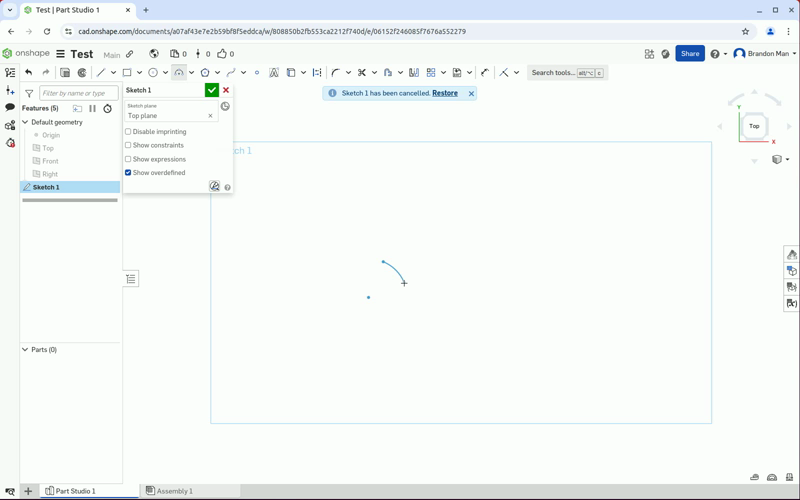
click(404, 282)
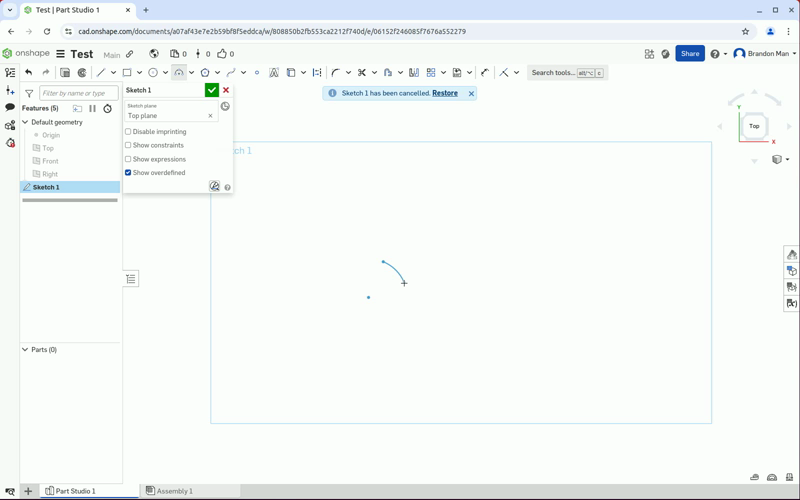
mouse_move(398, 267)
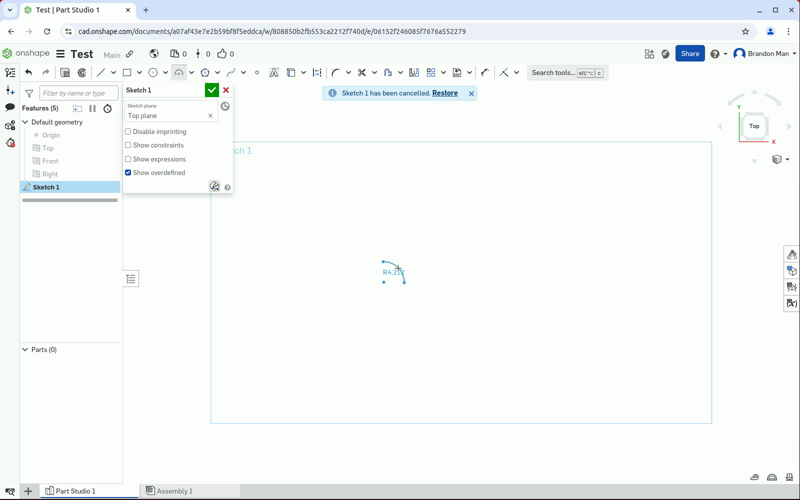
click(398, 267)
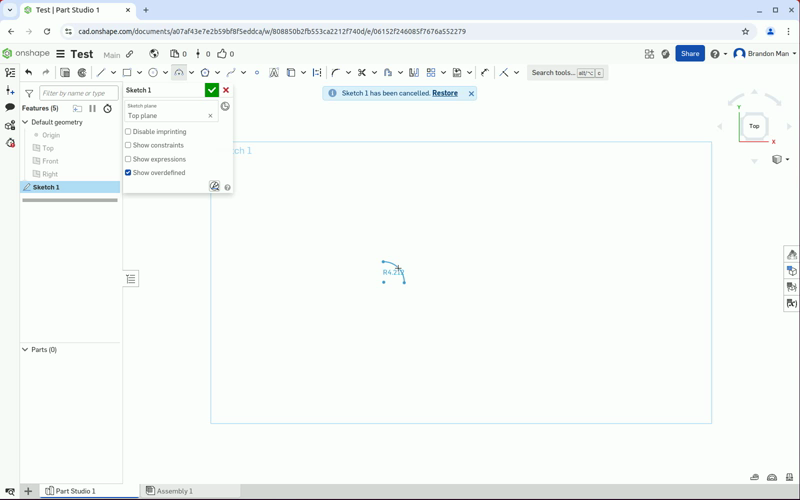
key_up(shift)
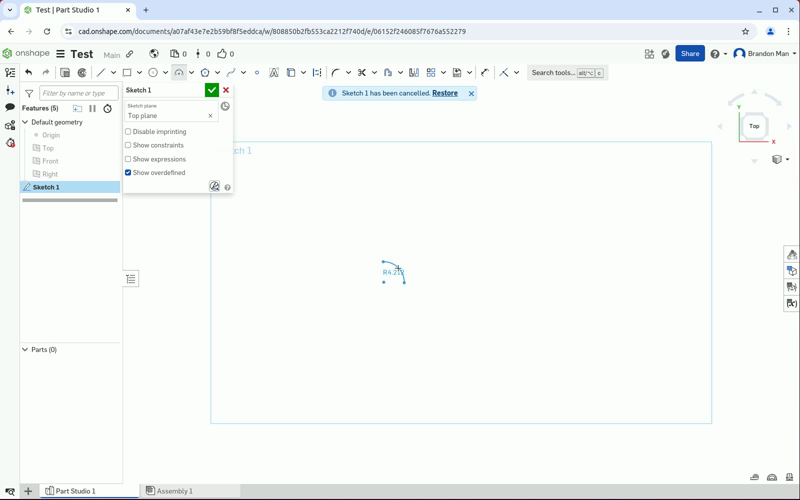
key(esc)
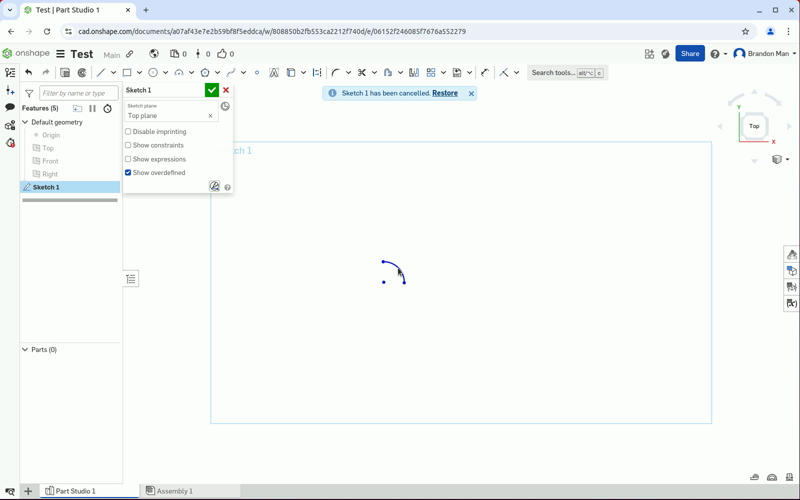
key(l)
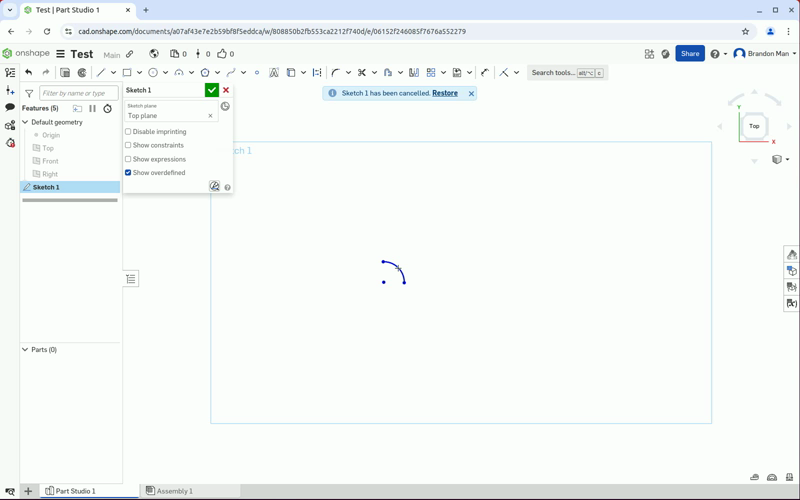
mouse_move(404, 282)
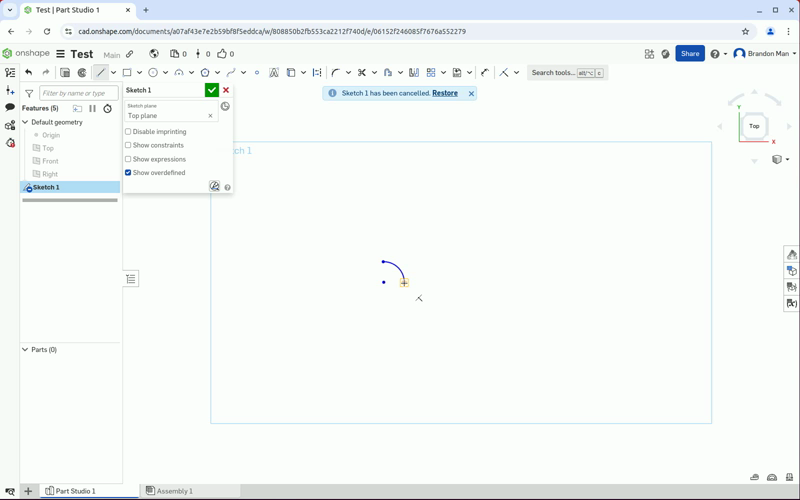
click(404, 282)
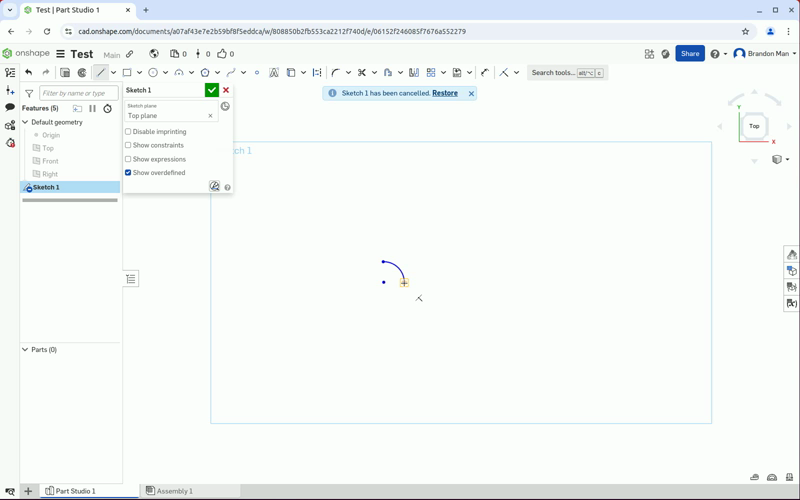
key_down(shift)
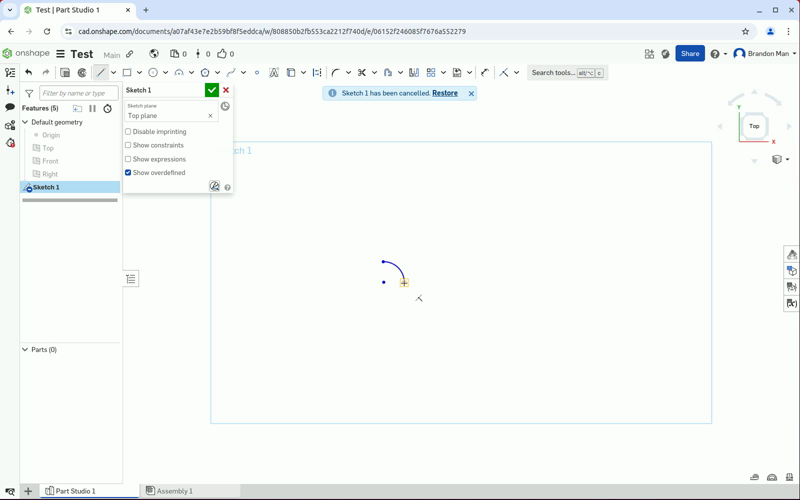
mouse_move(514, 282)
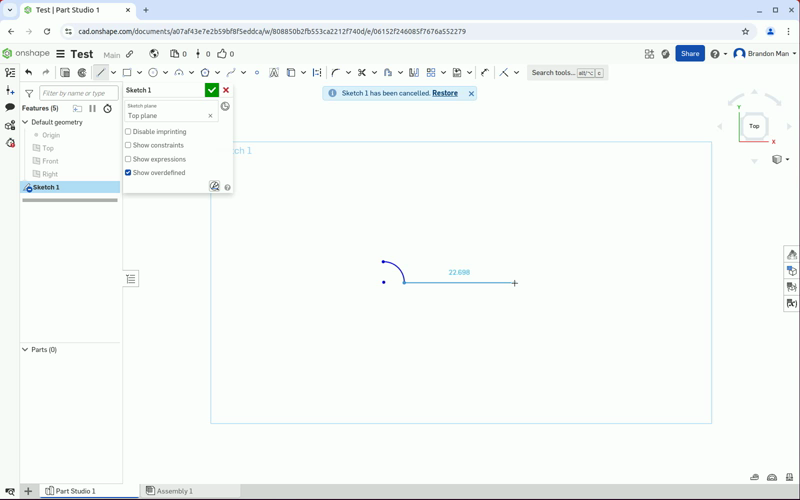
click(514, 282)
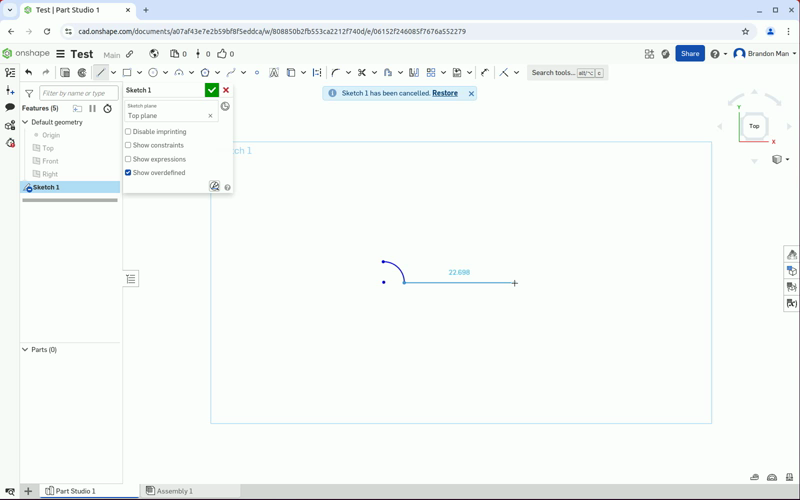
key_up(shift)
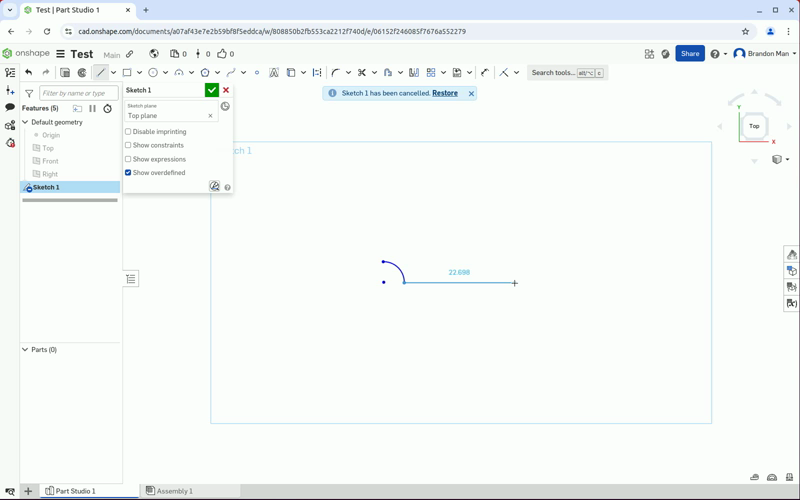
key(esc)
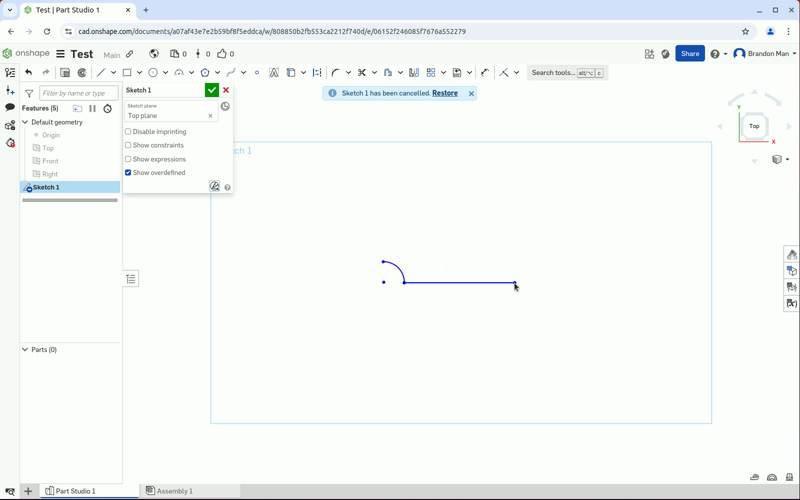
key(a)
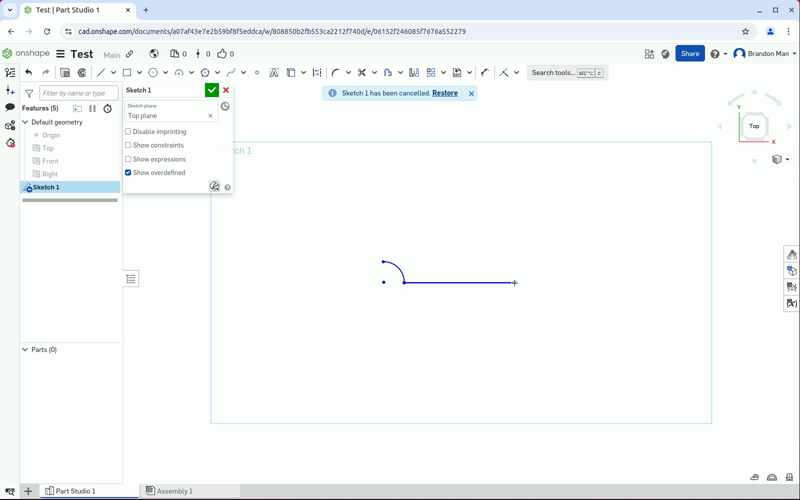
mouse_move(514, 282)
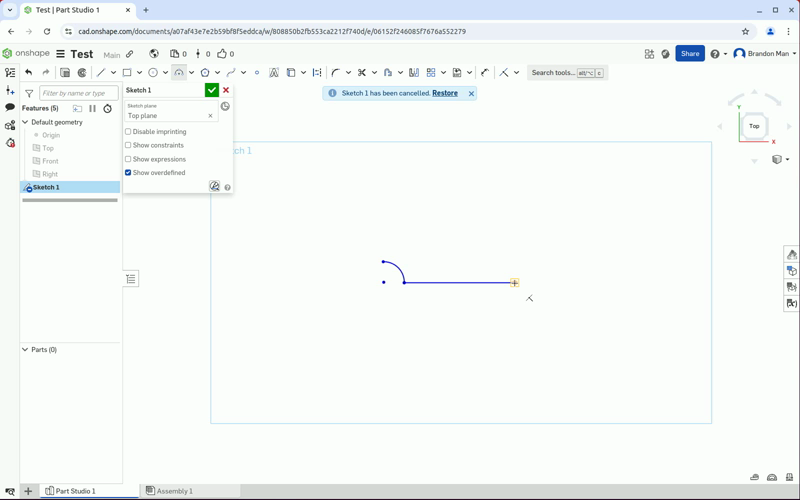
click(514, 282)
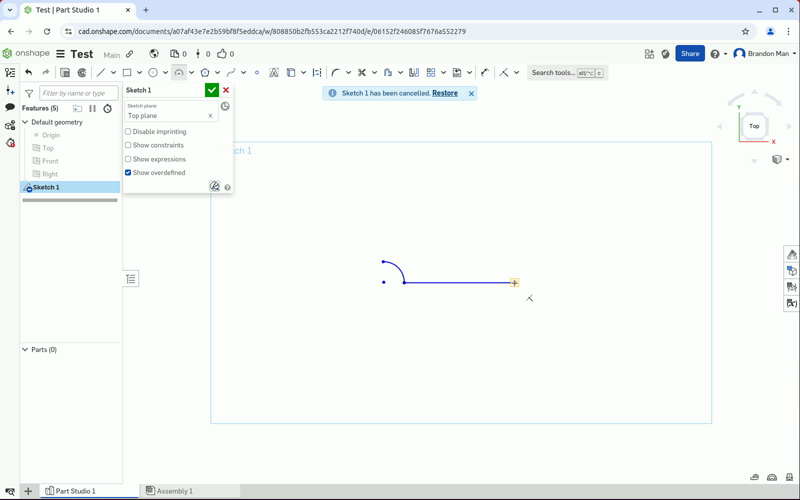
key_down(shift)
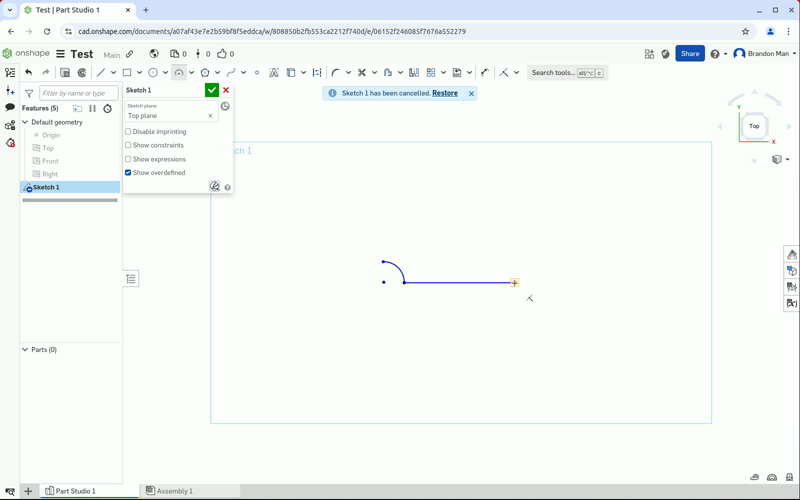
mouse_move(535, 261)
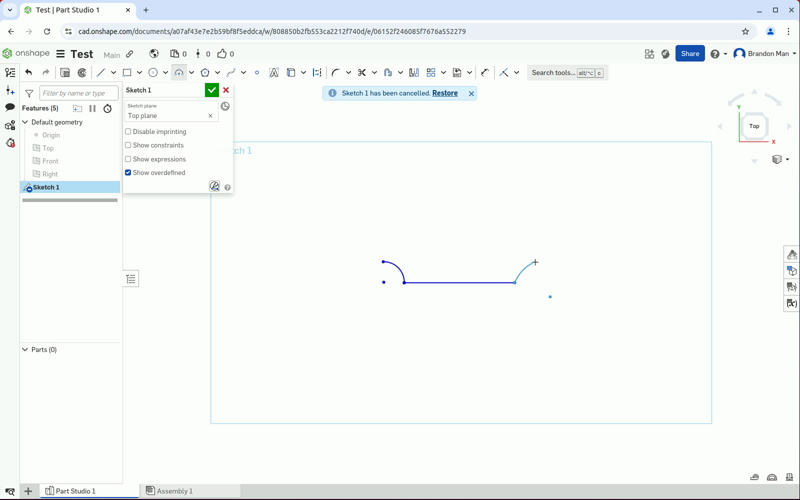
click(535, 261)
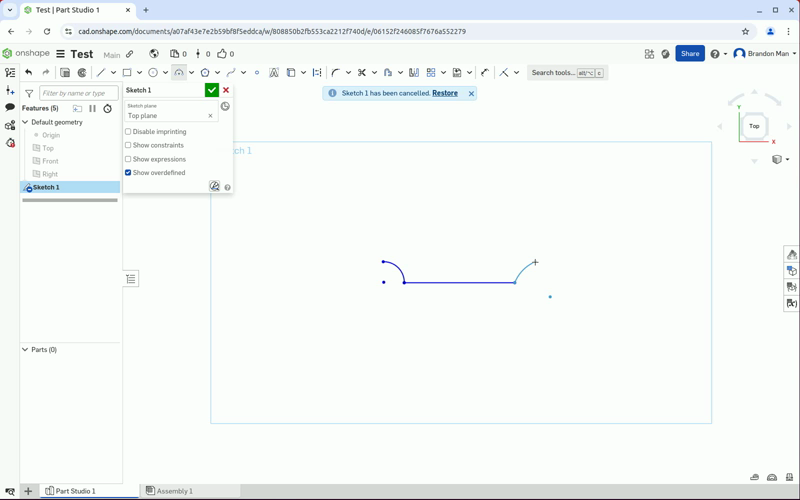
mouse_move(520, 267)
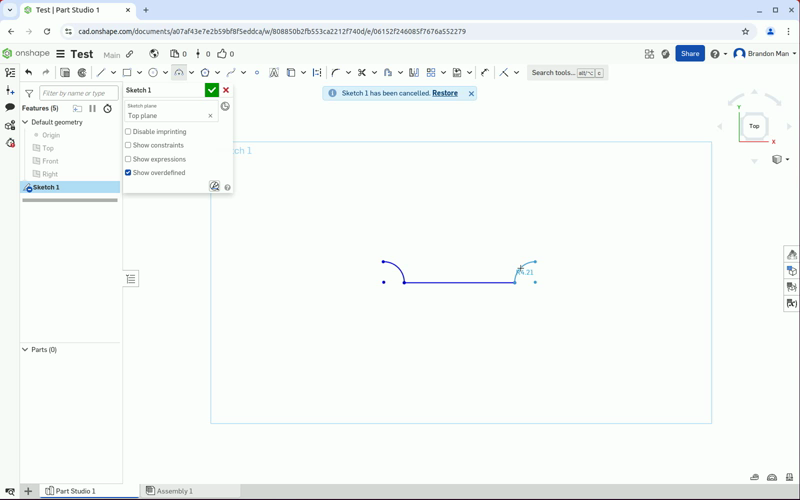
click(520, 267)
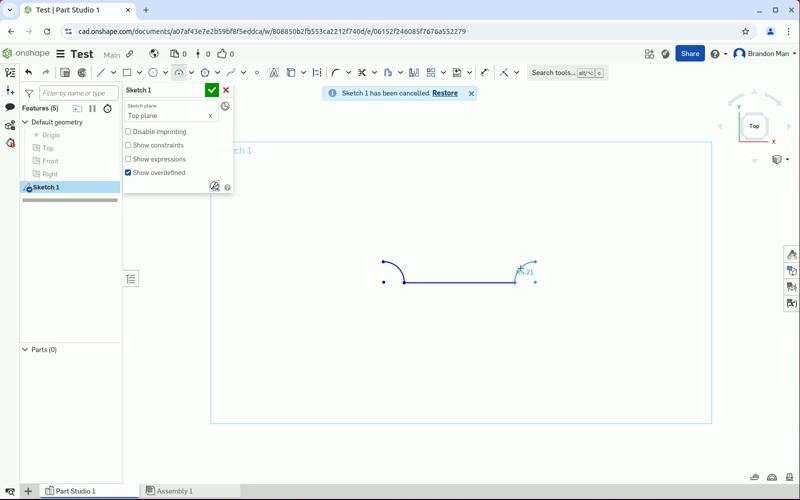
key_up(shift)
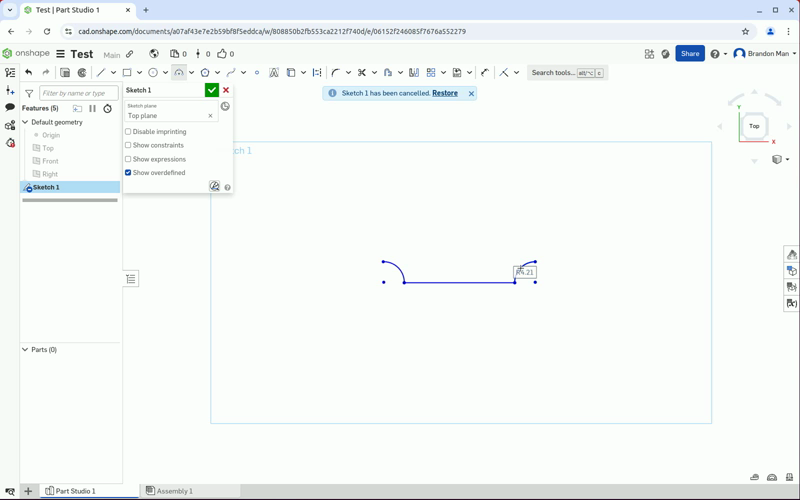
key(esc)
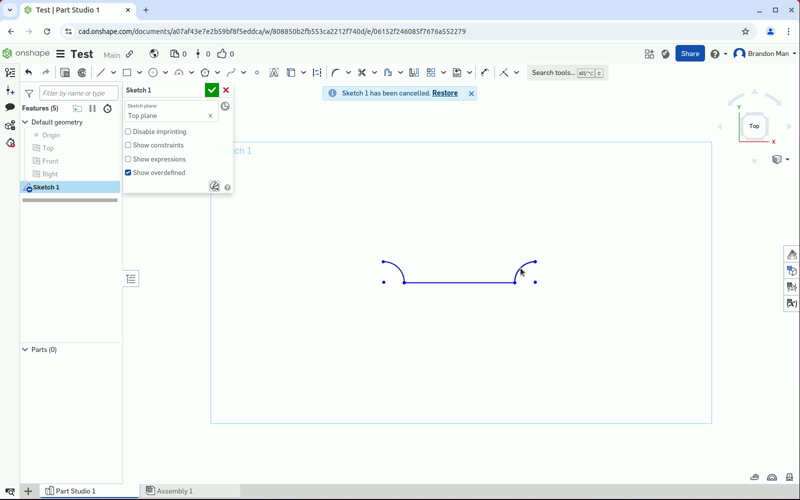
key(l)
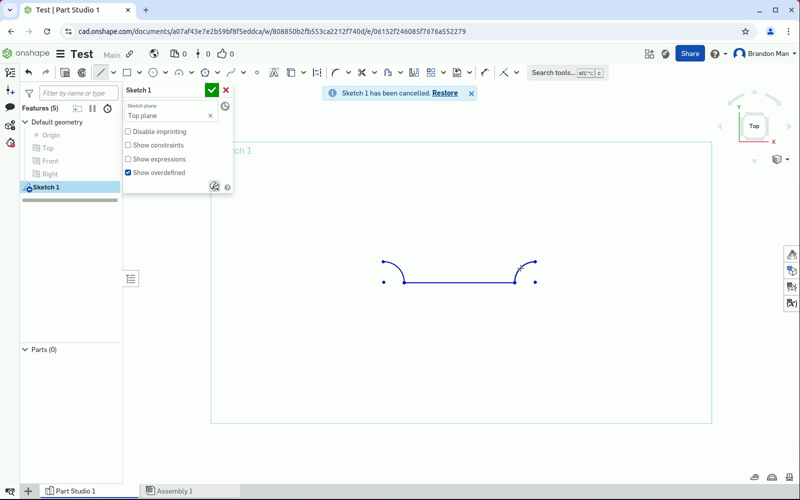
mouse_move(535, 261)
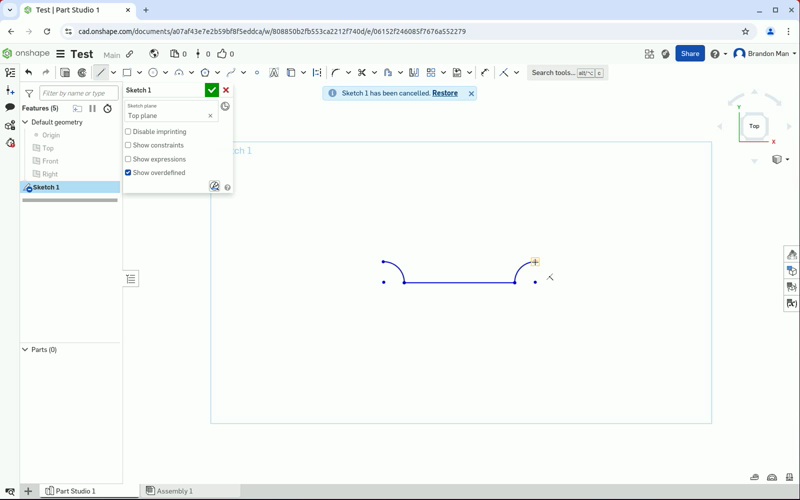
click(535, 261)
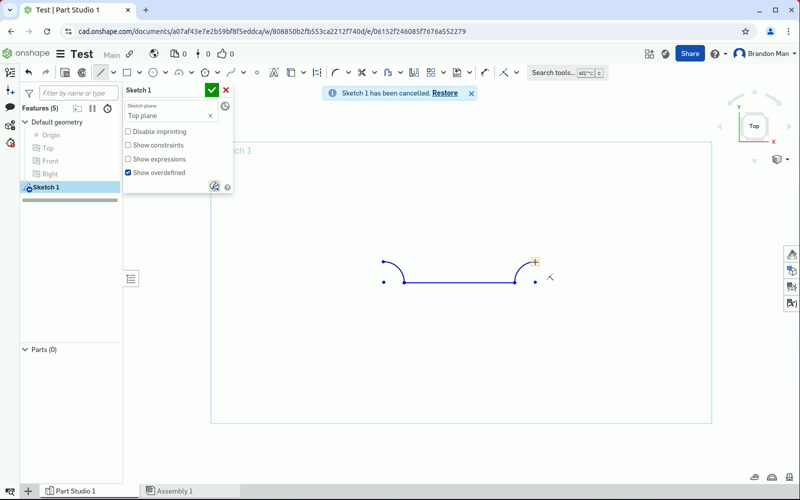
key_down(shift)
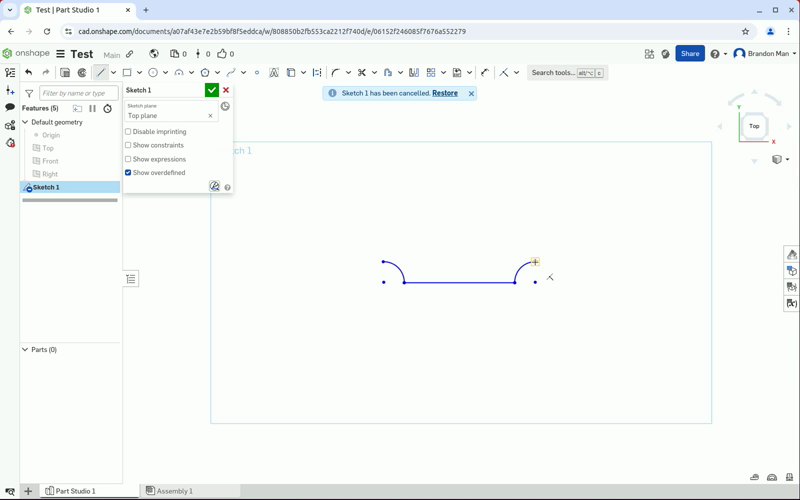
mouse_move(383, 261)
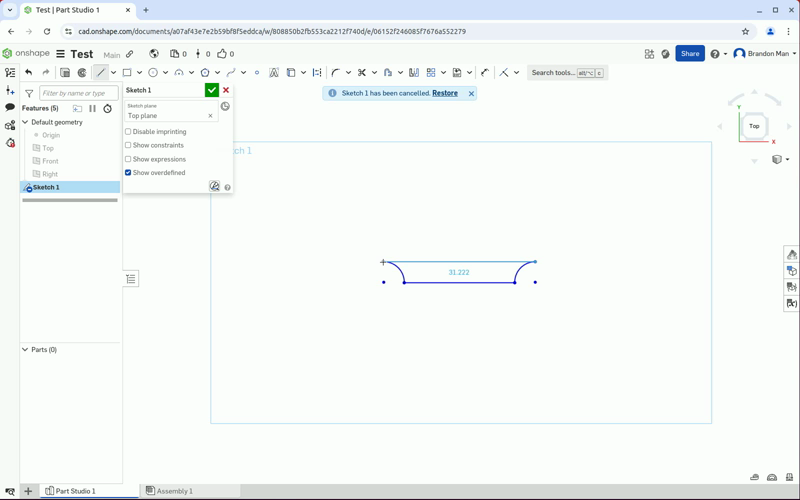
key_up(shift)
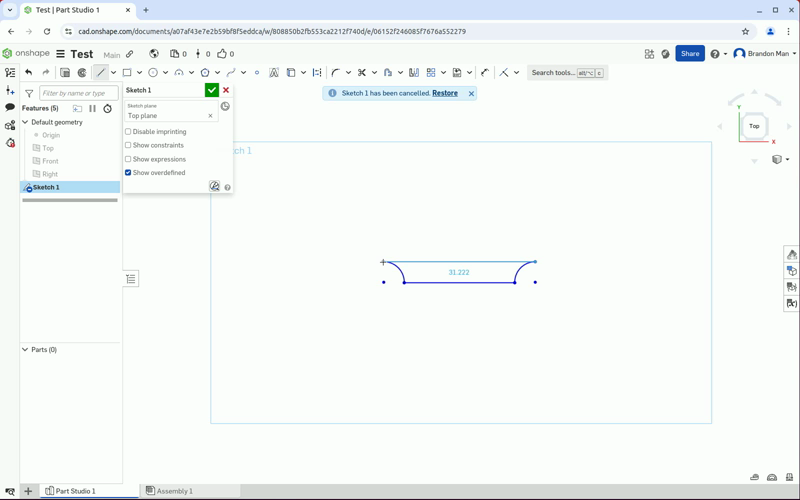
click(383, 261)
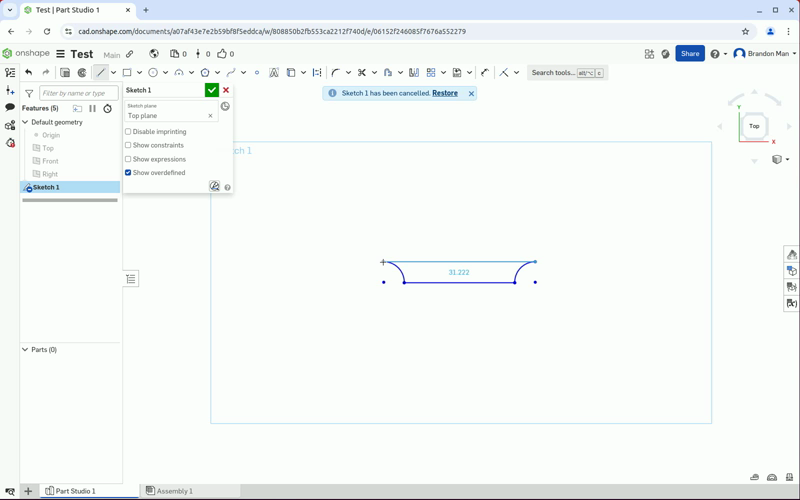
key(esc)
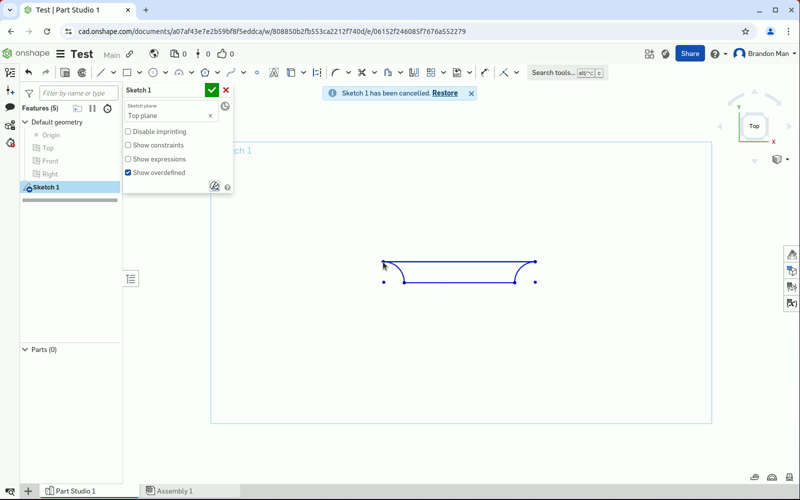
mouse_move(476, 267)
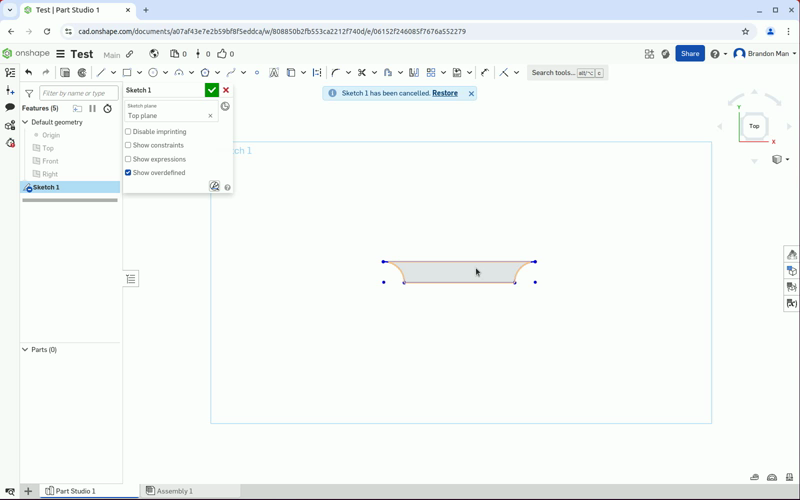
click(476, 267)
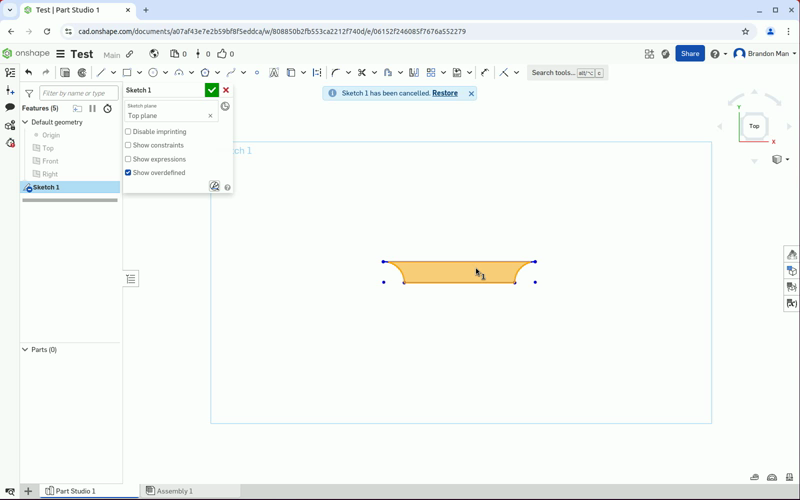
mouse_move(73, 352)
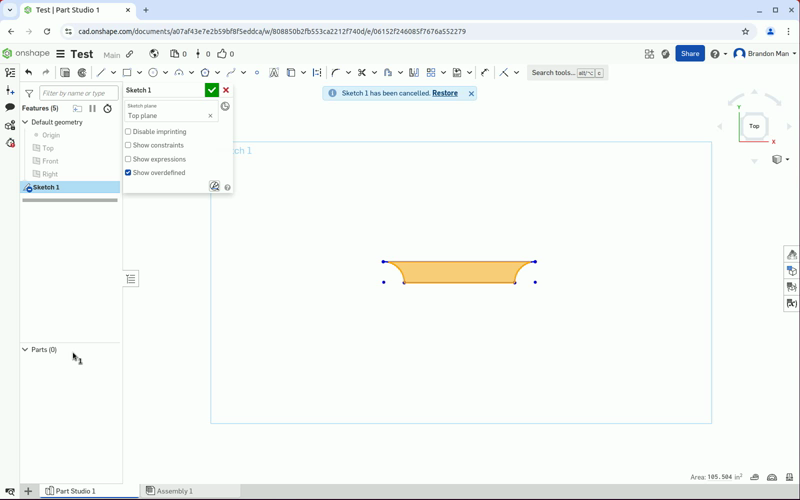
key(shift+y)
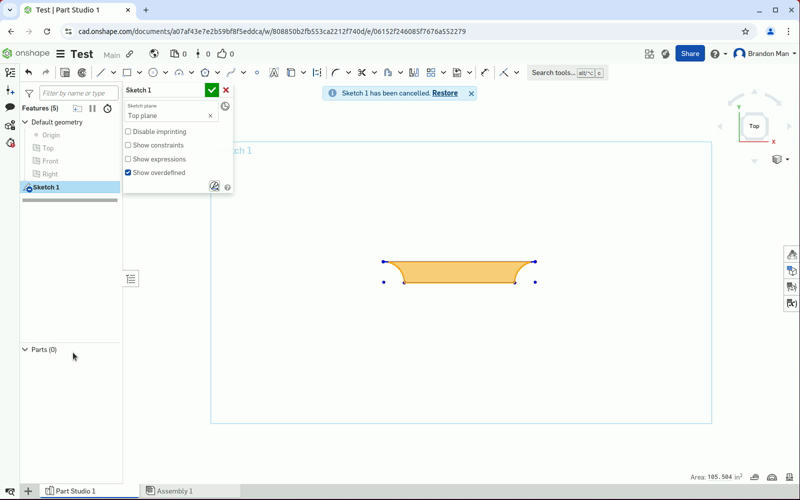
key(shift+e)
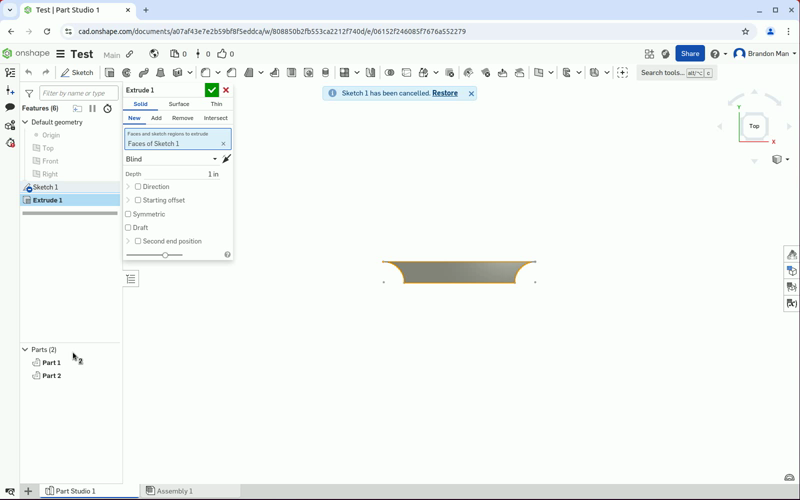
mouse_move(143, 106)
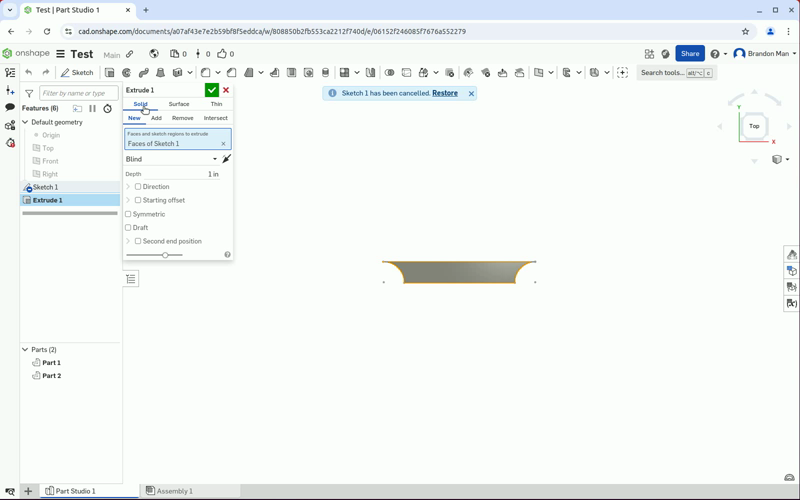
click(143, 106)
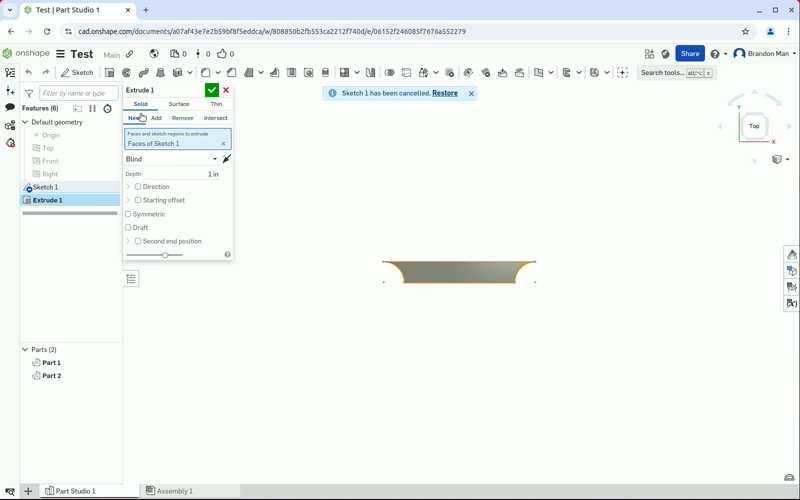
mouse_move(137, 120)
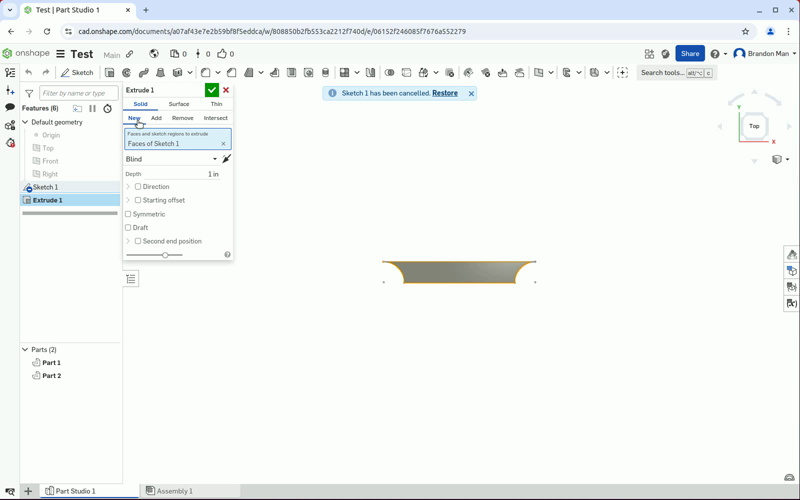
click(137, 120)
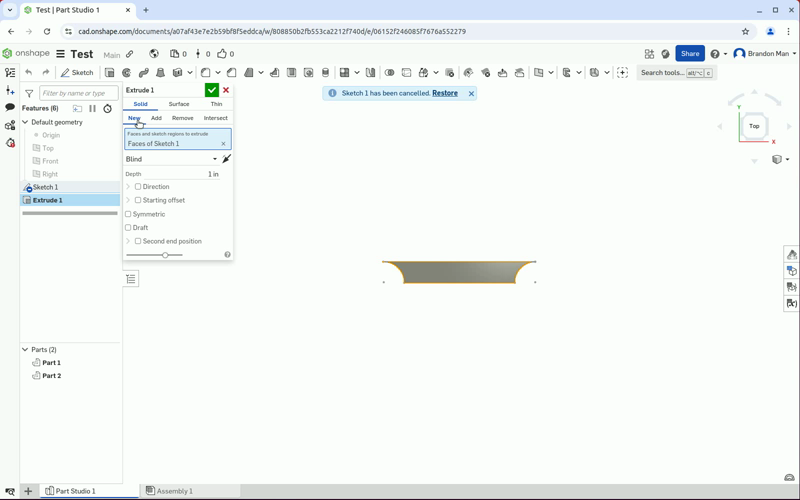
key(tab, 4)
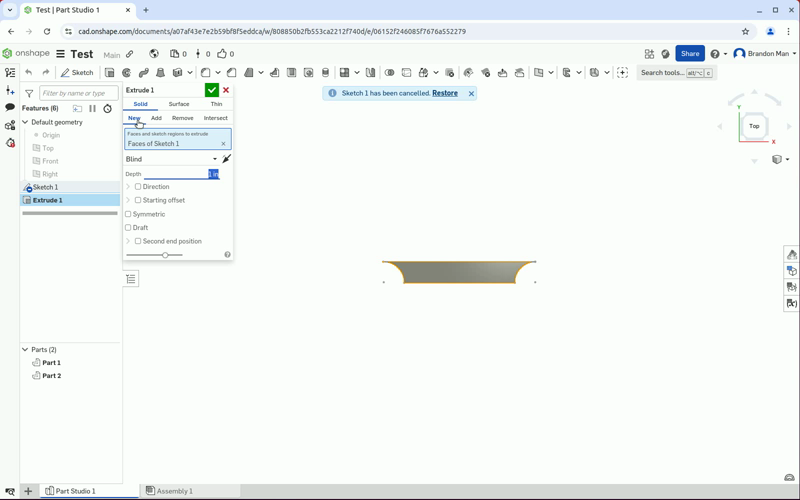
text(2.407)
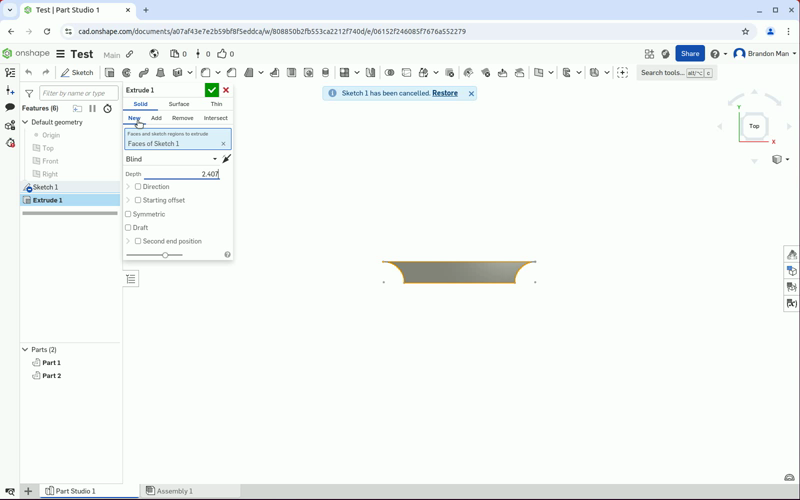
key(enter)
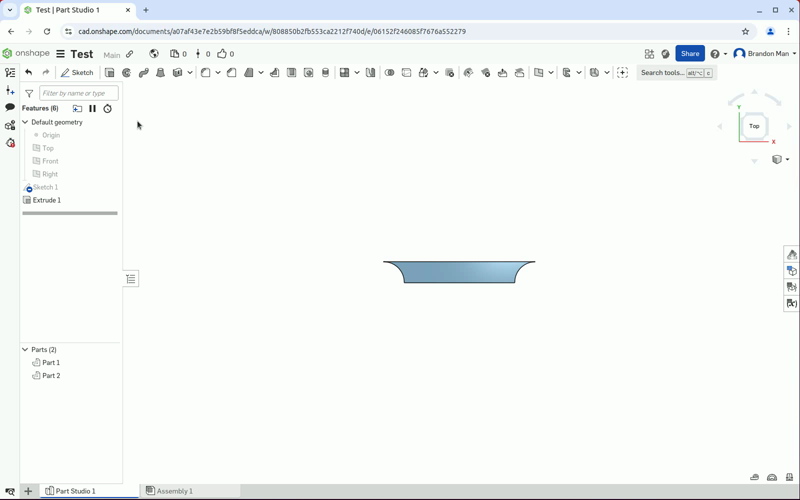
key(shift+h)
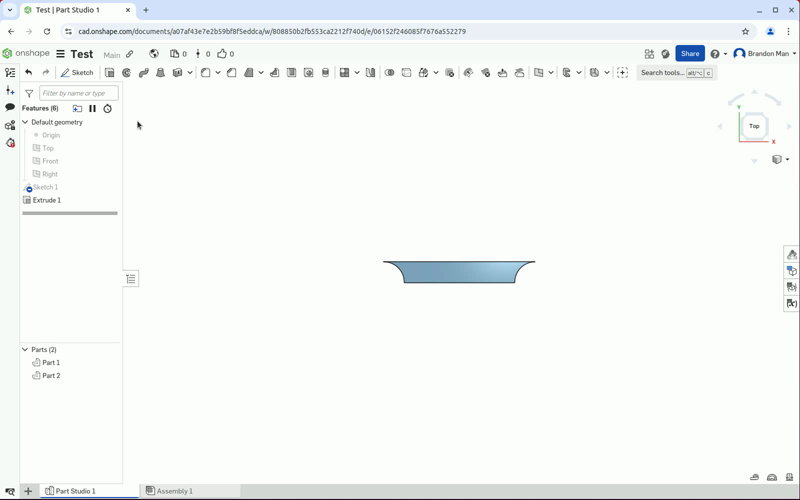
key(shift+h)
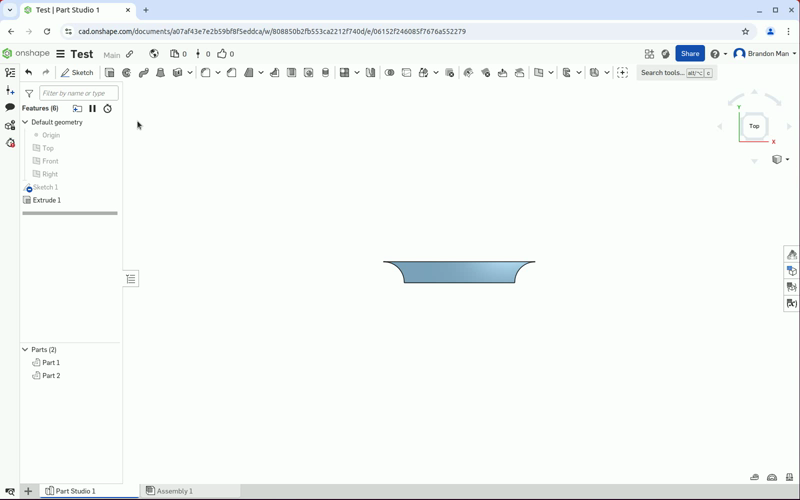
mouse_move(73, 189)
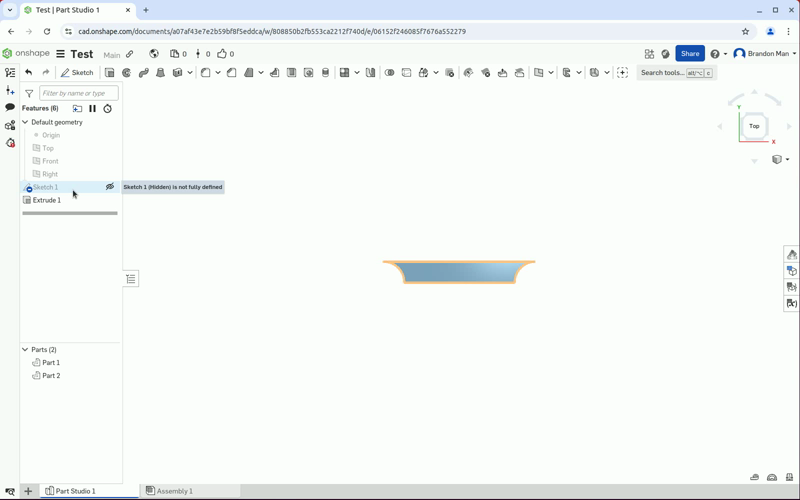
click(73, 189)
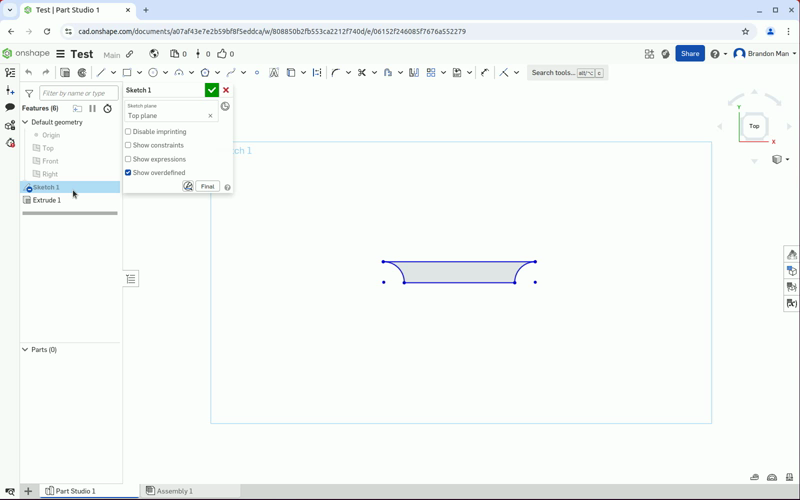
mouse_move(229, 92)
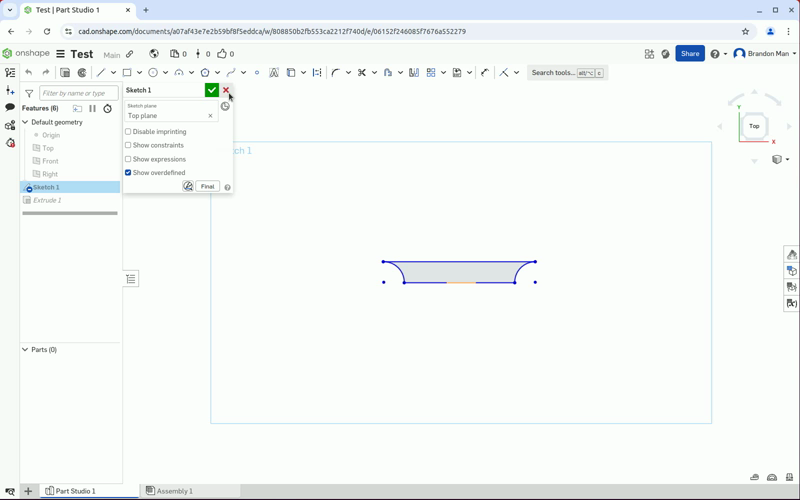
click(229, 92)
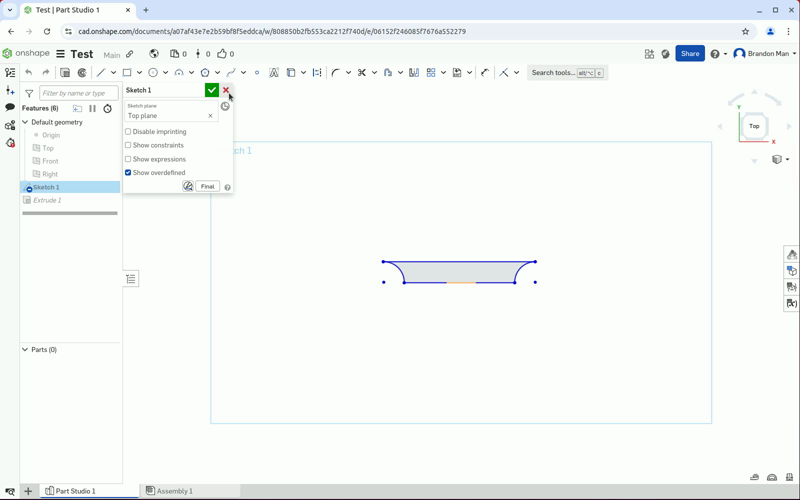
key(shift+s)
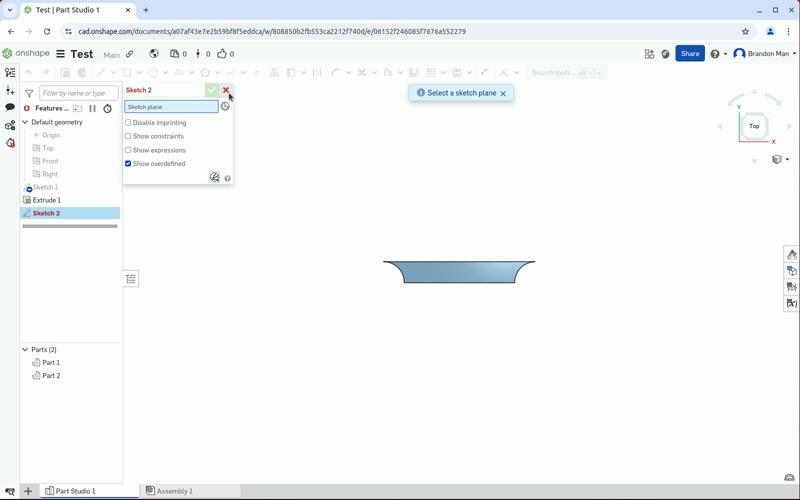
mouse_move(73, 150)
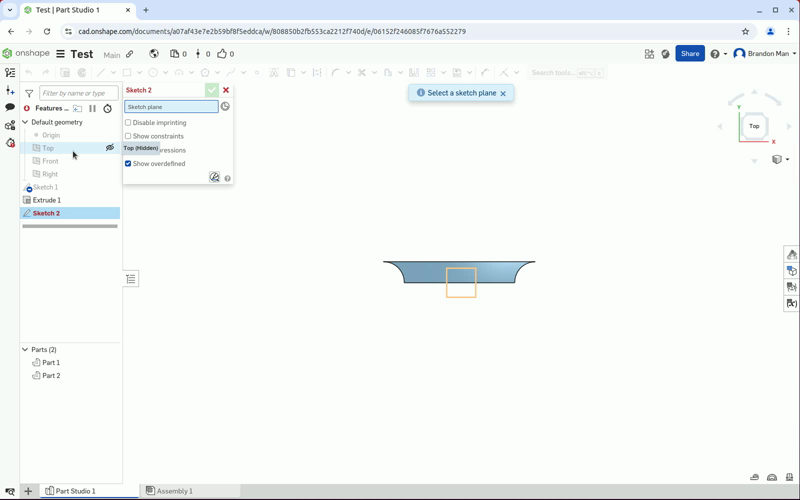
click(73, 150)
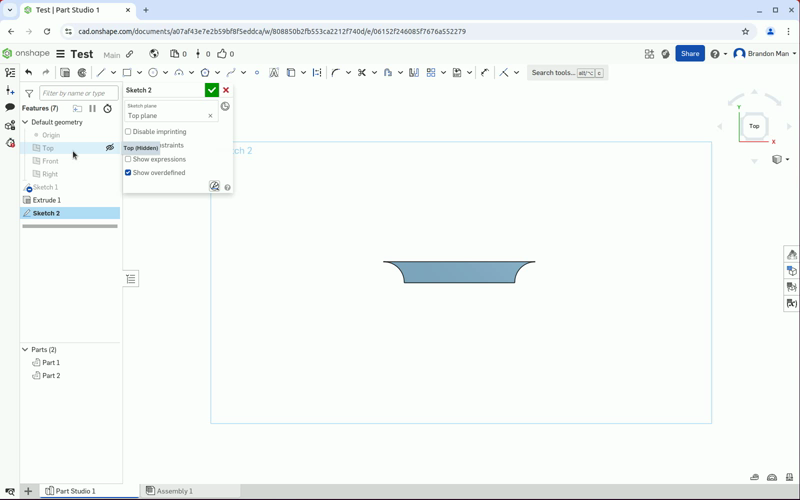
mouse_move(73, 352)
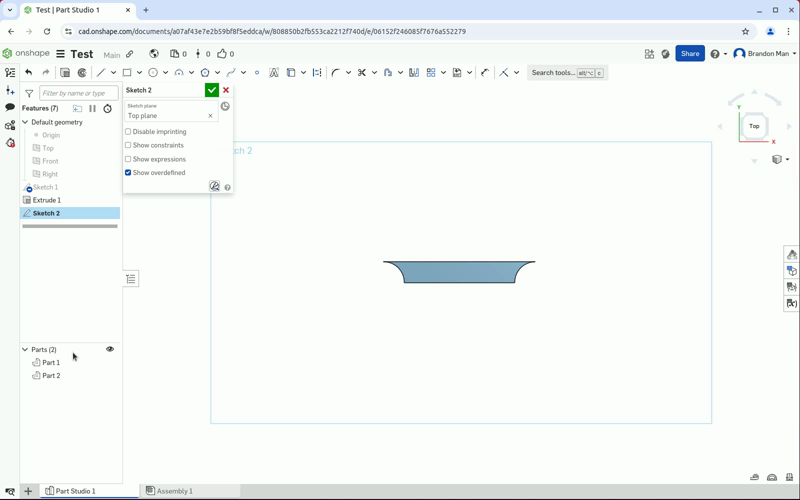
key(y)
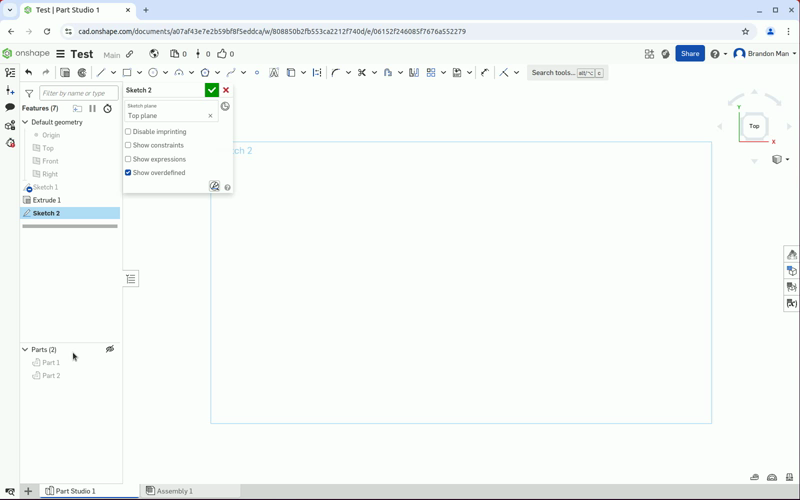
key(l)
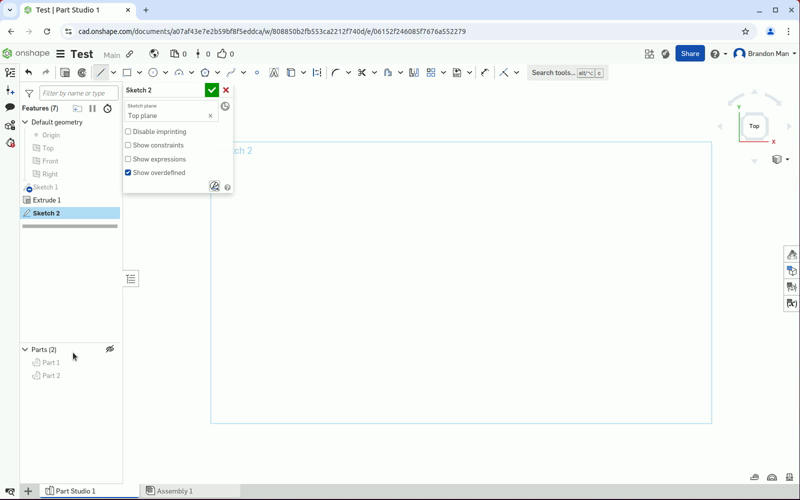
key_down(shift)
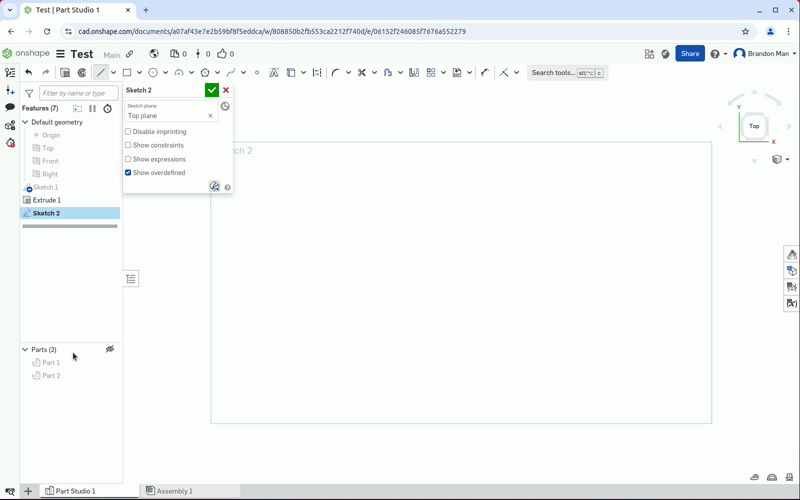
mouse_move(348, 304)
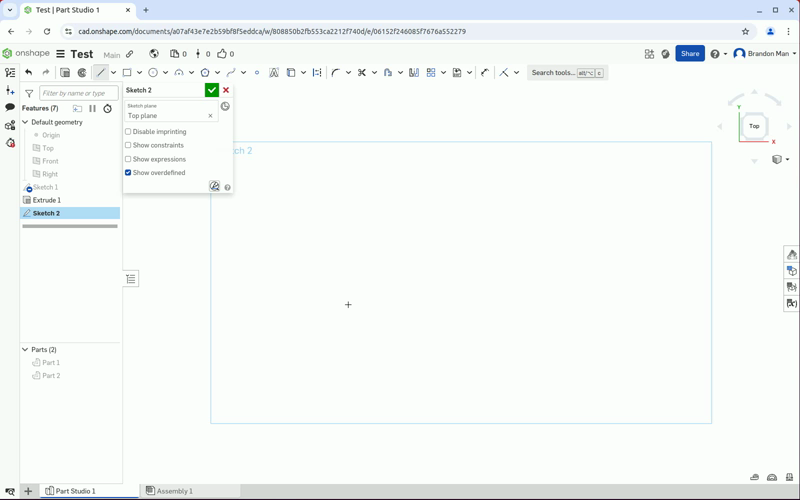
click(348, 304)
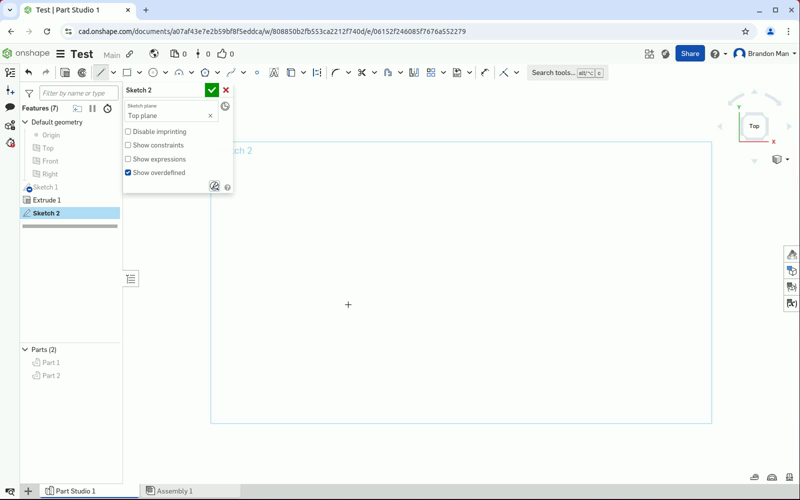
key_up(shift)
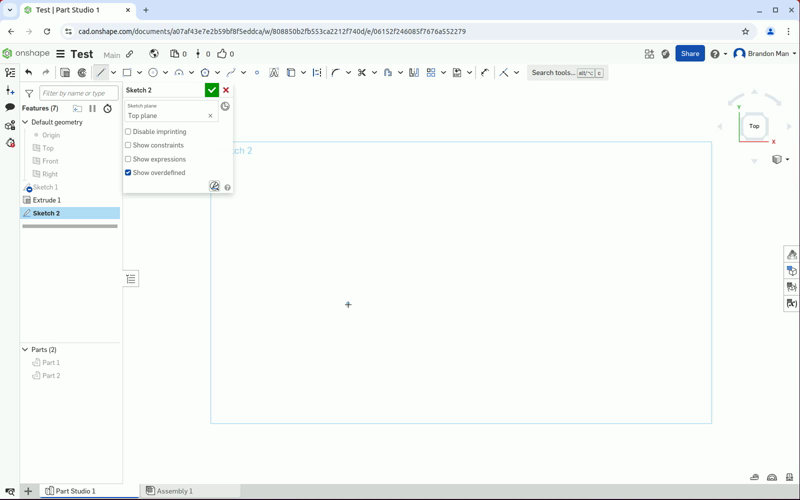
key_down(shift)
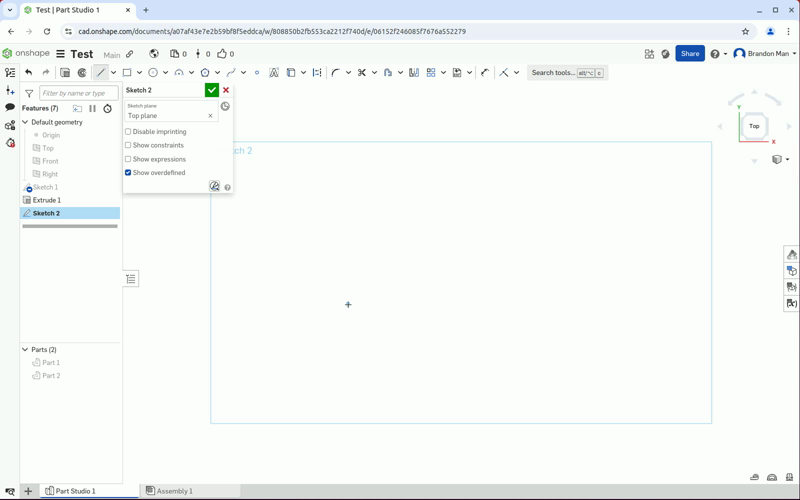
mouse_move(378, 304)
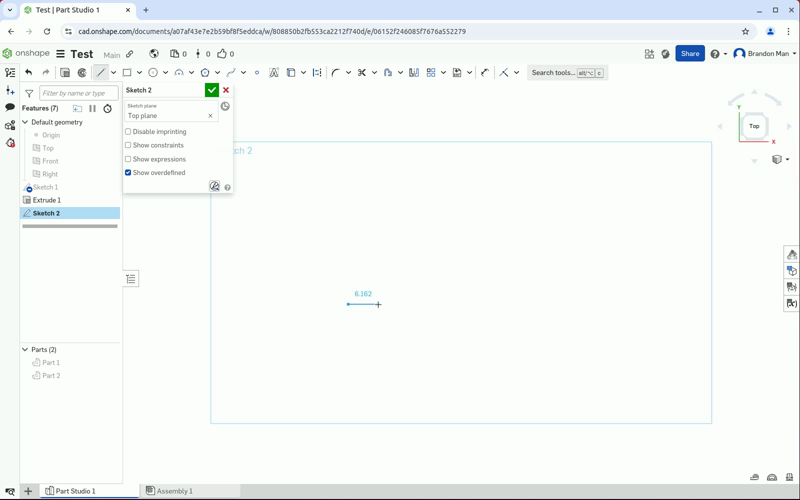
mouse_move(383, 304)
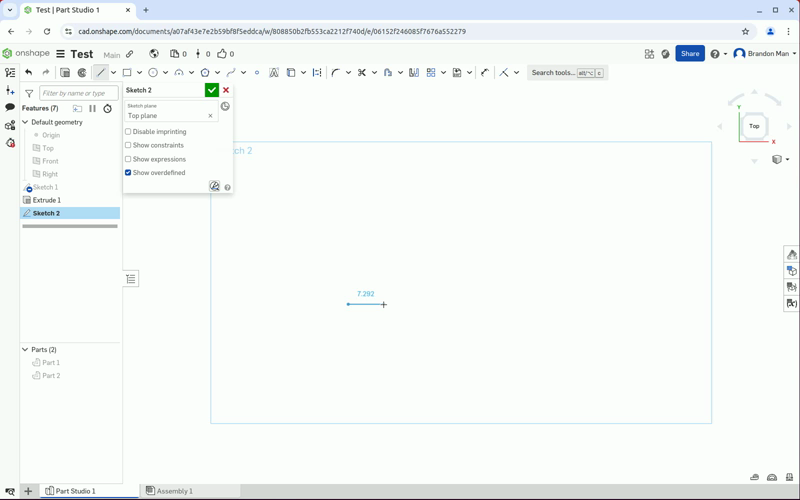
click(383, 304)
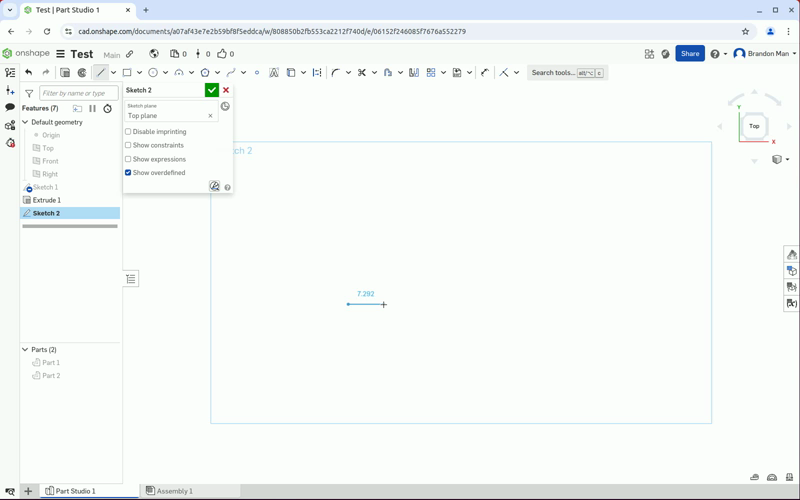
key_up(shift)
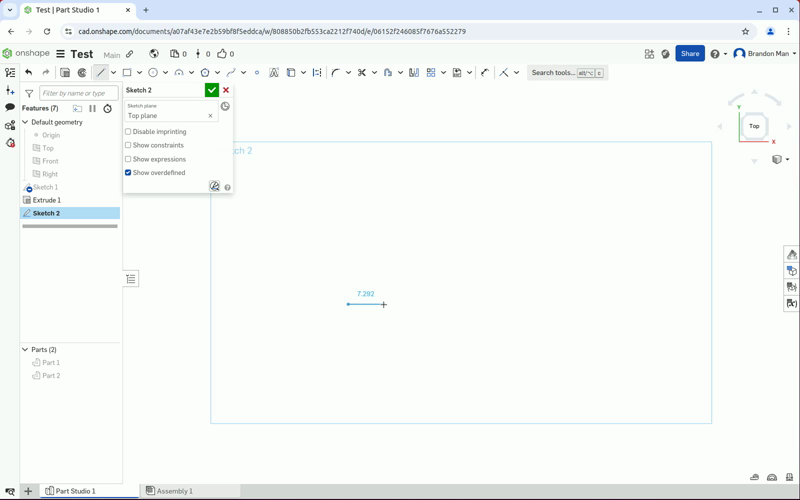
key(esc)
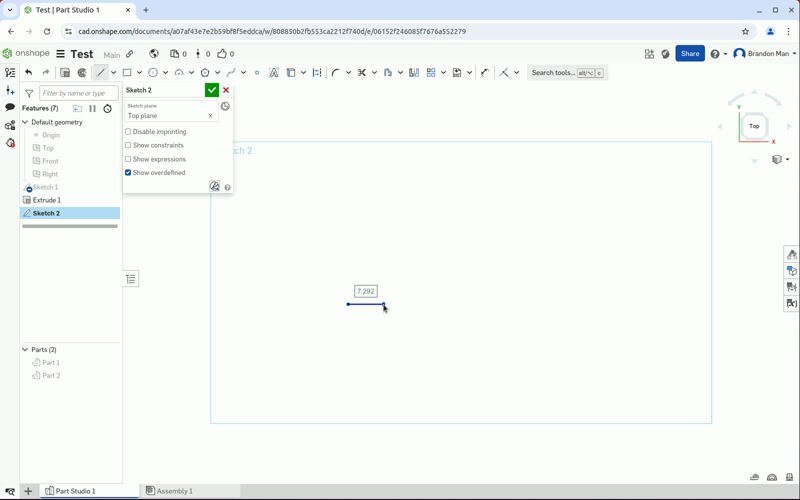
key(a)
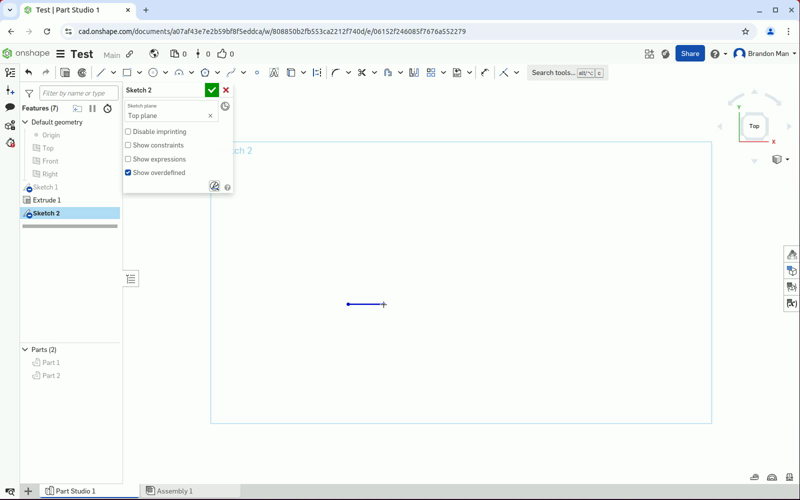
mouse_move(383, 304)
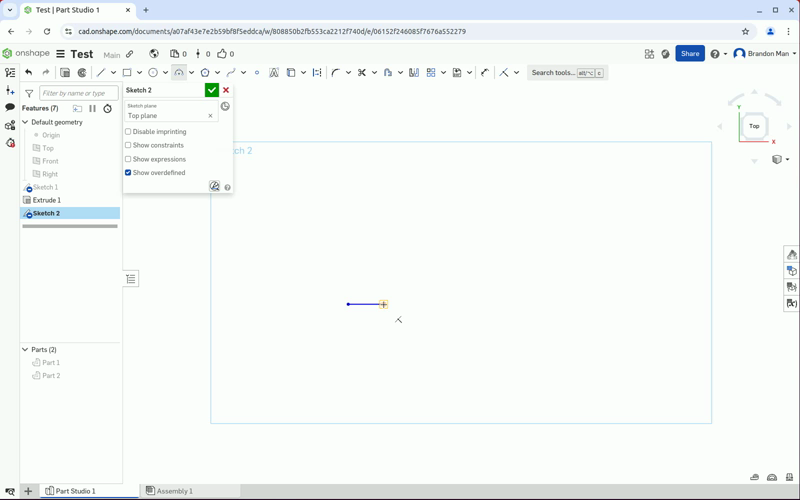
click(383, 304)
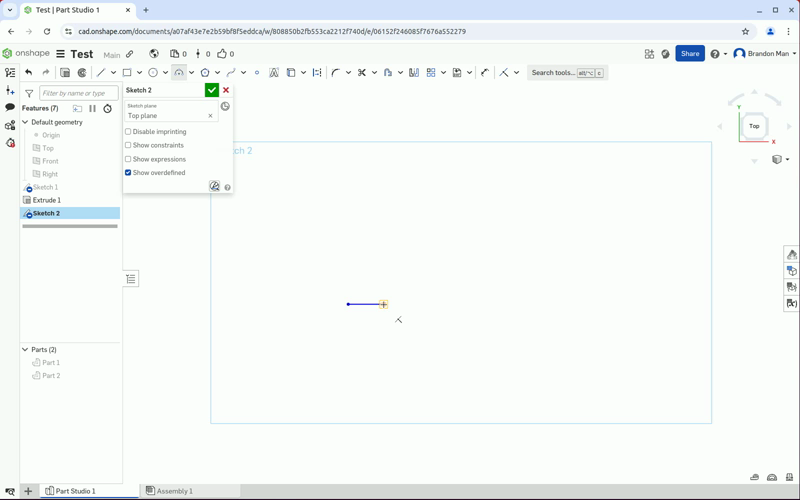
key_down(shift)
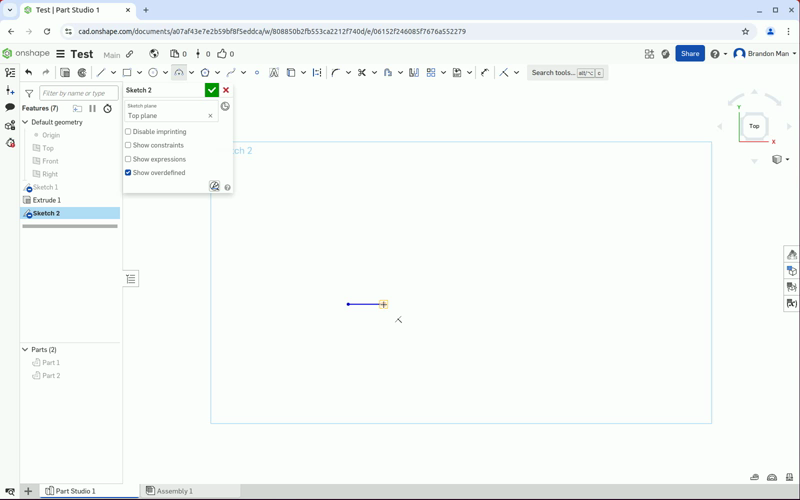
mouse_move(383, 262)
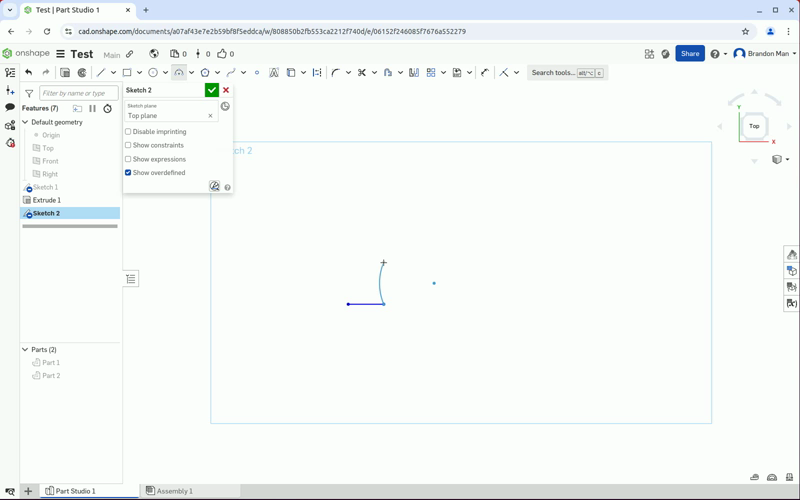
click(383, 262)
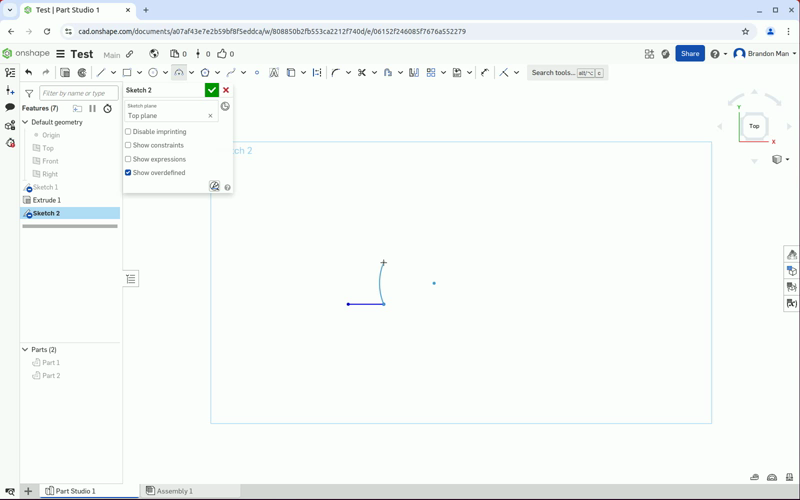
mouse_move(362, 283)
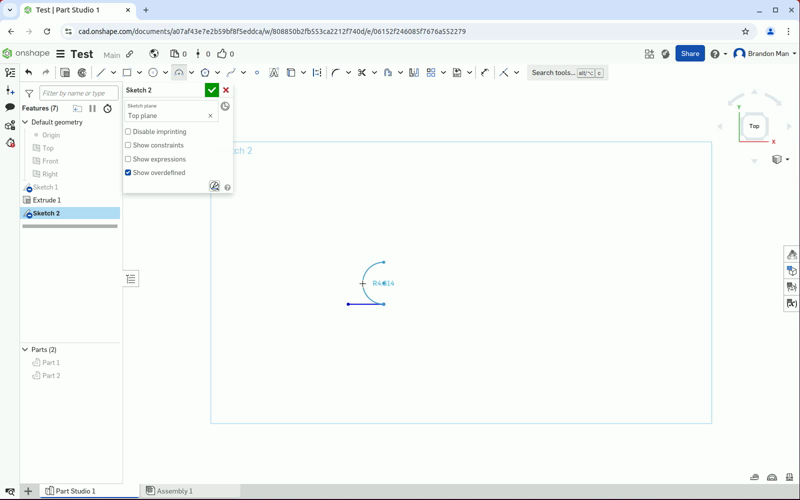
click(362, 283)
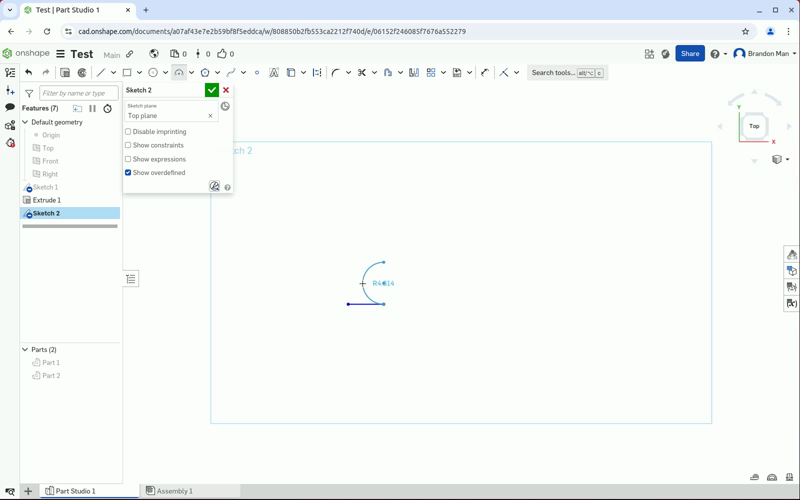
key_up(shift)
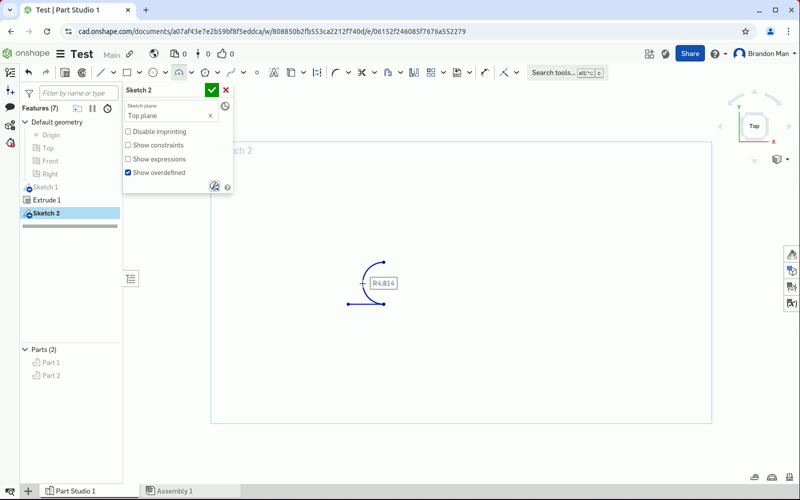
key(esc)
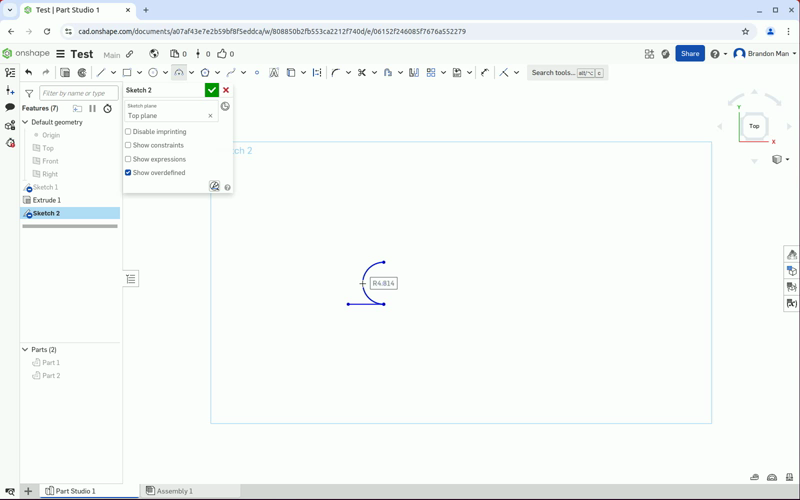
key(l)
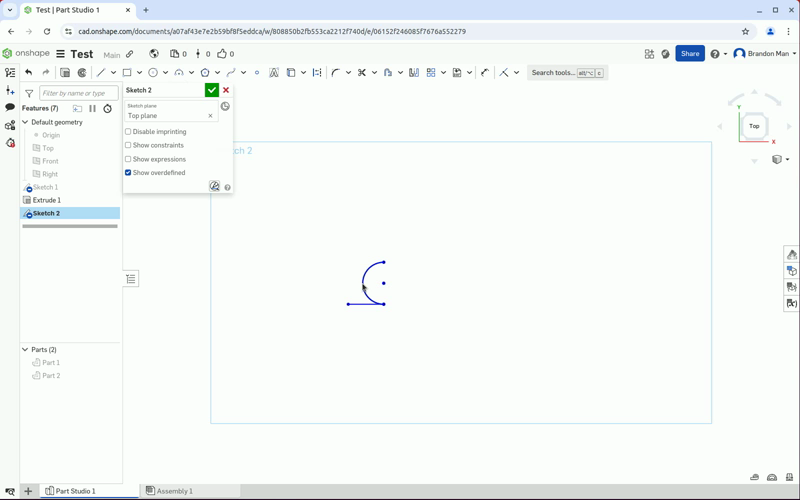
mouse_move(383, 262)
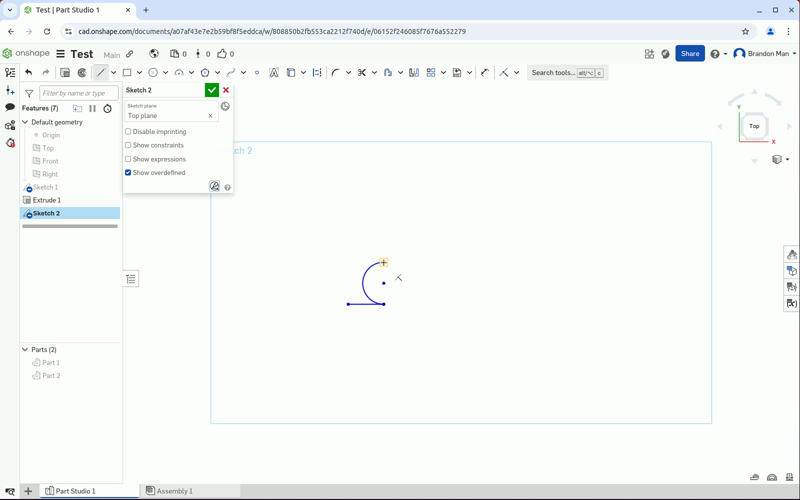
click(383, 262)
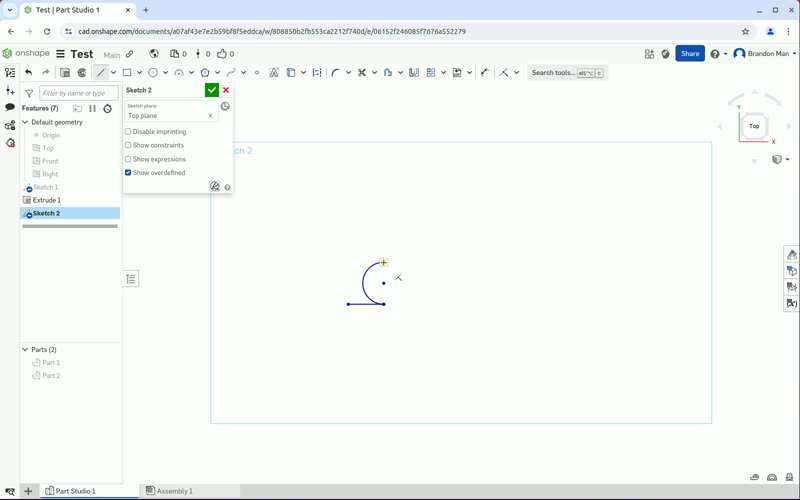
key_down(shift)
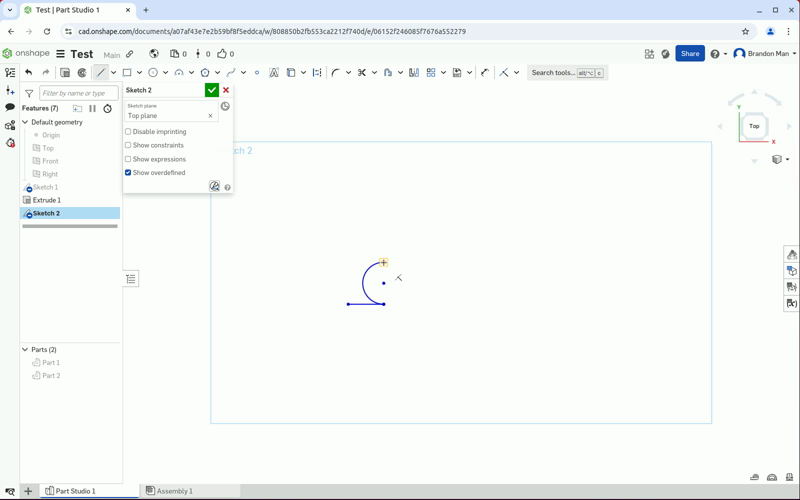
mouse_move(414, 262)
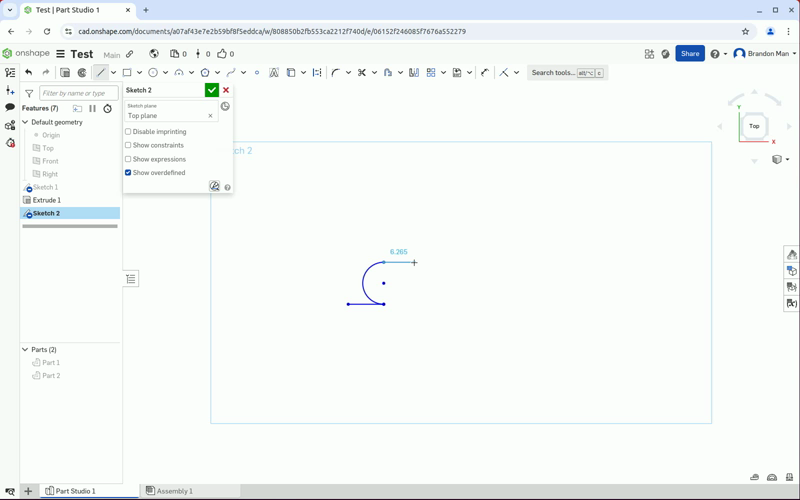
mouse_move(348, 262)
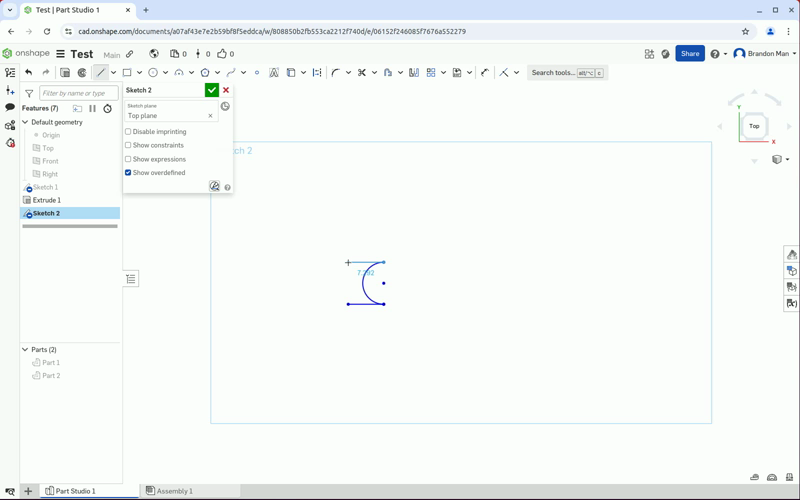
click(348, 262)
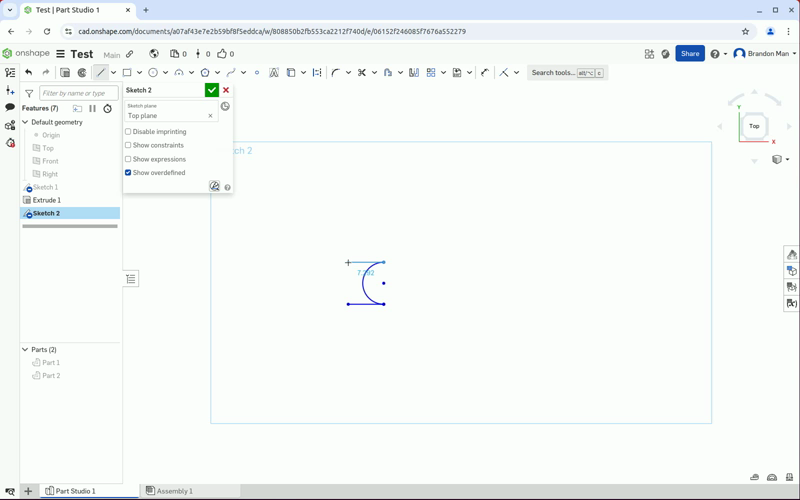
key_up(shift)
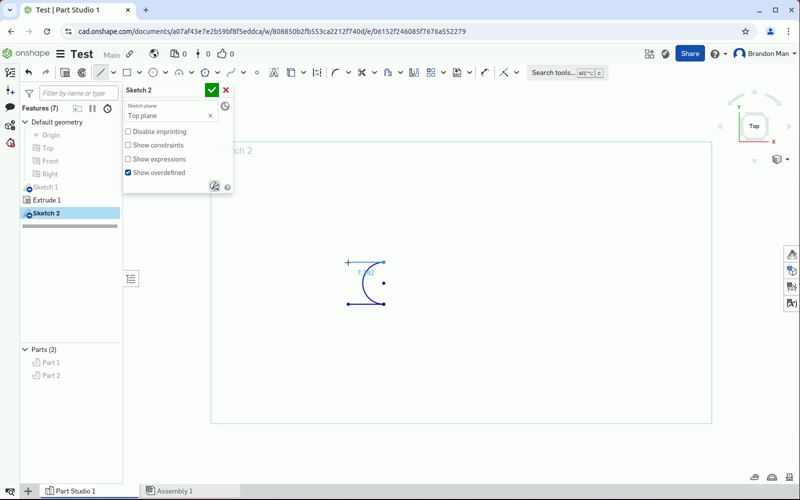
mouse_move(378, 262)
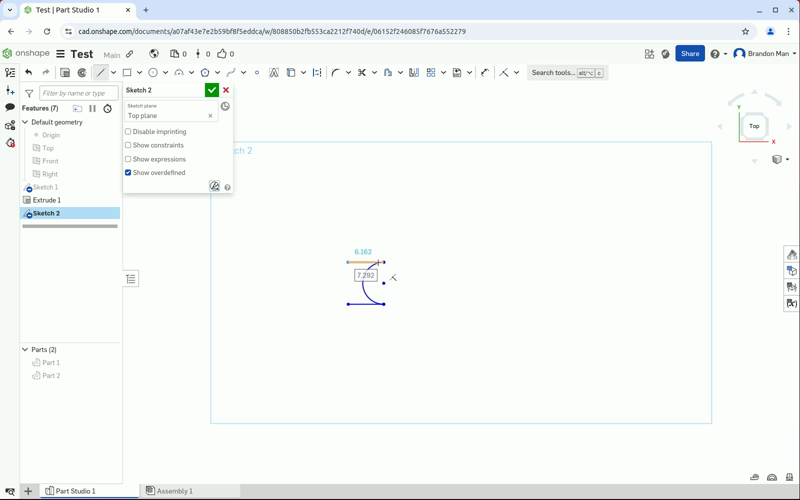
key_down(shift)
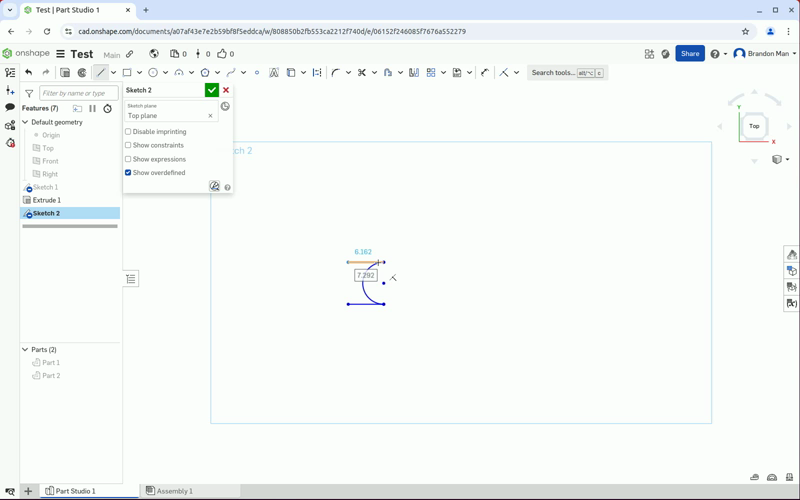
mouse_move(348, 304)
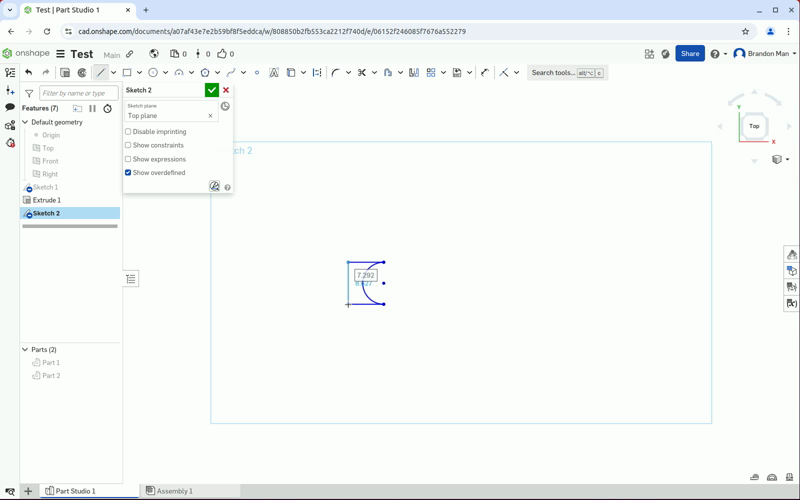
key_up(shift)
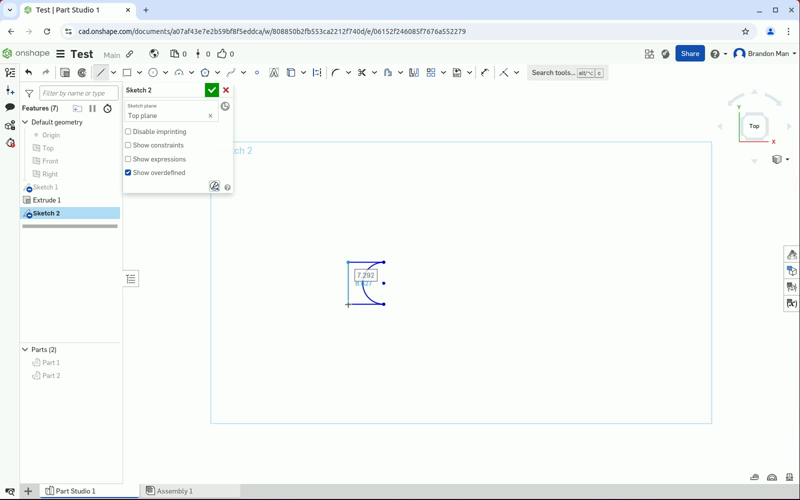
click(348, 304)
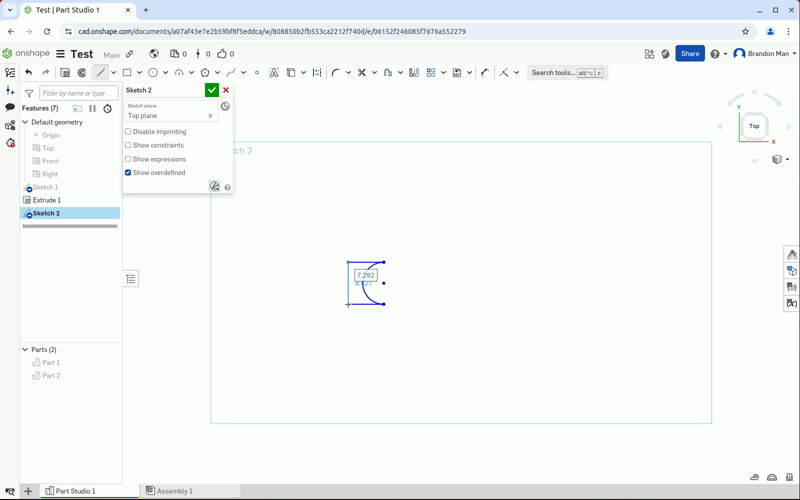
key(esc)
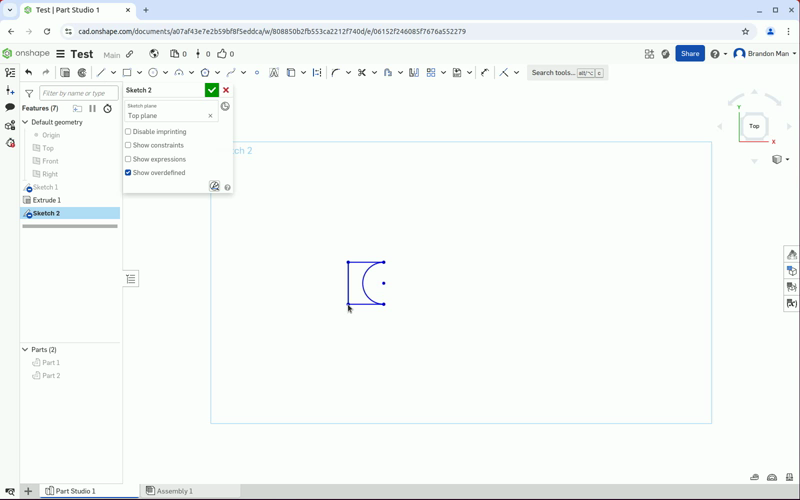
mouse_move(360, 267)
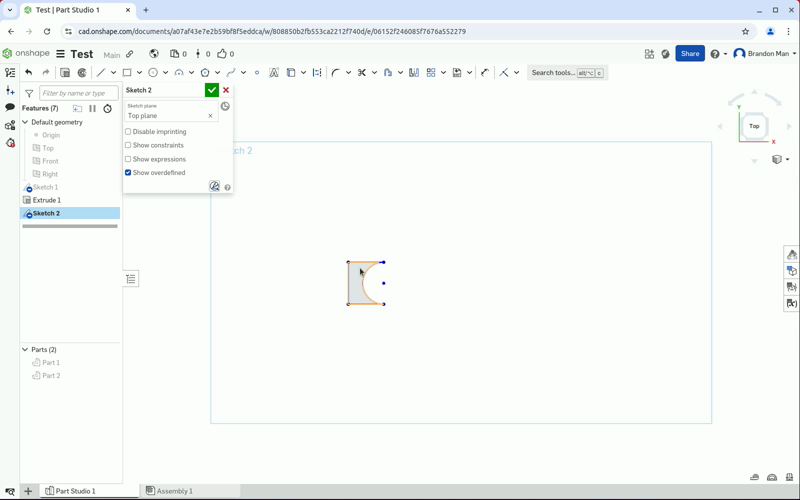
scroll(6)
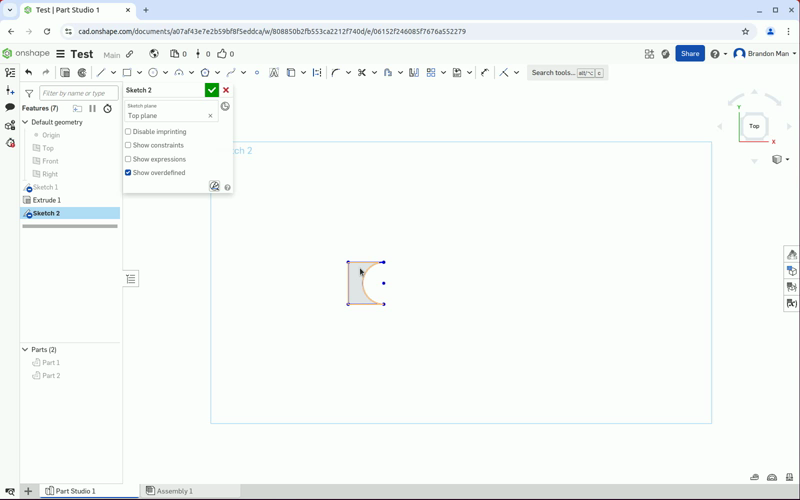
scroll(6)
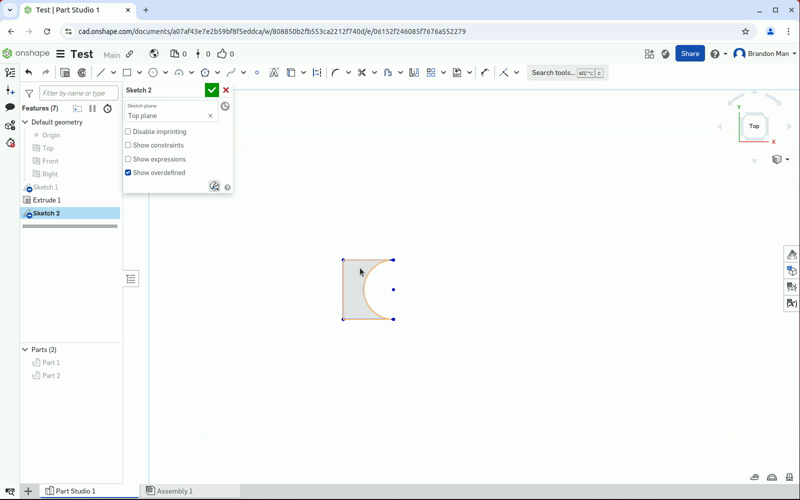
scroll(6)
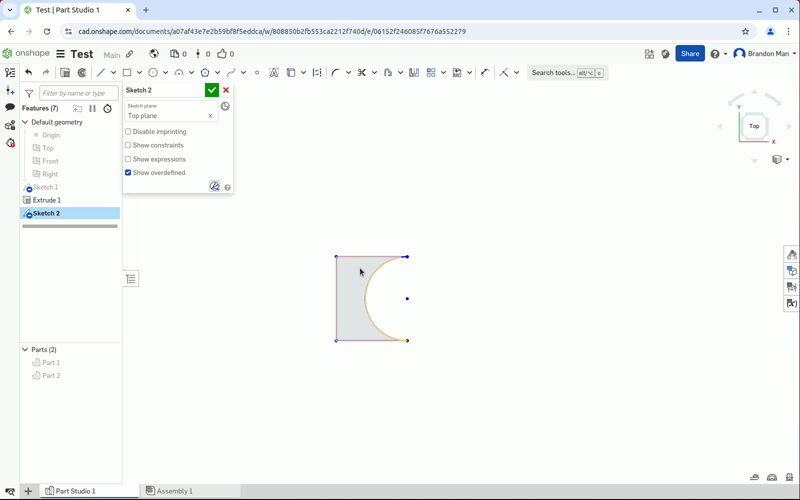
scroll(6)
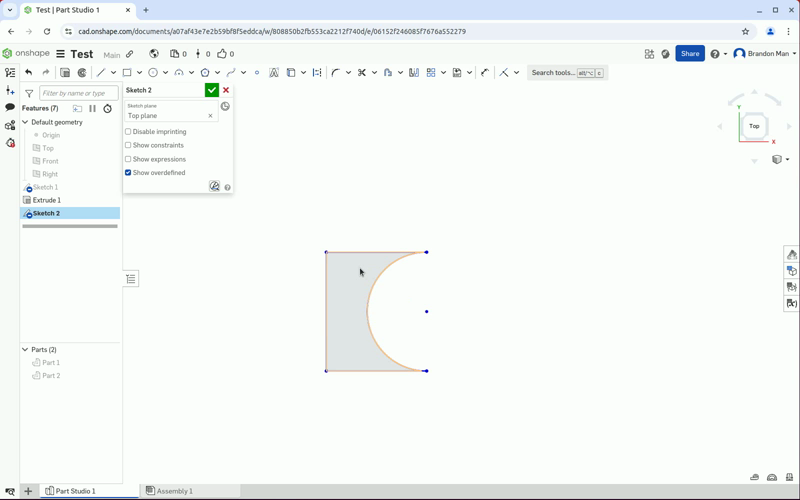
scroll(6)
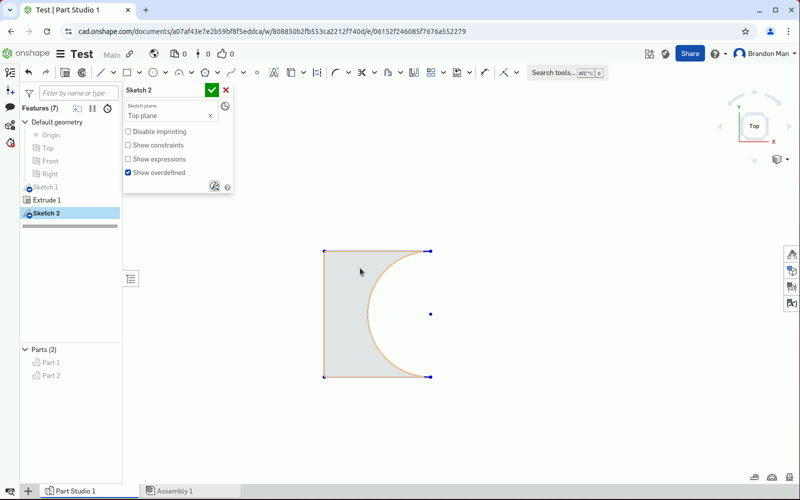
scroll(6)
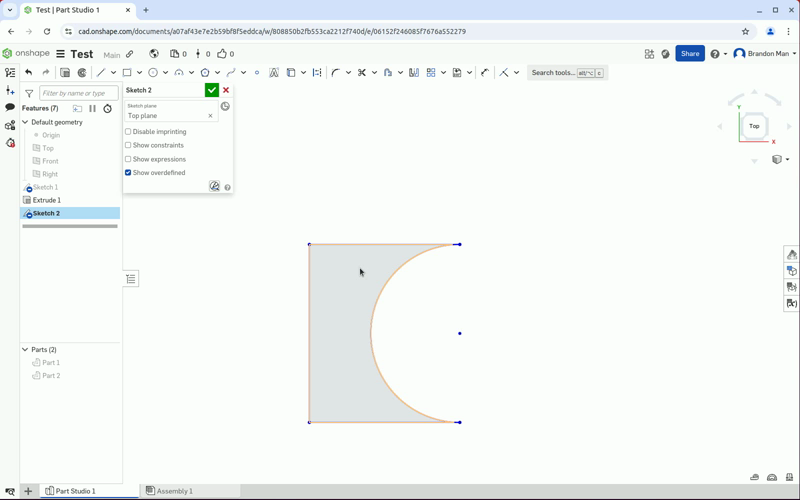
scroll(6)
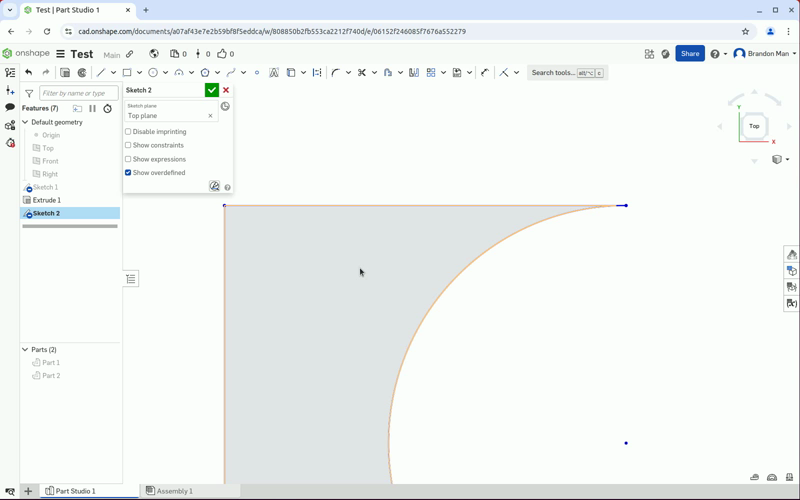
click(360, 267)
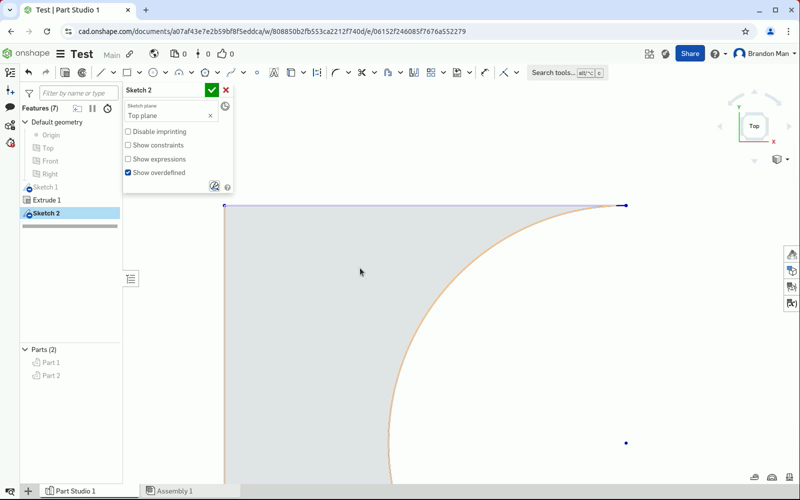
scroll(-6)
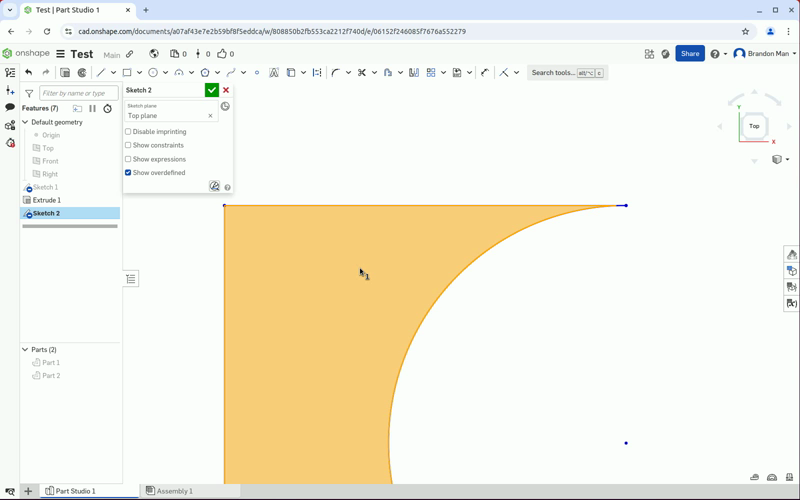
scroll(-6)
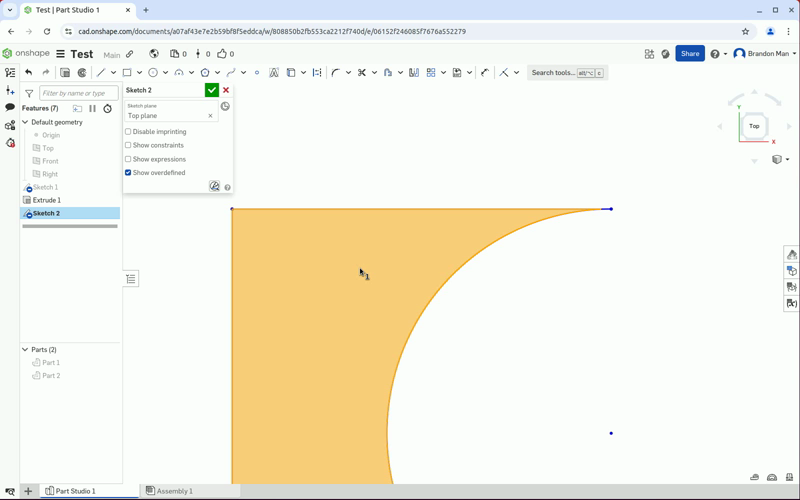
scroll(-6)
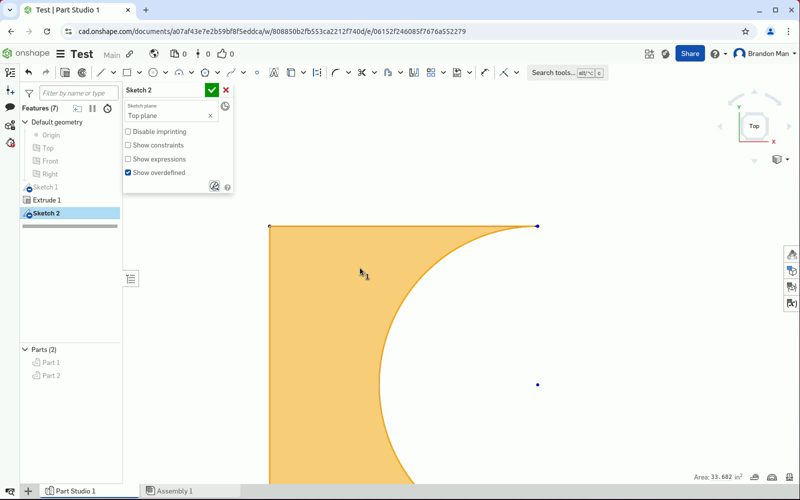
scroll(-6)
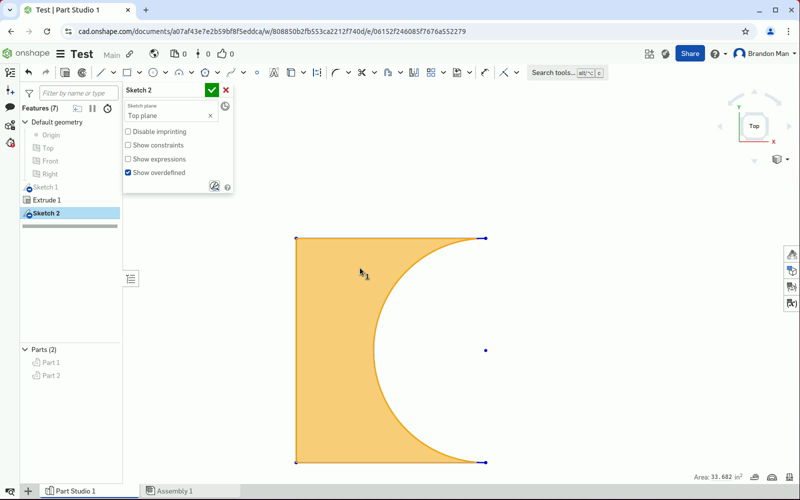
scroll(-6)
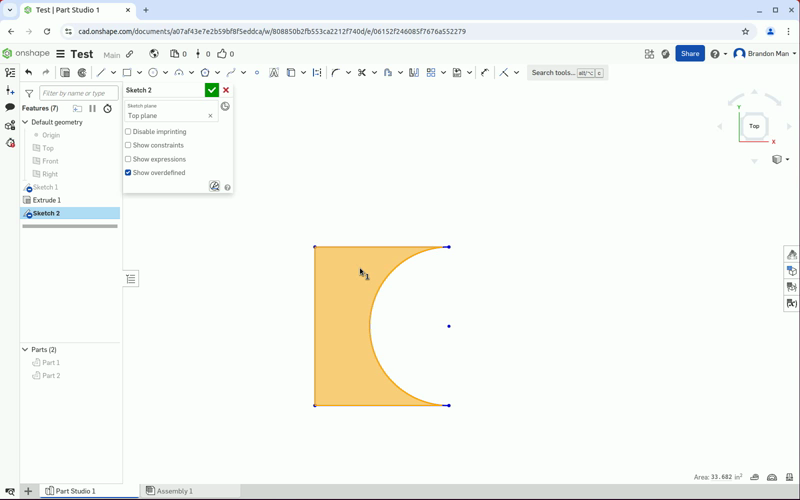
scroll(-6)
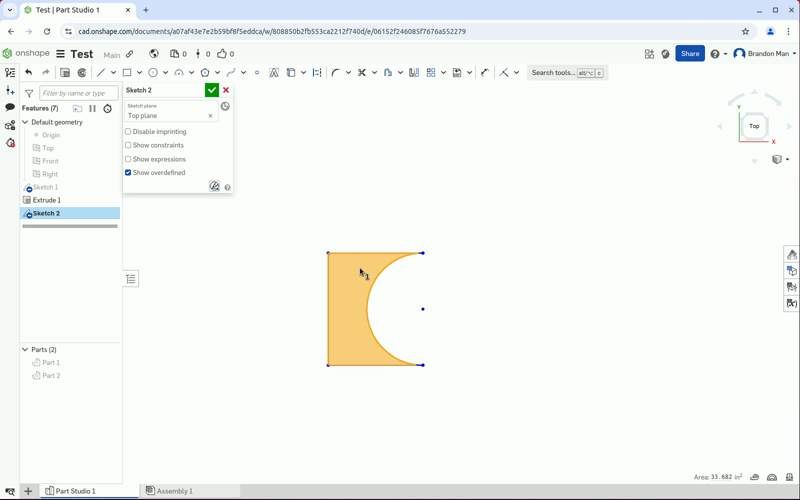
scroll(-6)
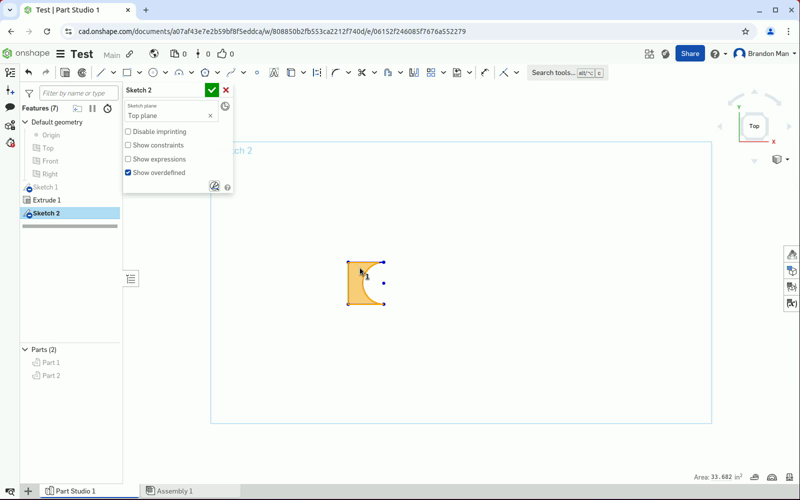
mouse_move(73, 352)
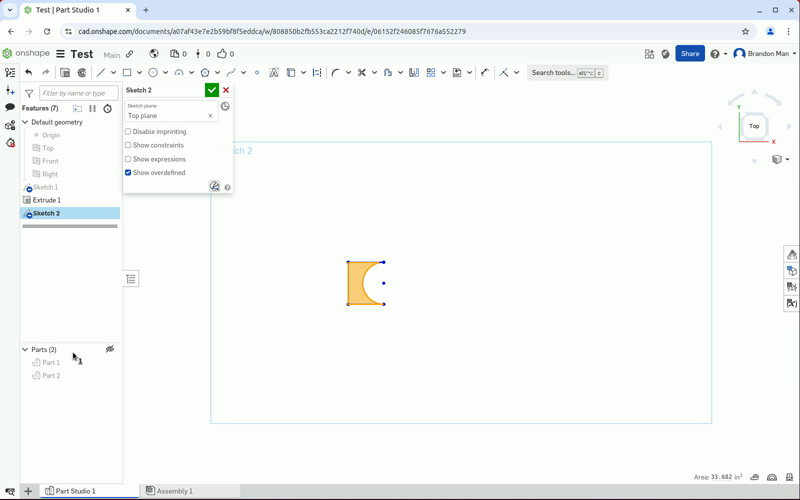
key(shift+y)
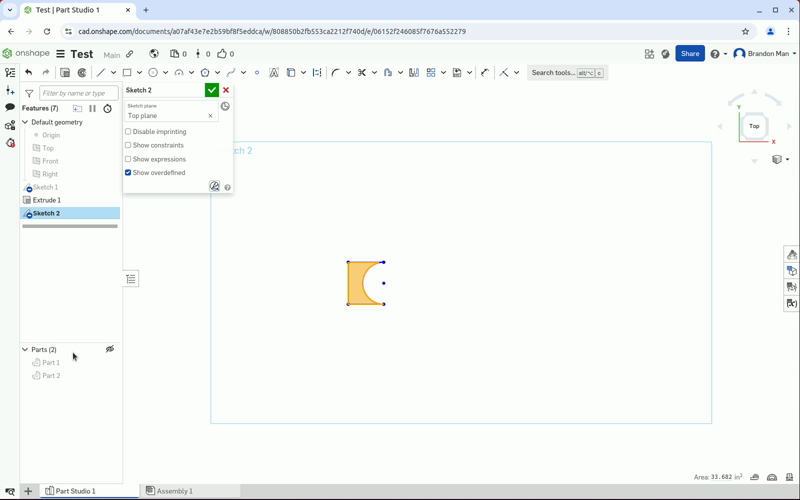
key(shift+e)
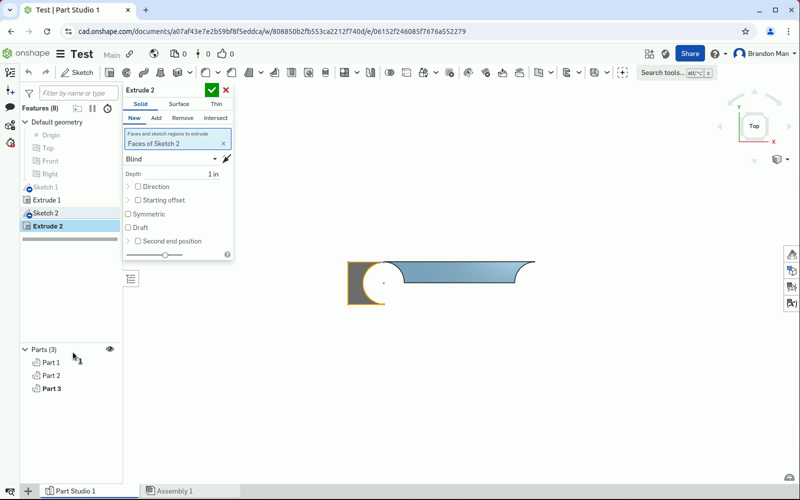
mouse_move(143, 106)
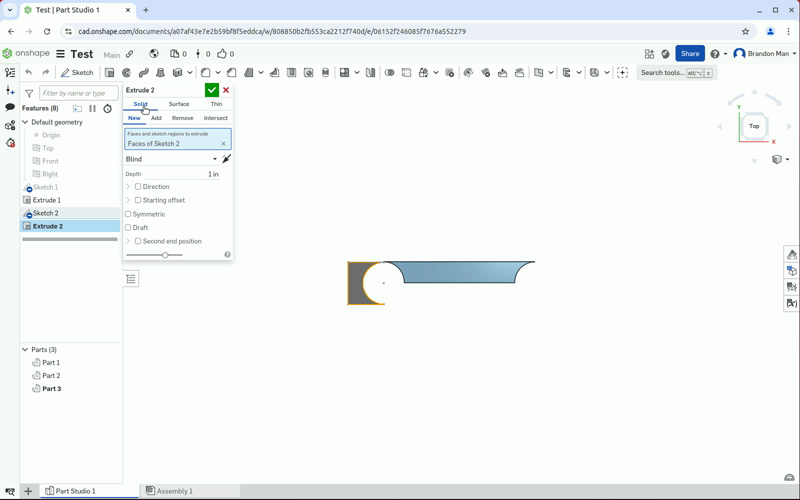
click(143, 106)
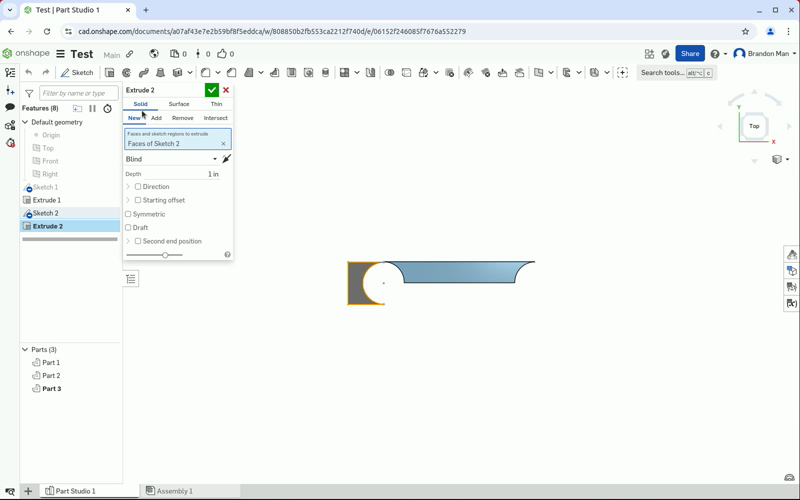
mouse_move(137, 120)
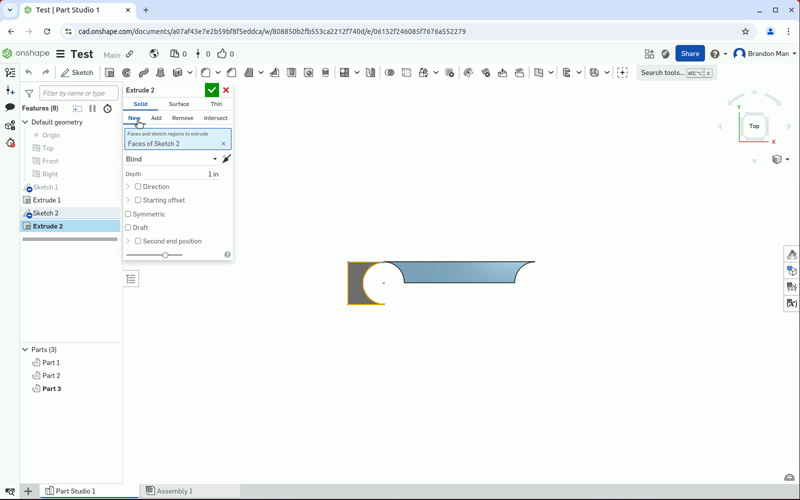
click(137, 120)
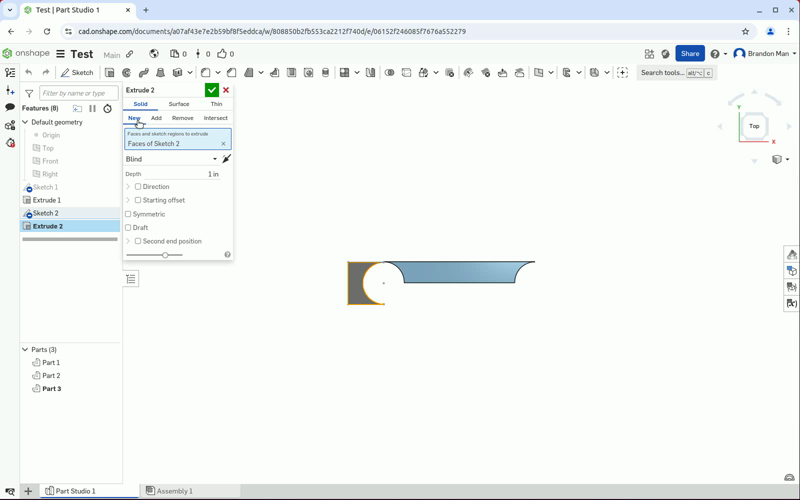
key(tab, 4)
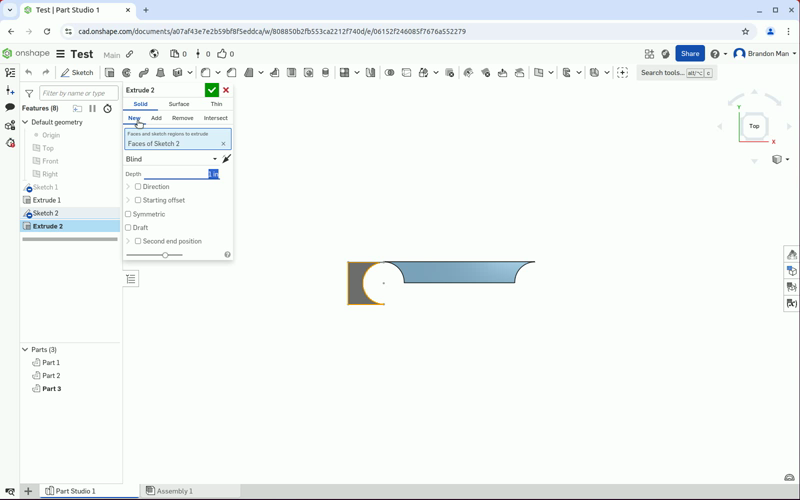
text(2.407)
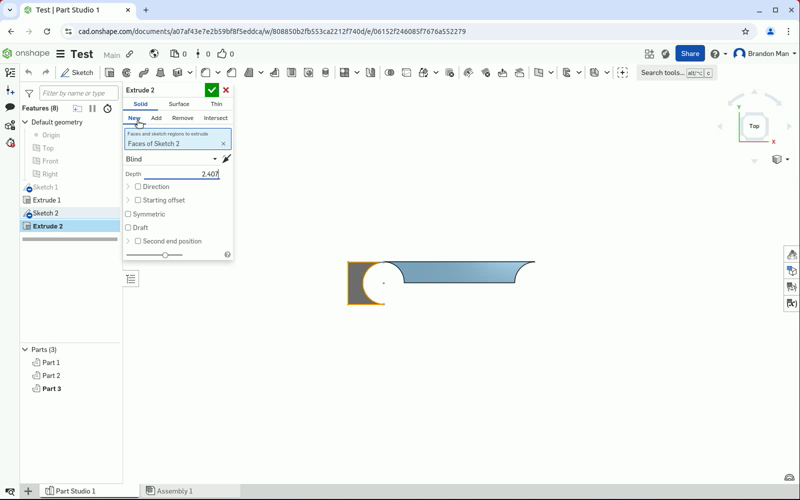
key(enter)
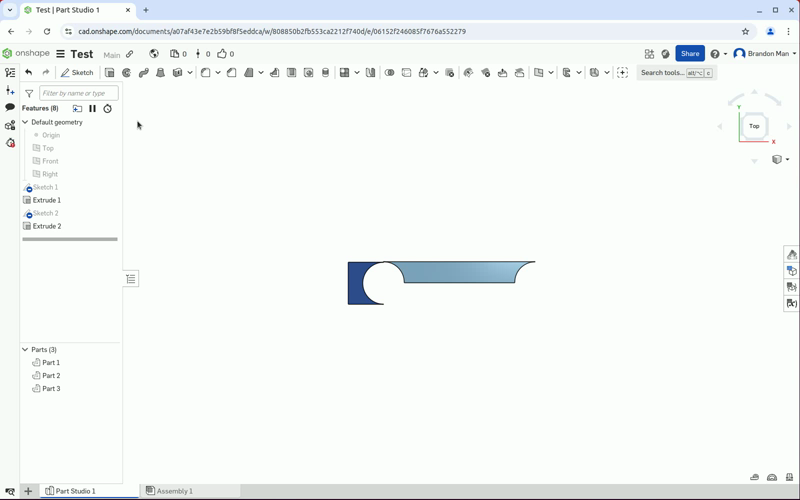
key(shift+h)
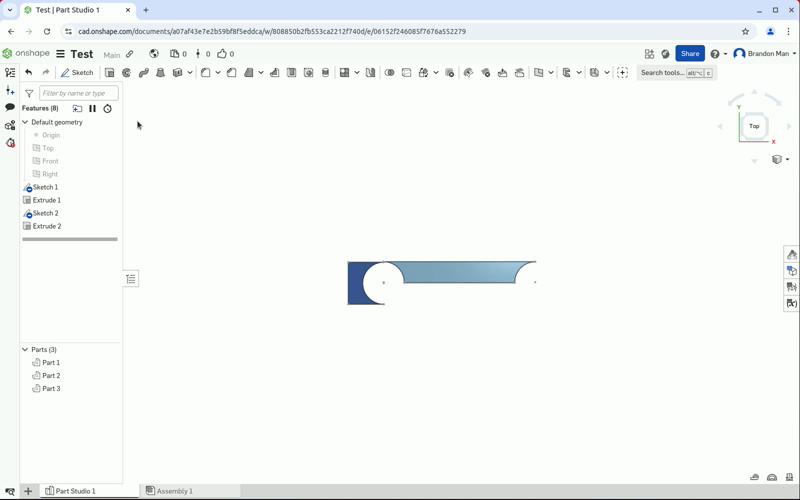
key(shift+h)
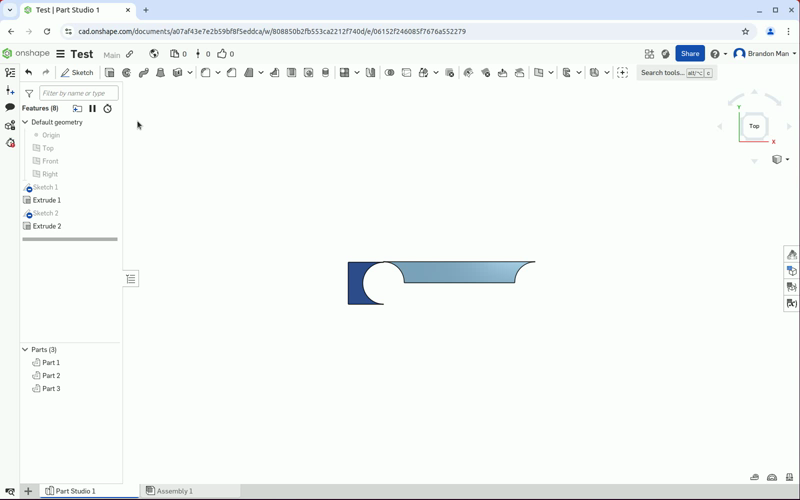
mouse_move(73, 189)
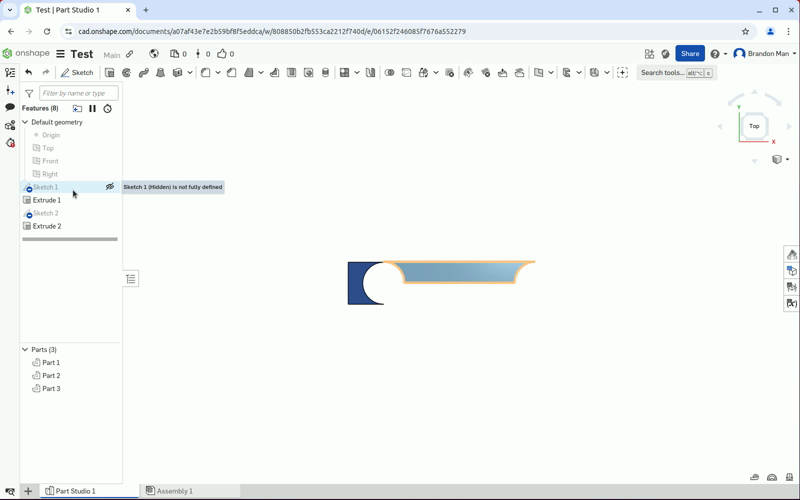
click(73, 189)
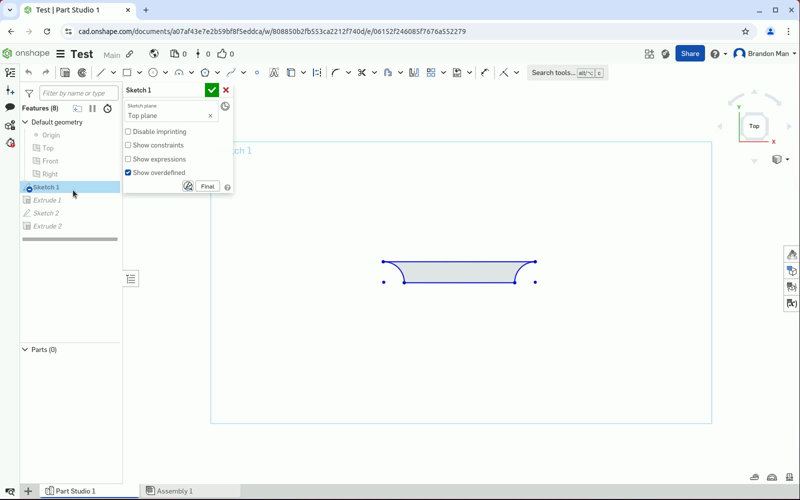
mouse_move(229, 92)
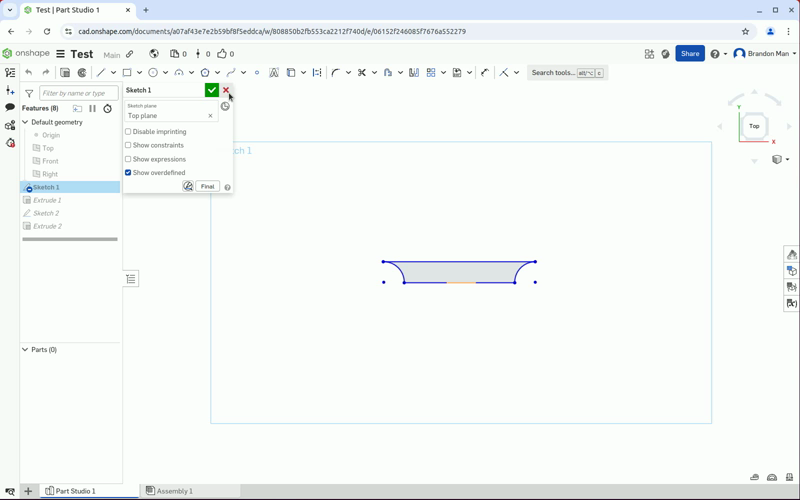
click(229, 92)
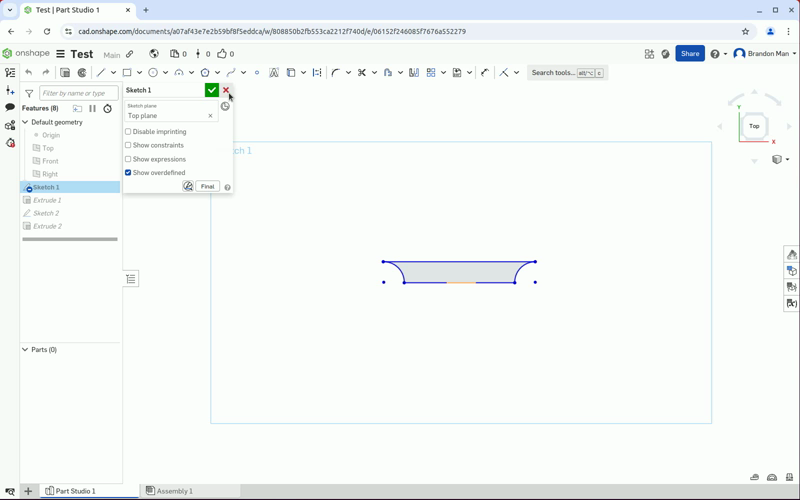
key(shift+s)
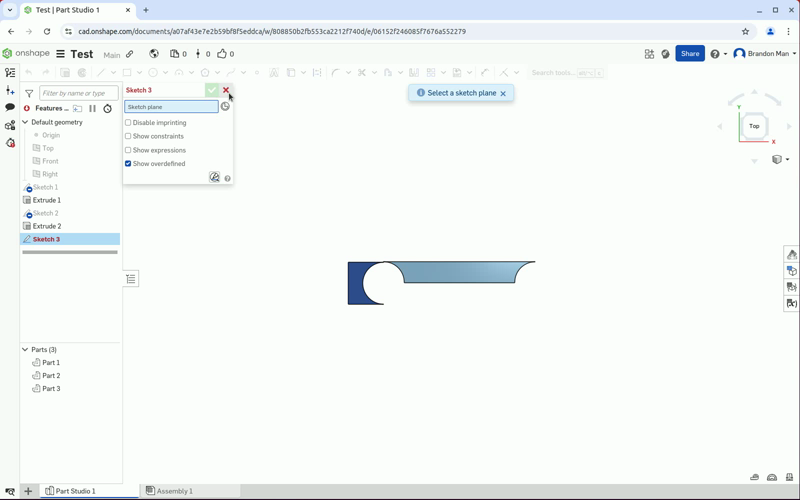
mouse_move(73, 150)
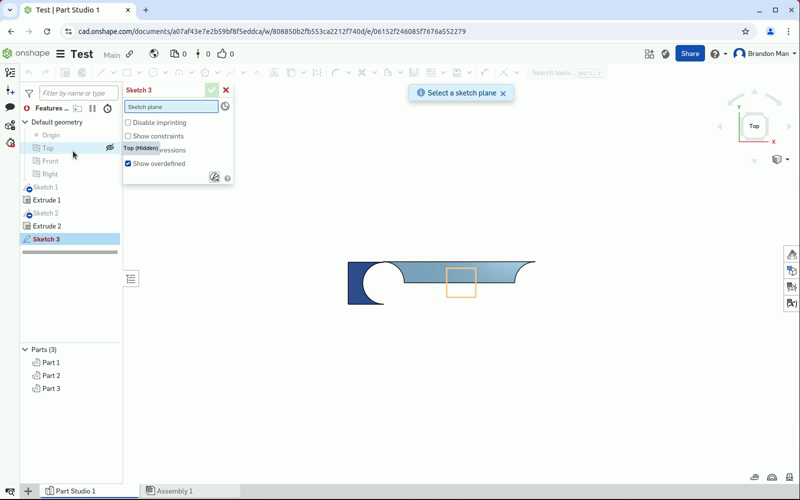
click(73, 150)
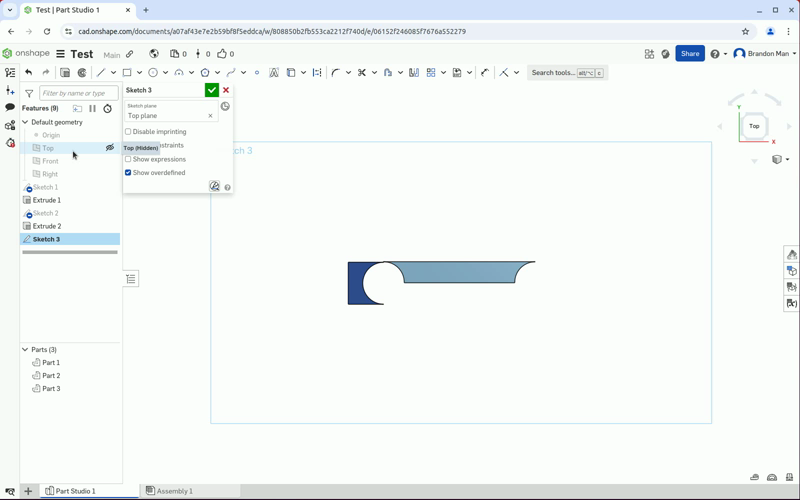
mouse_move(73, 352)
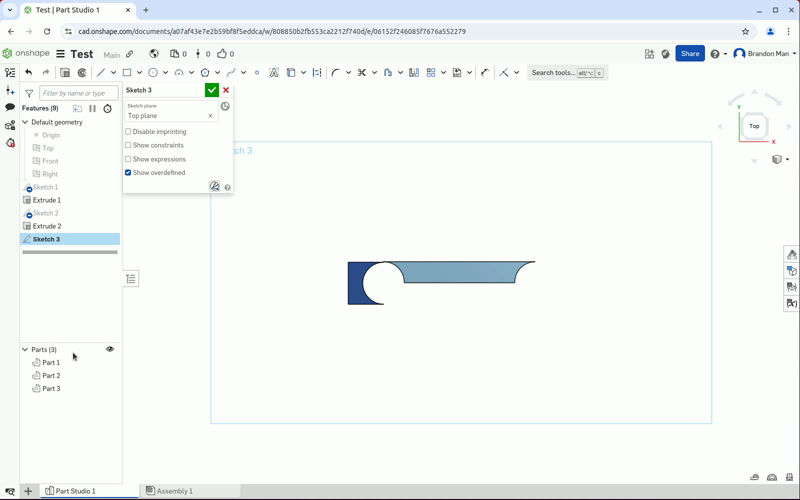
key(y)
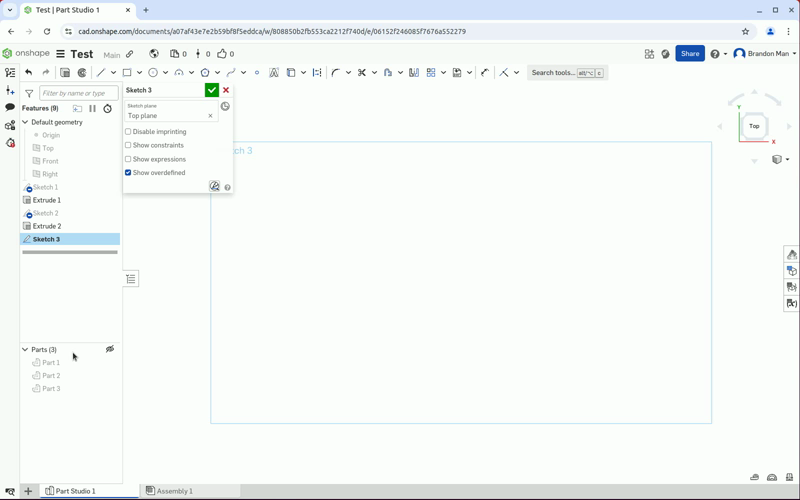
key(c)
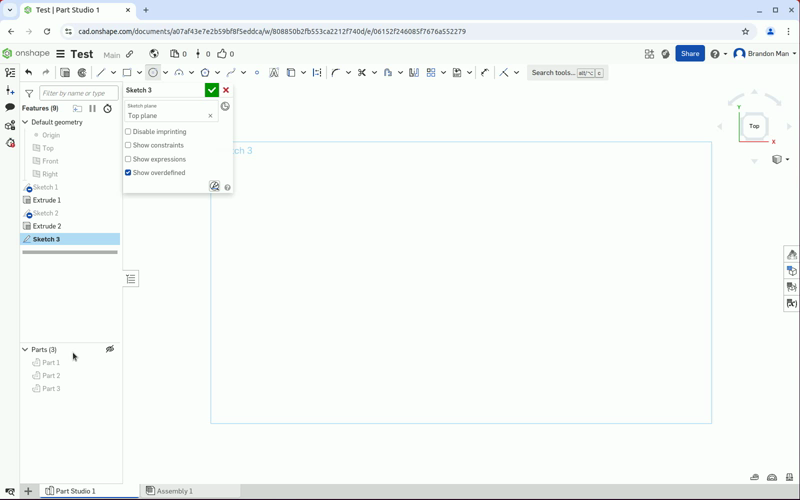
key_down(shift)
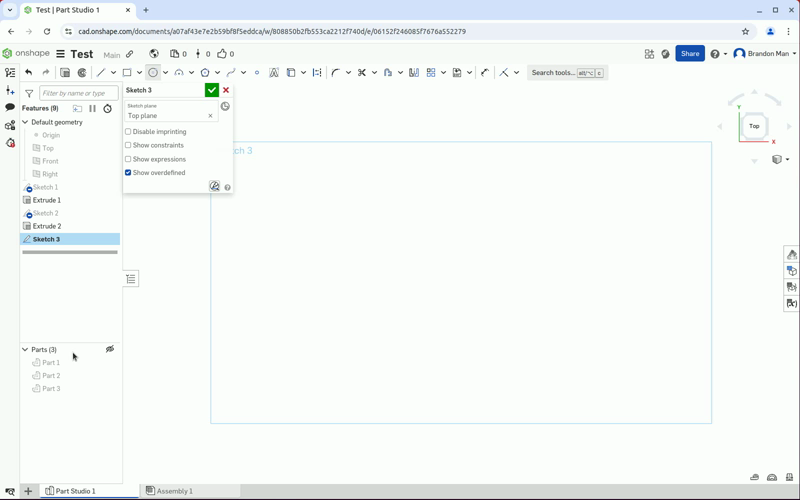
mouse_move(384, 282)
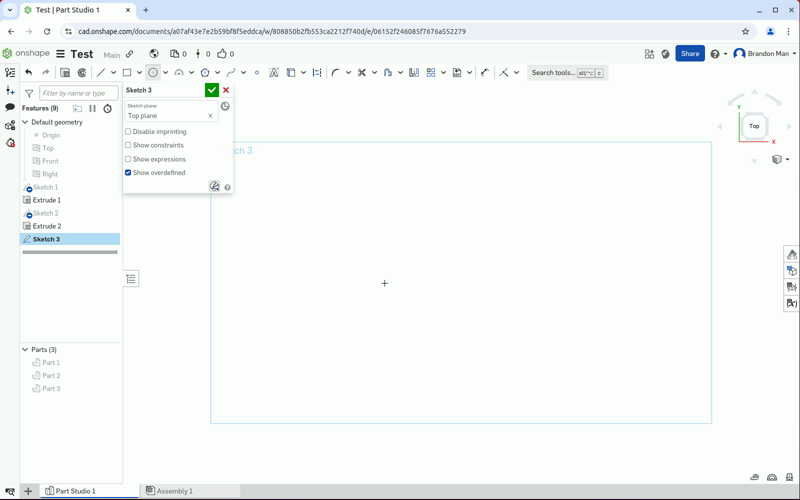
click(384, 282)
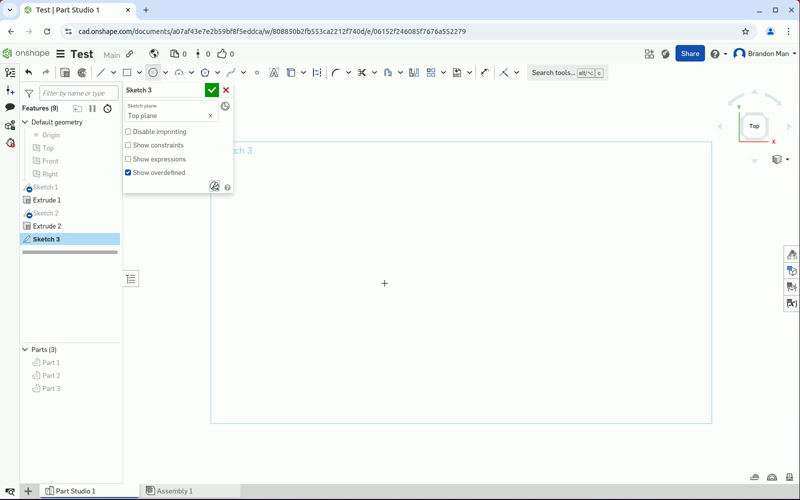
key_up(shift)
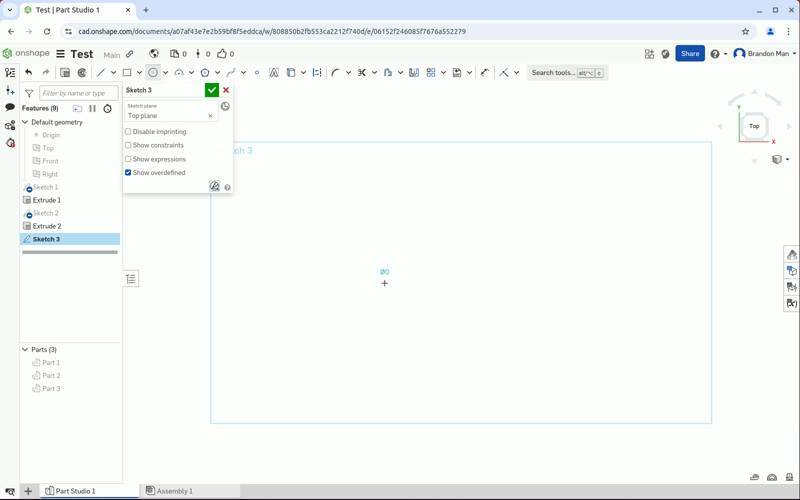
mouse_move(405, 282)
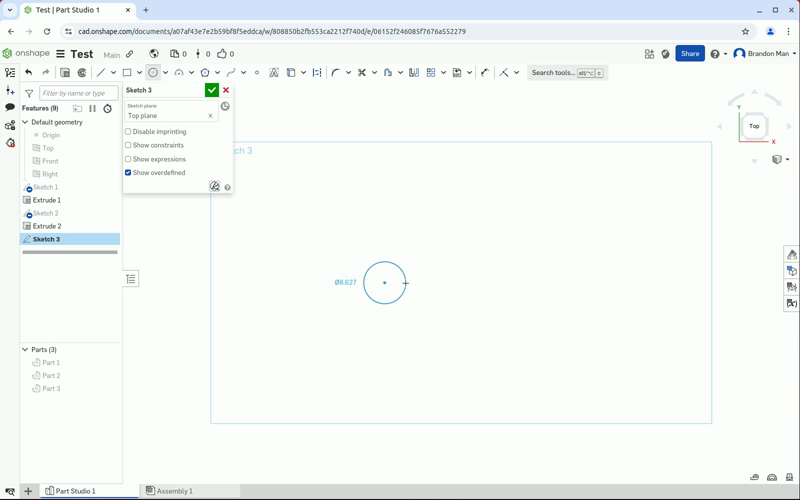
click(405, 282)
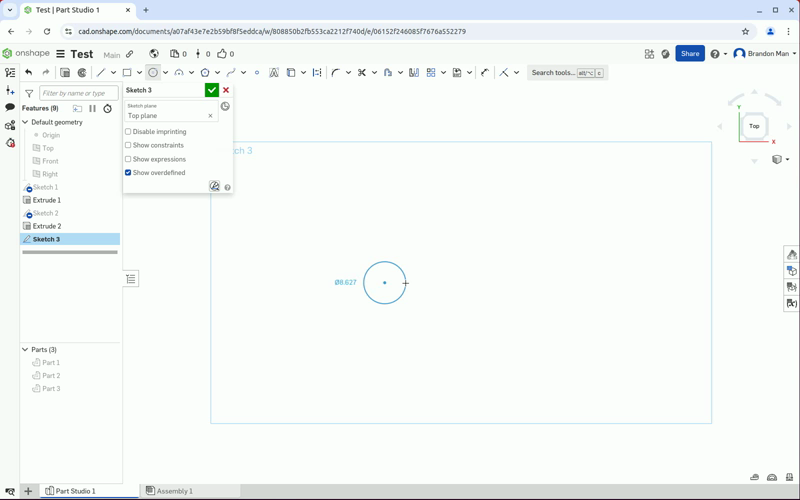
key(esc)
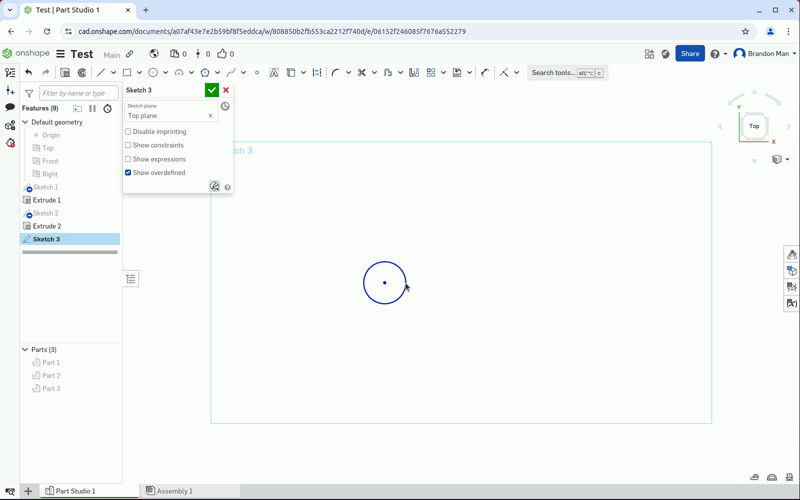
key(c)
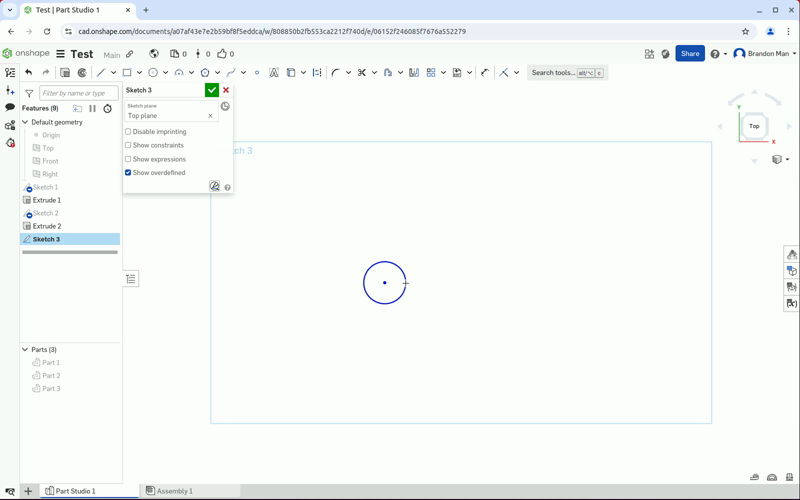
key_down(shift)
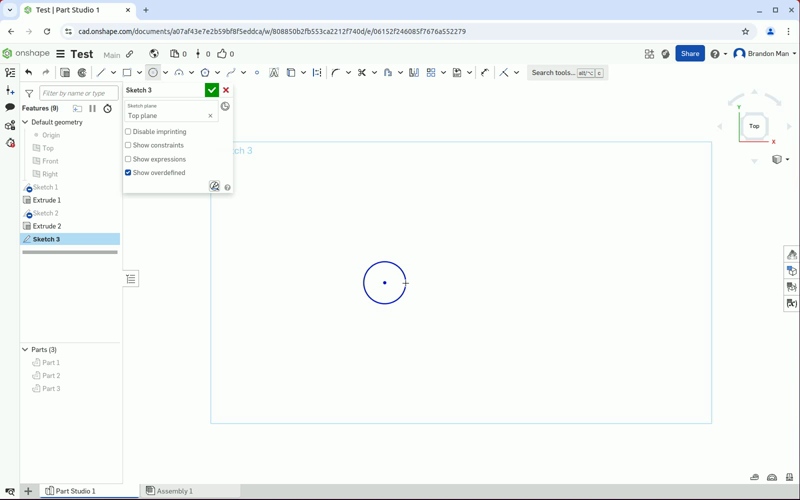
mouse_move(384, 282)
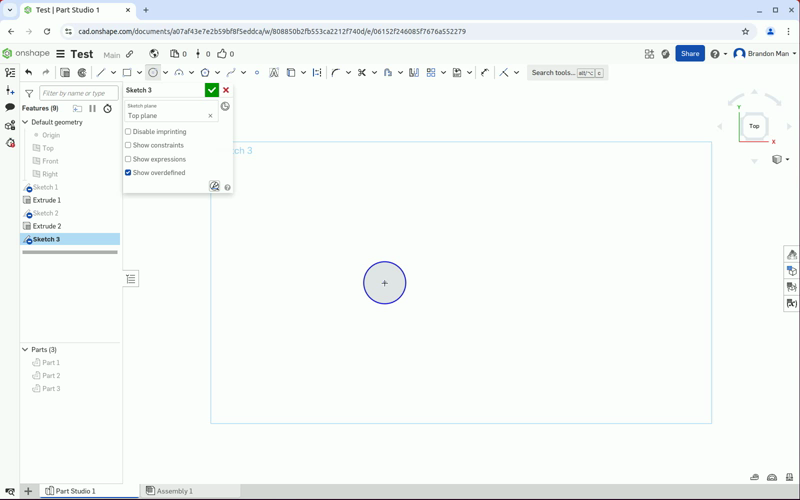
click(384, 282)
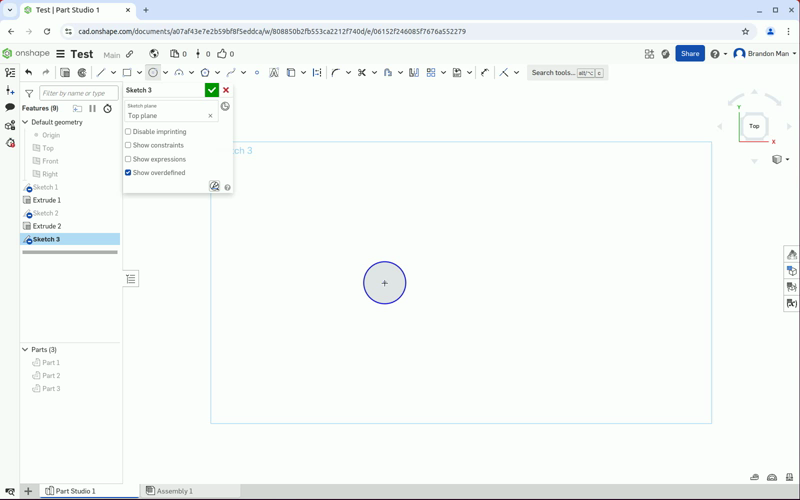
key_up(shift)
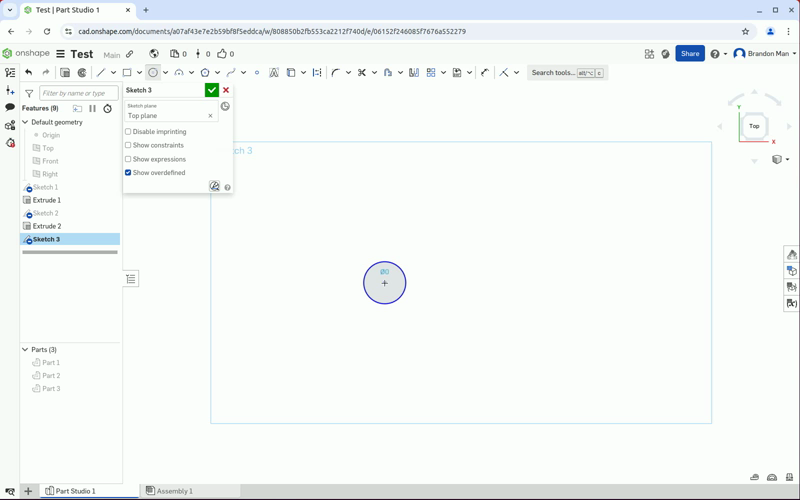
mouse_move(398, 282)
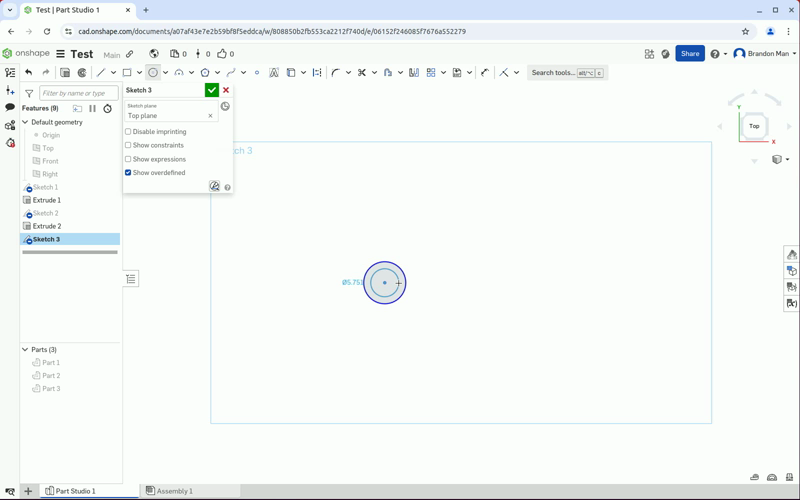
click(398, 282)
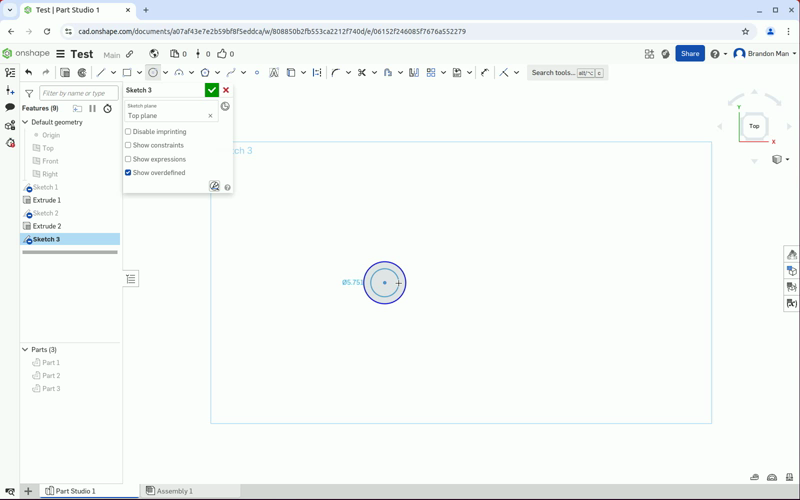
key(esc)
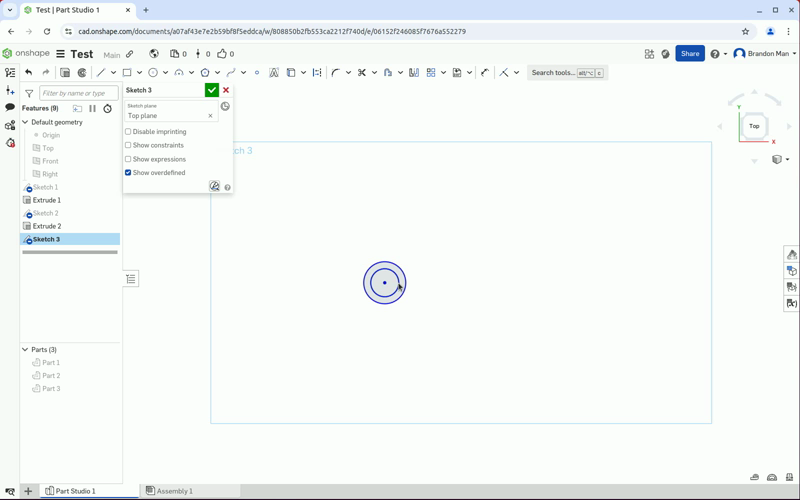
mouse_move(365, 275)
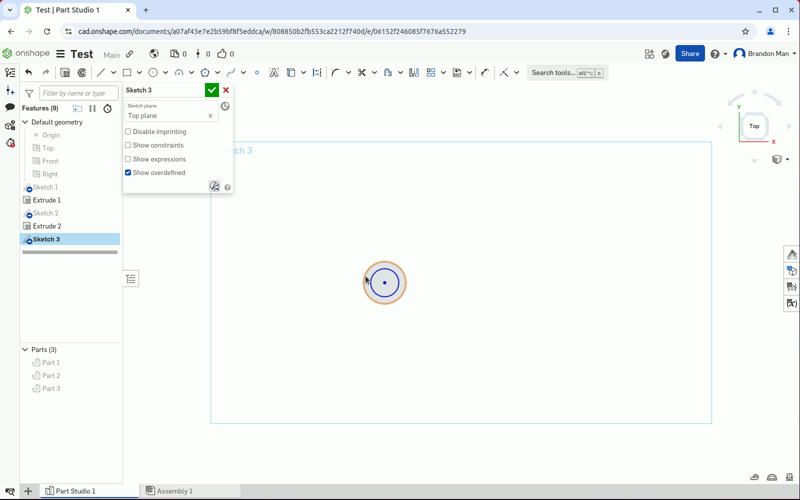
scroll(6)
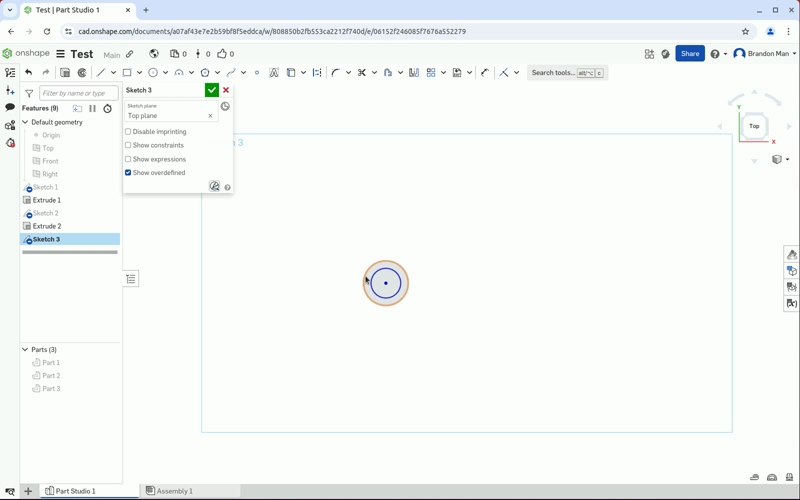
scroll(6)
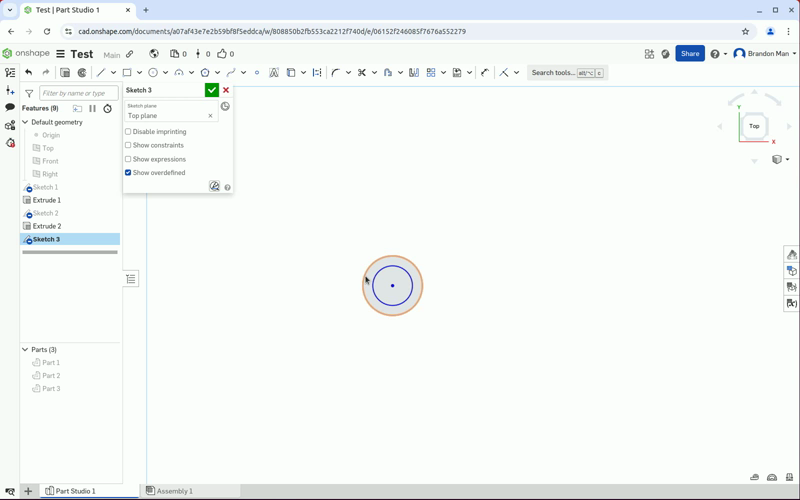
scroll(6)
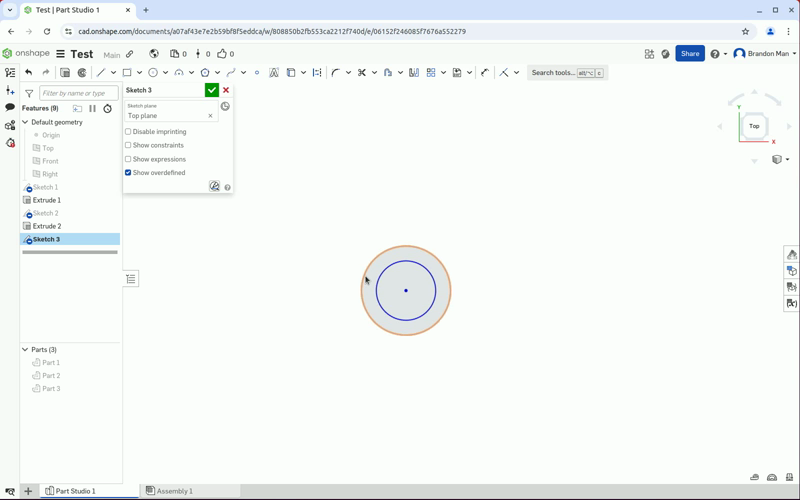
scroll(6)
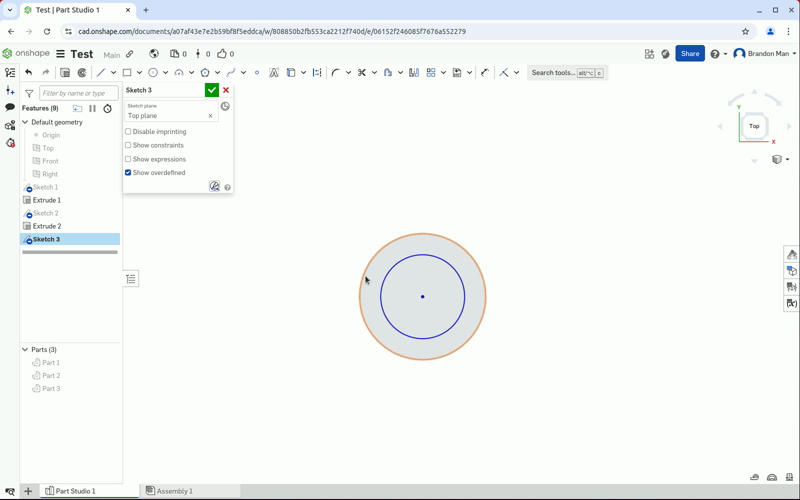
scroll(6)
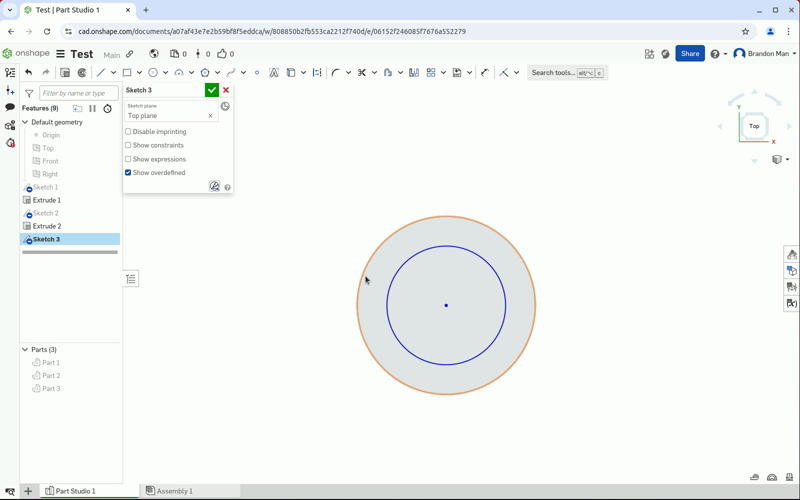
scroll(6)
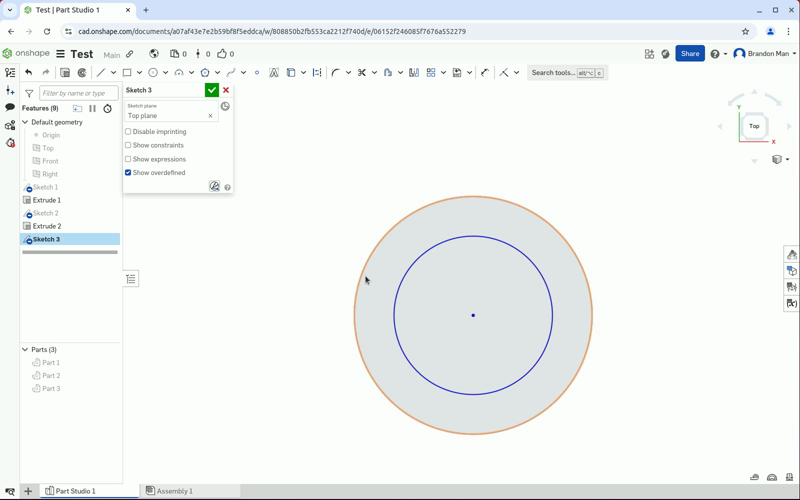
scroll(6)
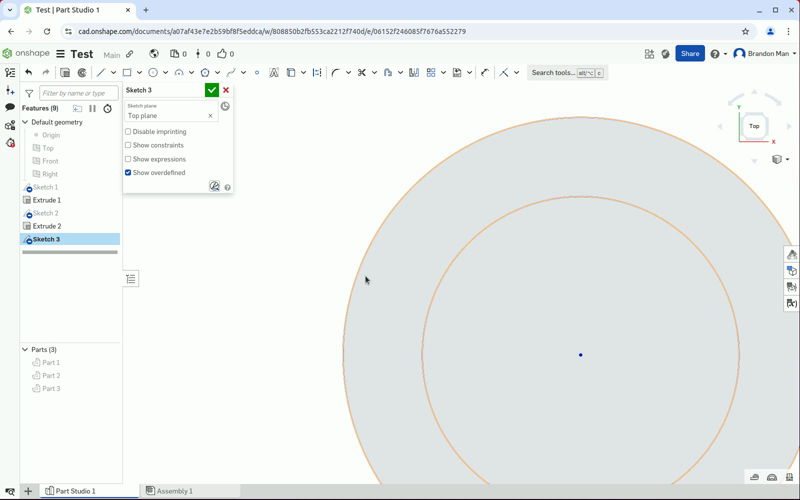
click(365, 275)
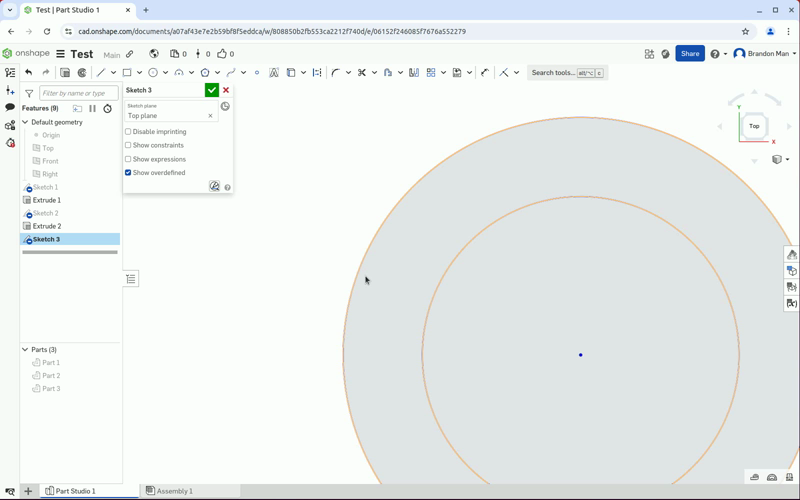
scroll(-6)
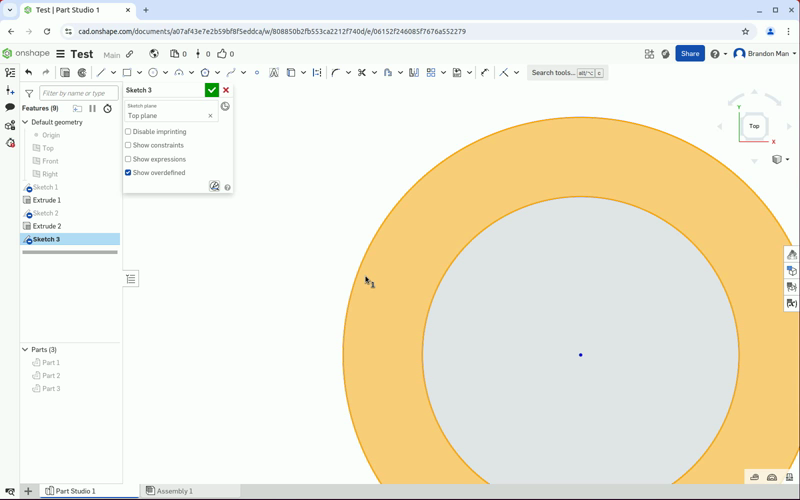
scroll(-6)
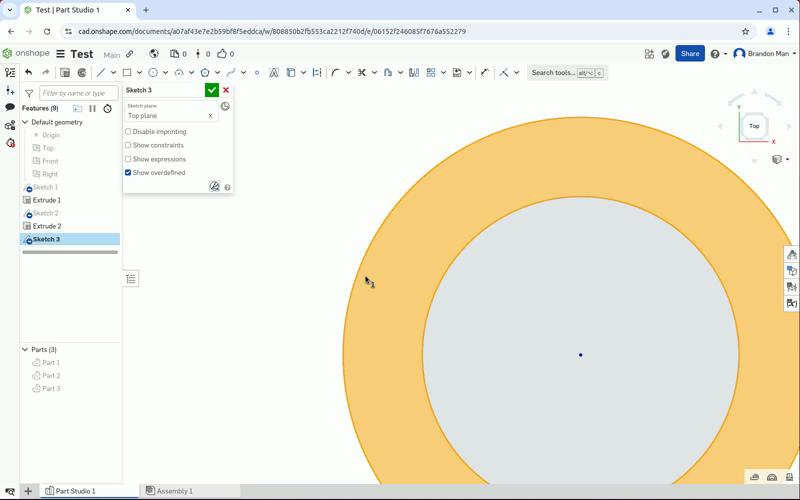
scroll(-6)
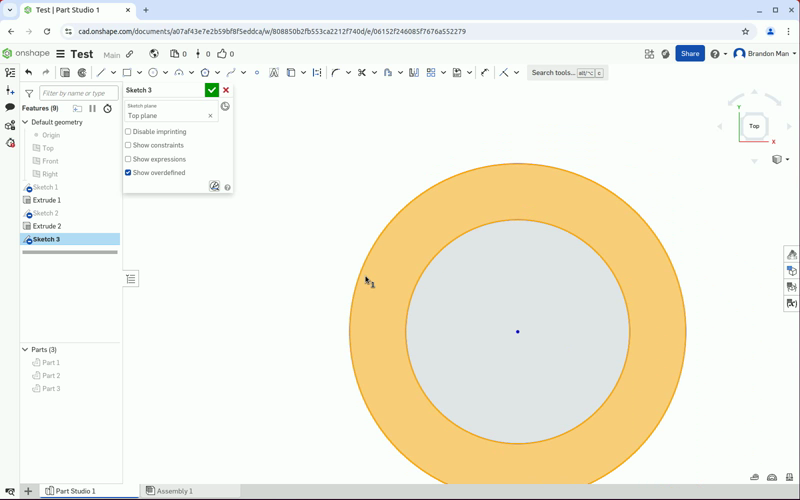
scroll(-6)
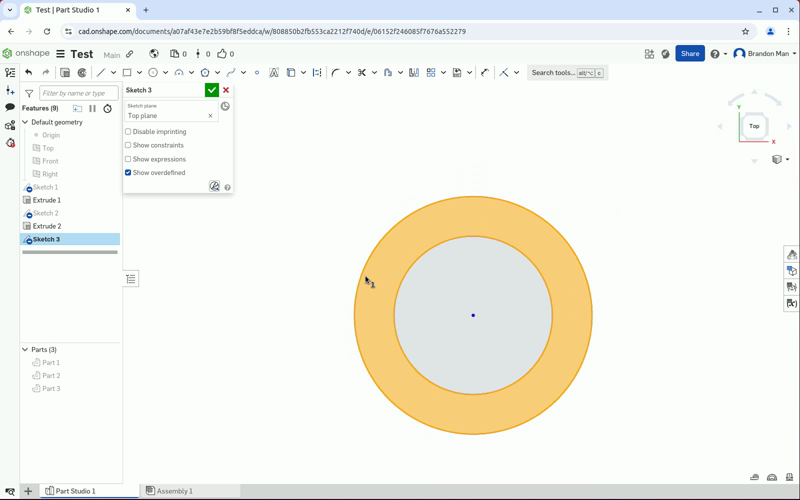
scroll(-6)
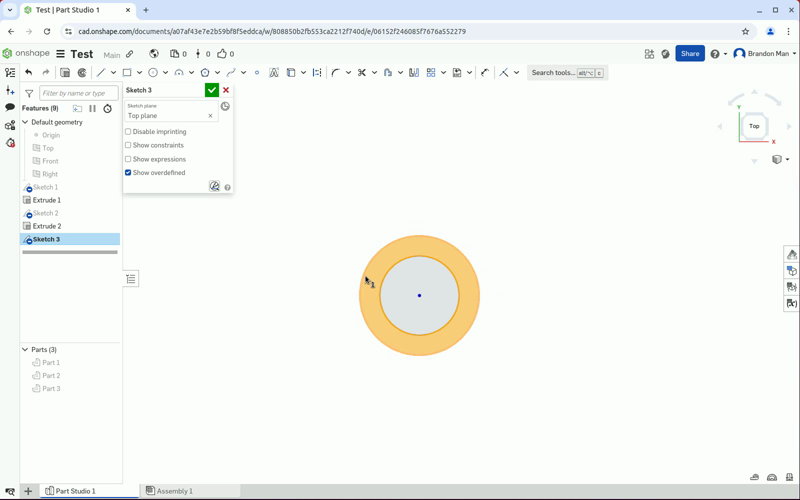
scroll(-6)
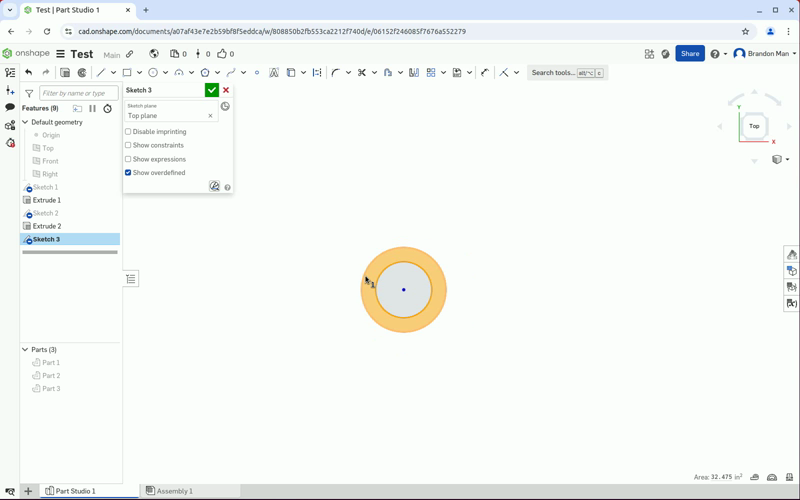
scroll(-6)
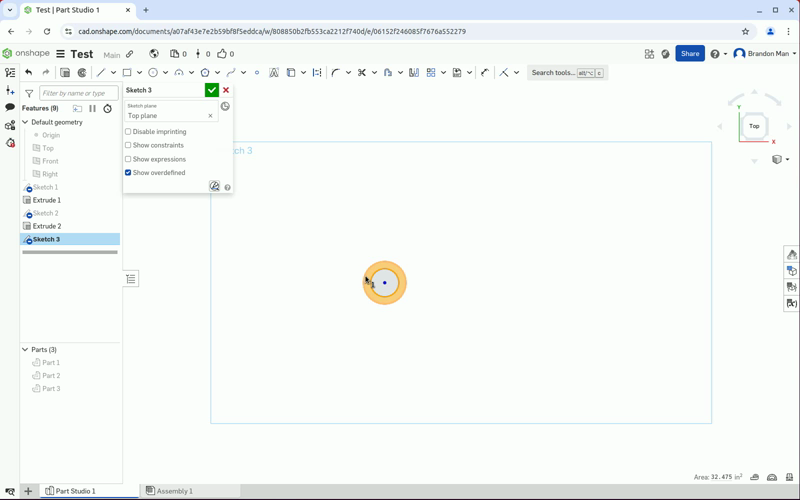
mouse_move(73, 352)
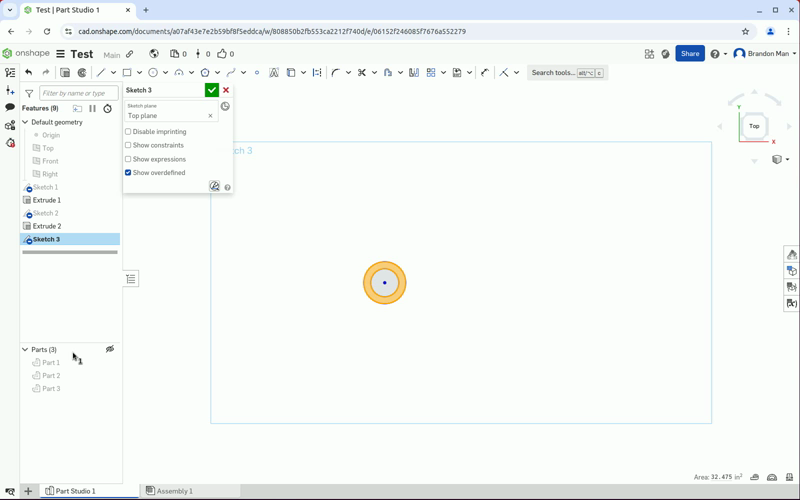
key(shift+y)
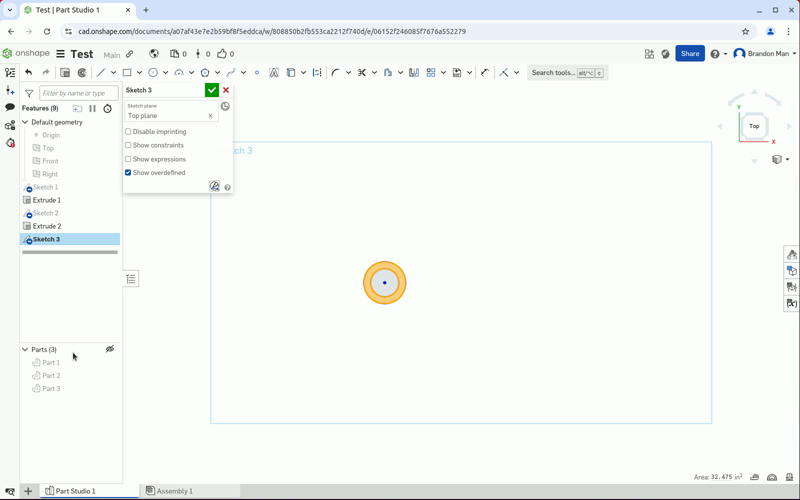
key(shift+e)
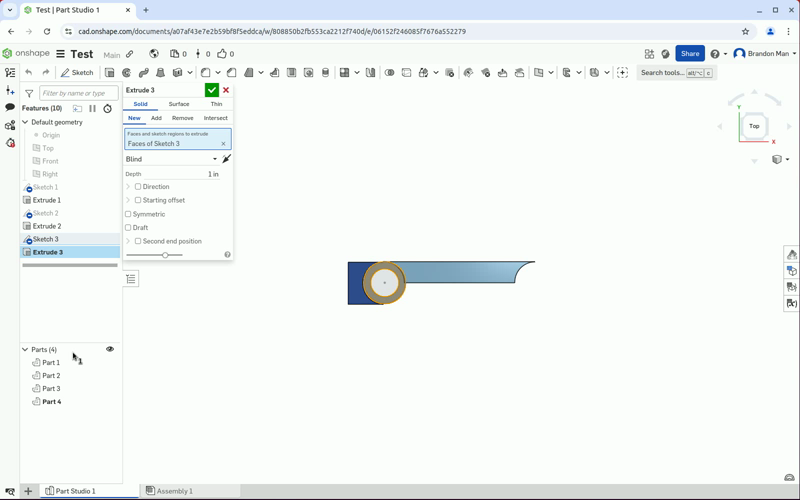
mouse_move(143, 106)
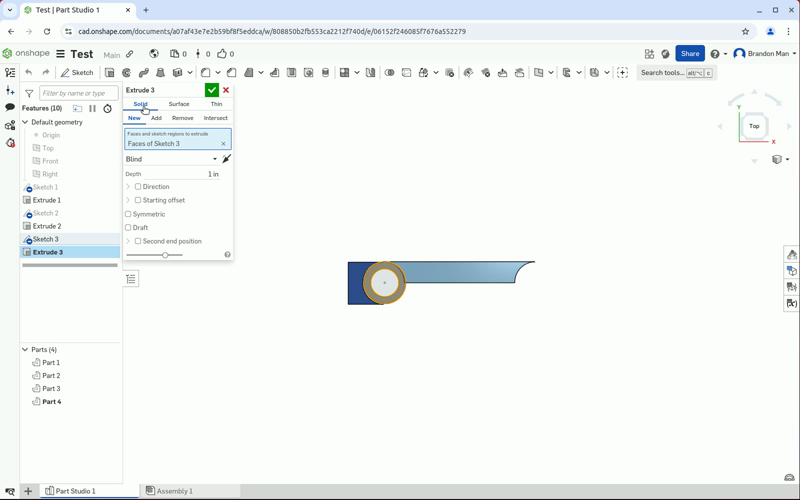
click(143, 106)
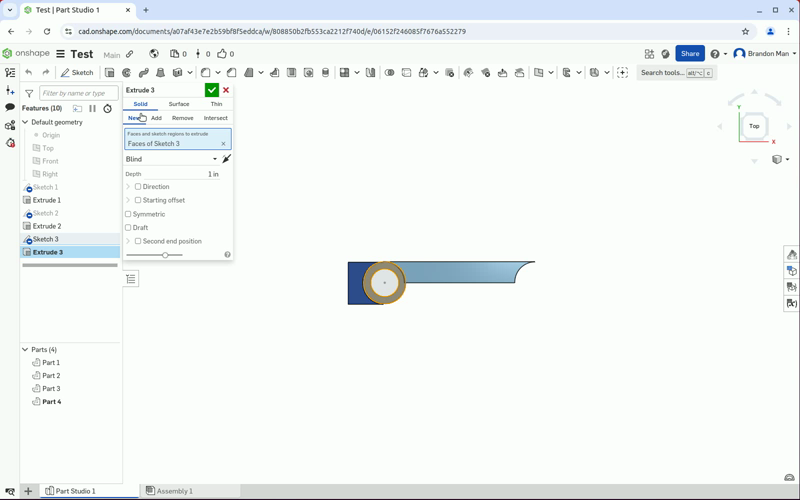
mouse_move(137, 120)
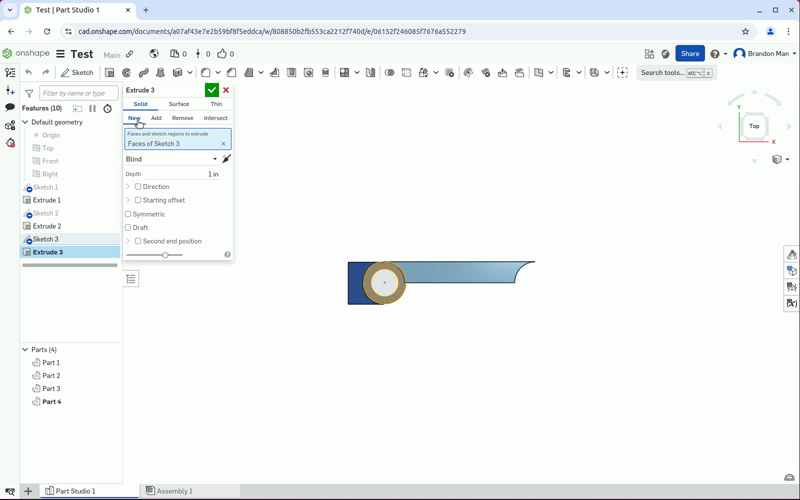
click(137, 120)
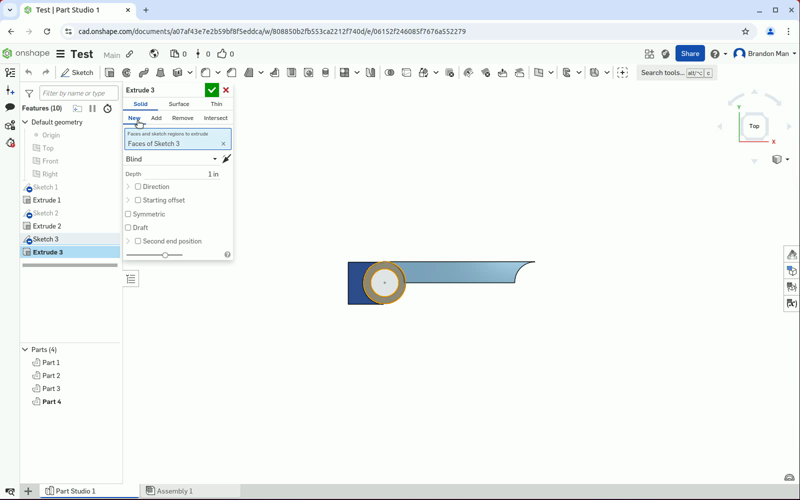
key(tab, 4)
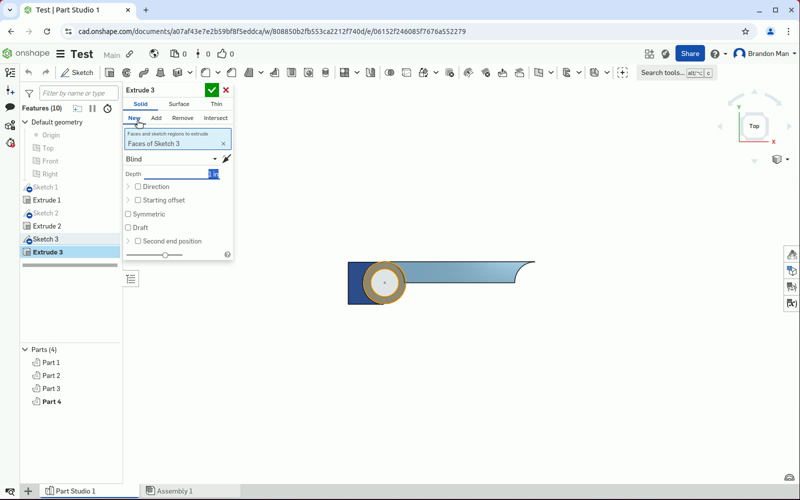
text(2.407)
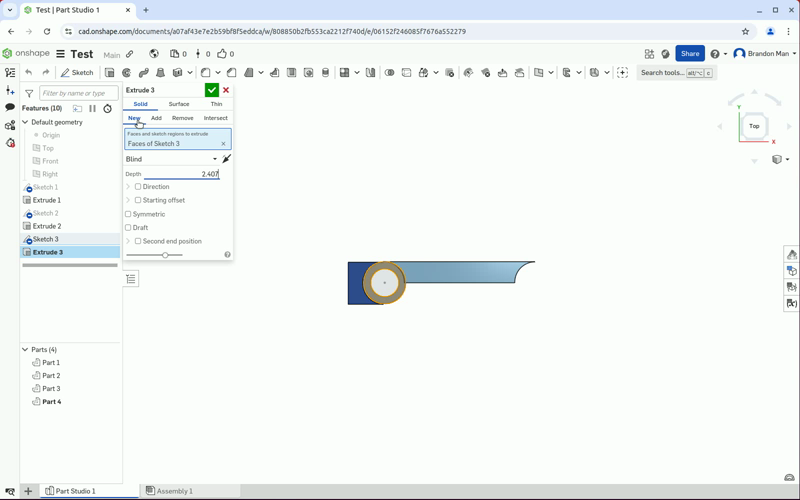
key(enter)
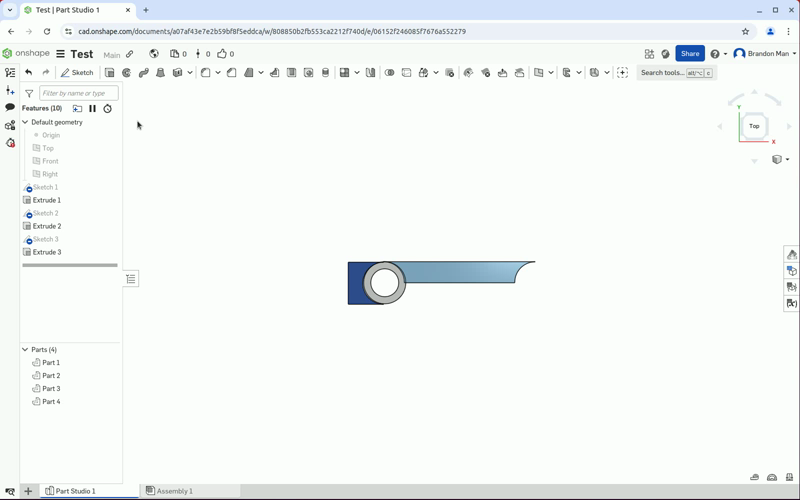
key(shift+h)
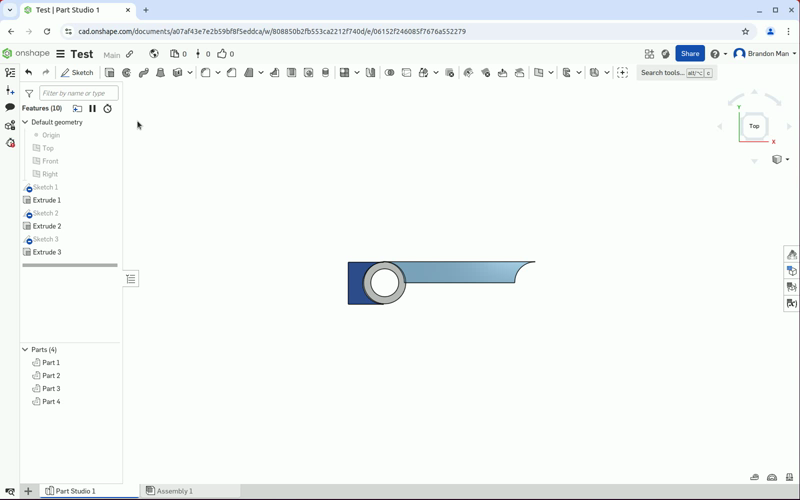
key(shift+h)
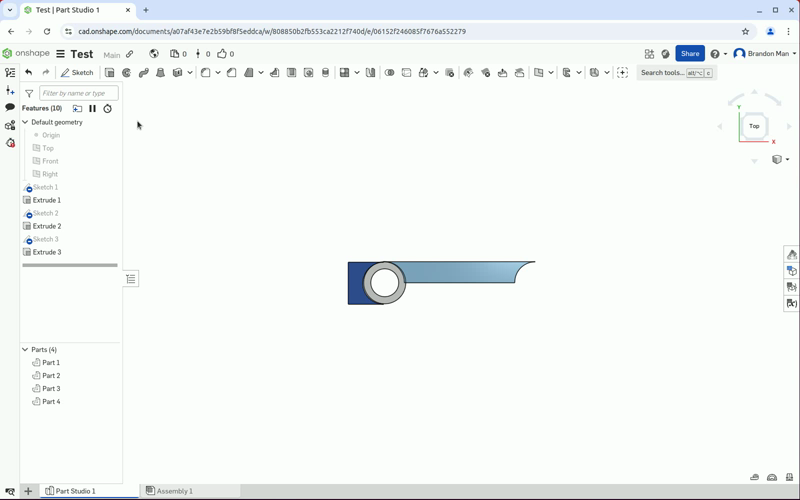
mouse_move(73, 189)
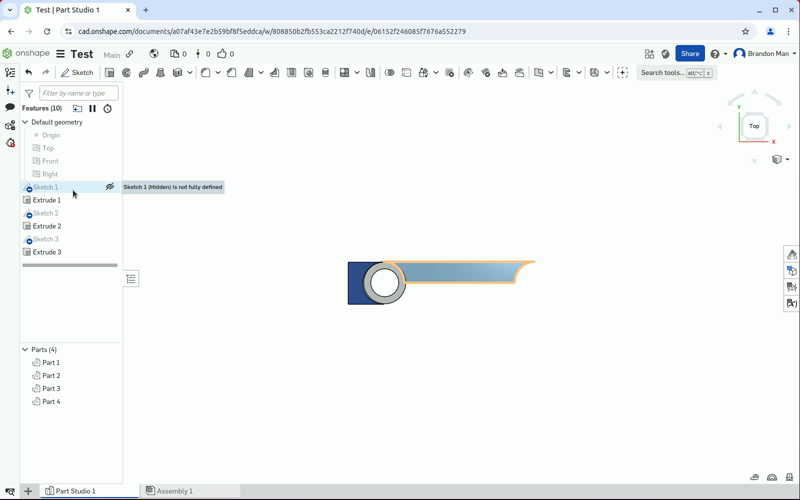
click(73, 189)
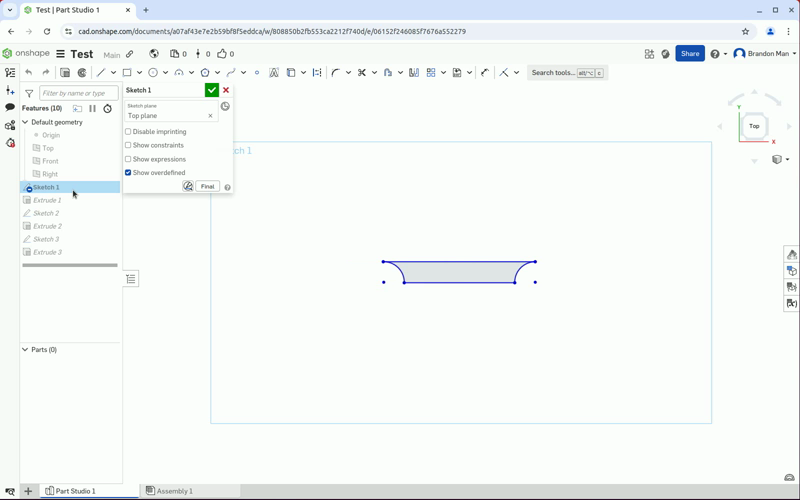
mouse_move(229, 92)
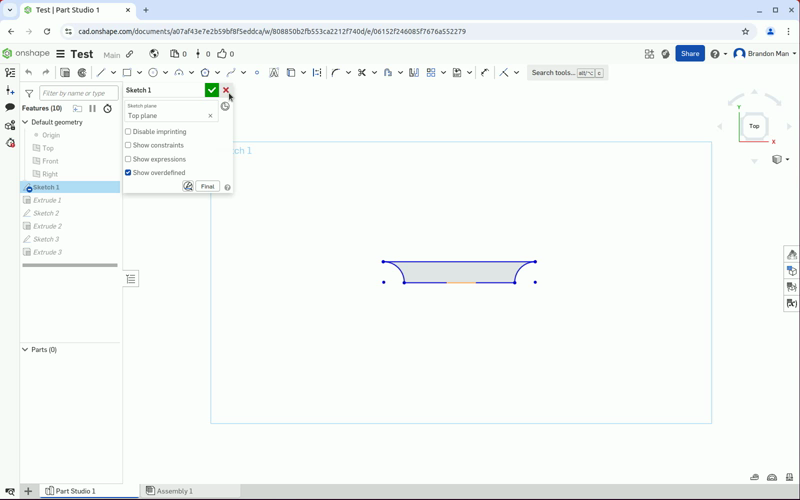
click(229, 92)
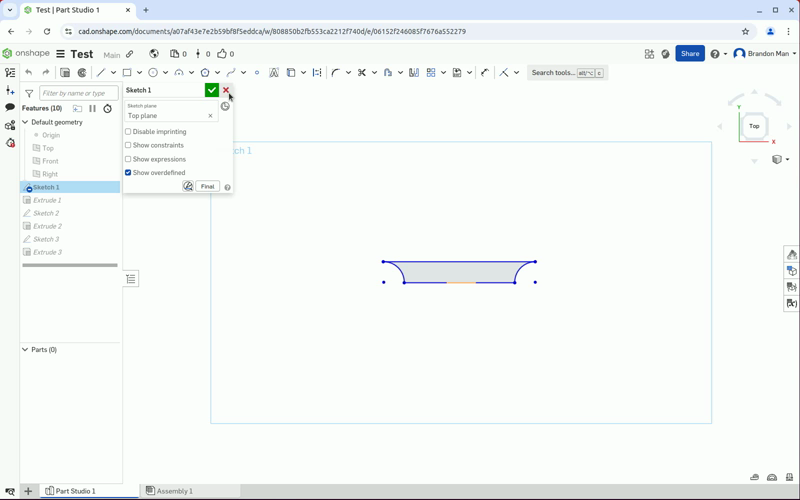
key(shift+s)
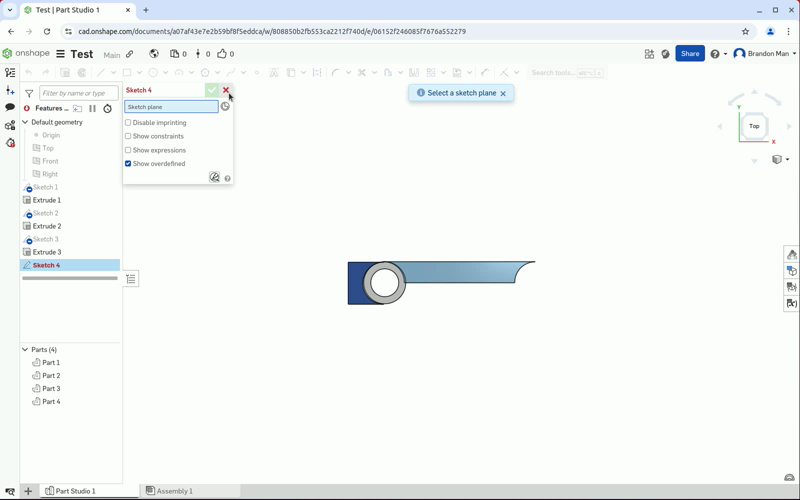
mouse_move(73, 150)
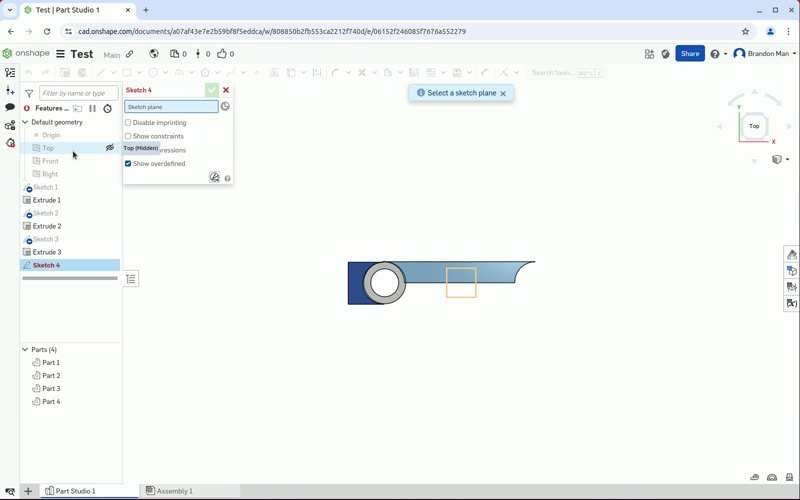
click(73, 150)
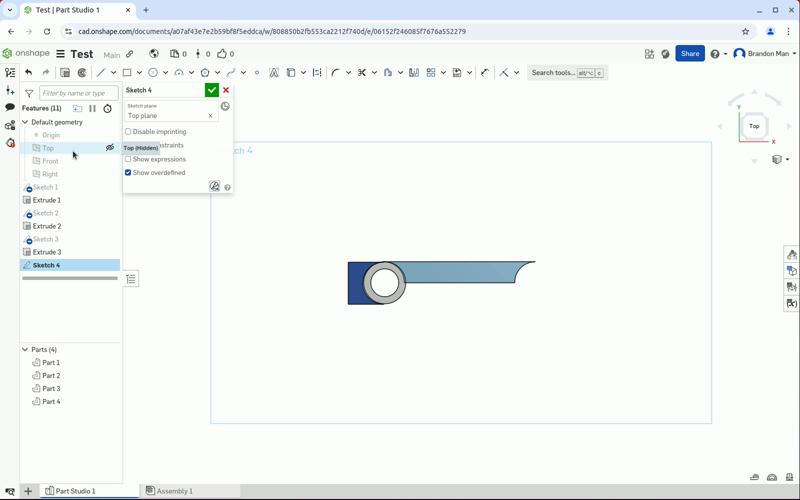
mouse_move(73, 352)
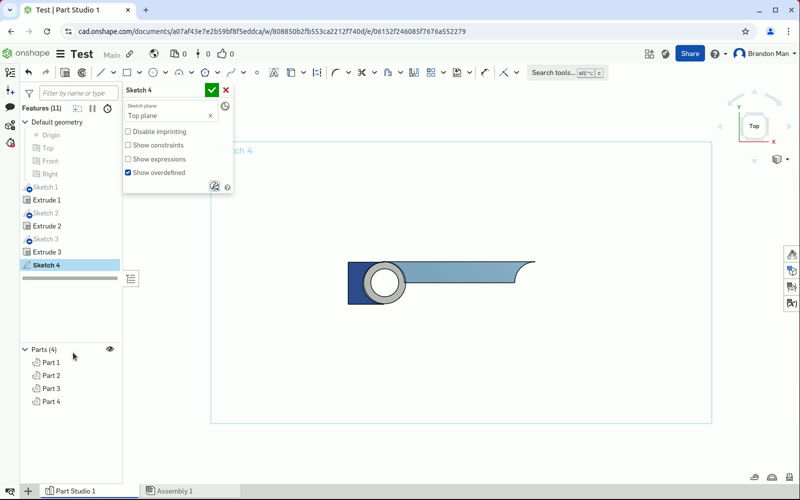
key(y)
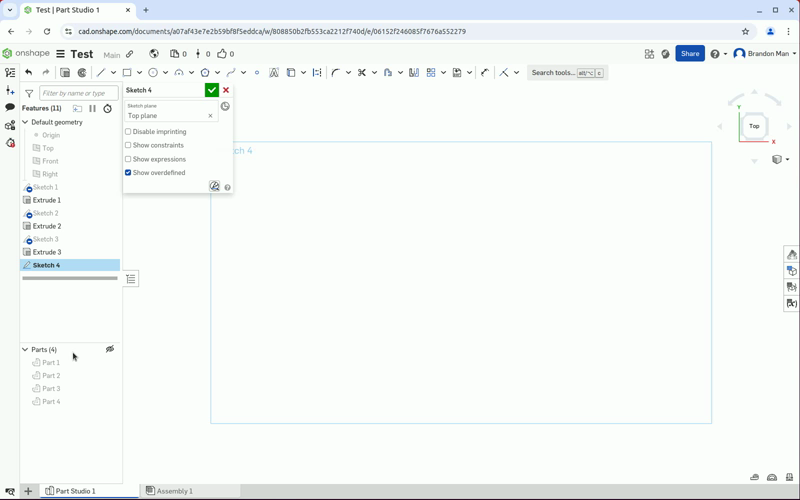
key(l)
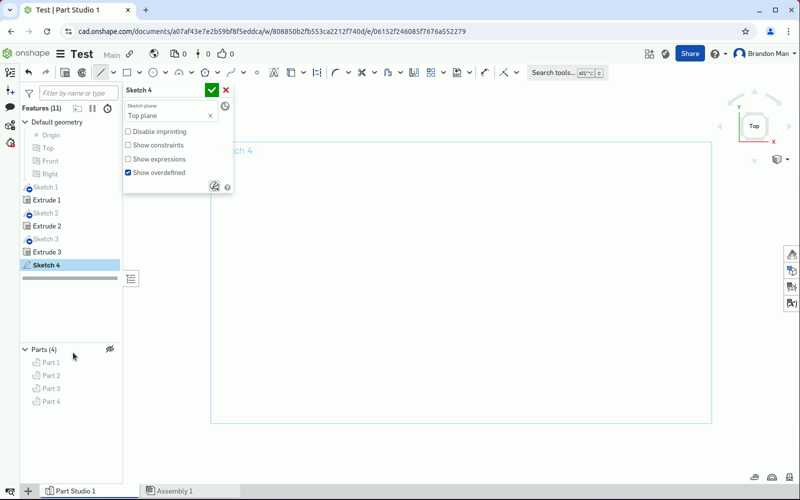
key_down(shift)
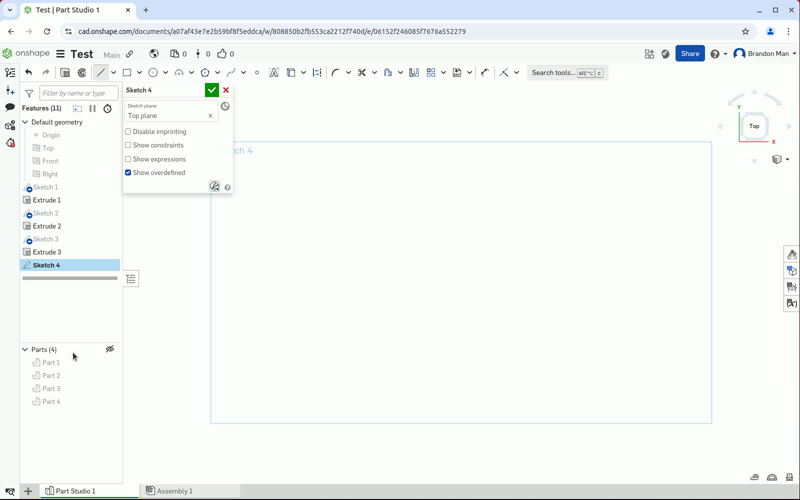
mouse_move(383, 304)
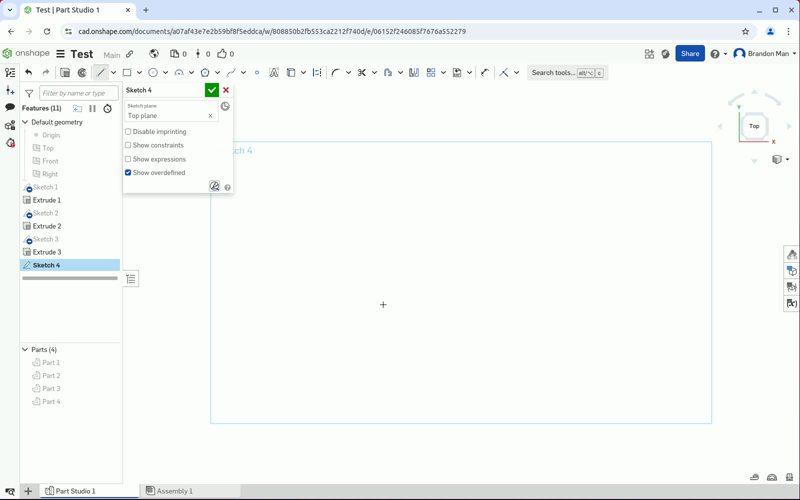
click(383, 304)
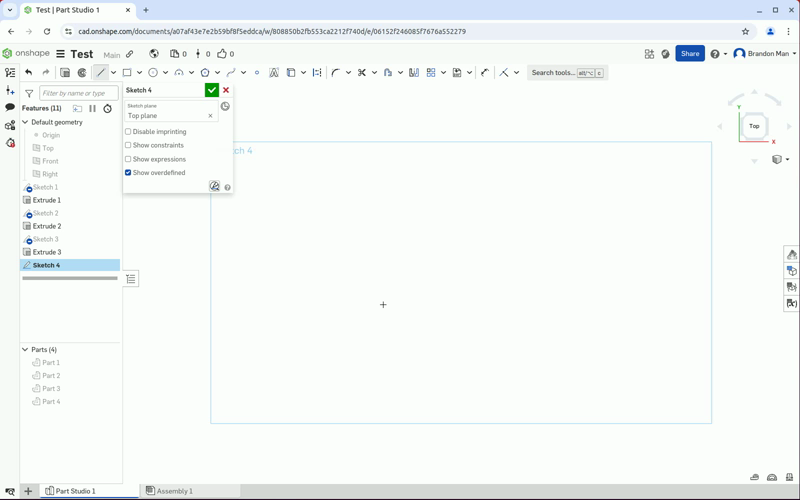
key_up(shift)
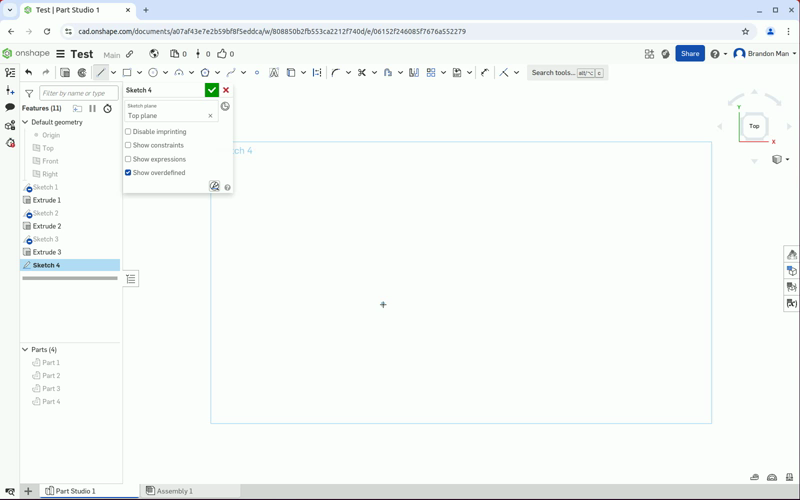
key_down(shift)
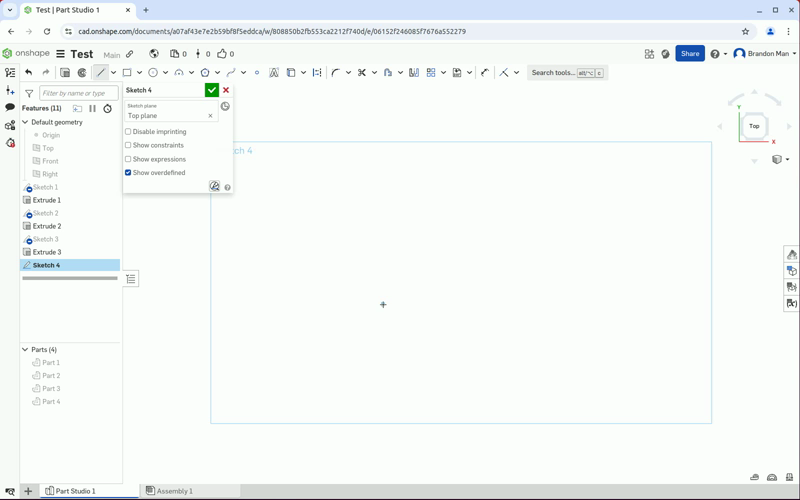
mouse_move(535, 304)
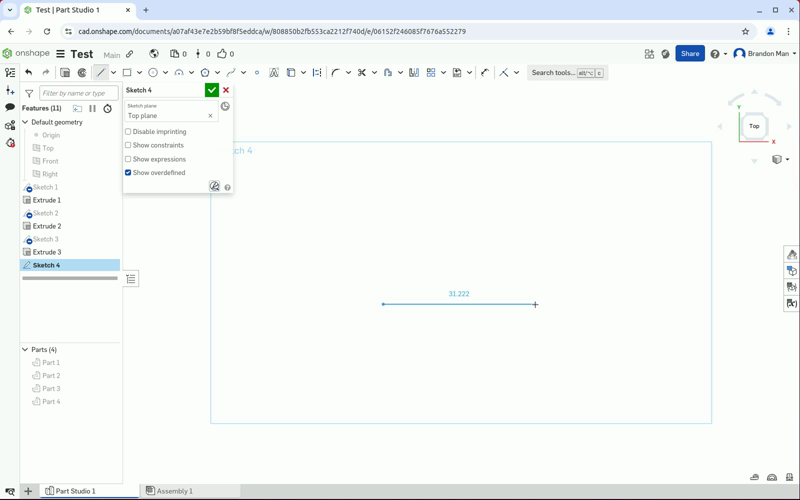
click(535, 304)
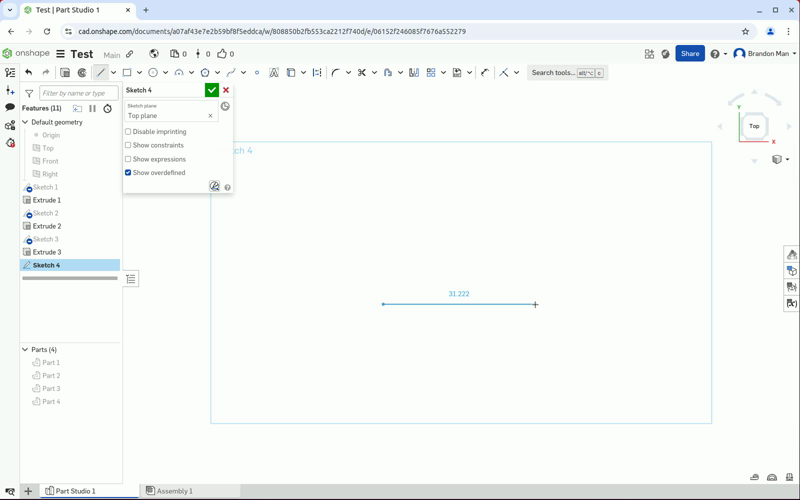
key_up(shift)
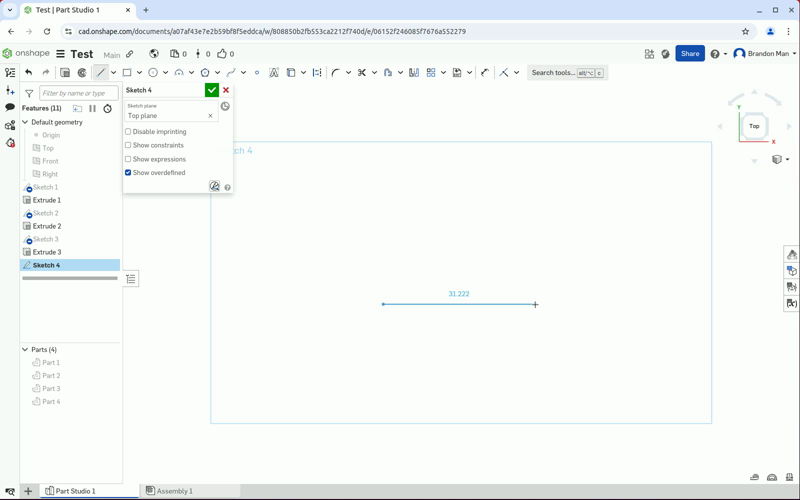
key(esc)
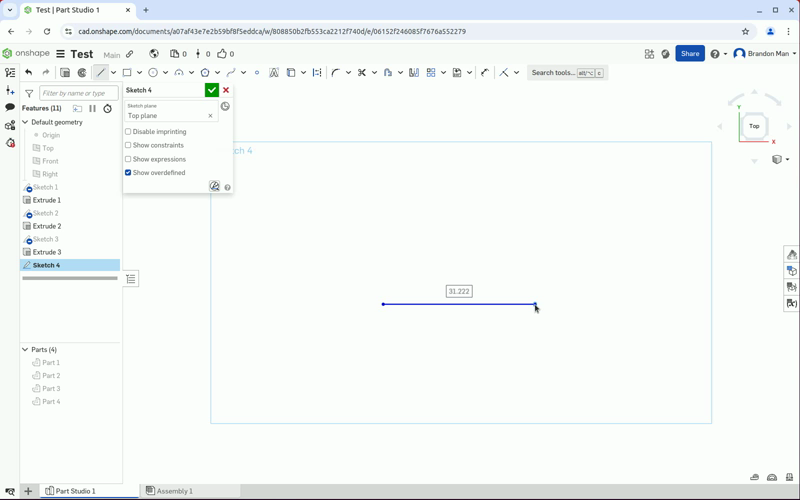
key(a)
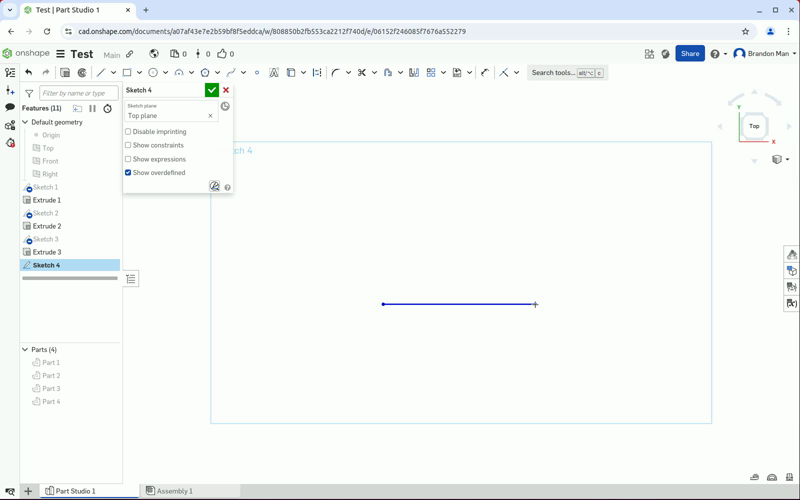
mouse_move(535, 304)
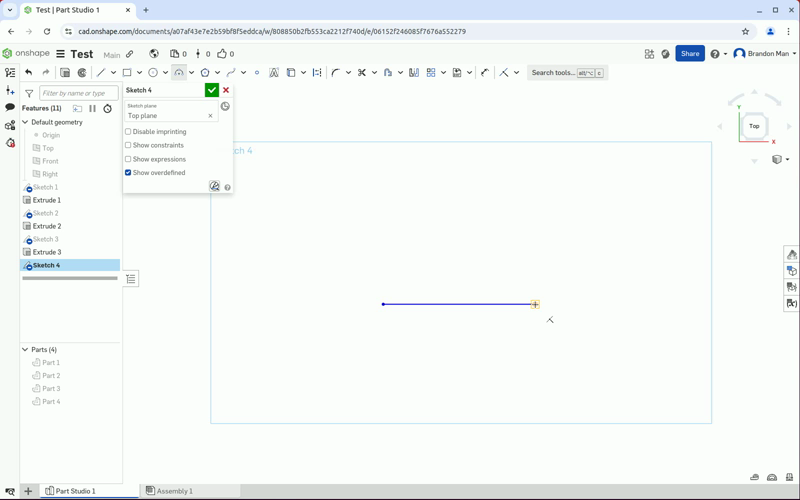
click(535, 304)
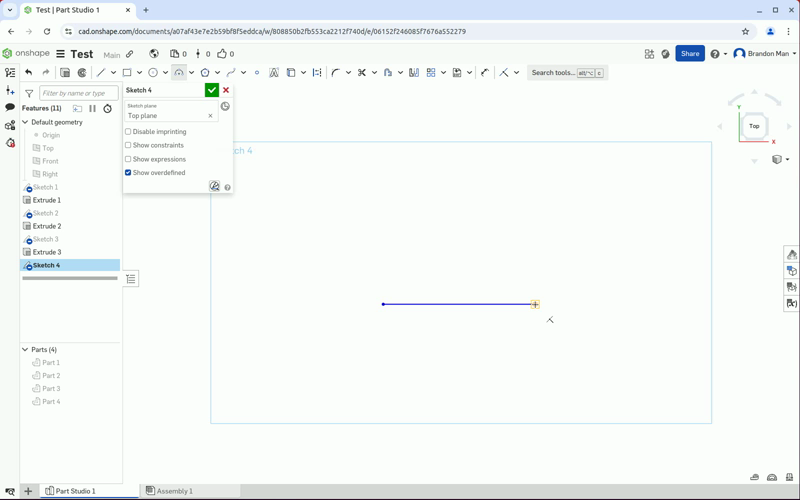
key_down(shift)
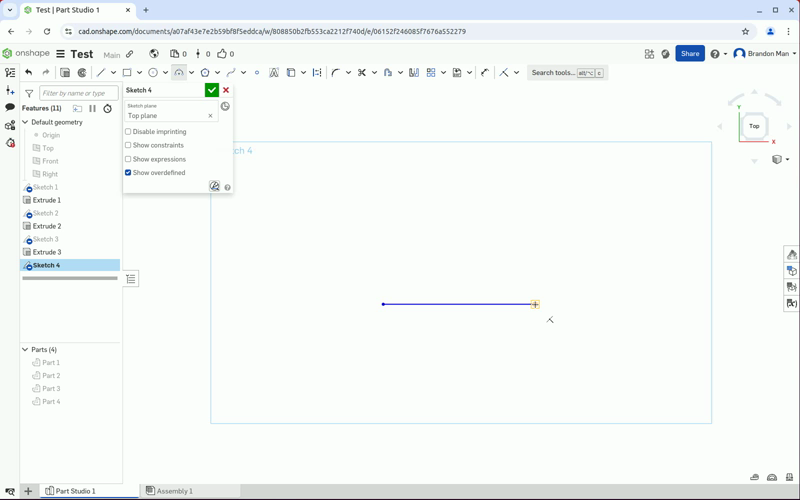
mouse_move(514, 283)
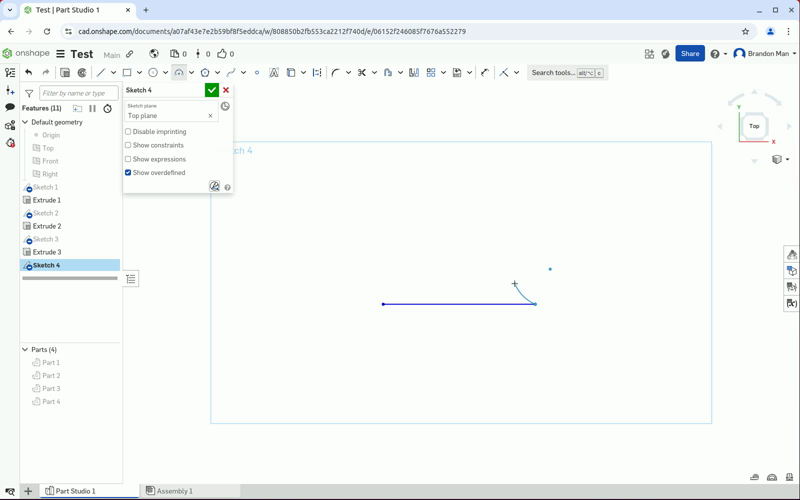
click(514, 283)
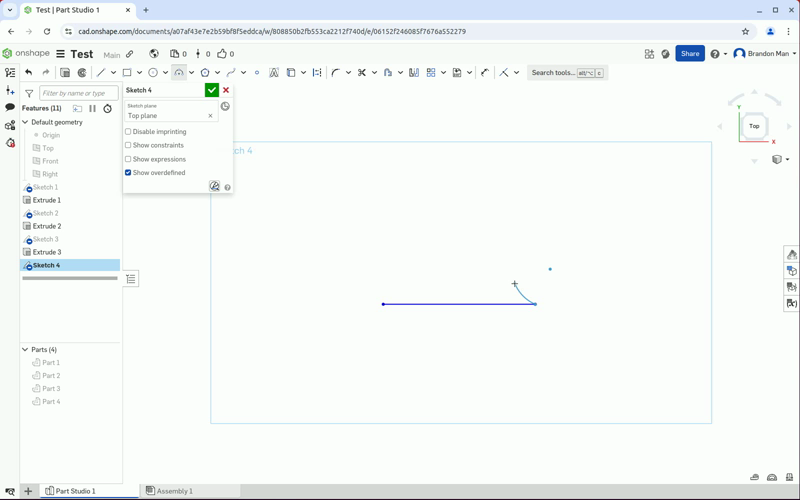
mouse_move(520, 297)
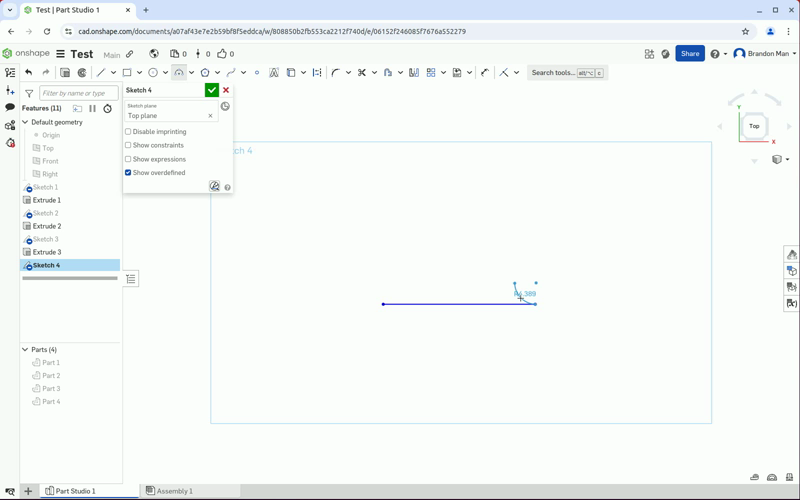
click(520, 297)
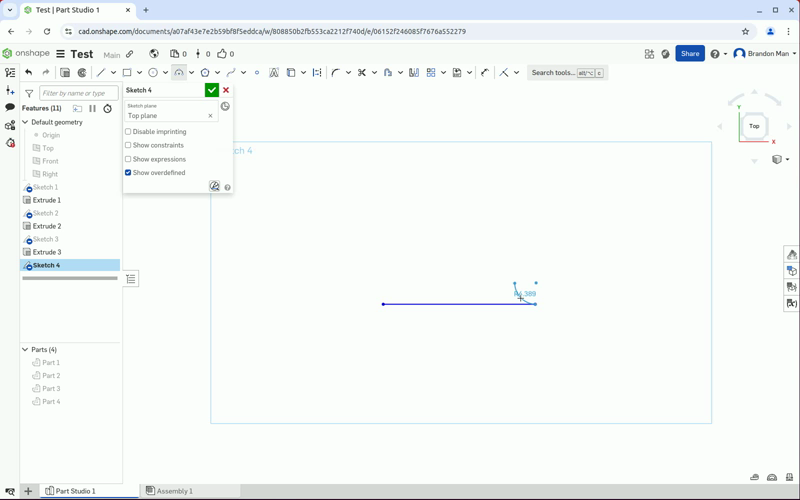
key_up(shift)
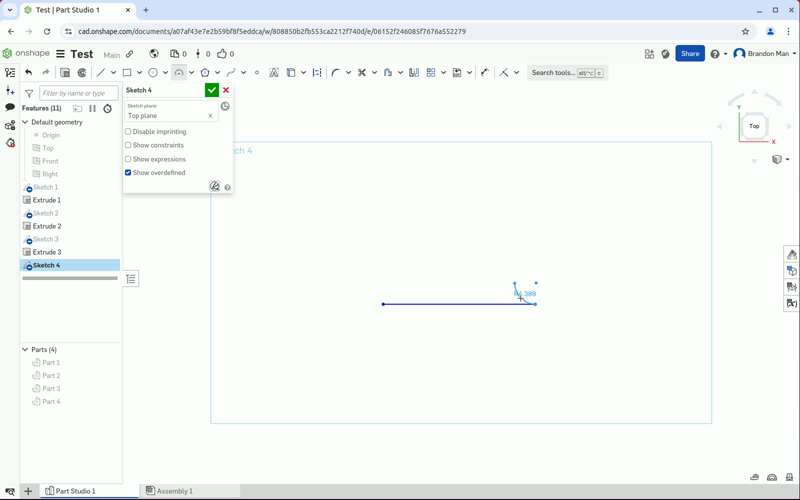
key(esc)
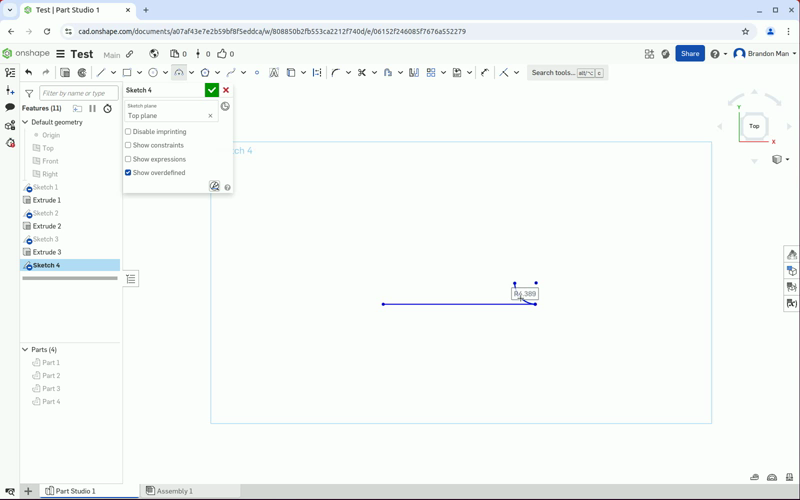
key(l)
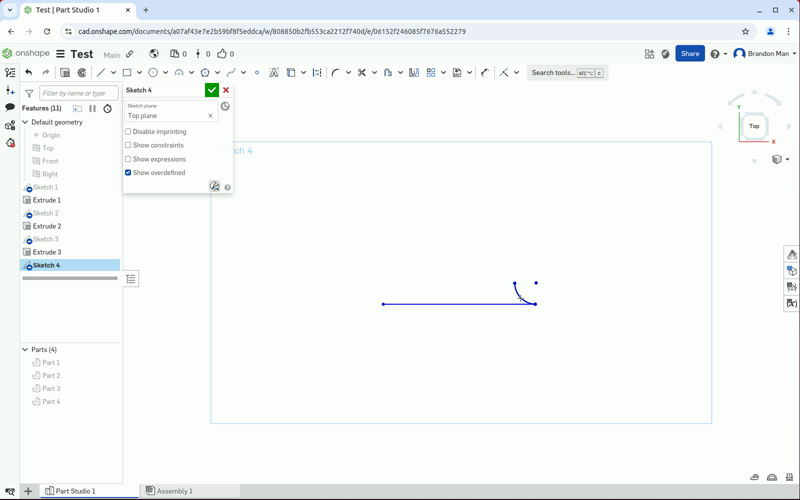
mouse_move(514, 283)
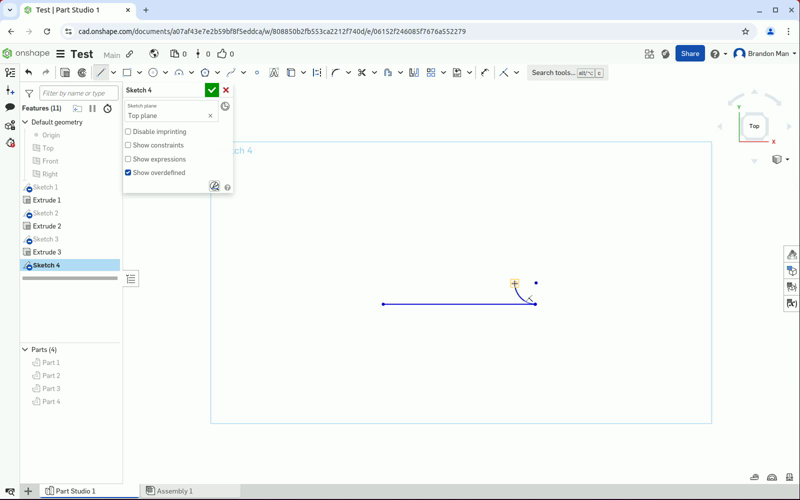
click(514, 283)
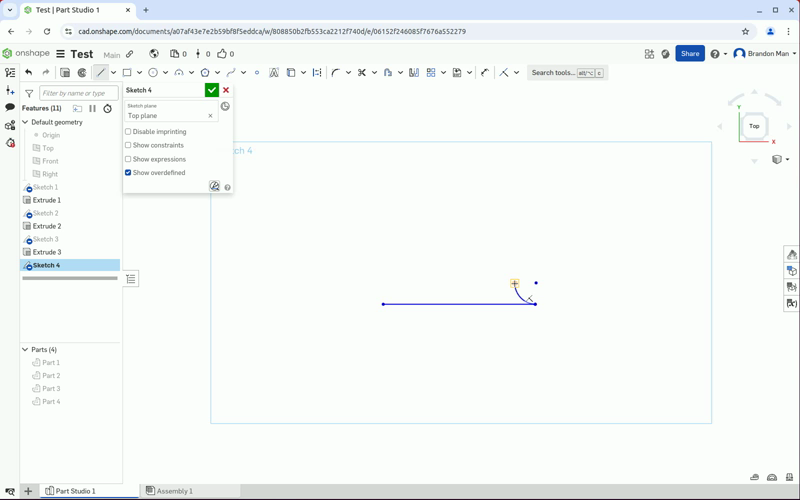
key_down(shift)
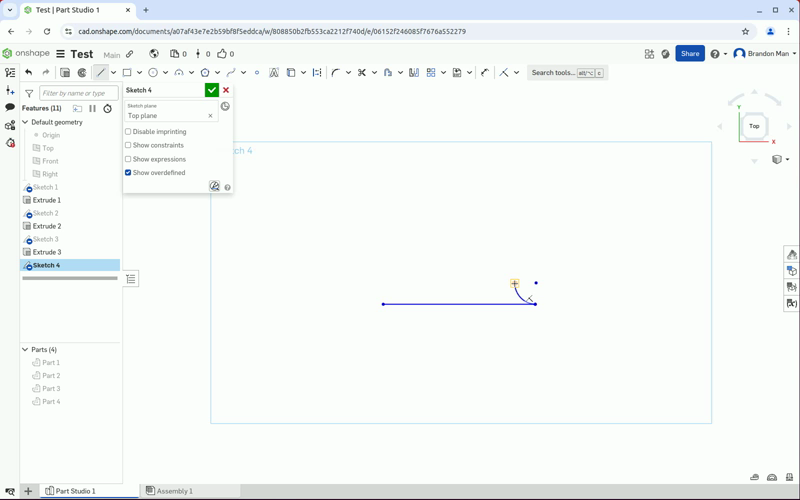
mouse_move(404, 283)
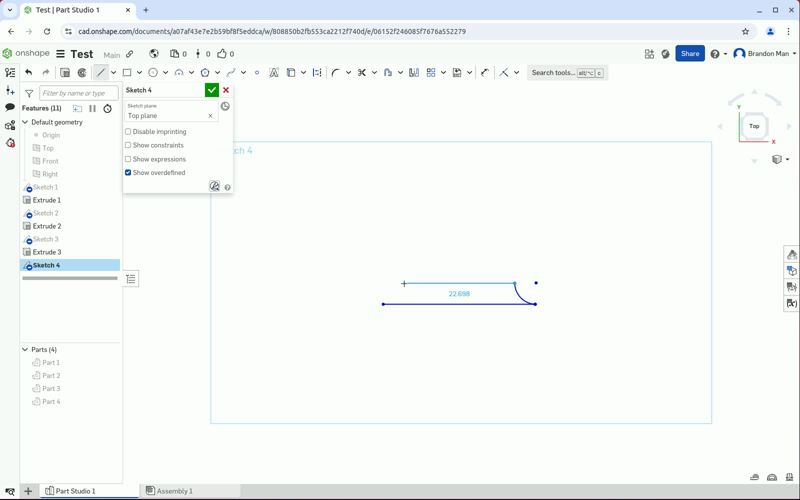
click(404, 283)
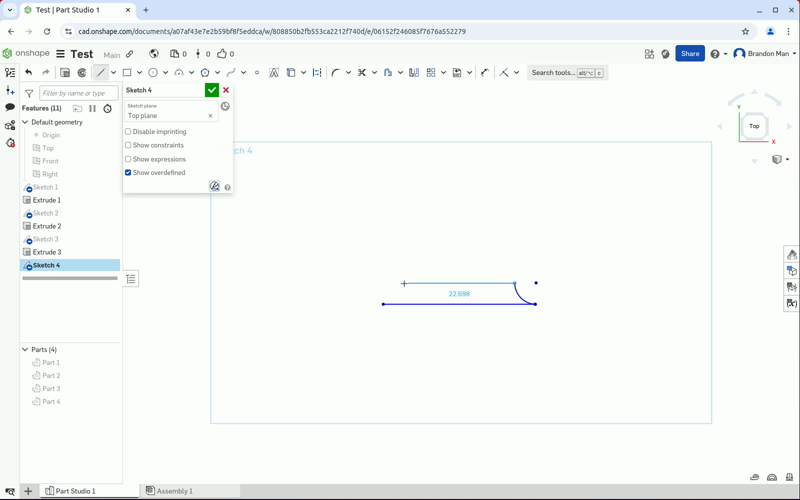
key_up(shift)
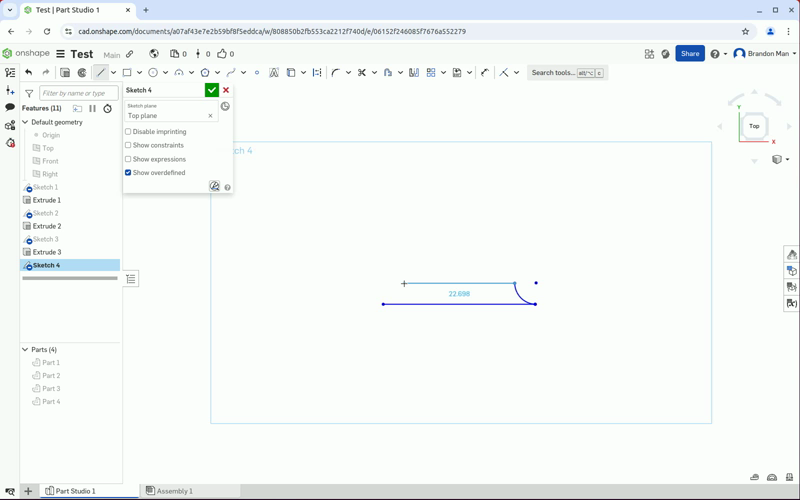
key(esc)
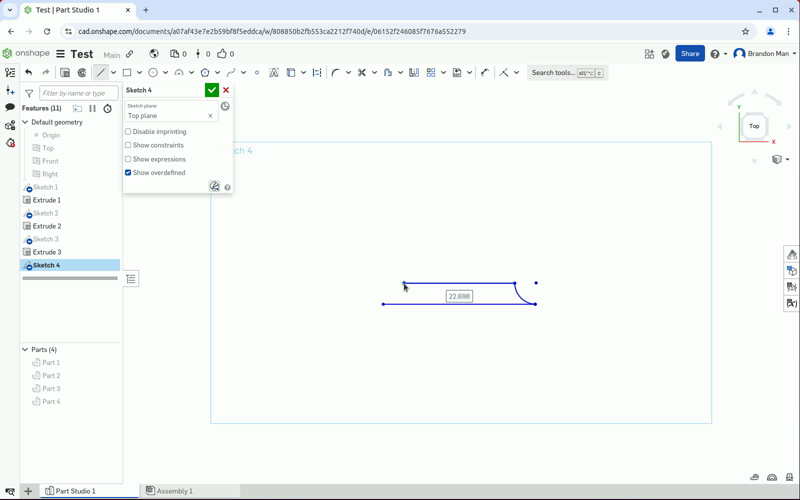
key(a)
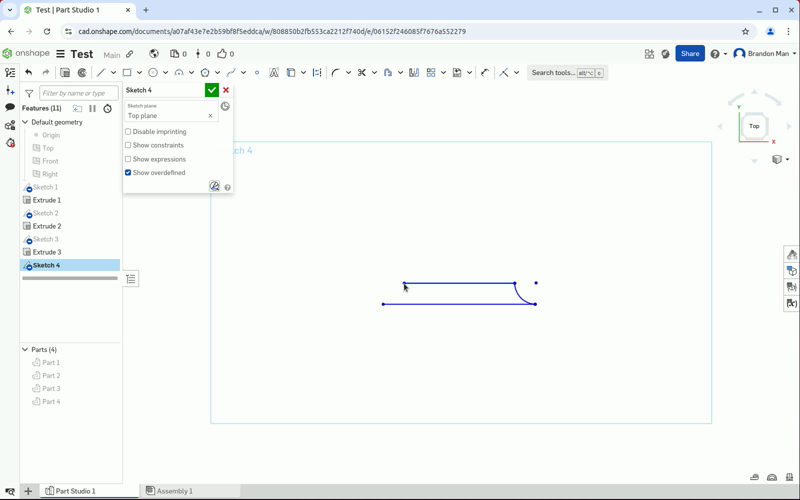
mouse_move(404, 283)
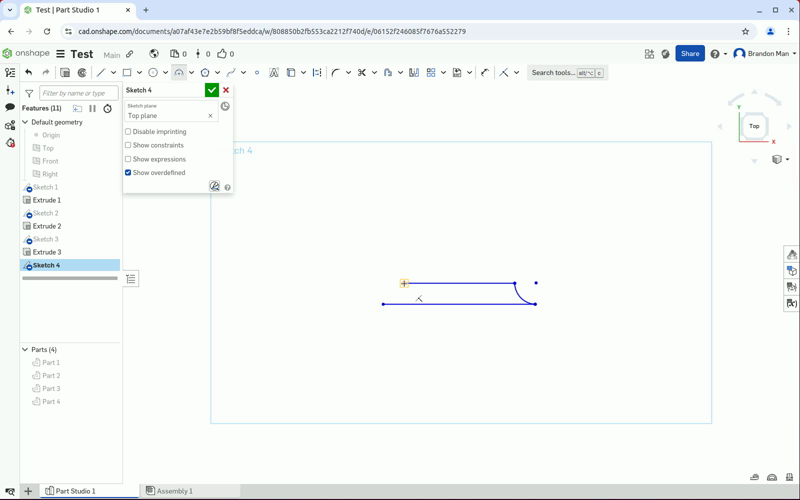
click(404, 283)
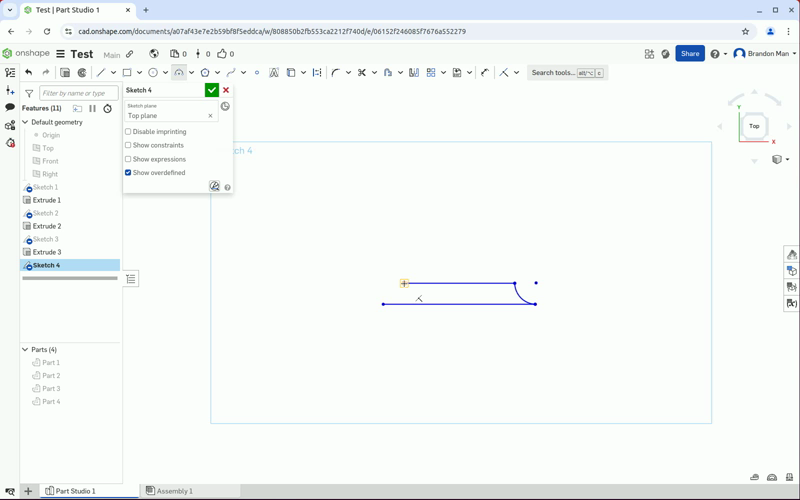
mouse_move(383, 304)
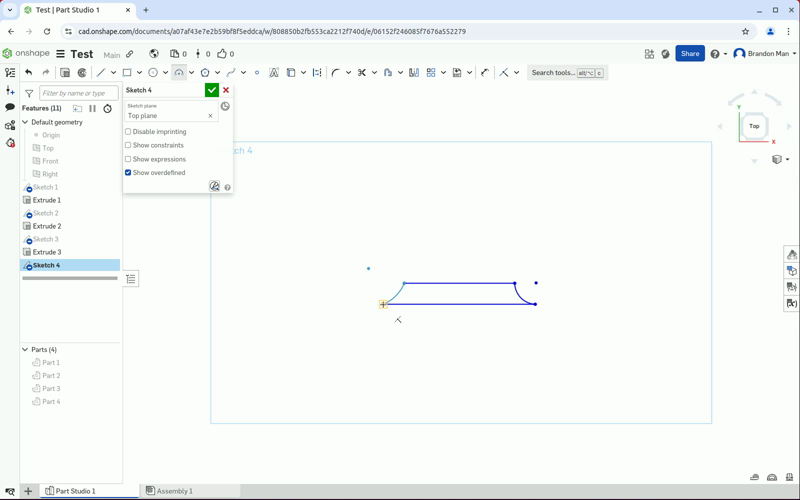
click(383, 304)
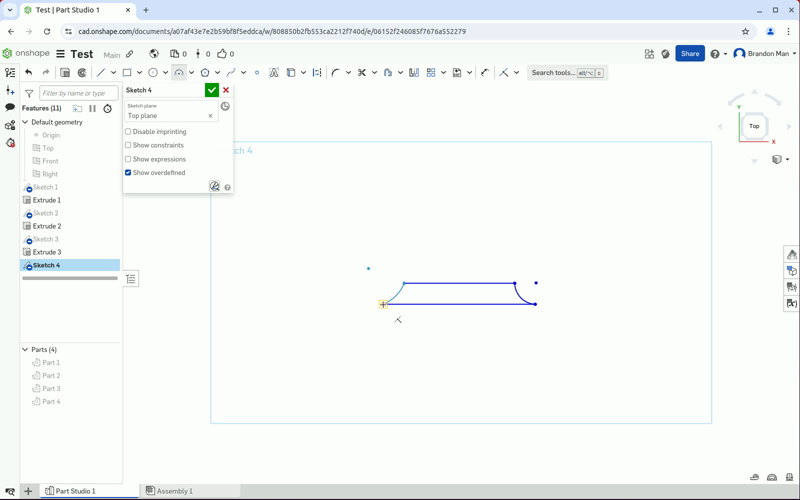
key_down(shift)
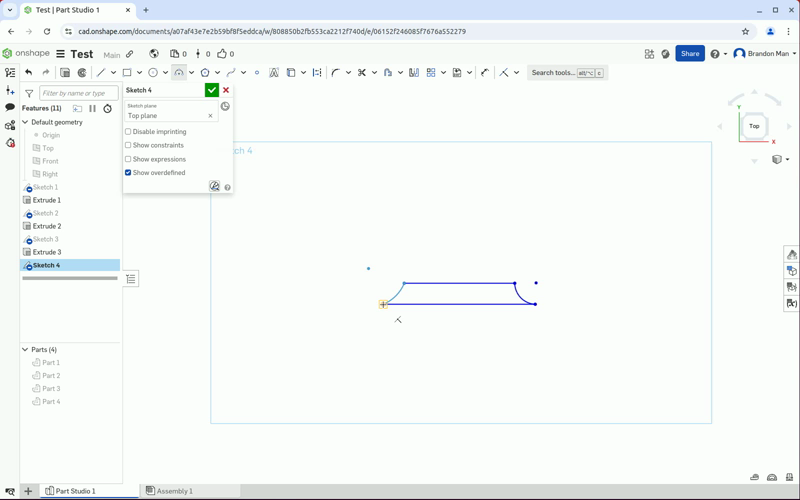
mouse_move(398, 297)
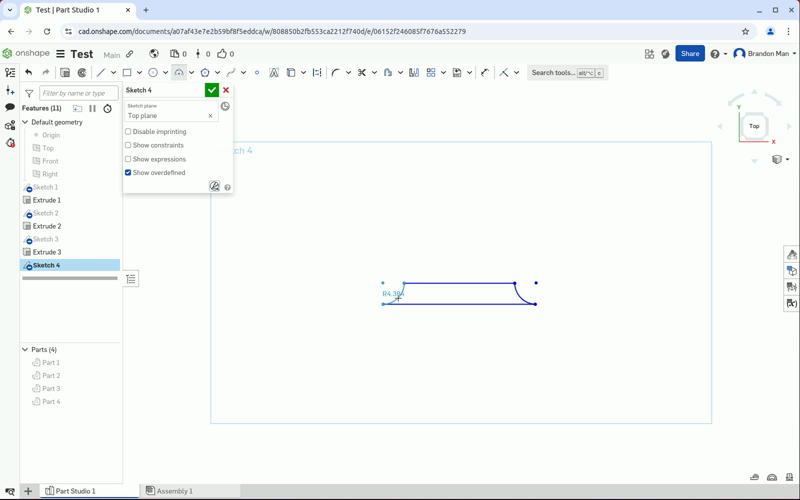
click(398, 297)
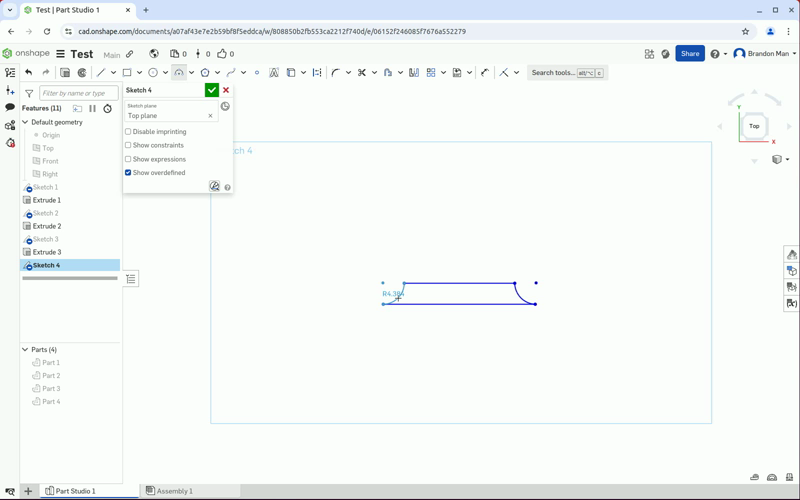
key_up(shift)
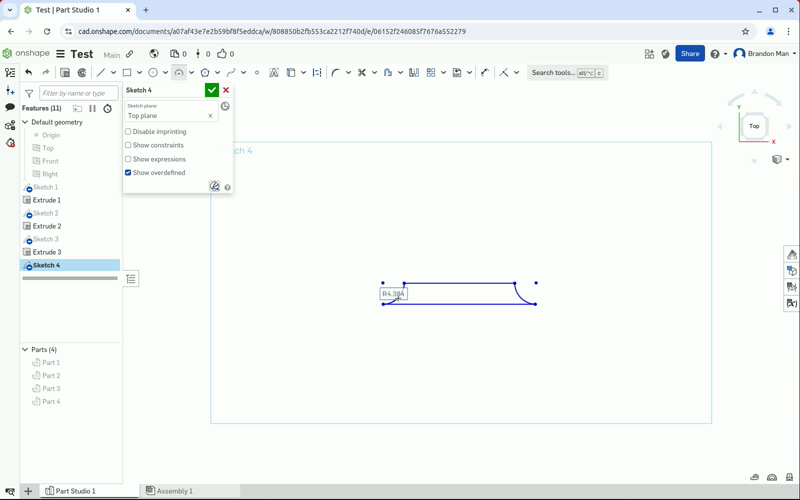
key(esc)
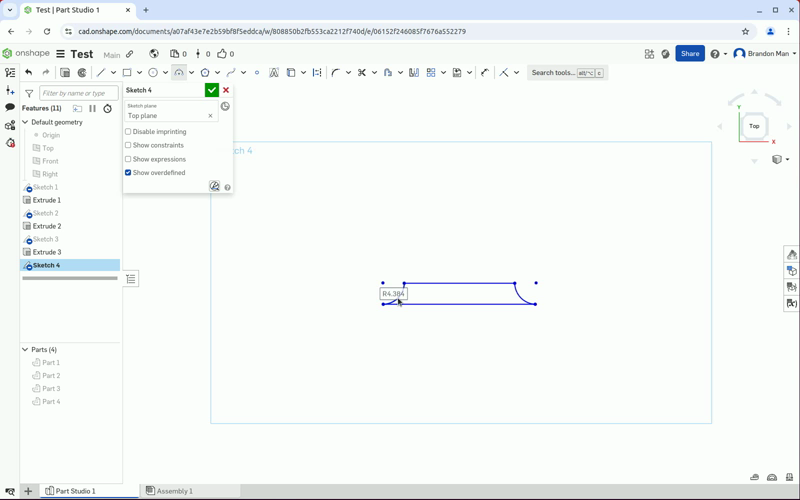
mouse_move(503, 287)
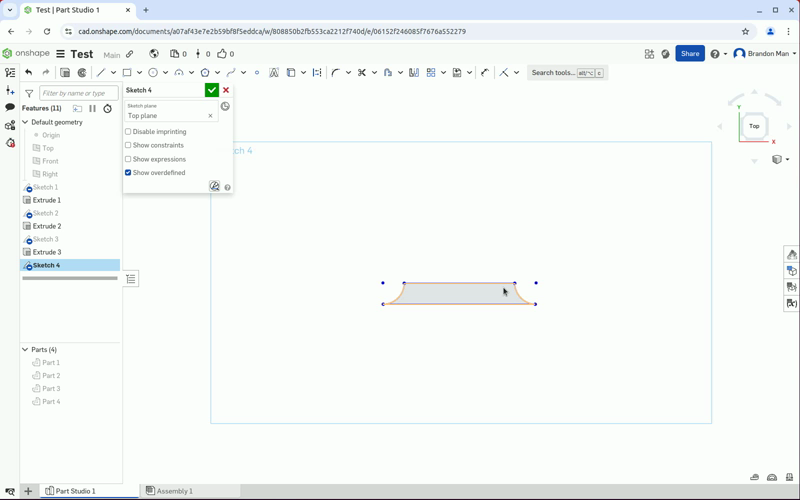
click(503, 287)
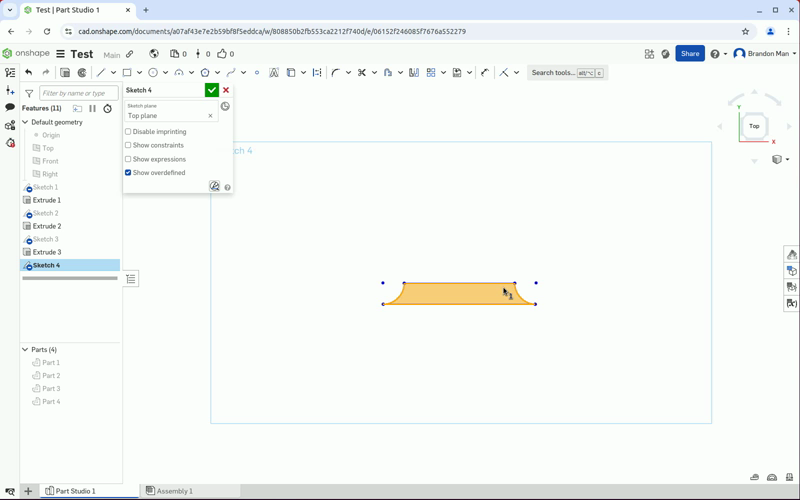
mouse_move(73, 352)
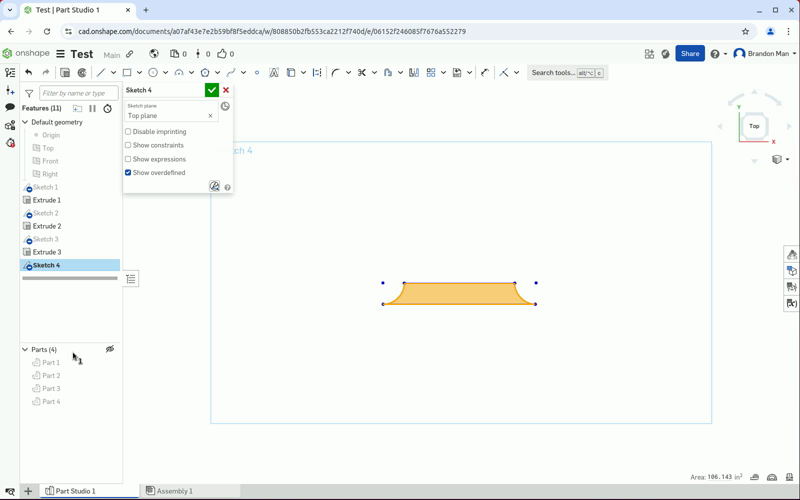
key(shift+y)
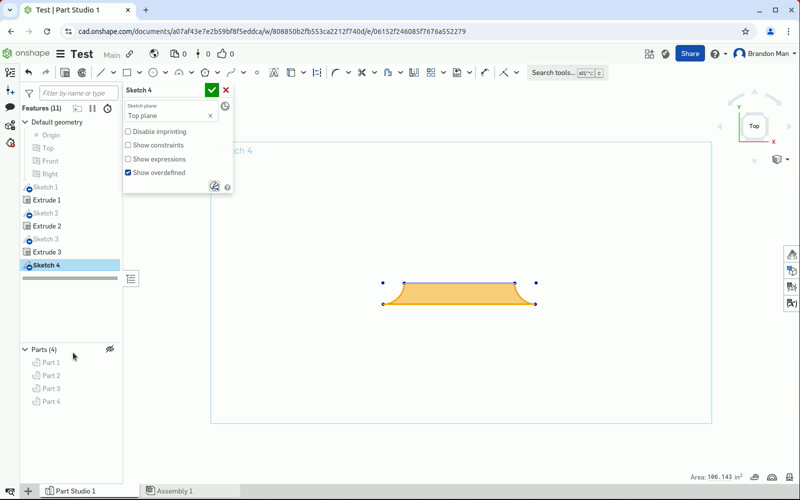
key(shift+e)
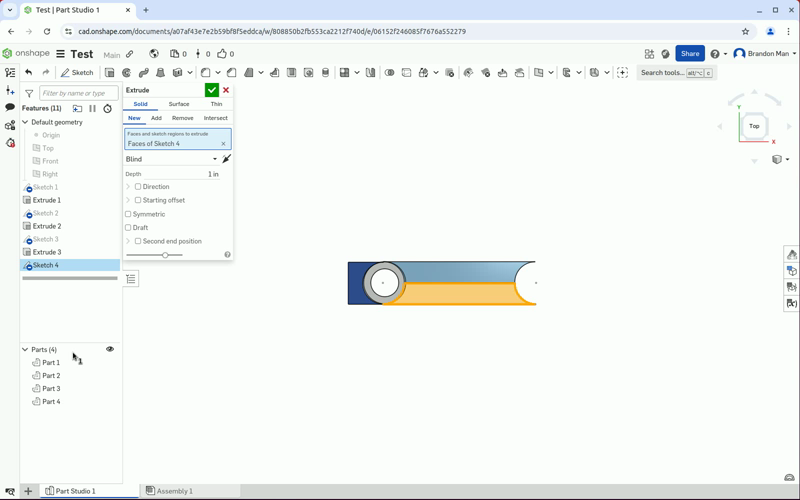
mouse_move(143, 106)
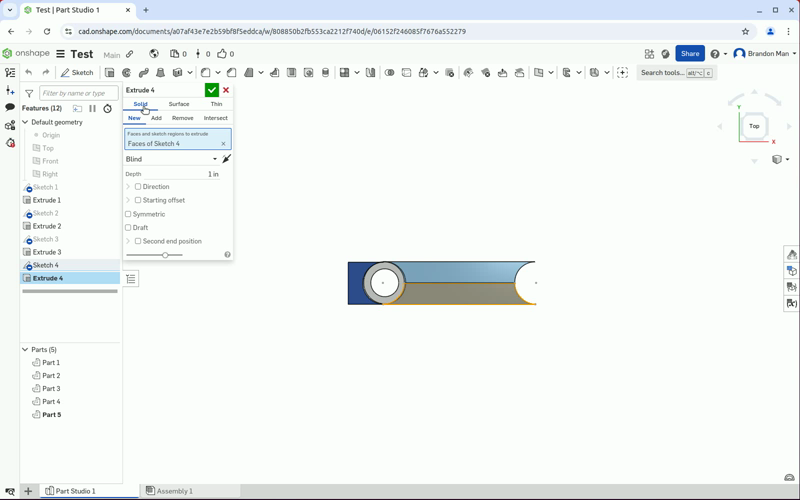
click(143, 106)
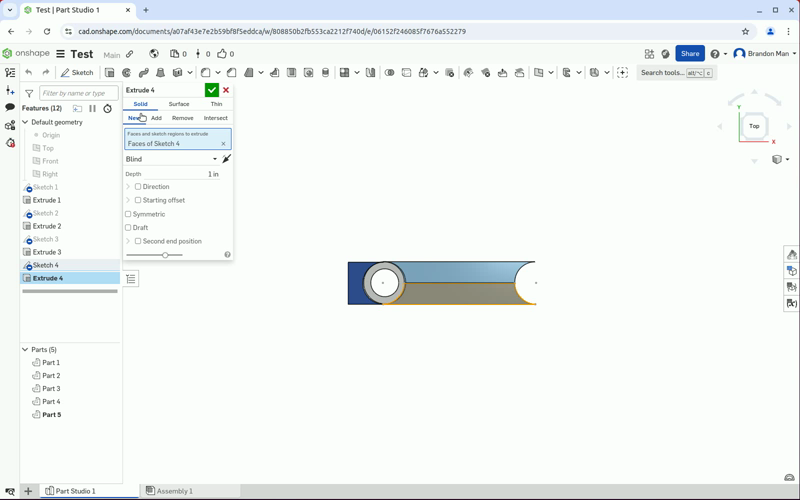
mouse_move(137, 120)
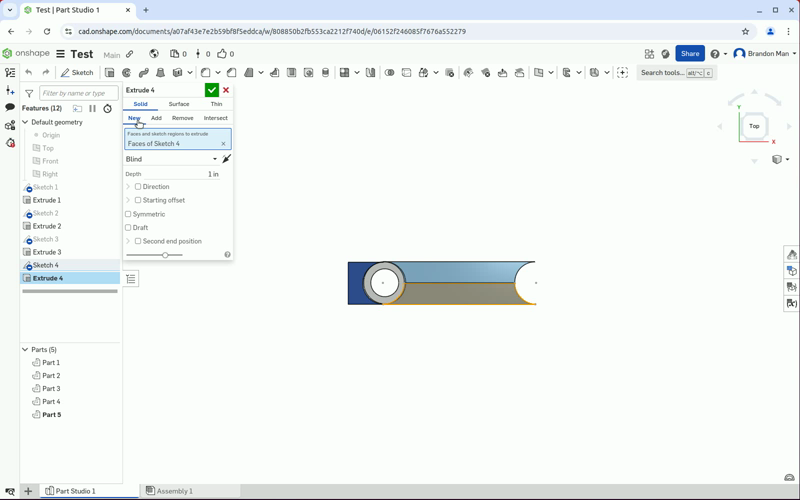
click(137, 120)
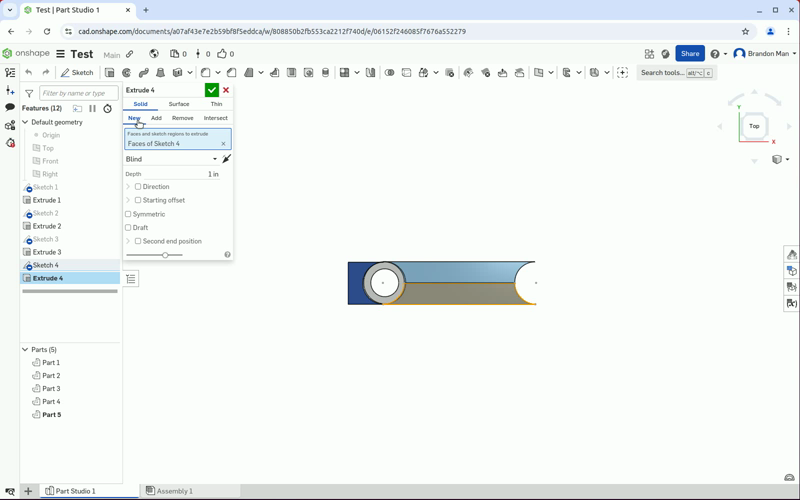
key(tab, 4)
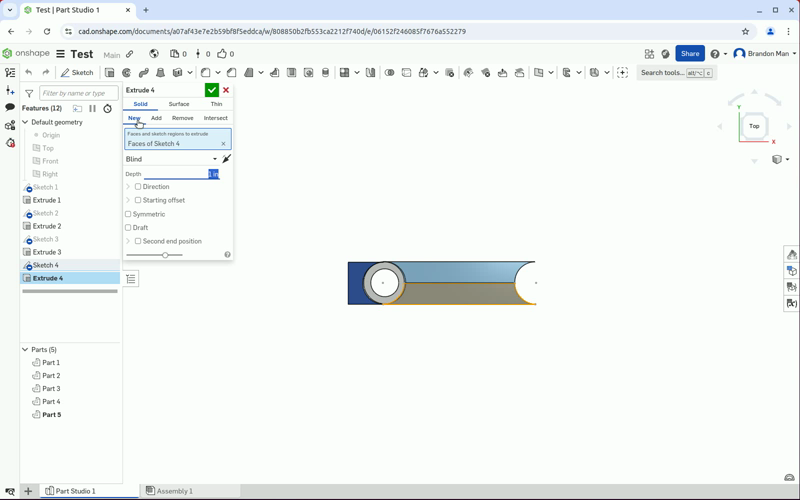
text(2.407)
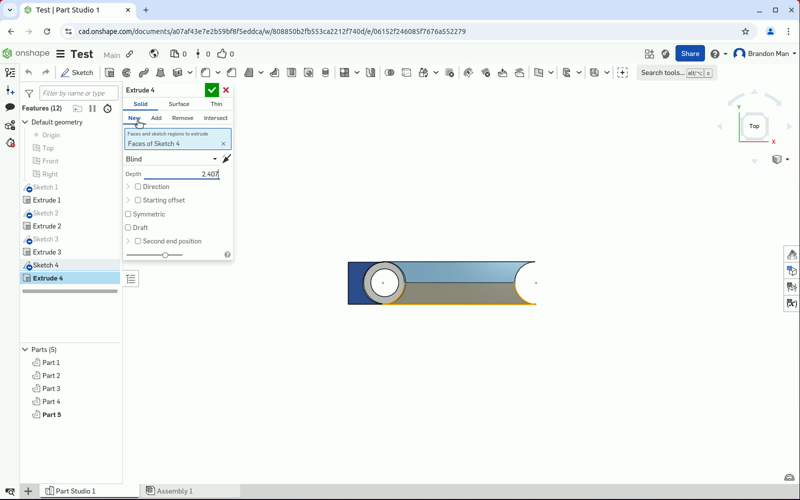
key(enter)
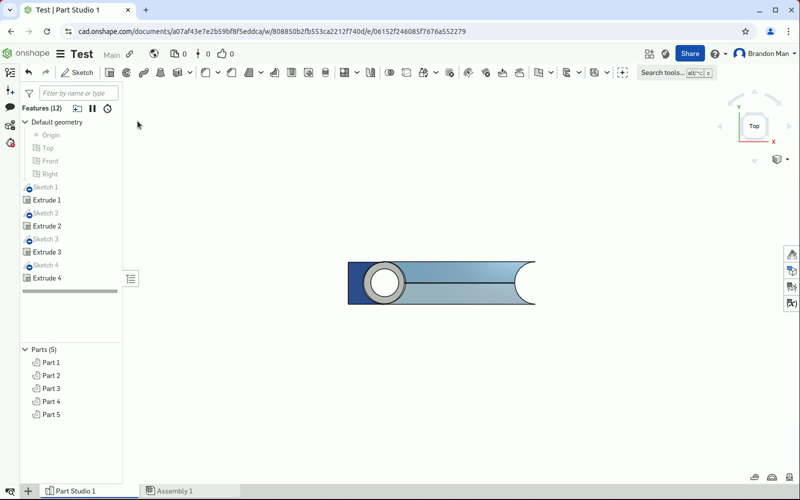
key(shift+h)
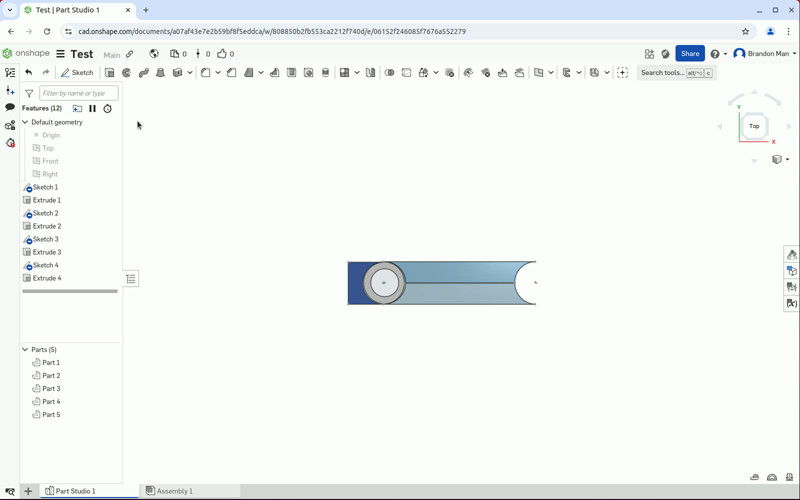
key(shift+h)
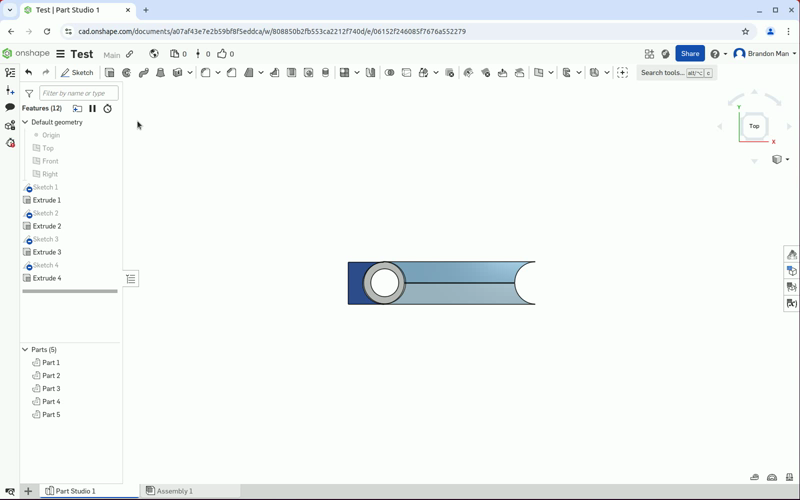
mouse_move(73, 189)
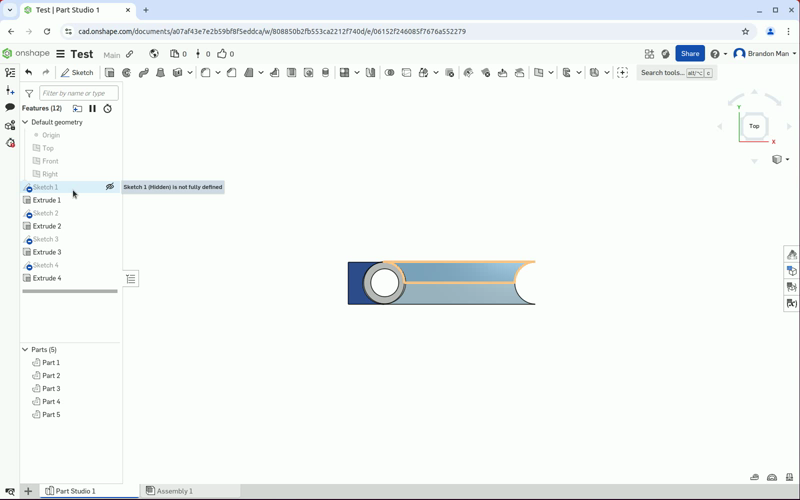
click(73, 189)
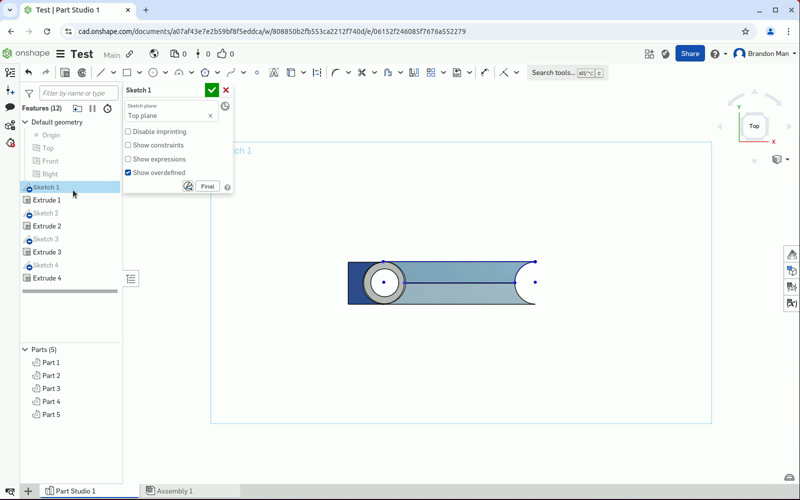
mouse_move(229, 92)
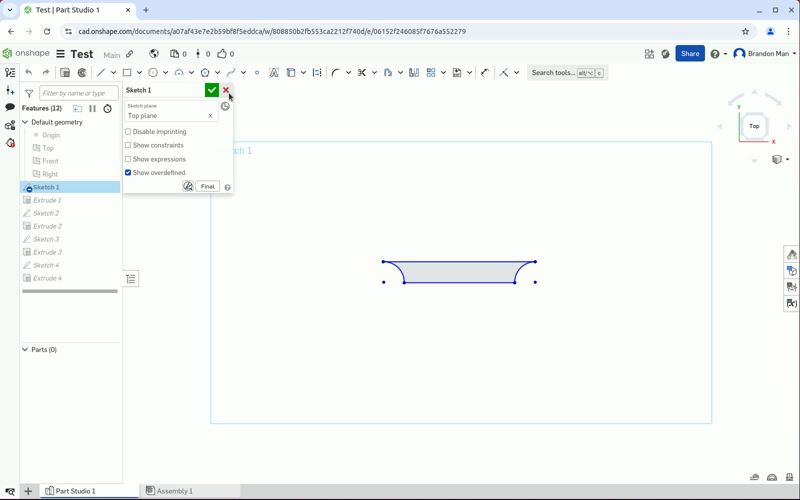
click(229, 92)
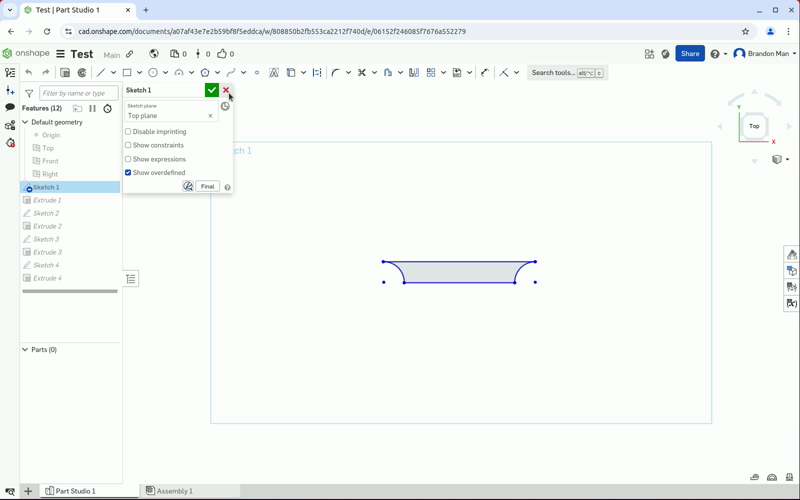
key(shift+s)
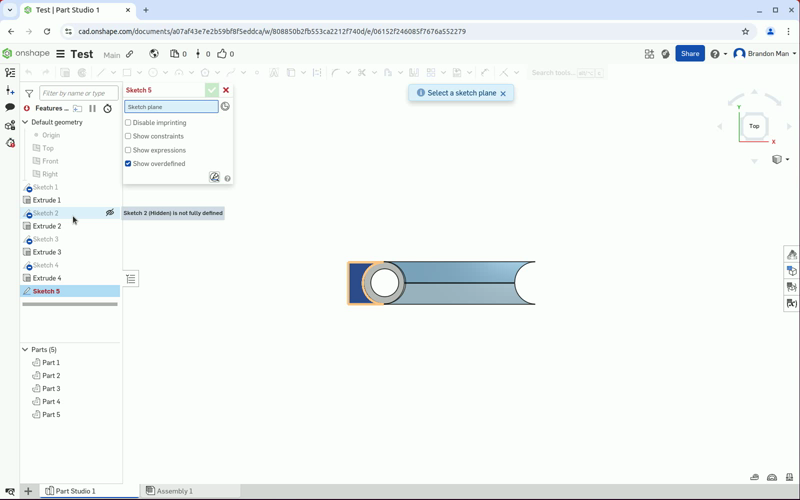
scroll(3)
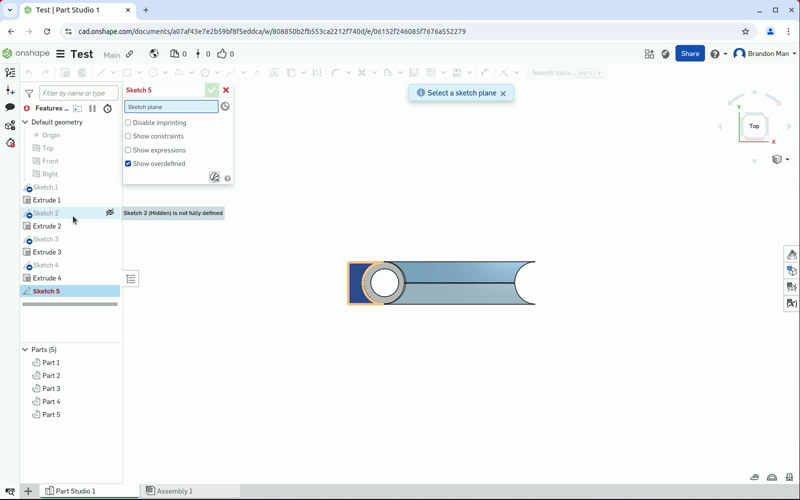
mouse_move(73, 150)
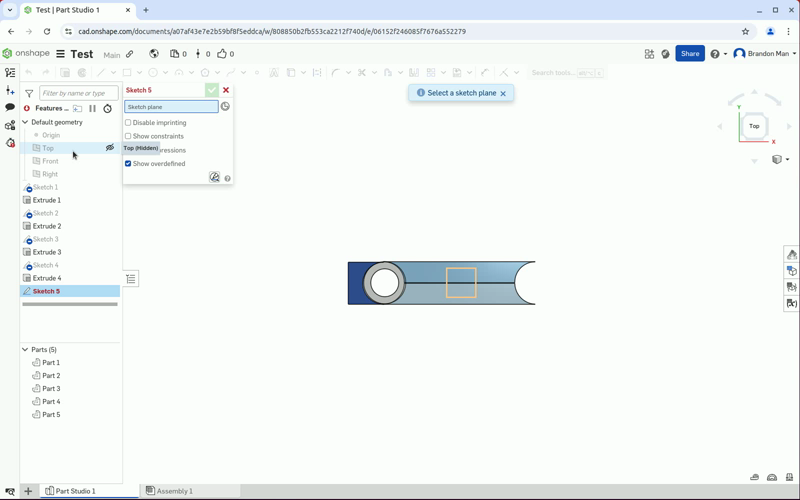
click(73, 150)
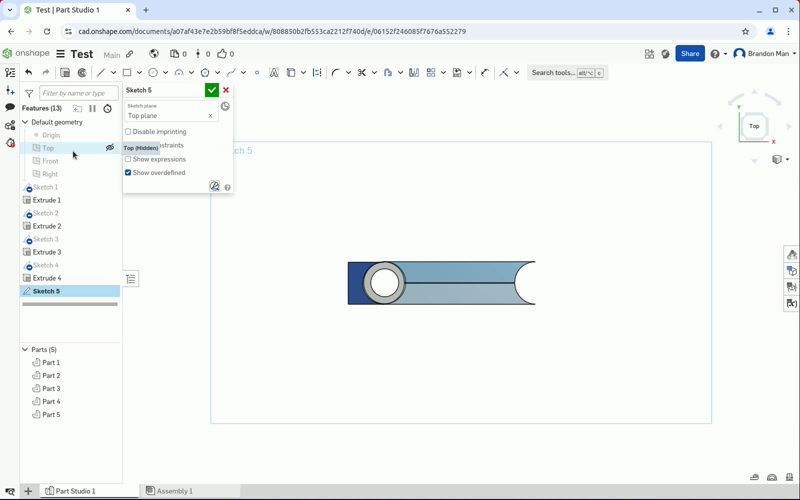
mouse_move(73, 352)
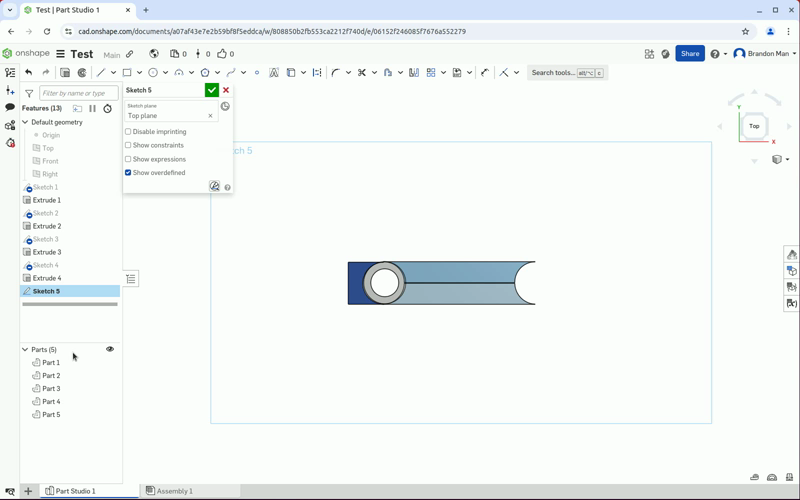
key(y)
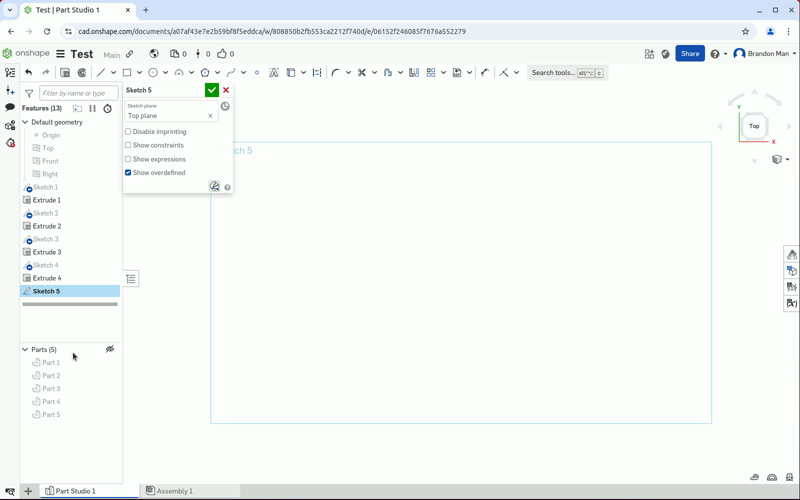
key(c)
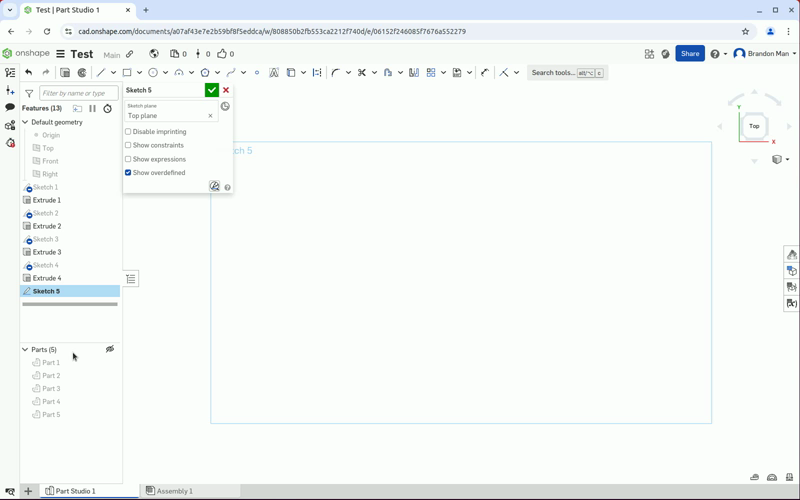
key_down(shift)
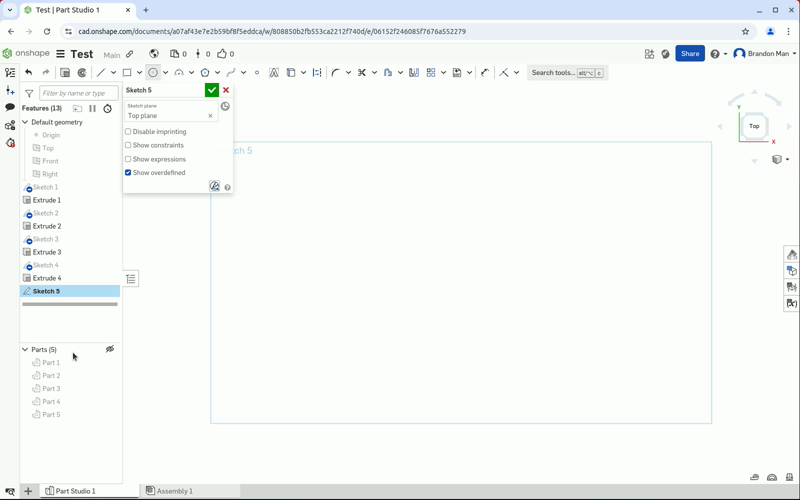
mouse_move(535, 282)
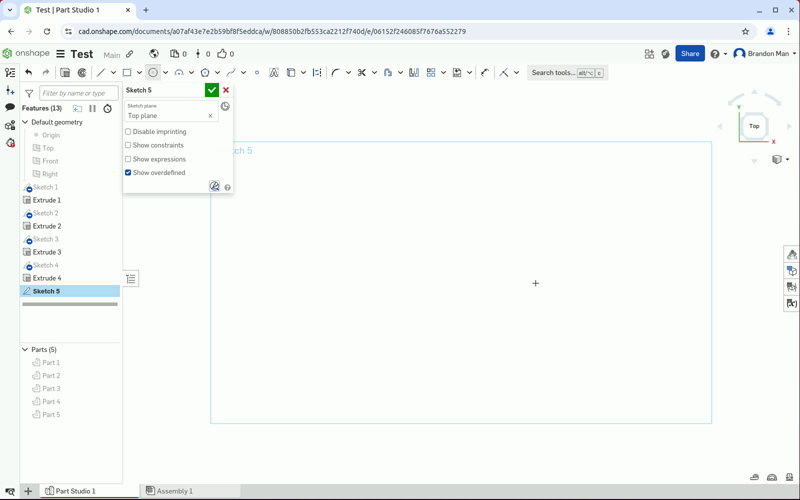
click(535, 282)
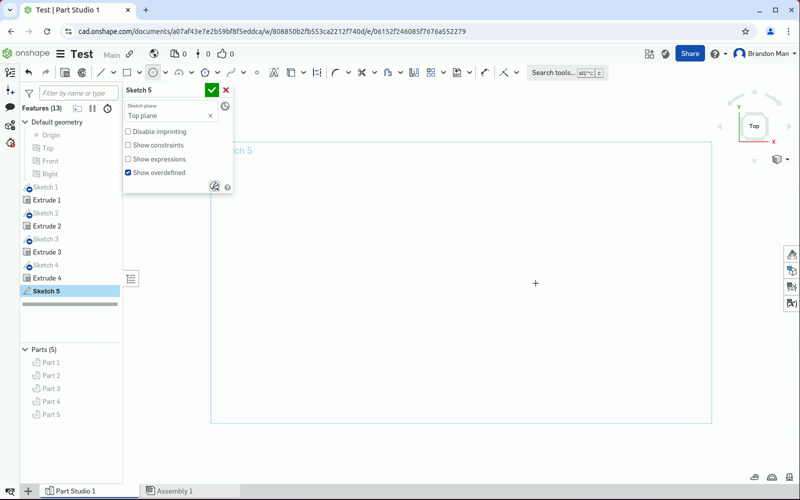
key_up(shift)
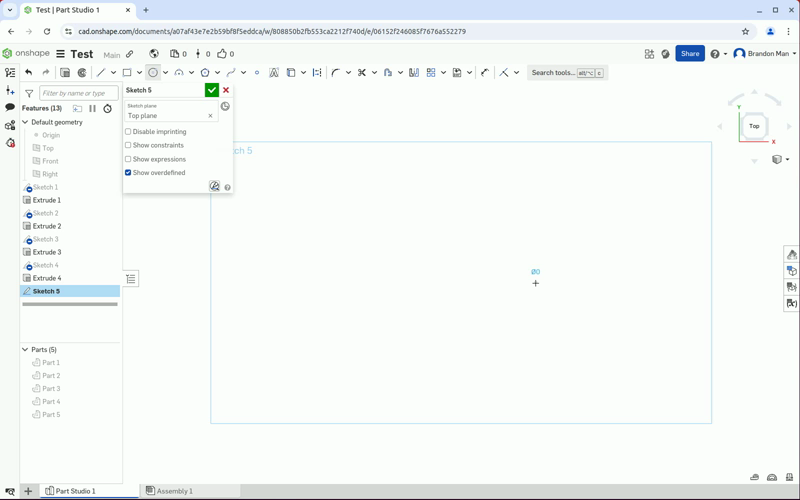
mouse_move(556, 282)
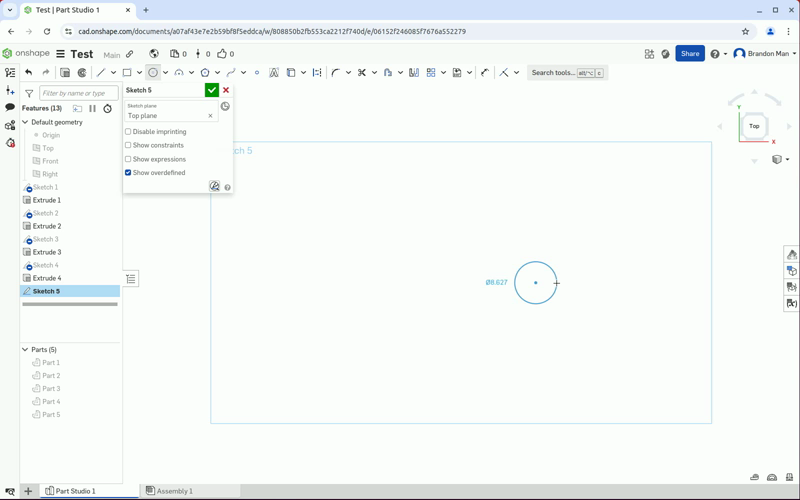
click(556, 282)
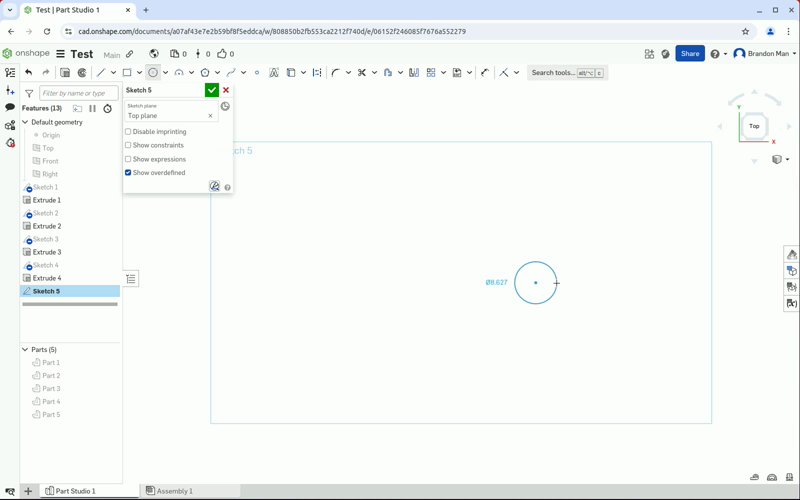
key(esc)
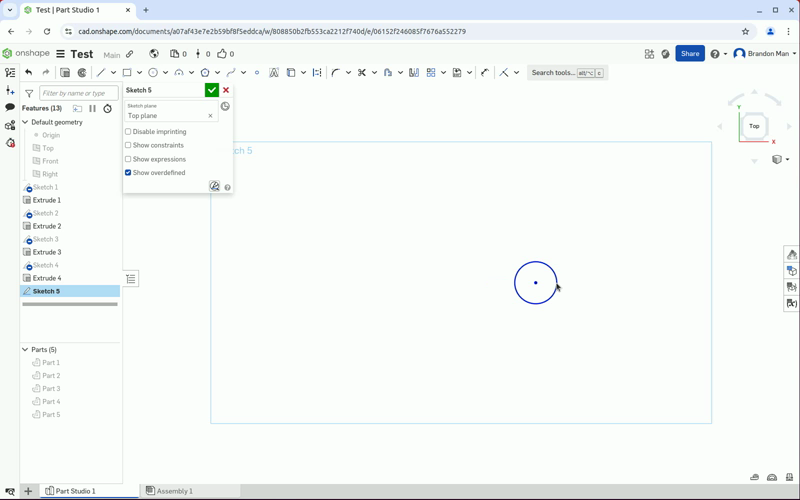
key(c)
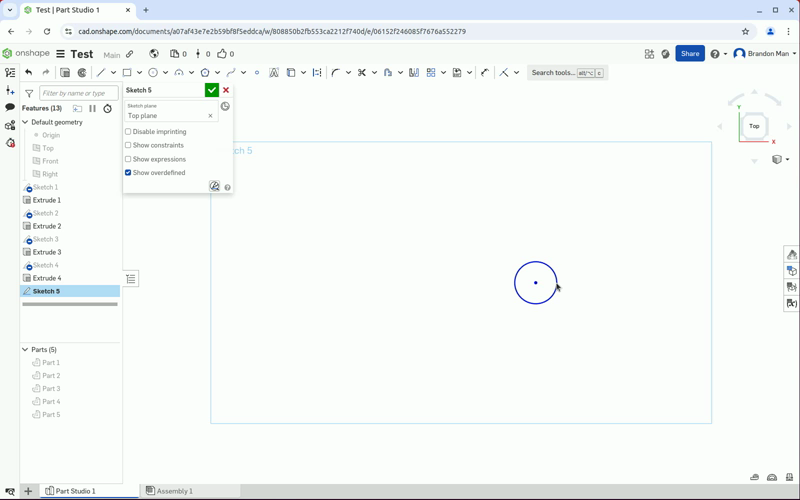
key_down(shift)
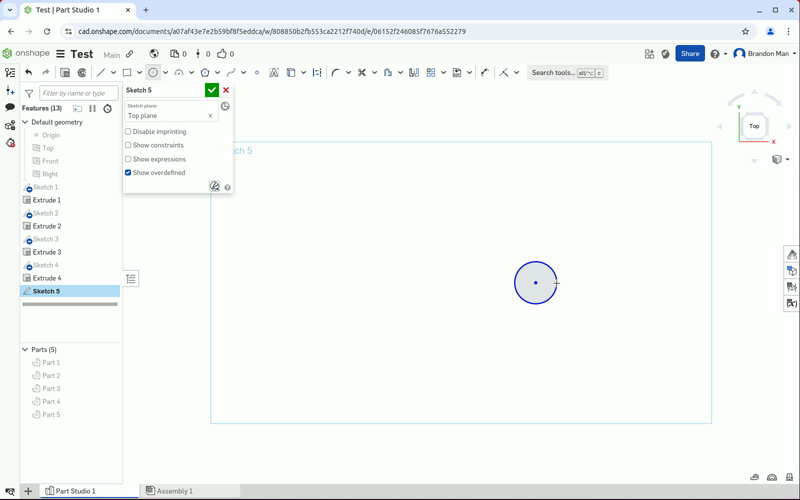
mouse_move(535, 282)
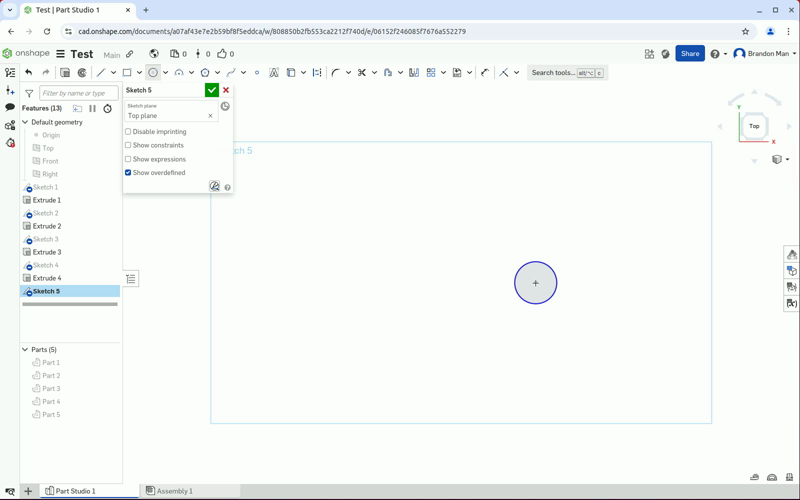
click(535, 282)
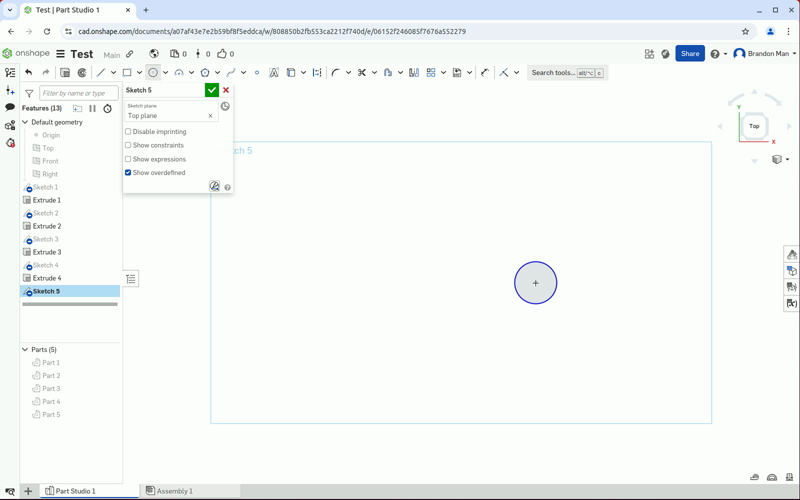
key_up(shift)
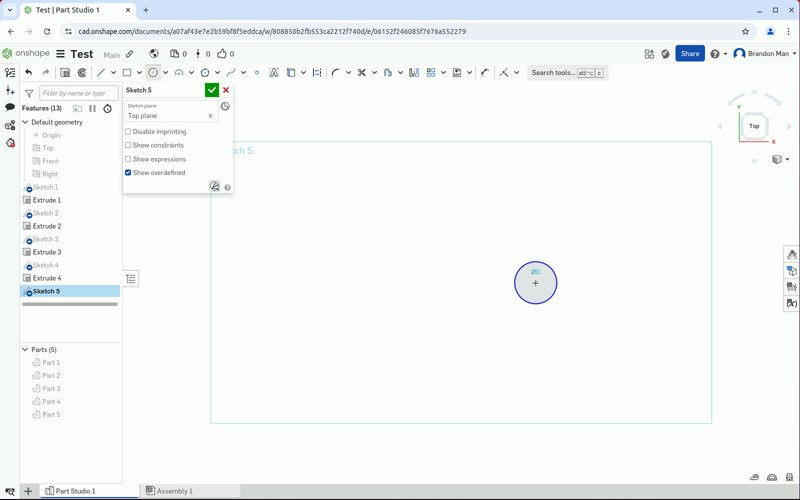
mouse_move(549, 282)
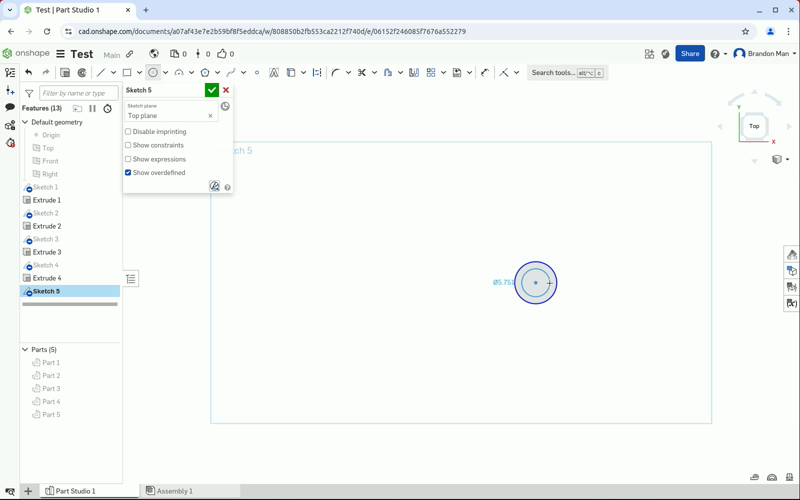
click(549, 282)
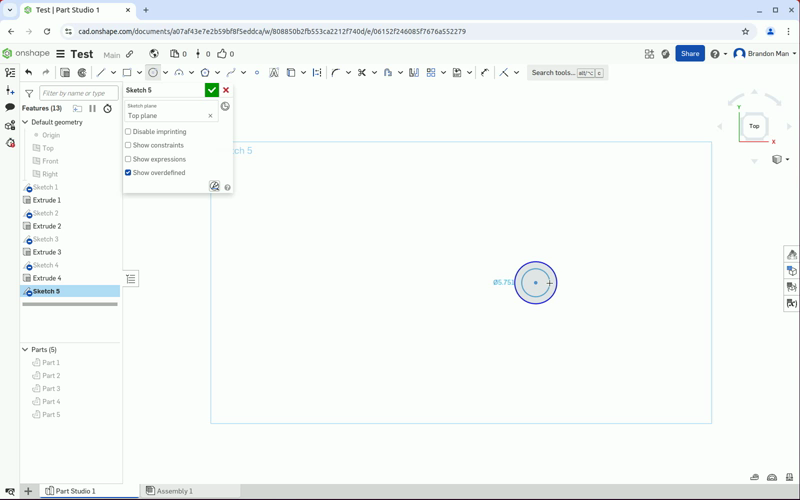
key(esc)
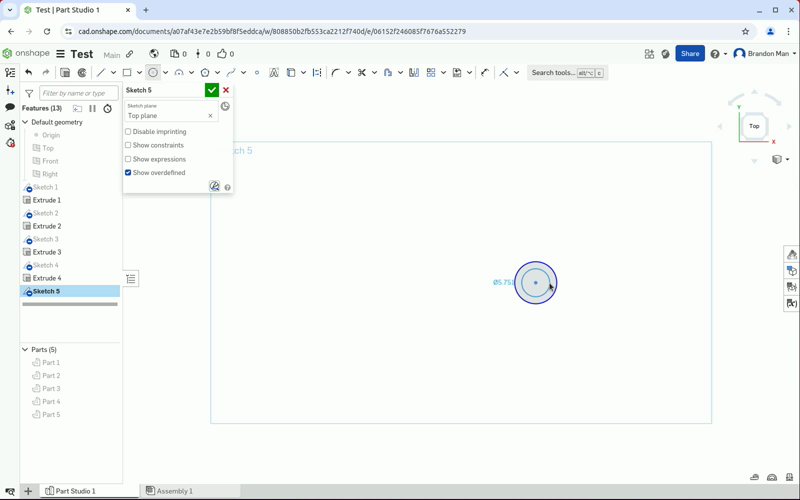
mouse_move(551, 286)
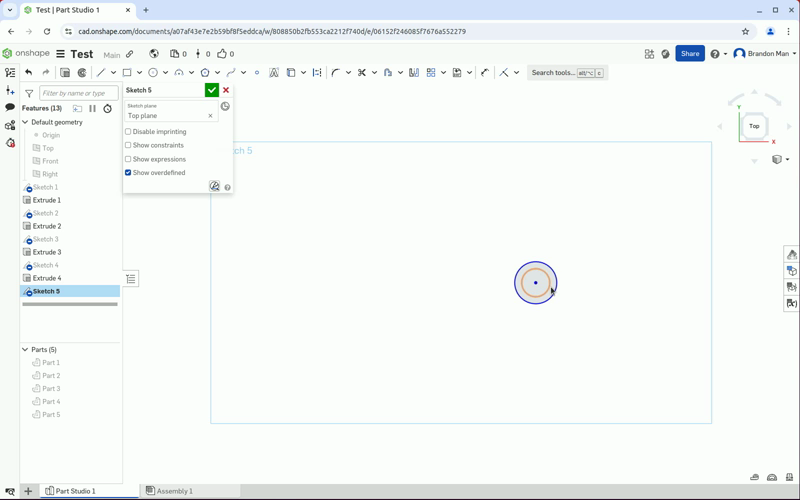
scroll(6)
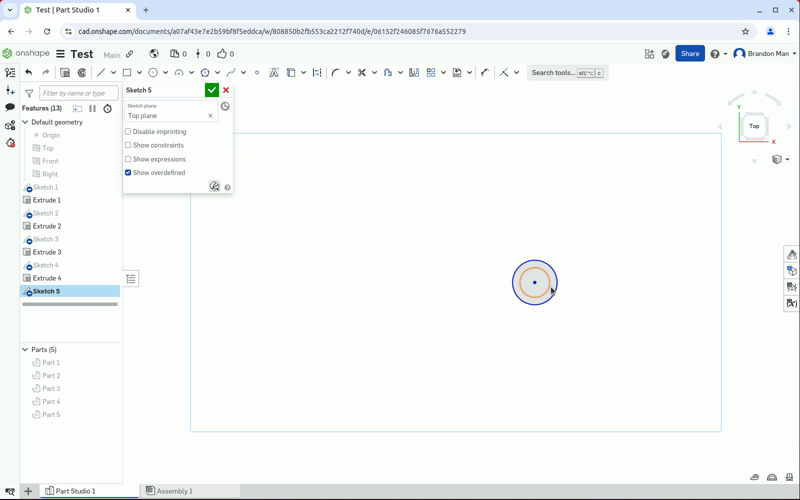
scroll(6)
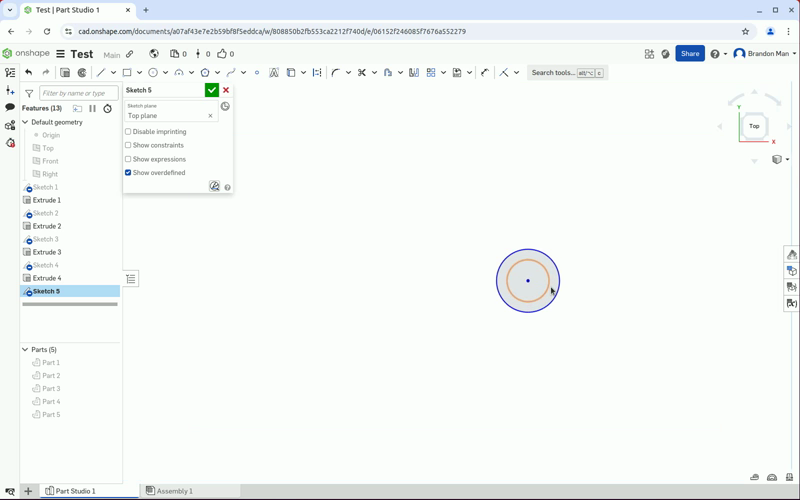
scroll(6)
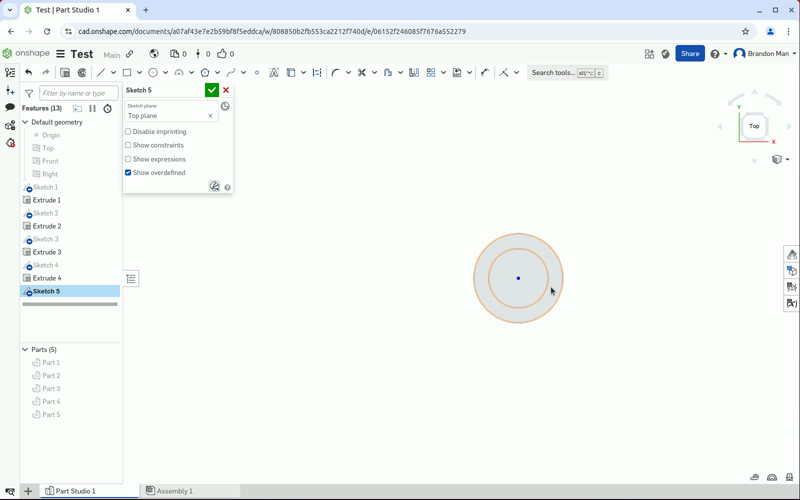
scroll(6)
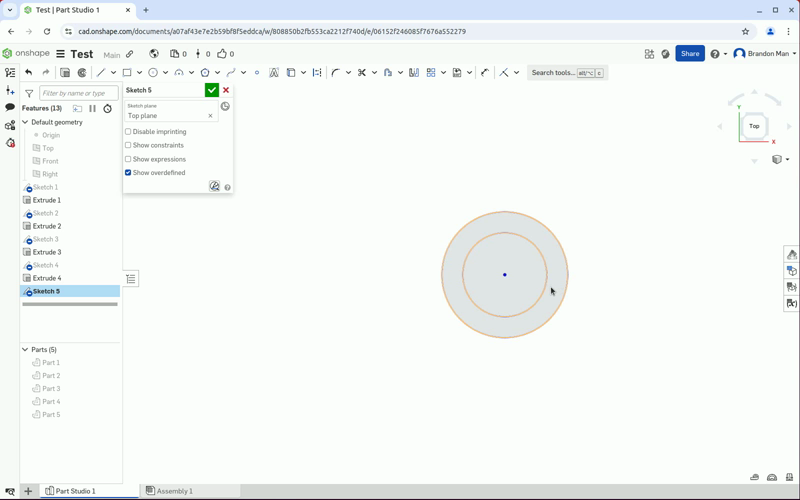
scroll(6)
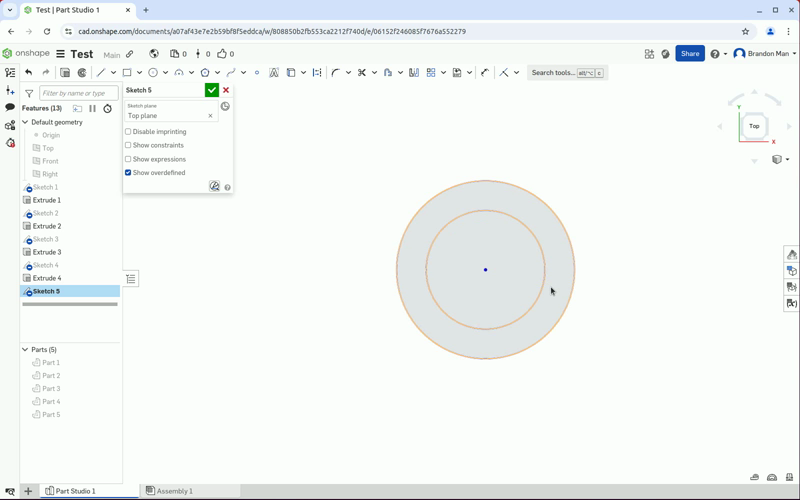
scroll(6)
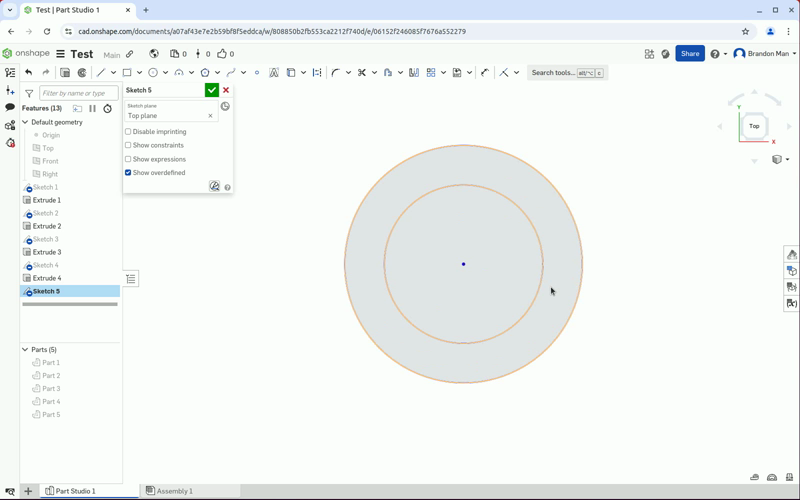
scroll(6)
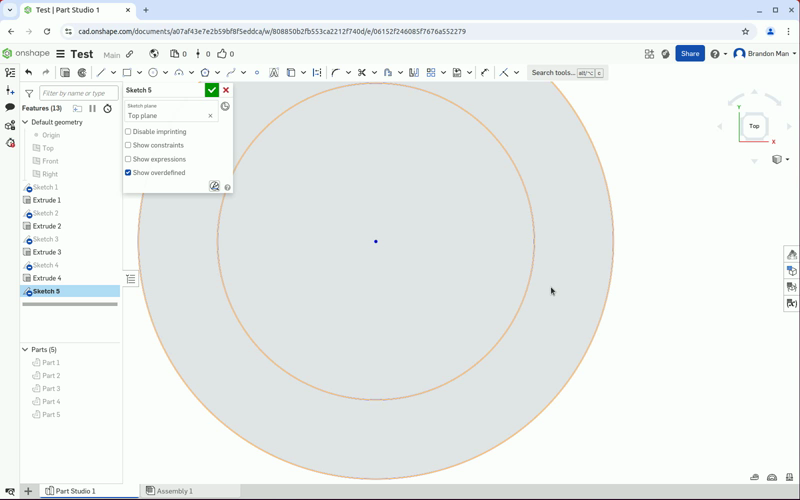
click(551, 286)
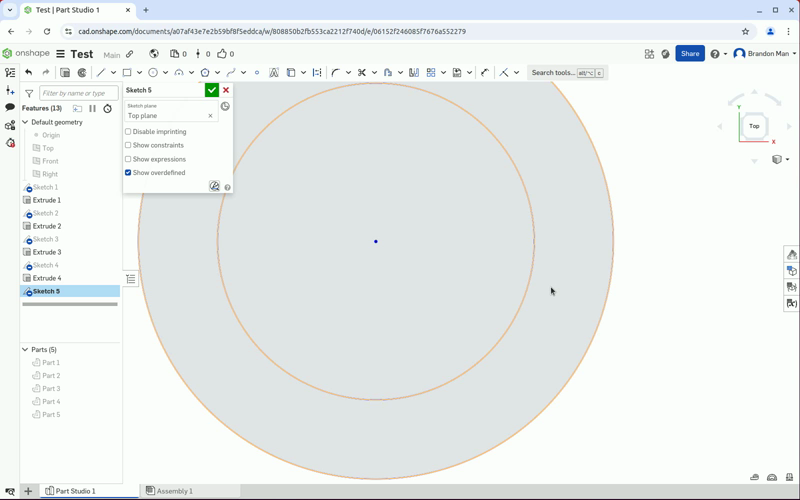
scroll(-6)
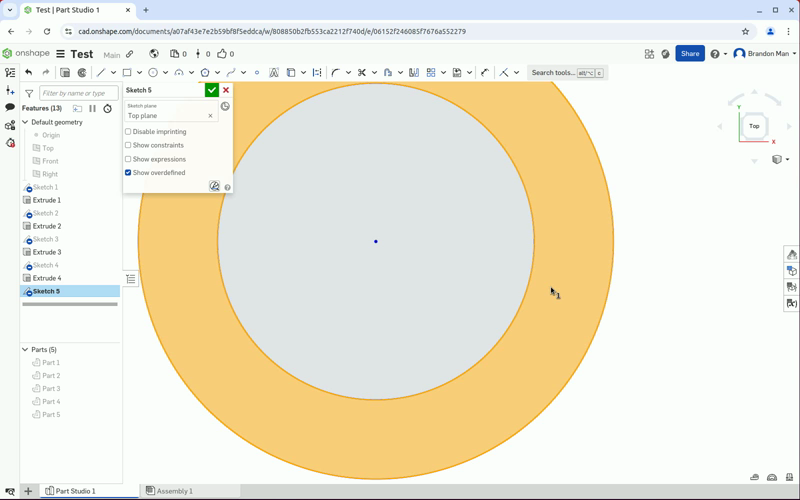
scroll(-6)
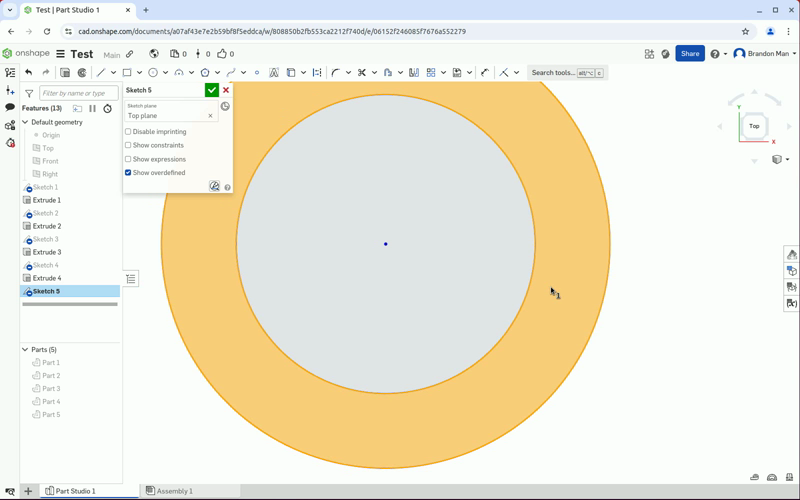
scroll(-6)
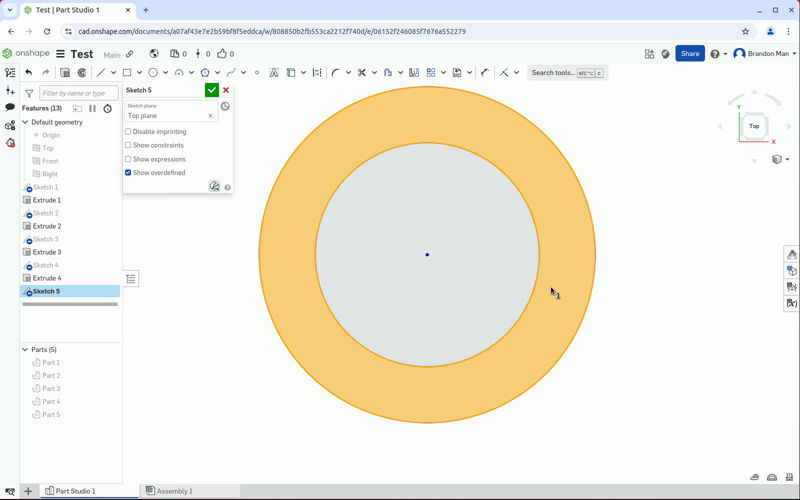
scroll(-6)
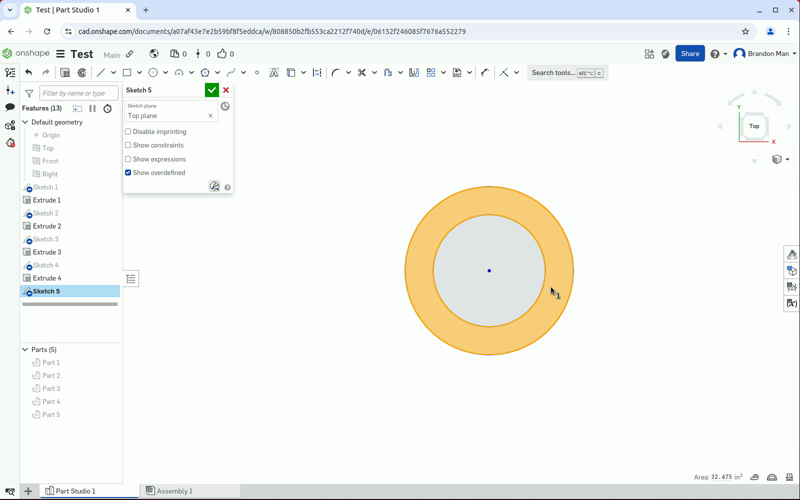
scroll(-6)
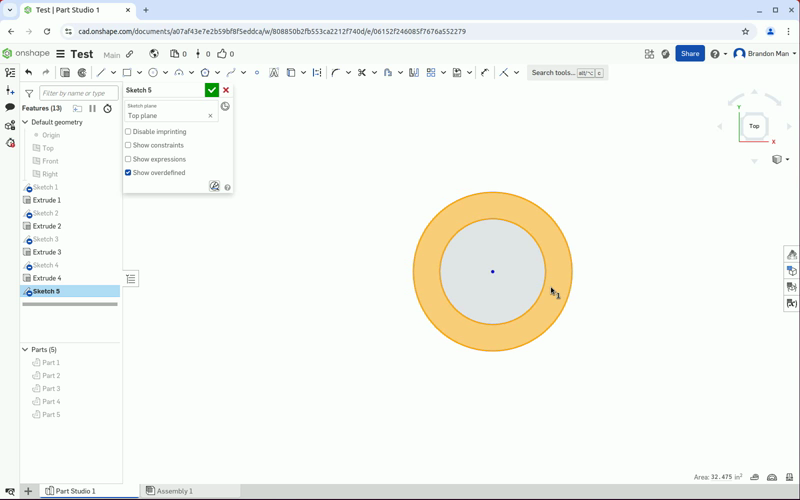
scroll(-6)
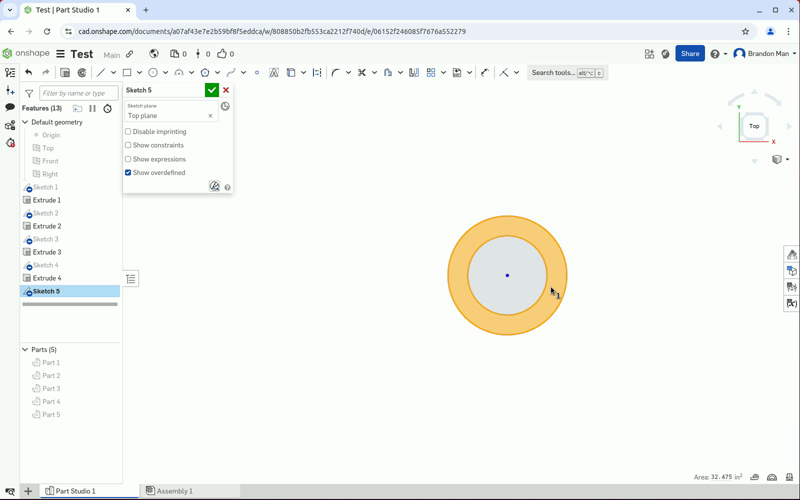
scroll(-6)
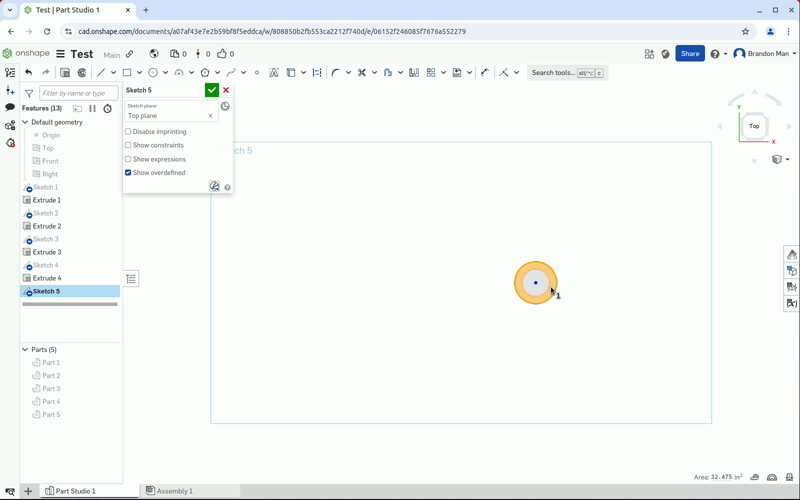
mouse_move(73, 352)
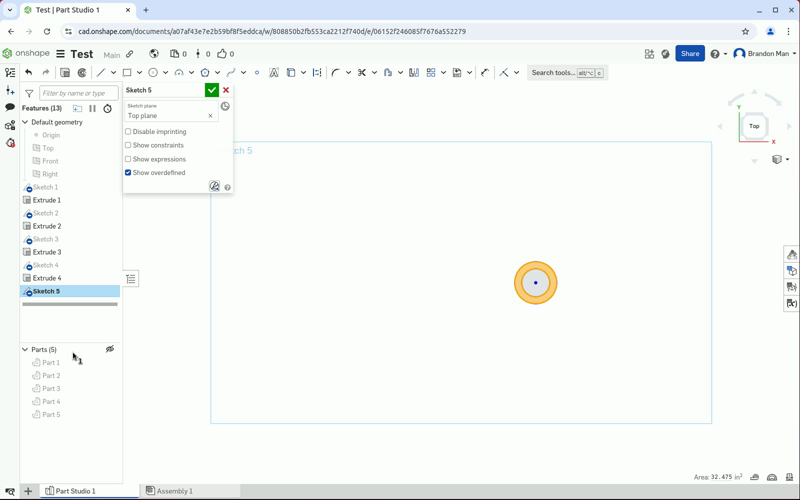
key(shift+y)
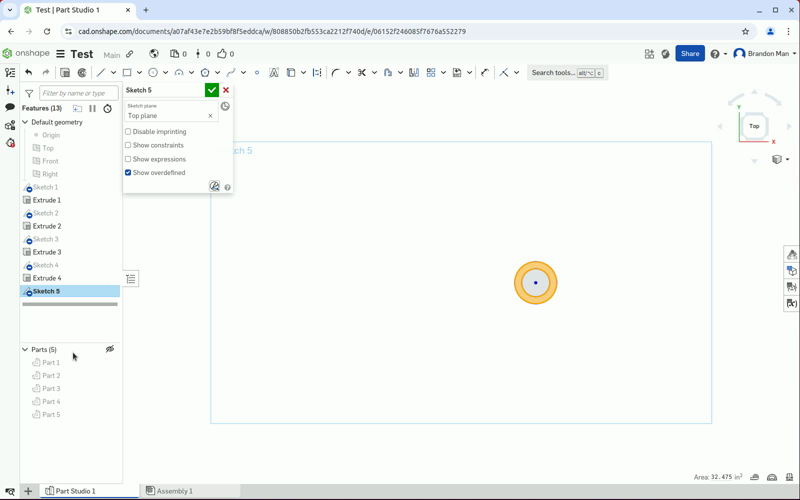
key(shift+e)
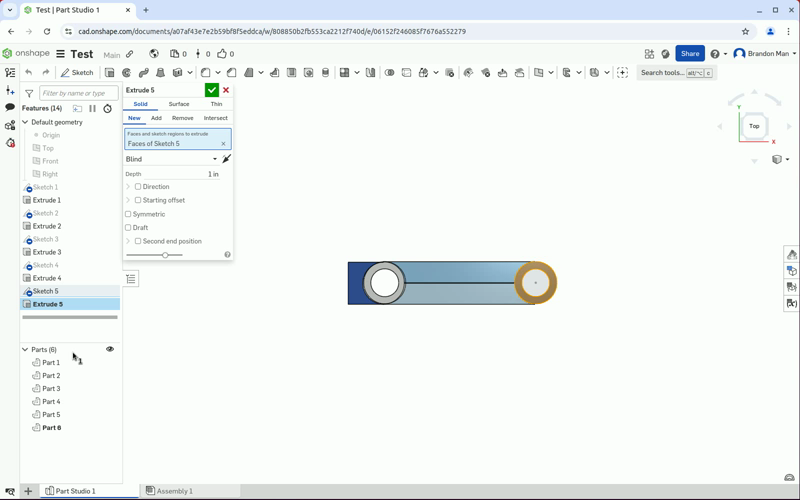
mouse_move(143, 106)
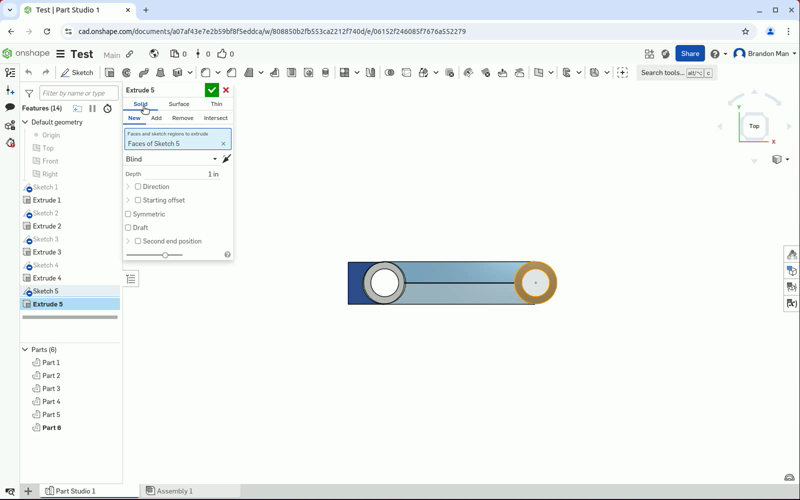
click(143, 106)
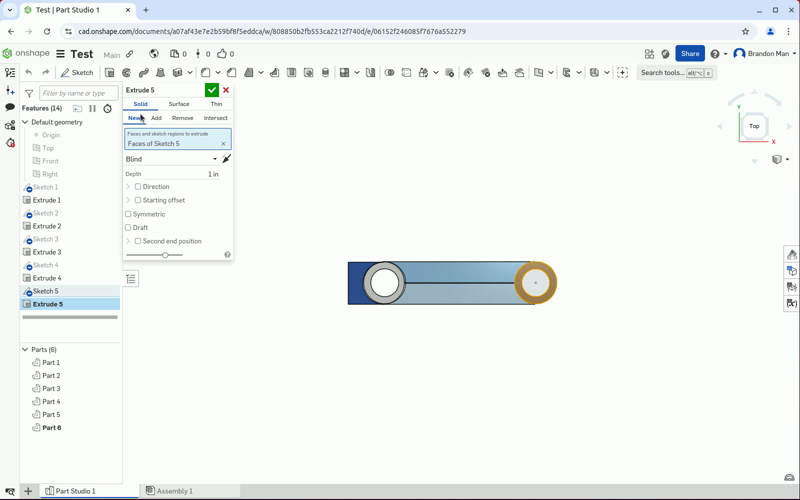
mouse_move(137, 120)
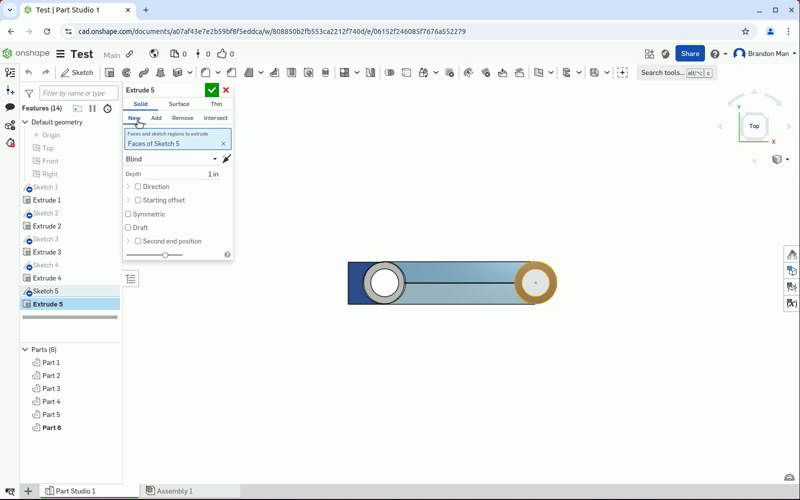
click(137, 120)
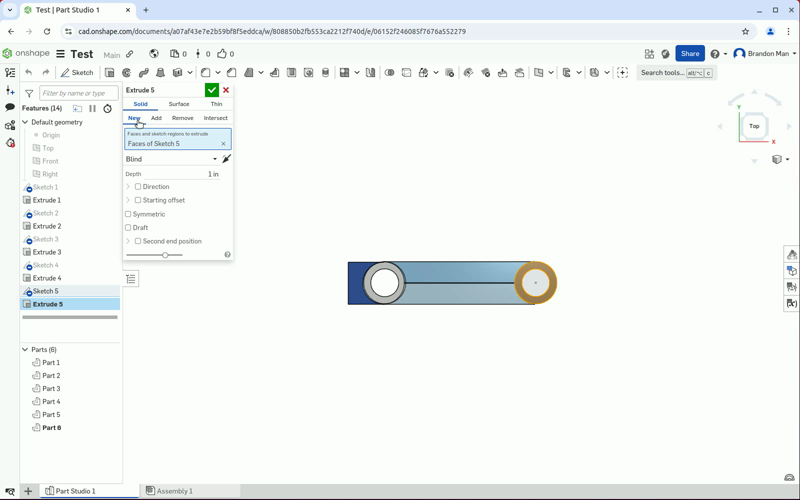
key(tab, 4)
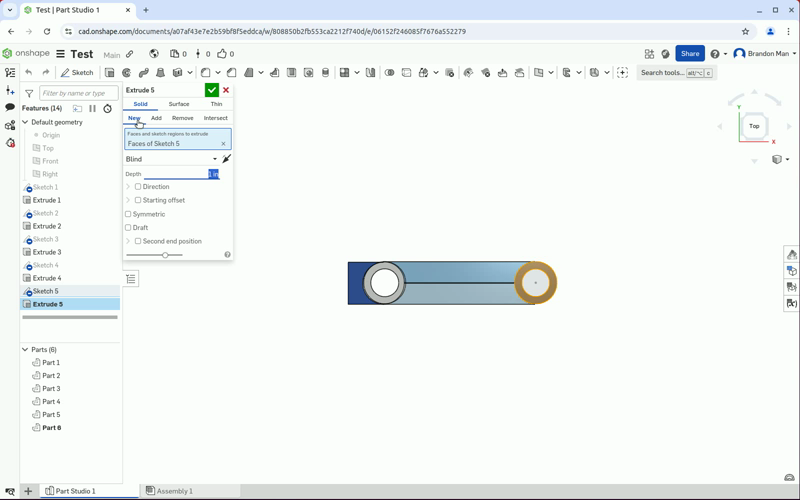
text(2.407)
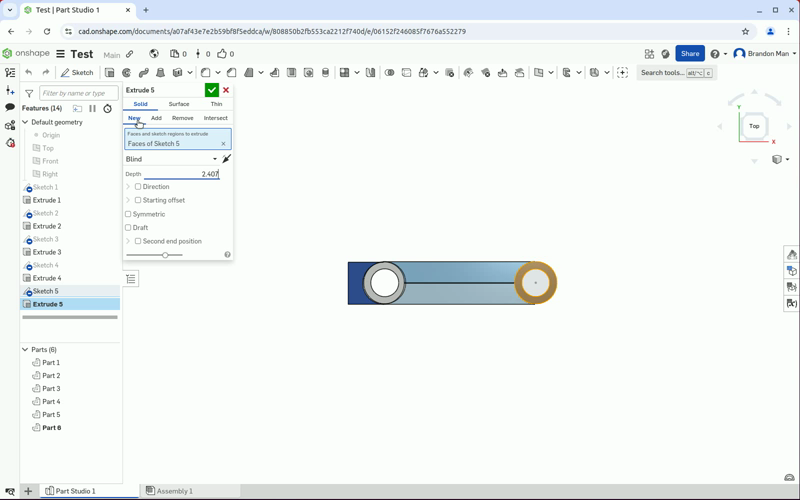
key(enter)
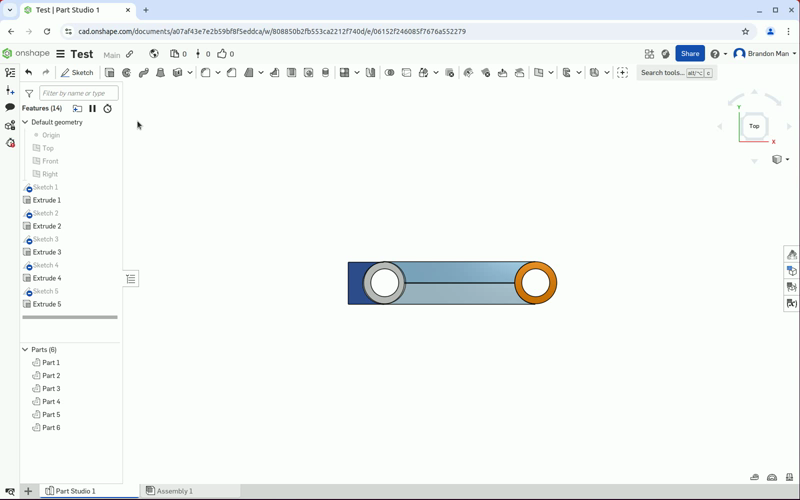
key(shift+h)
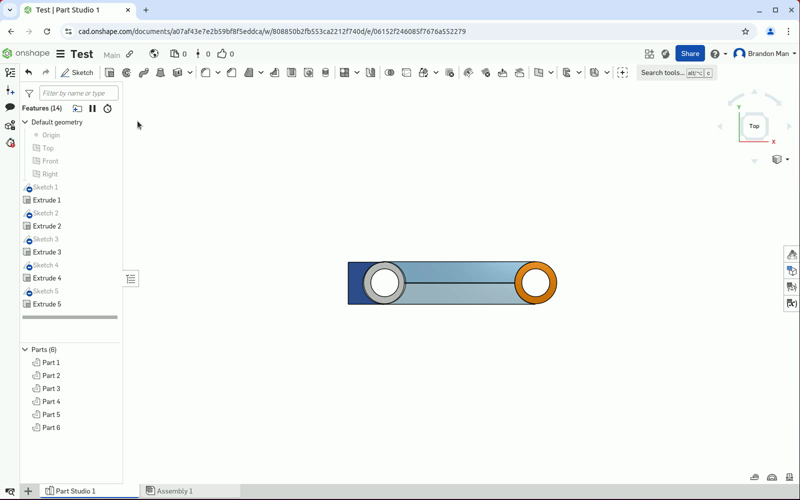
key(shift+h)
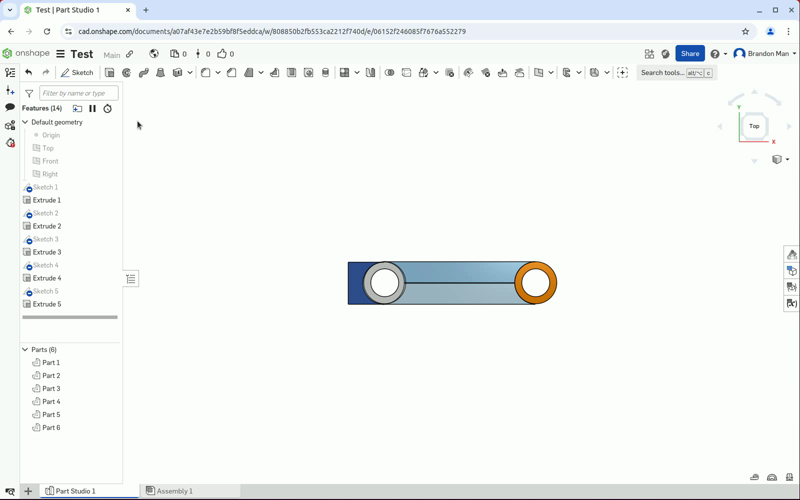
mouse_move(73, 189)
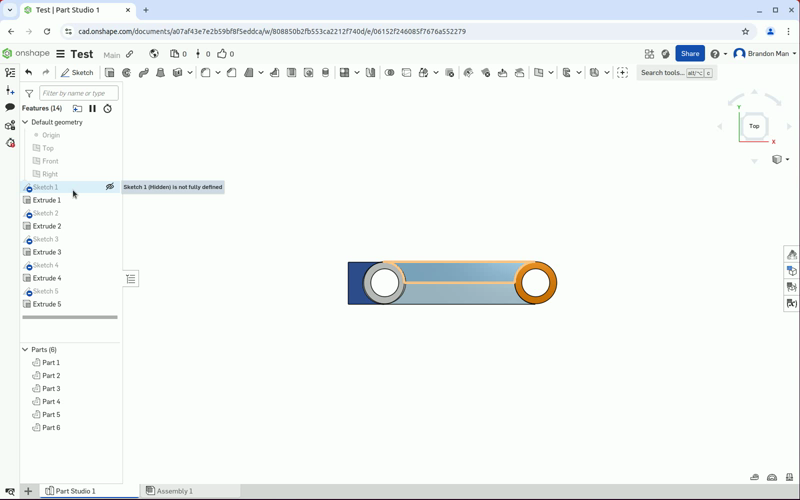
click(73, 189)
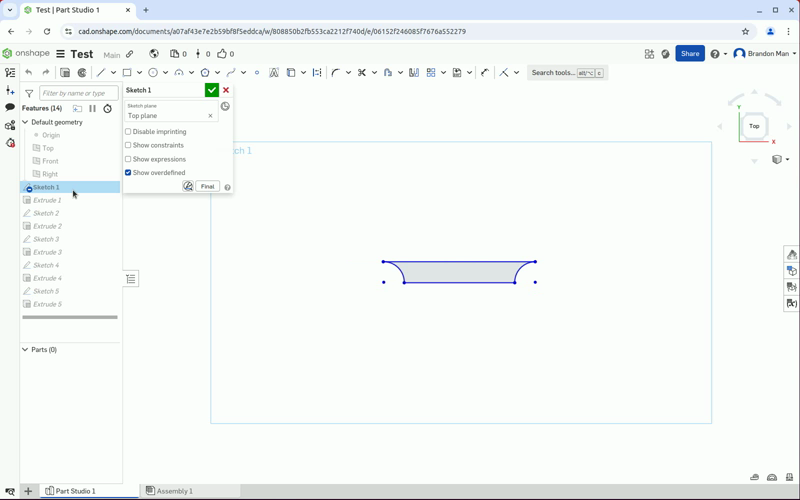
mouse_move(229, 92)
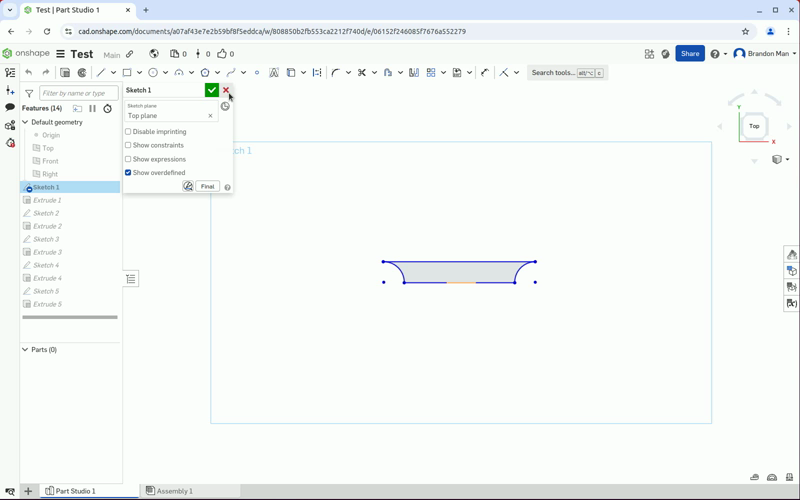
click(229, 92)
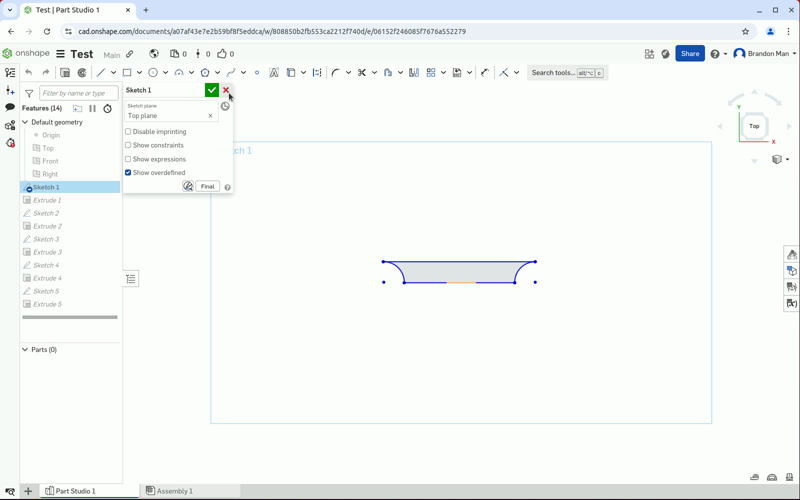
key(shift+s)
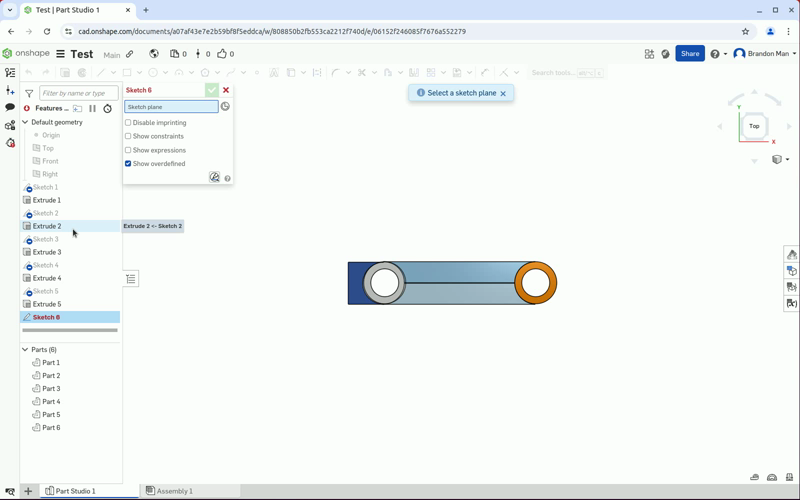
scroll(3)
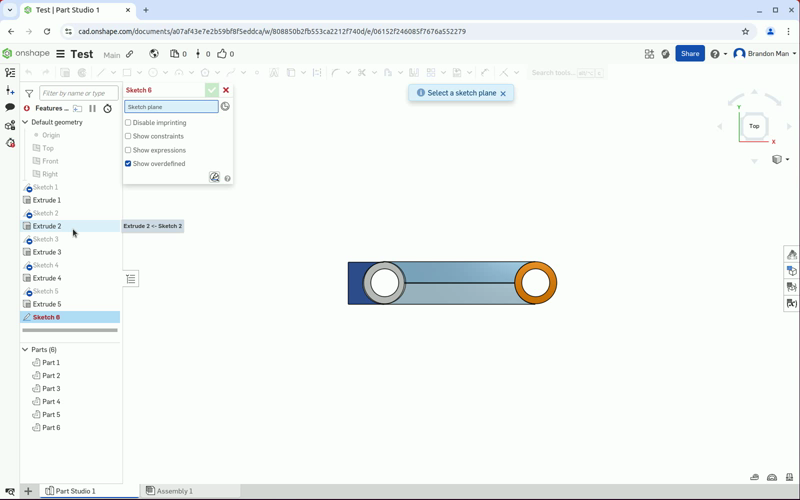
mouse_move(73, 150)
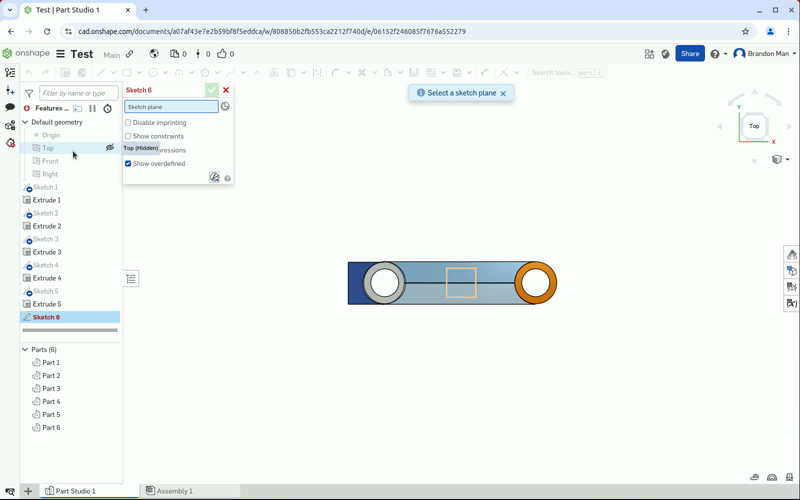
click(73, 150)
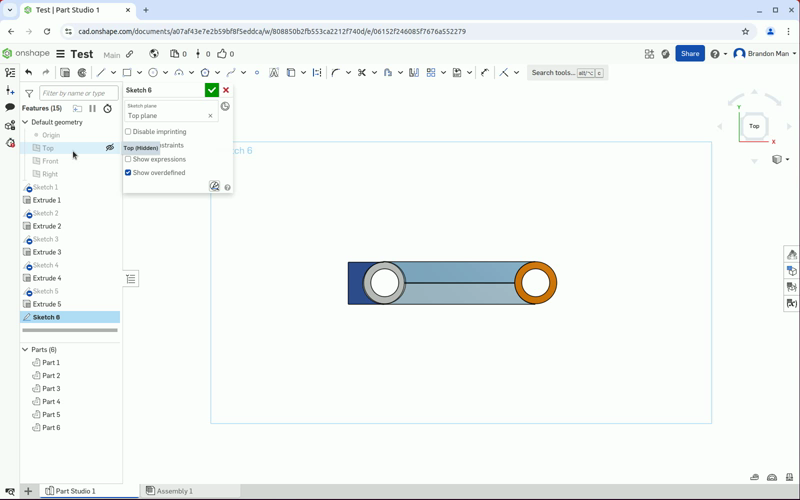
mouse_move(73, 352)
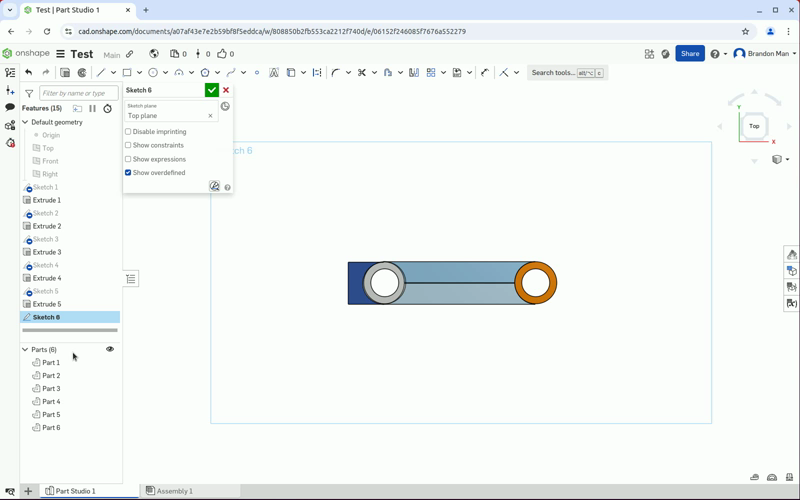
key(y)
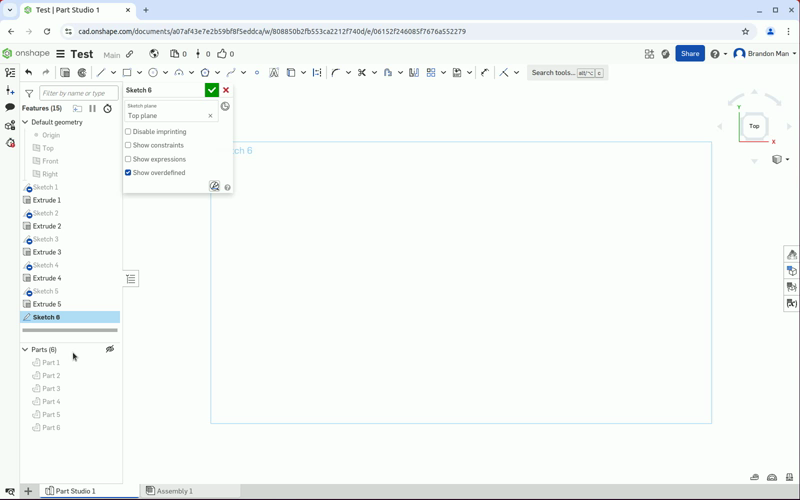
key(l)
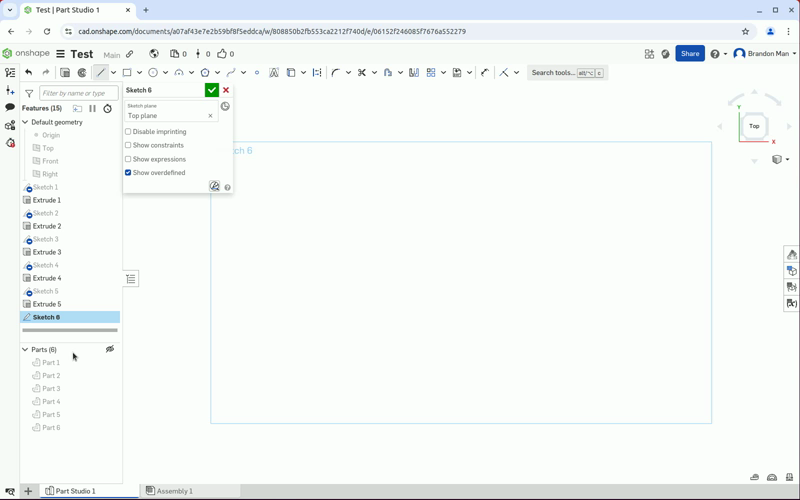
key_down(shift)
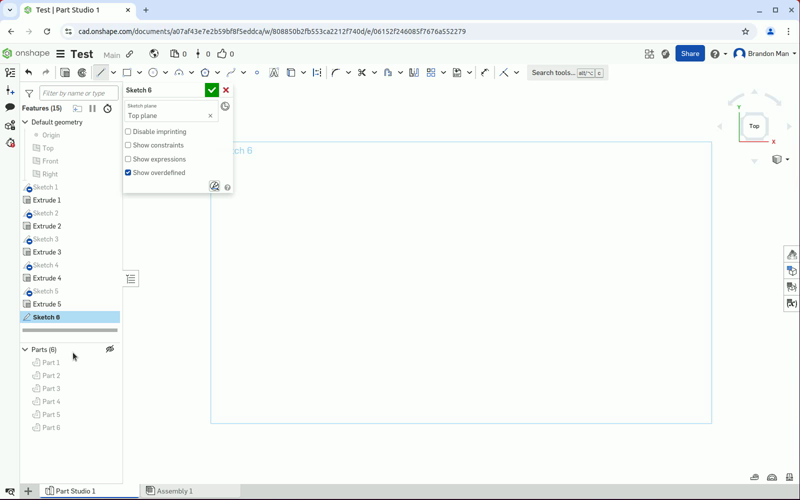
mouse_move(535, 304)
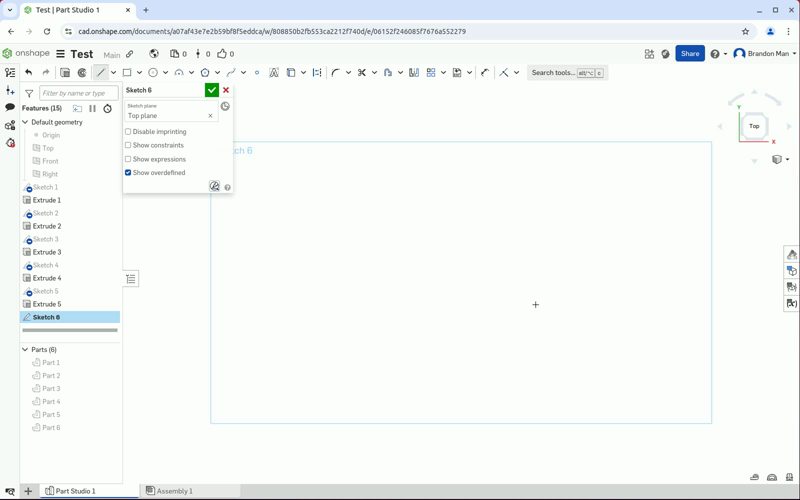
click(535, 304)
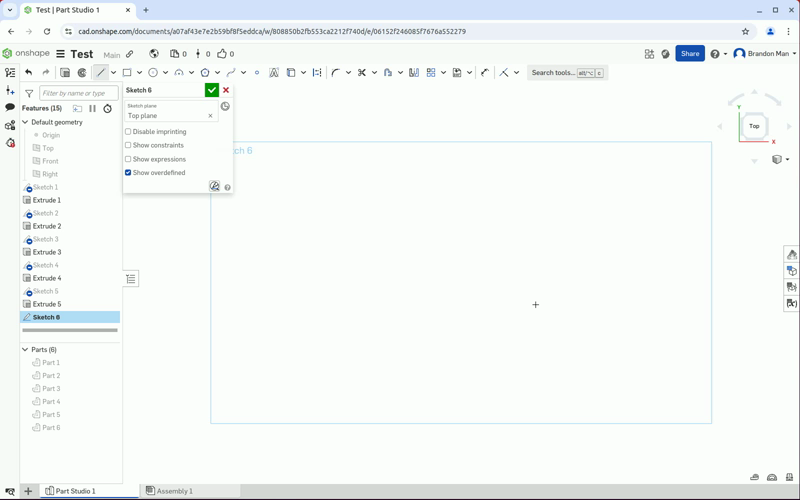
key_up(shift)
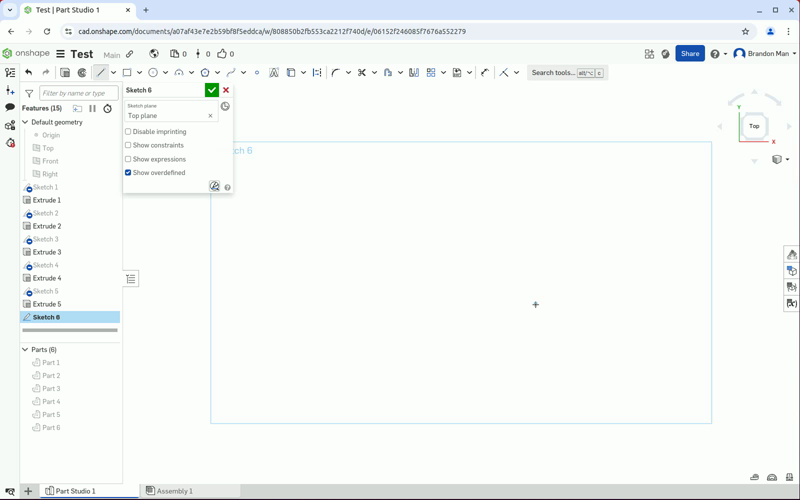
key_down(shift)
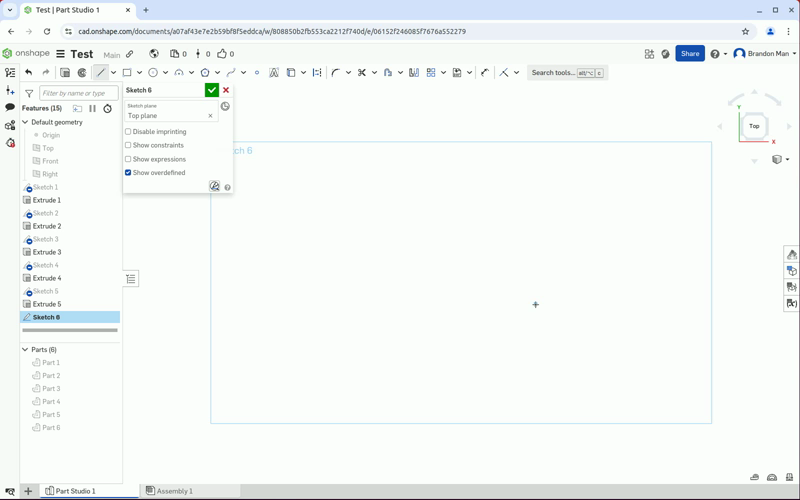
mouse_move(565, 304)
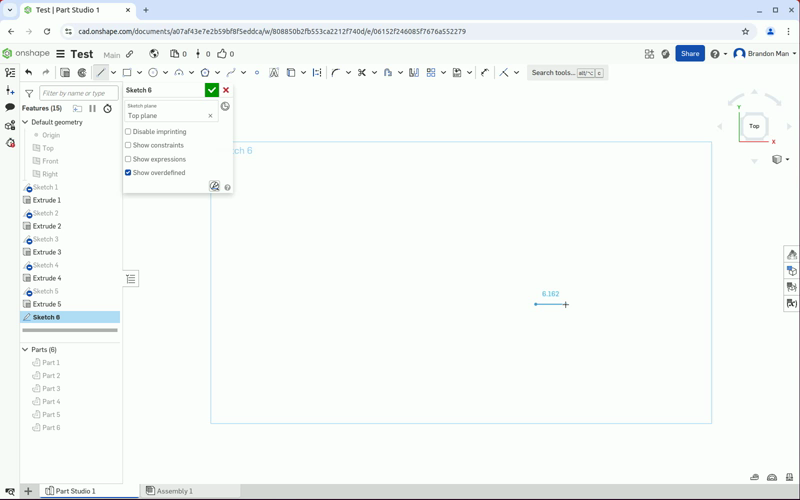
mouse_move(571, 304)
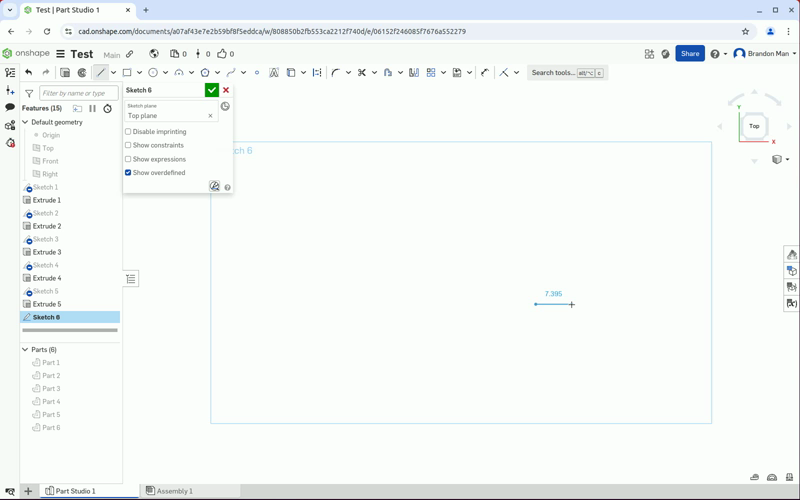
click(571, 304)
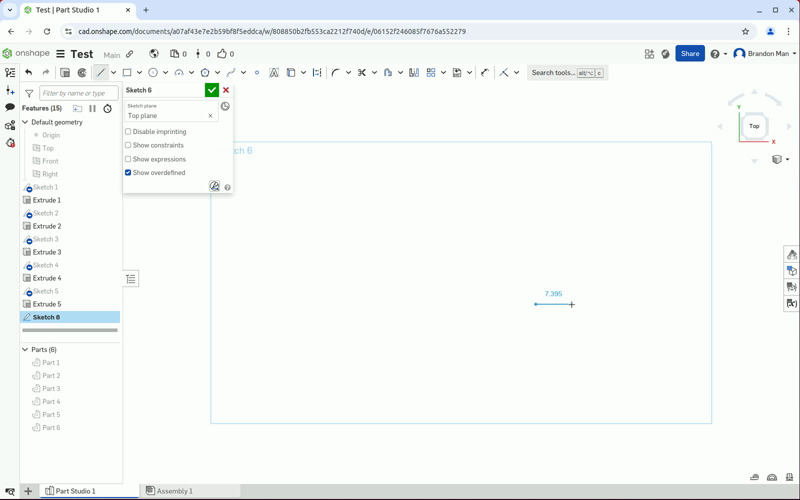
key_up(shift)
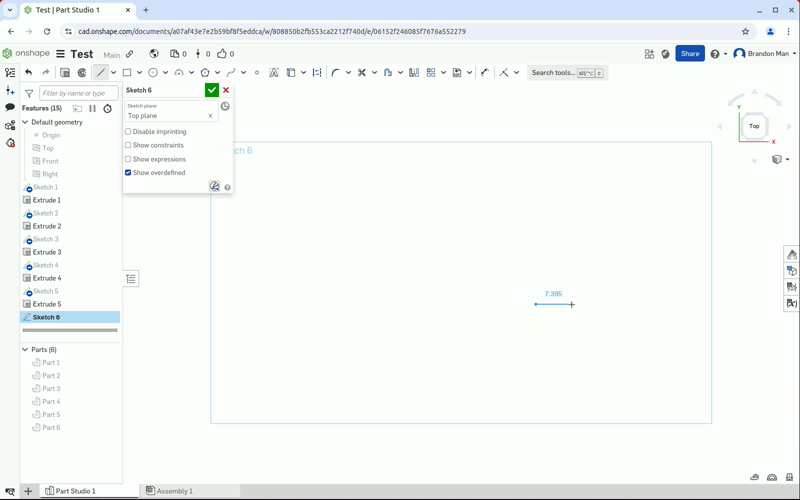
key_down(shift)
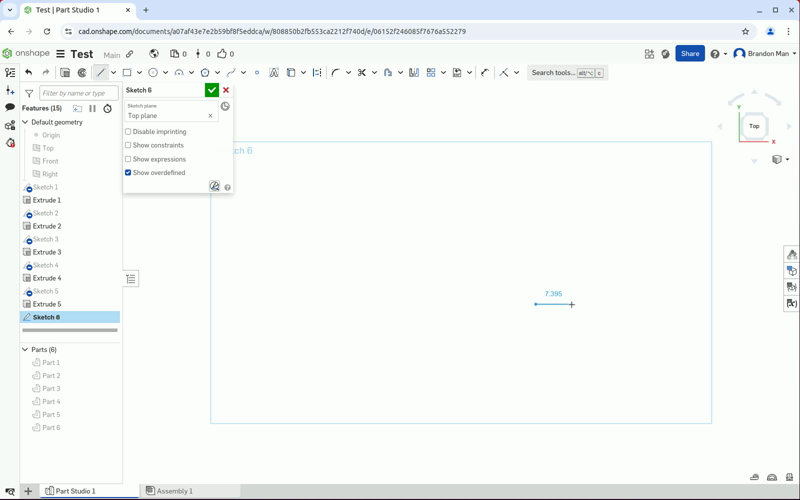
mouse_move(589, 304)
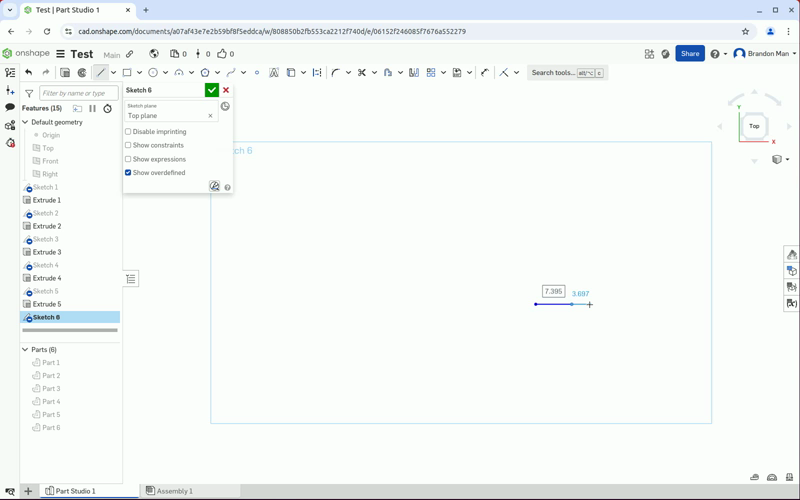
mouse_move(571, 262)
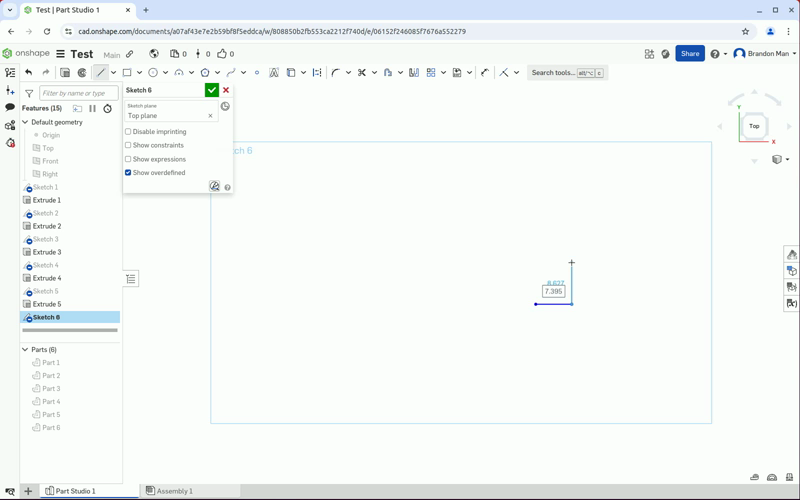
click(571, 262)
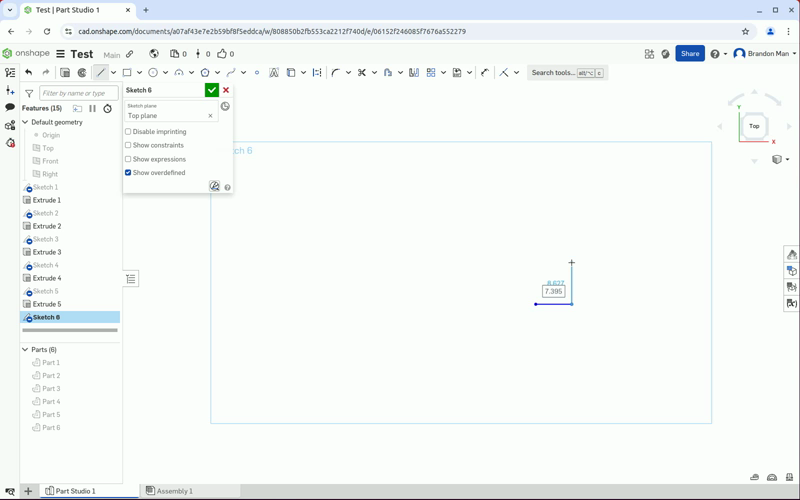
key_up(shift)
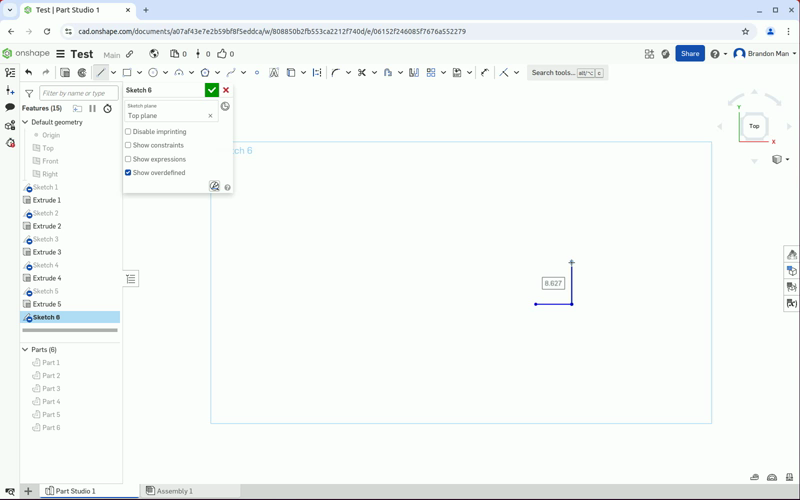
key_down(shift)
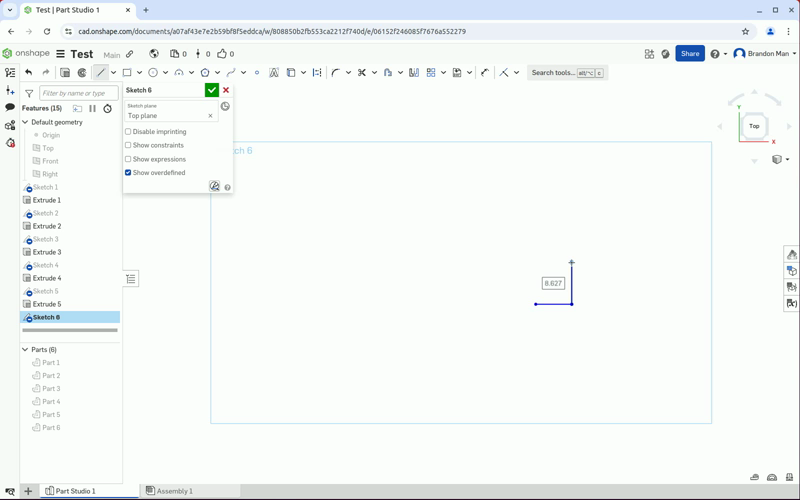
mouse_move(589, 262)
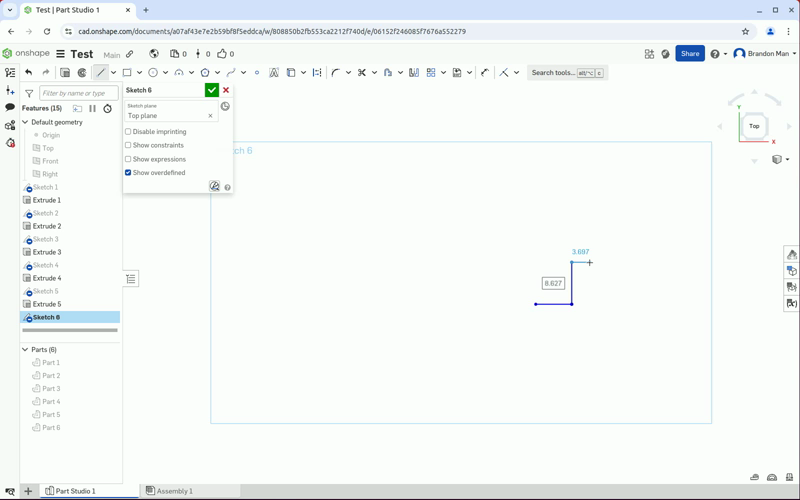
mouse_move(535, 262)
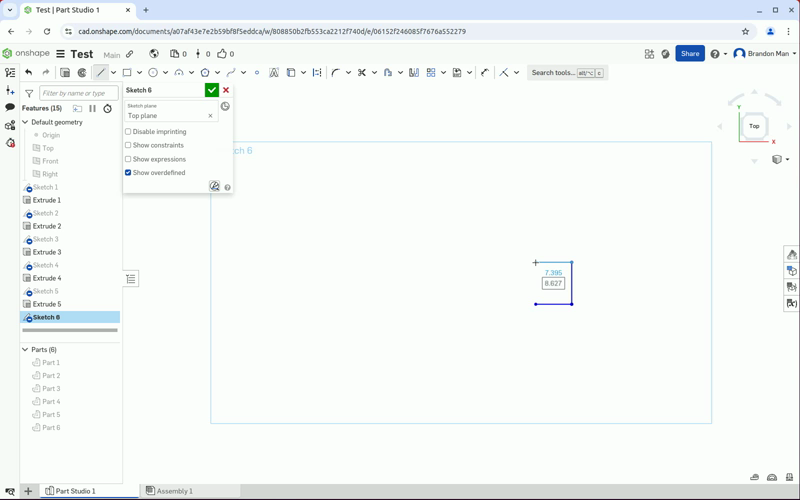
click(535, 262)
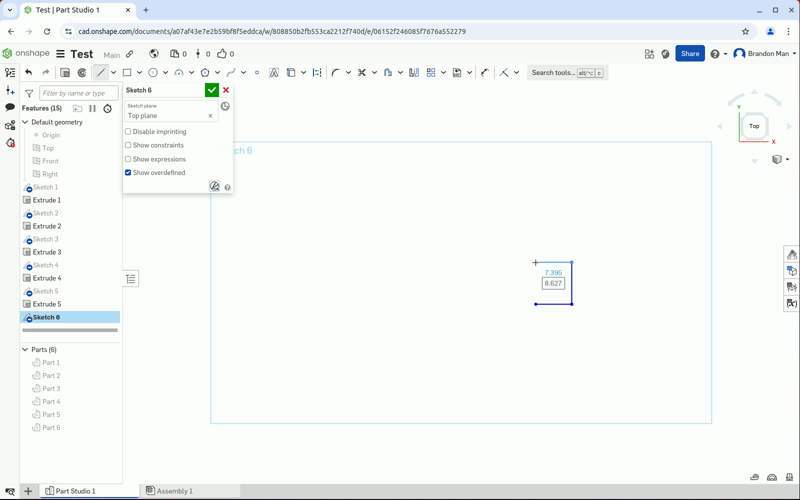
key_up(shift)
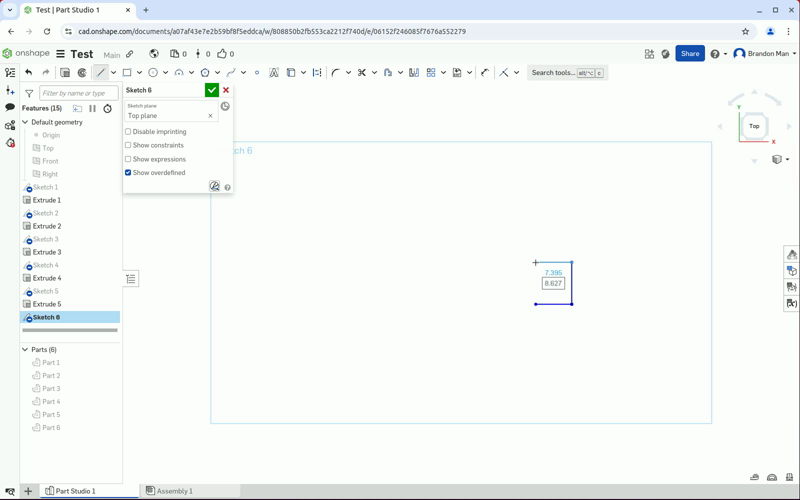
key(esc)
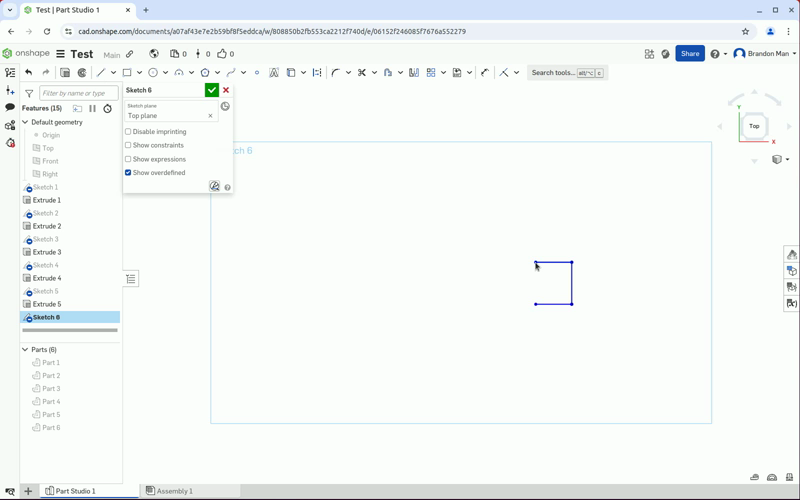
key(a)
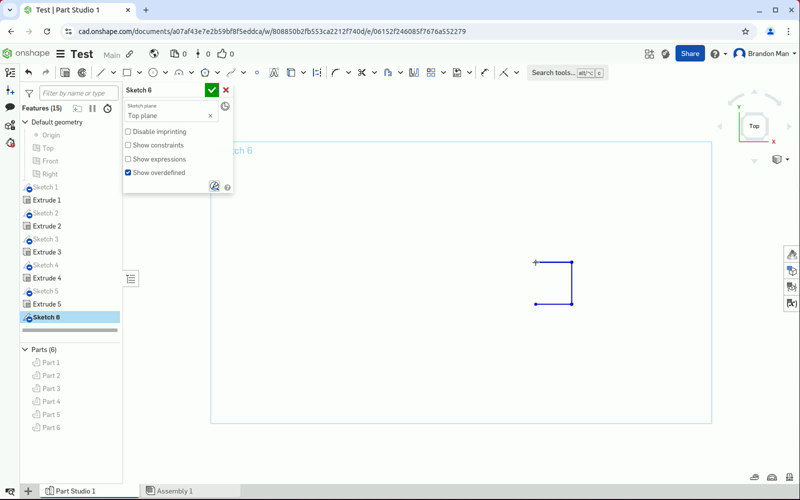
mouse_move(535, 262)
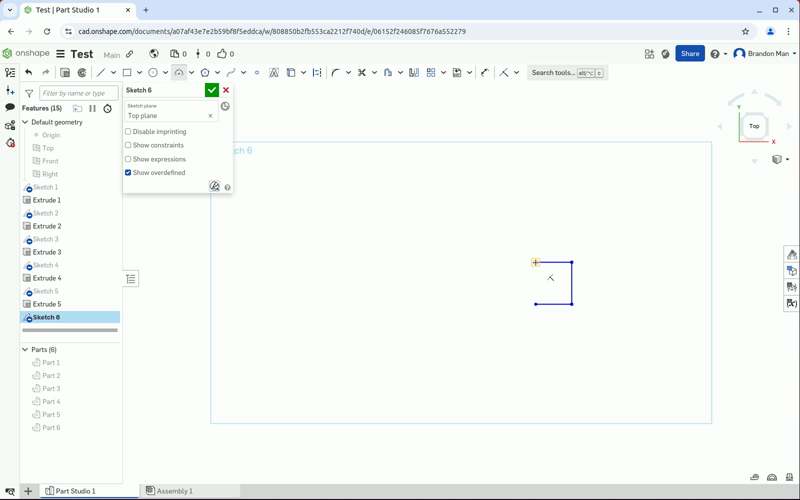
click(535, 262)
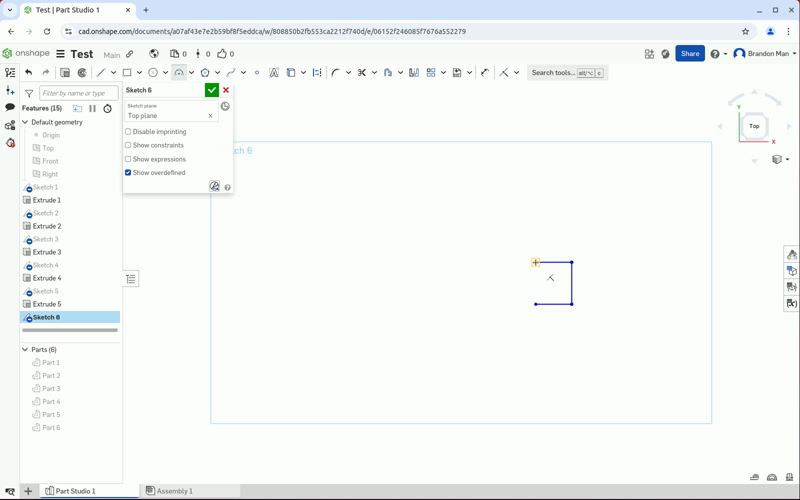
mouse_move(535, 304)
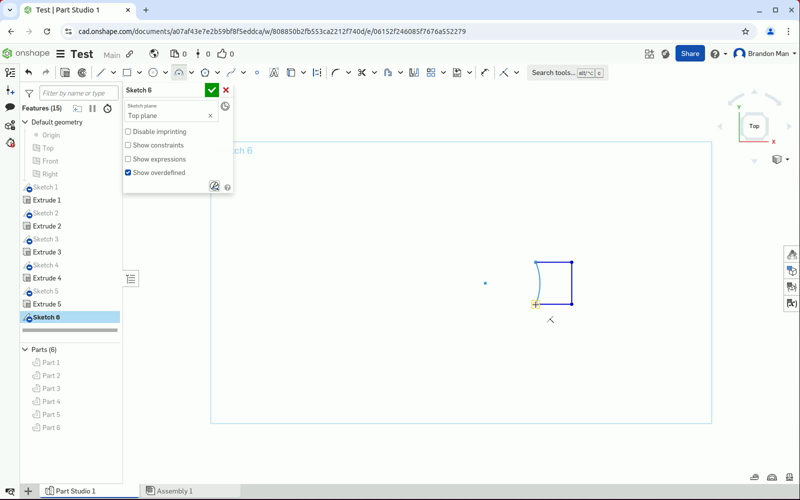
click(535, 304)
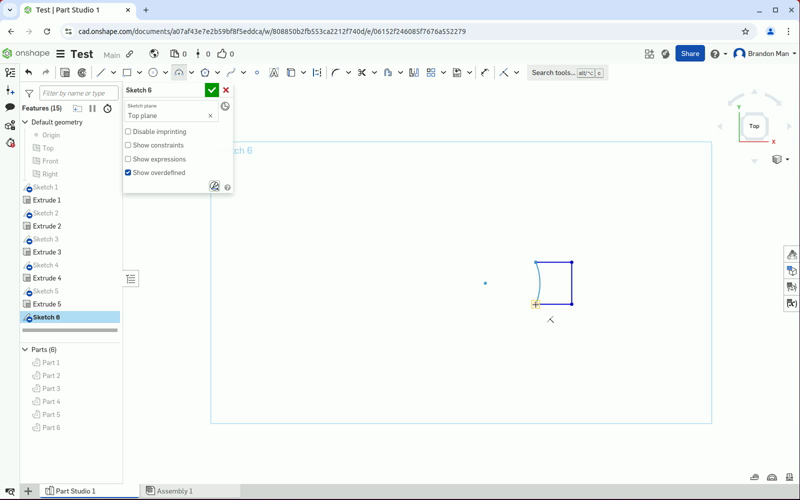
key_down(shift)
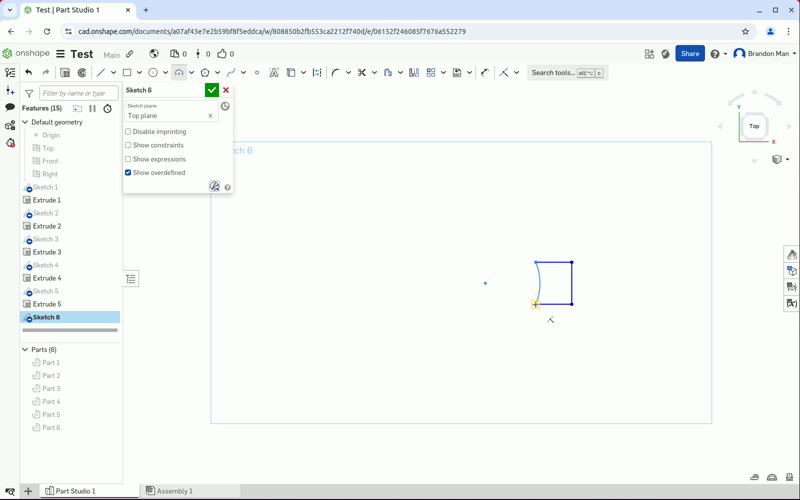
mouse_move(556, 283)
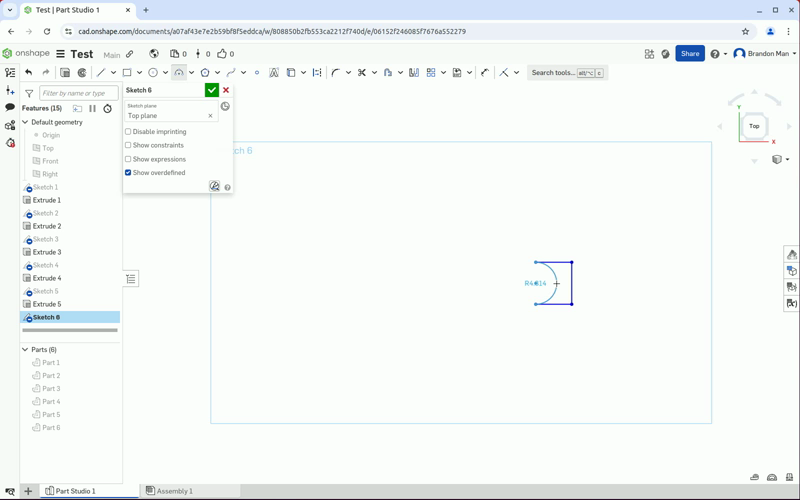
click(556, 283)
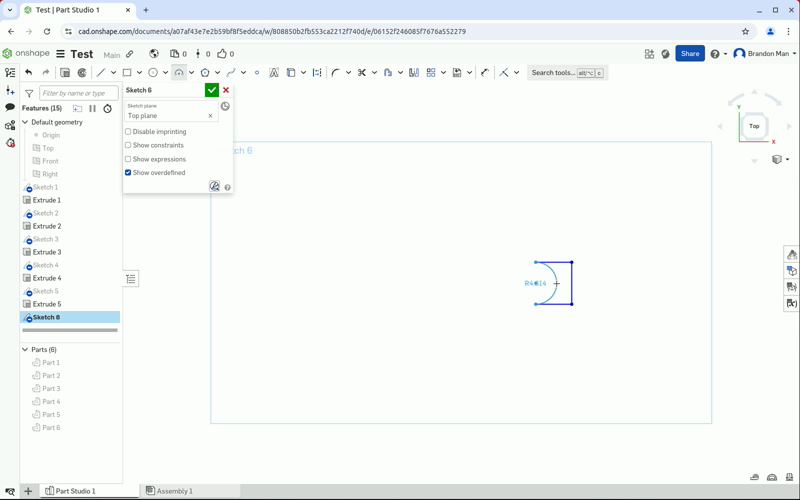
key_up(shift)
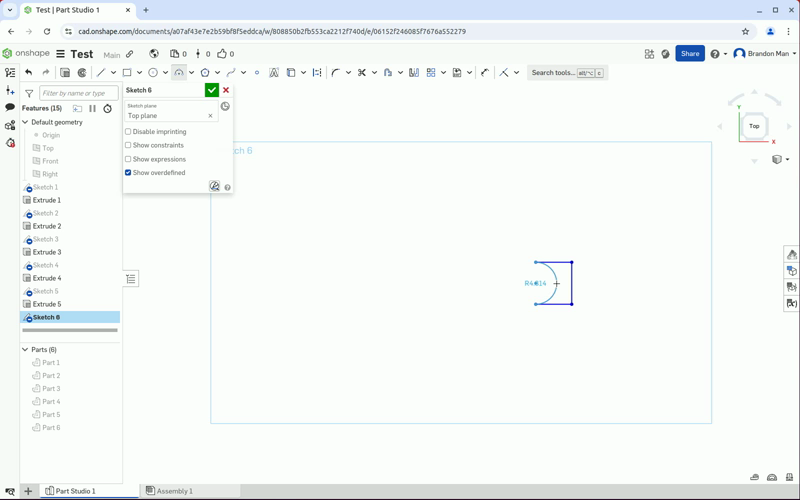
key(esc)
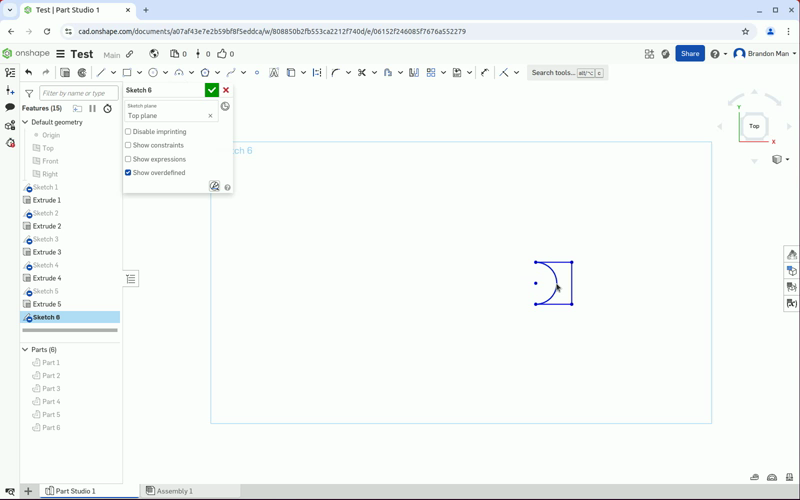
mouse_move(544, 295)
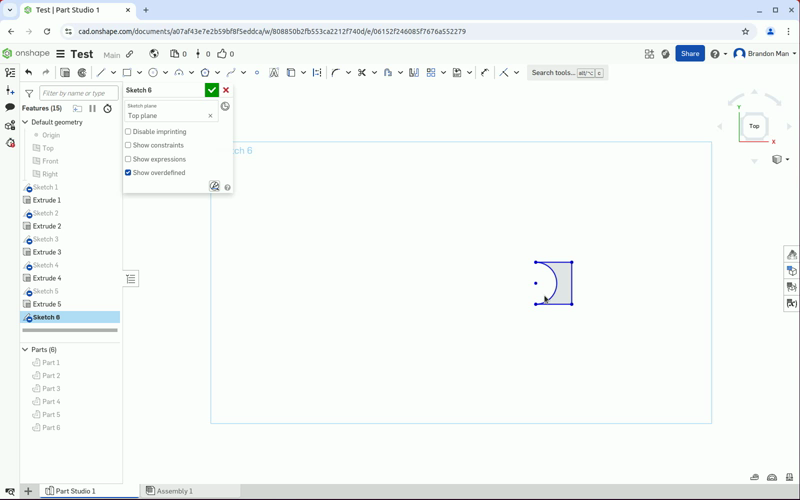
scroll(6)
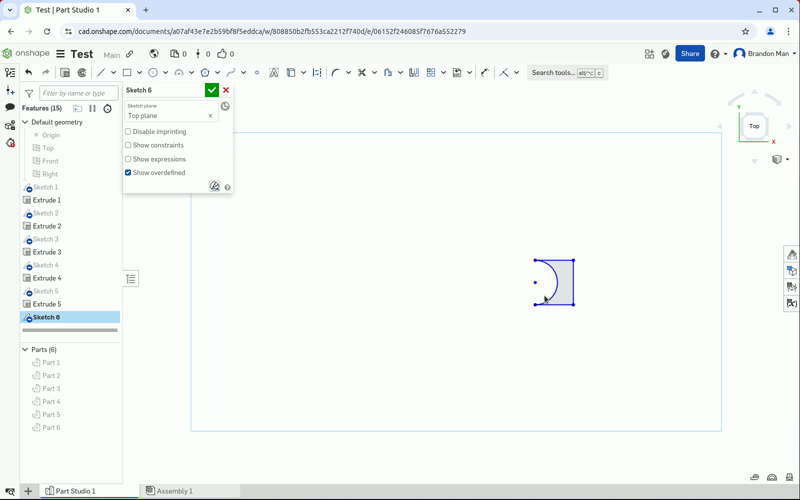
scroll(6)
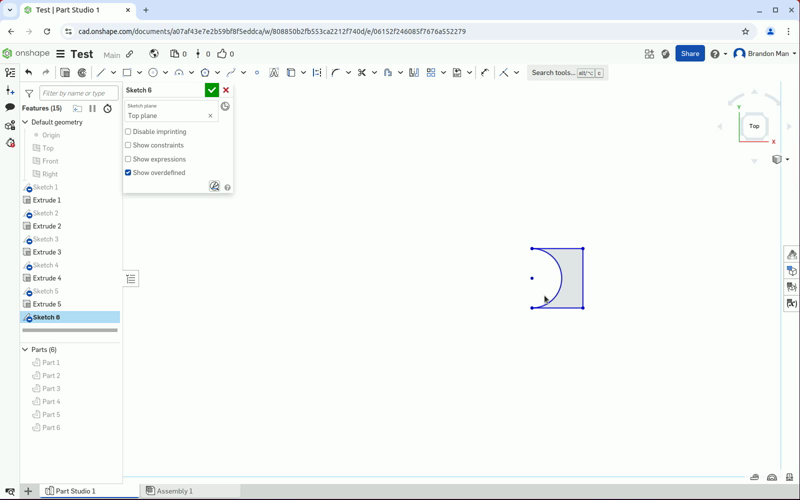
scroll(6)
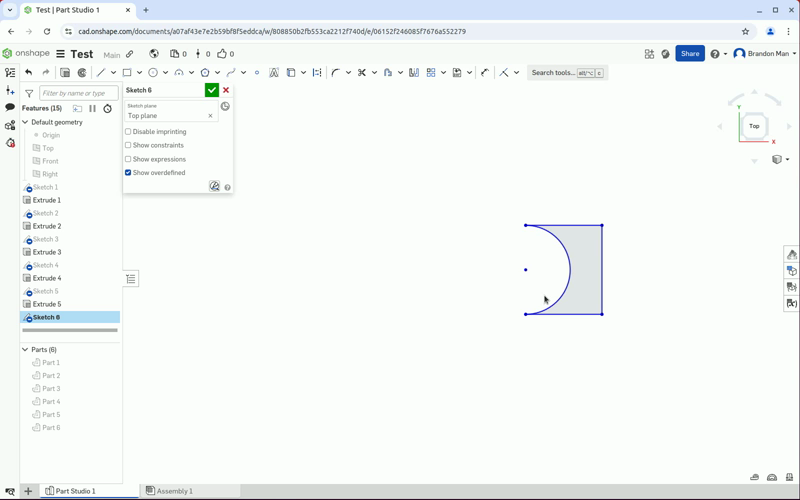
scroll(6)
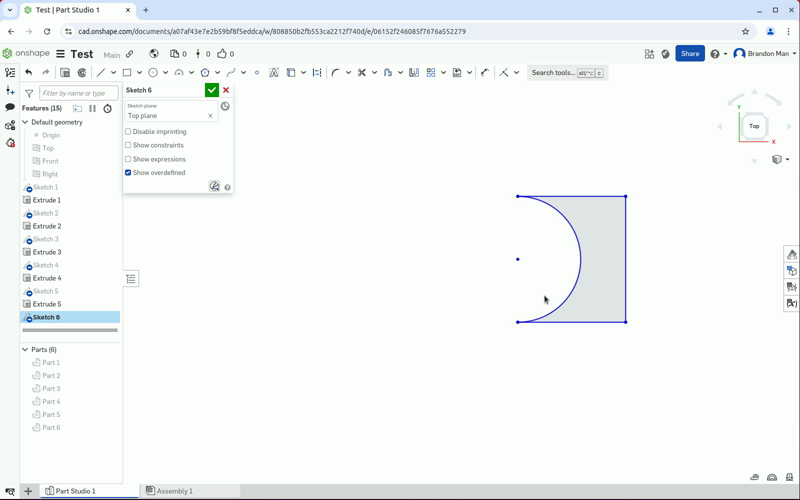
scroll(6)
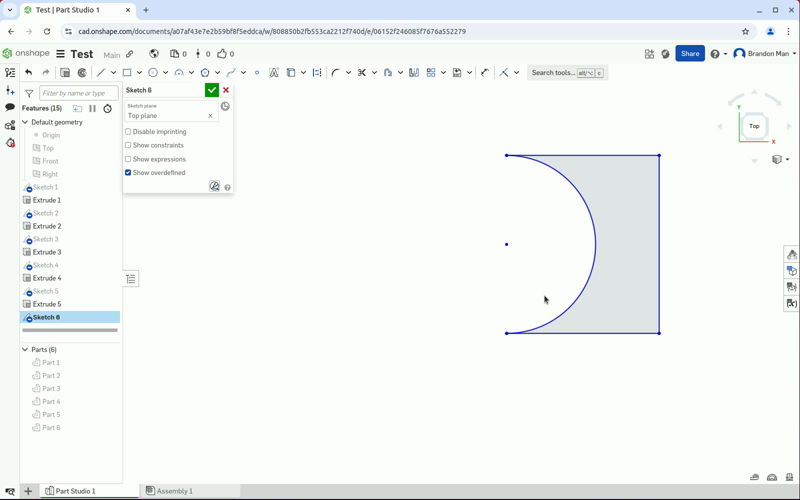
scroll(6)
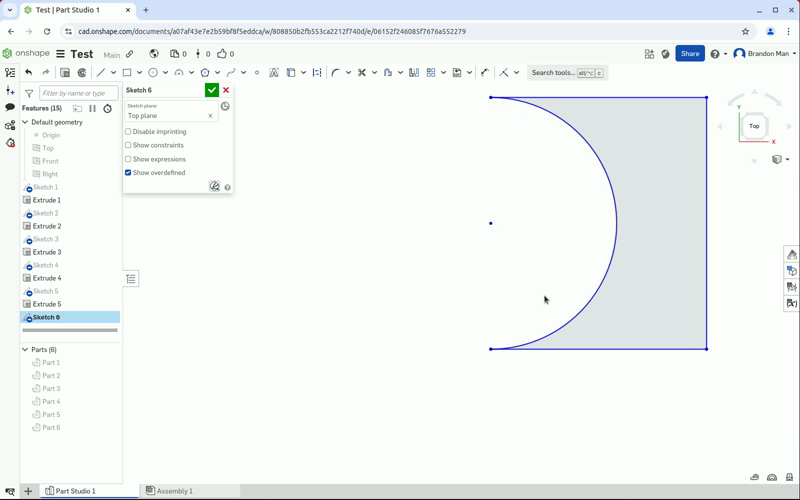
scroll(6)
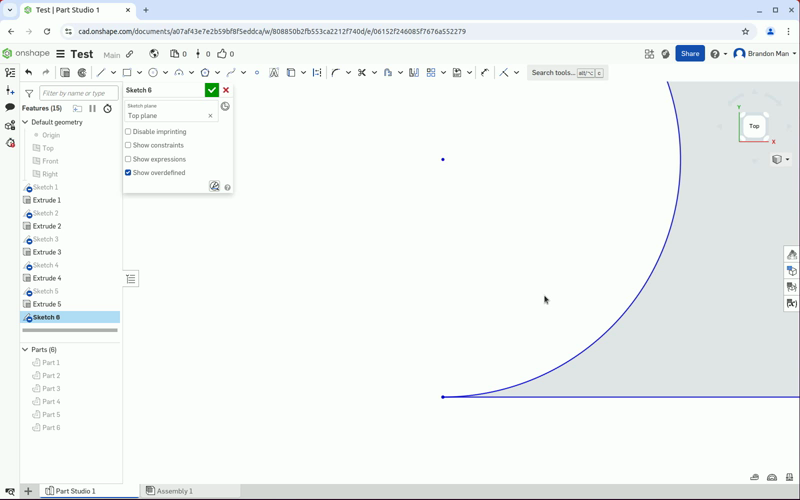
click(544, 295)
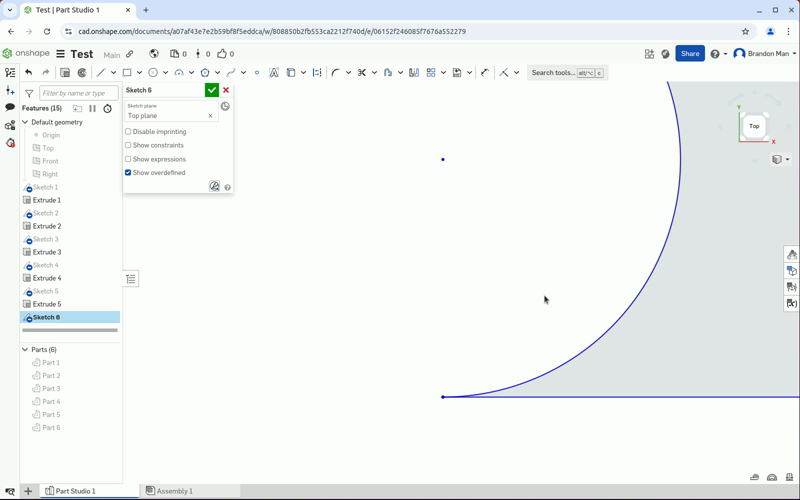
scroll(-6)
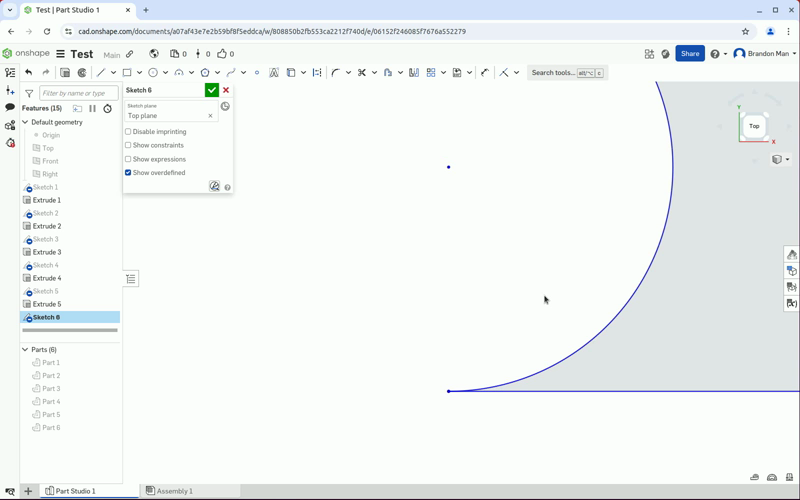
scroll(-6)
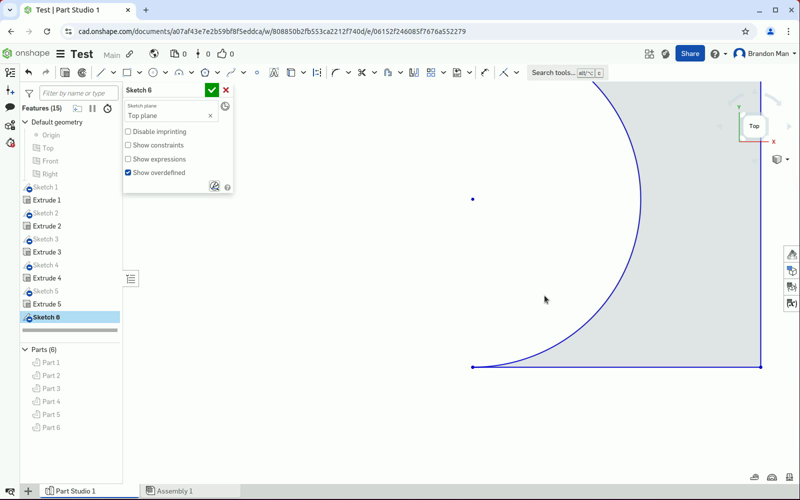
scroll(-6)
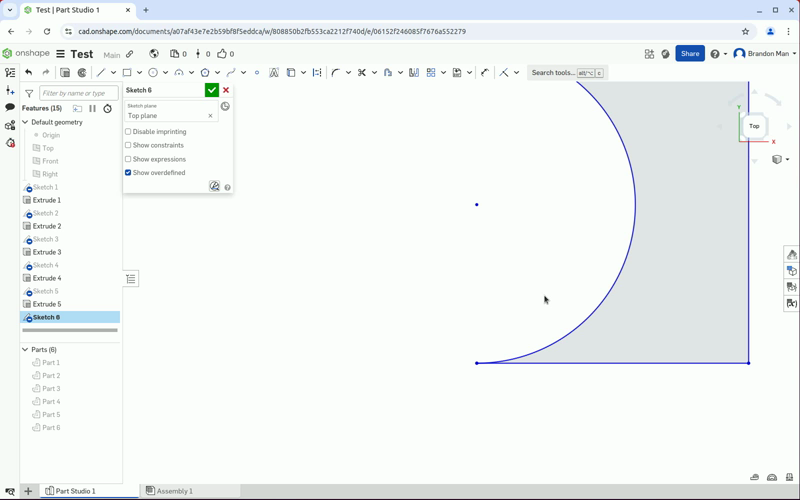
scroll(-6)
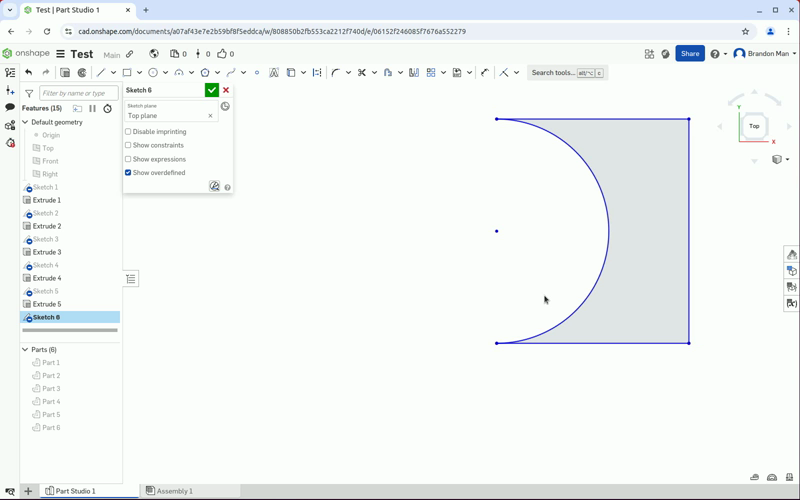
scroll(-6)
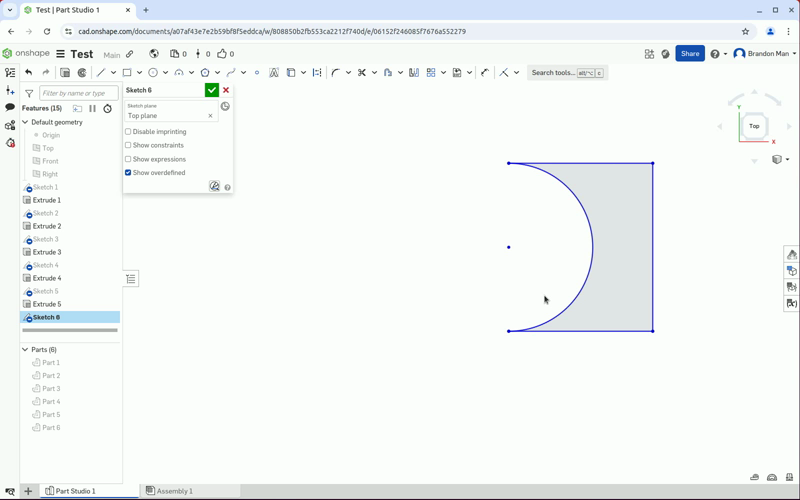
scroll(-6)
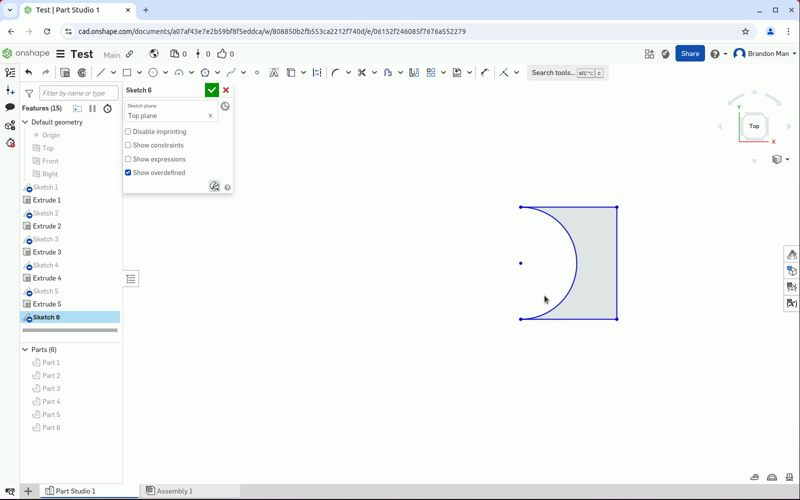
scroll(-6)
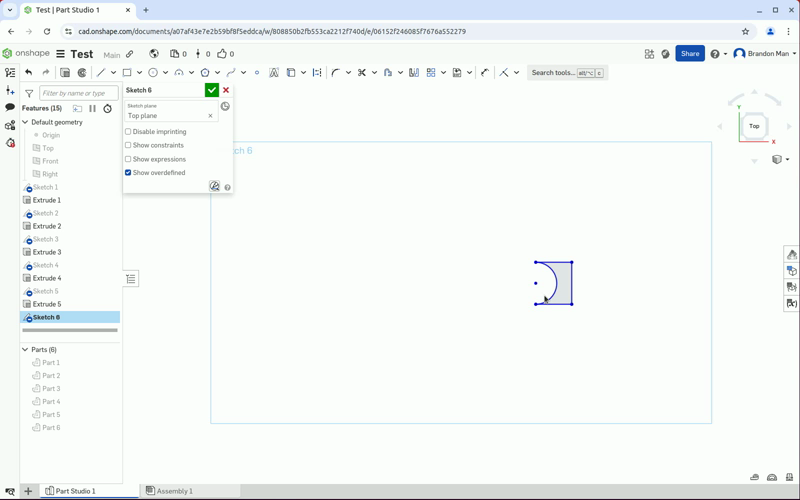
mouse_move(73, 352)
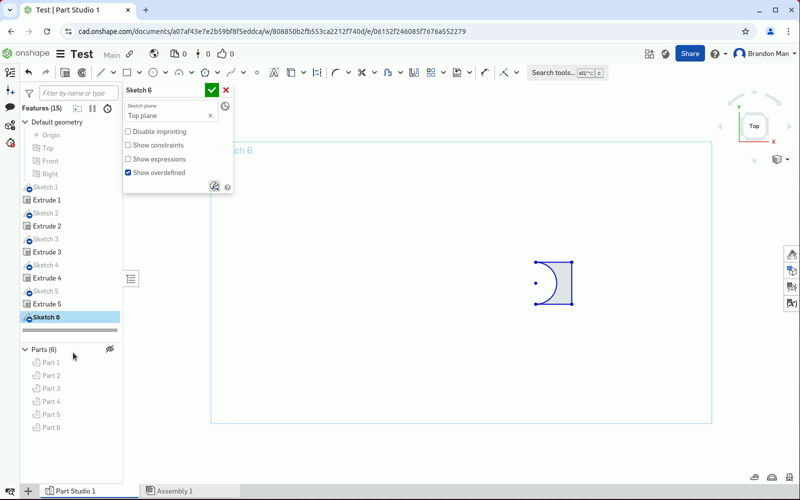
key(shift+y)
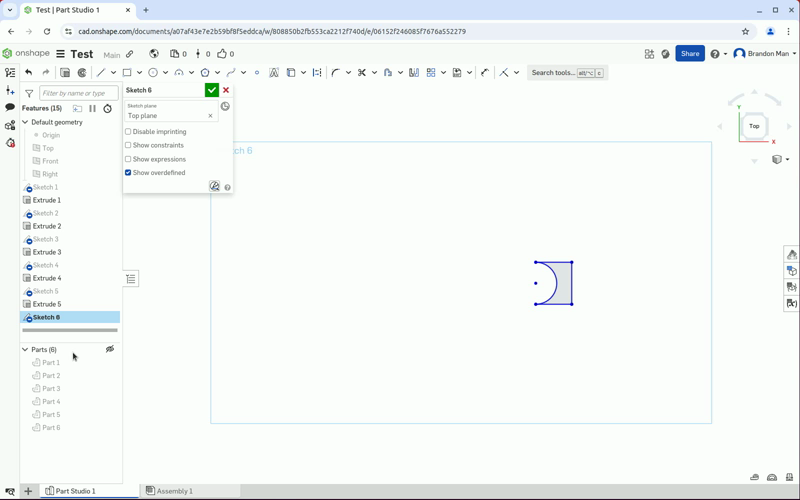
key(shift+e)
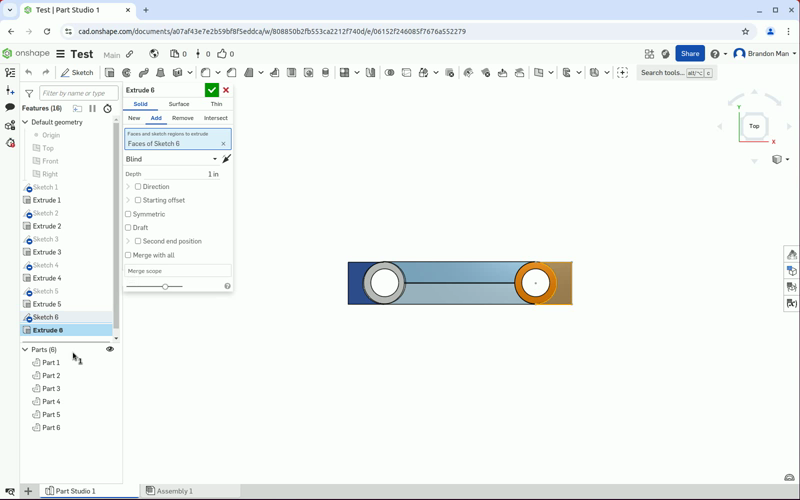
mouse_move(143, 106)
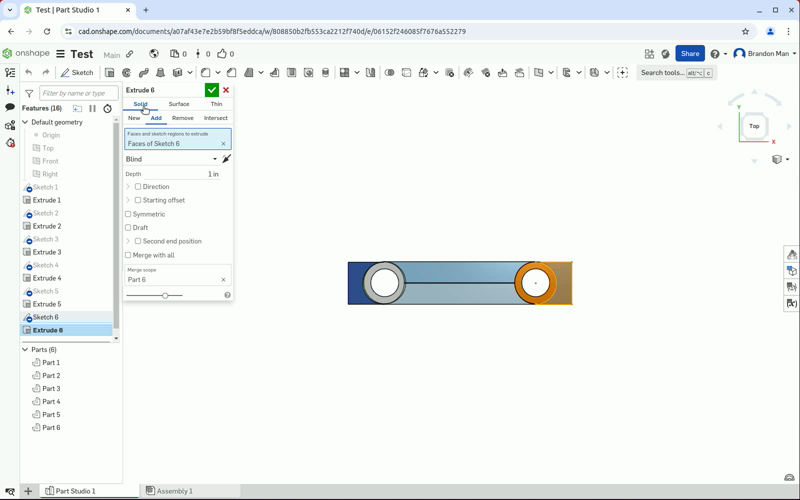
click(143, 106)
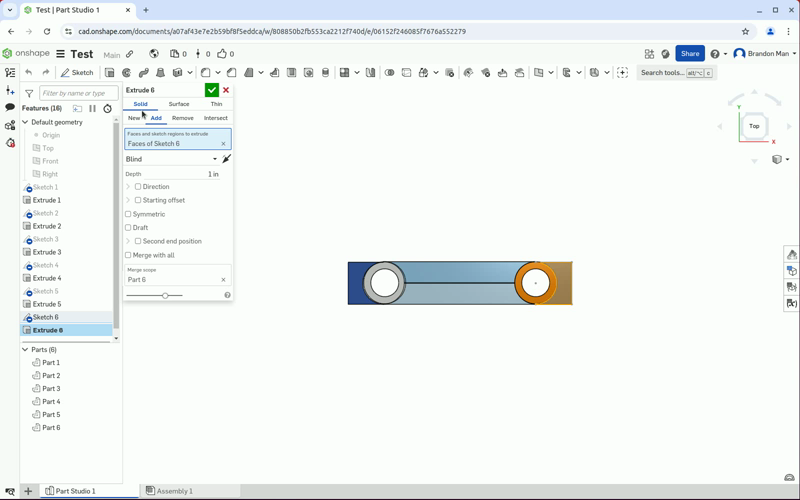
mouse_move(137, 120)
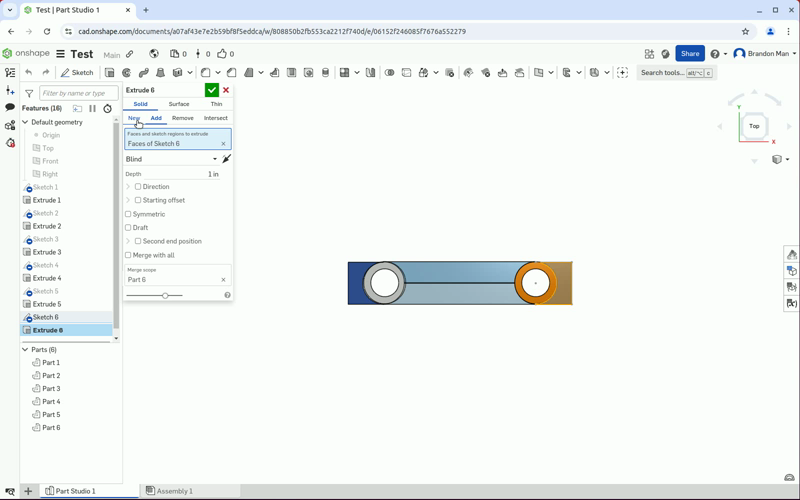
click(137, 120)
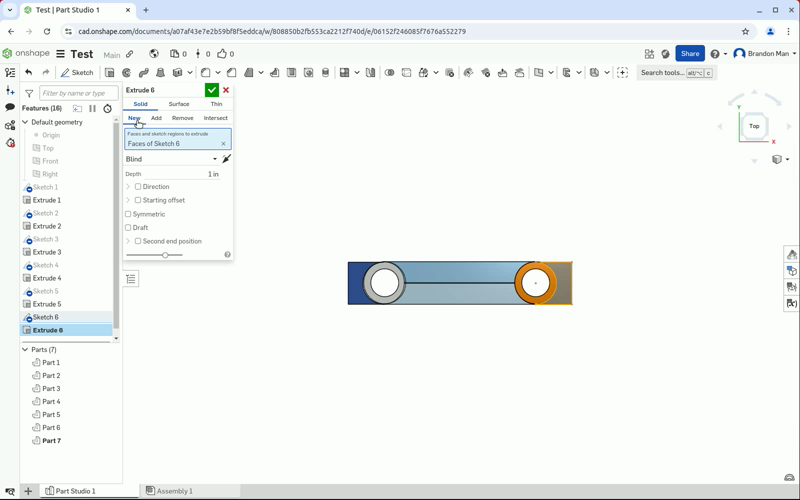
key(tab, 4)
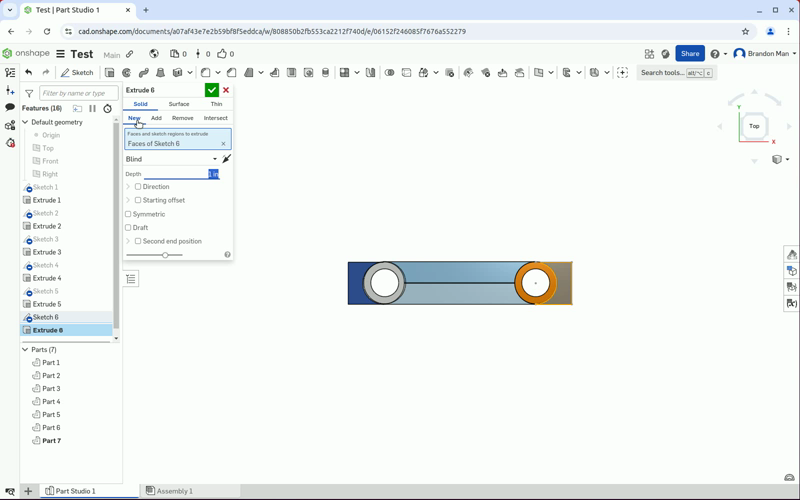
text(2.407)
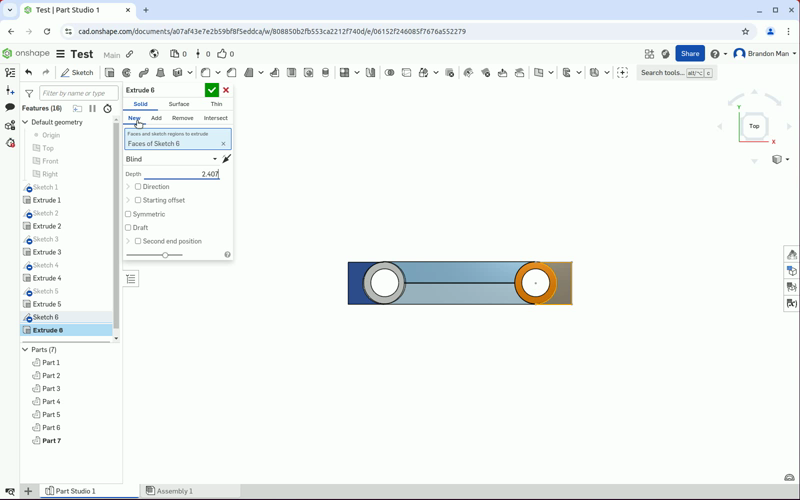
key(enter)
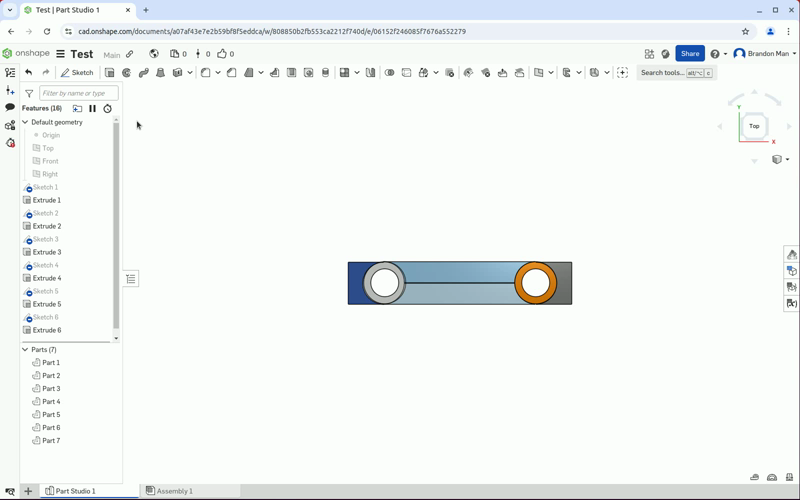
key(shift+h)
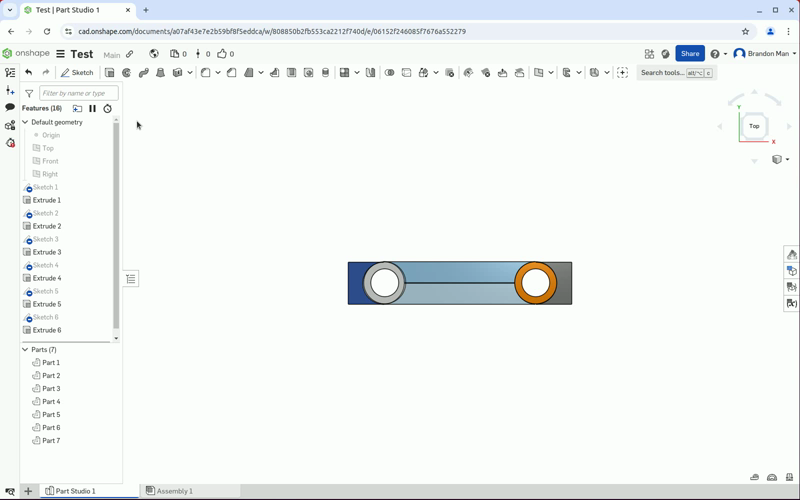
key(shift+h)
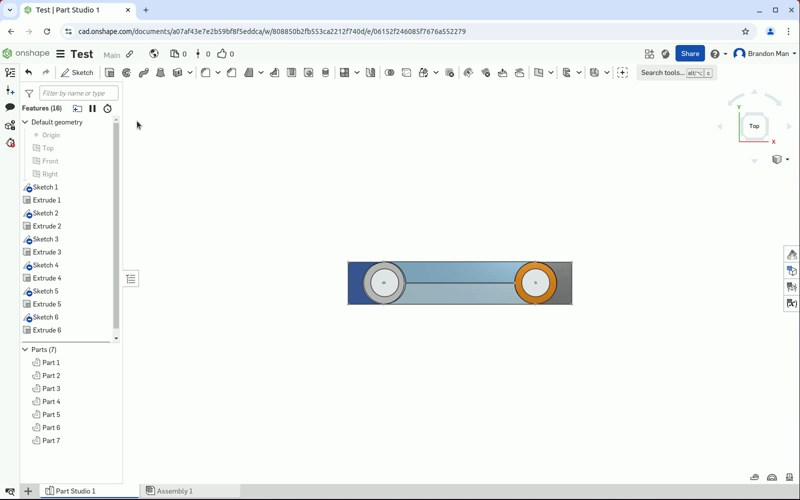
key(shift+7)
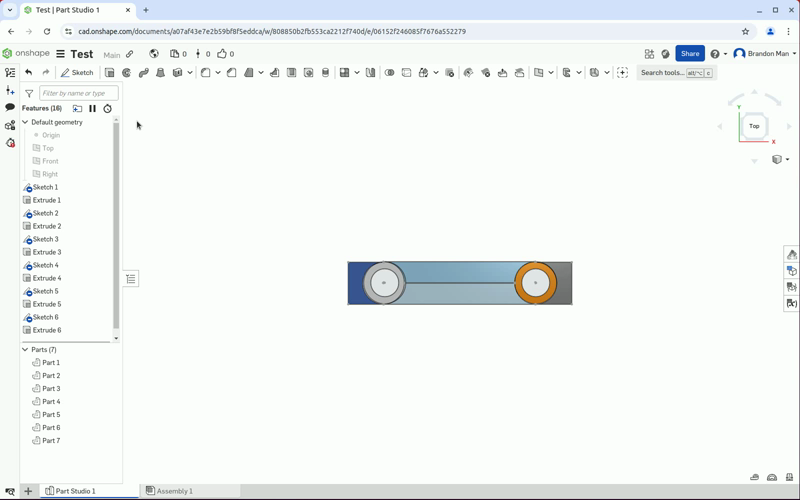
key(up, 3)
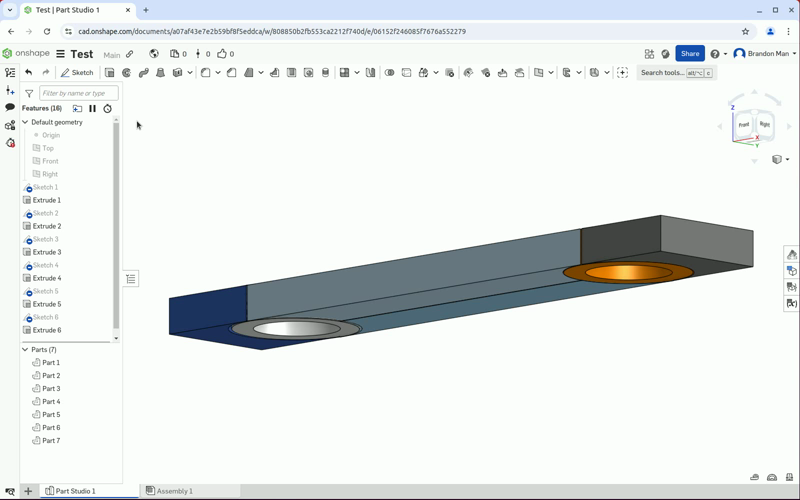
key(left, 3)
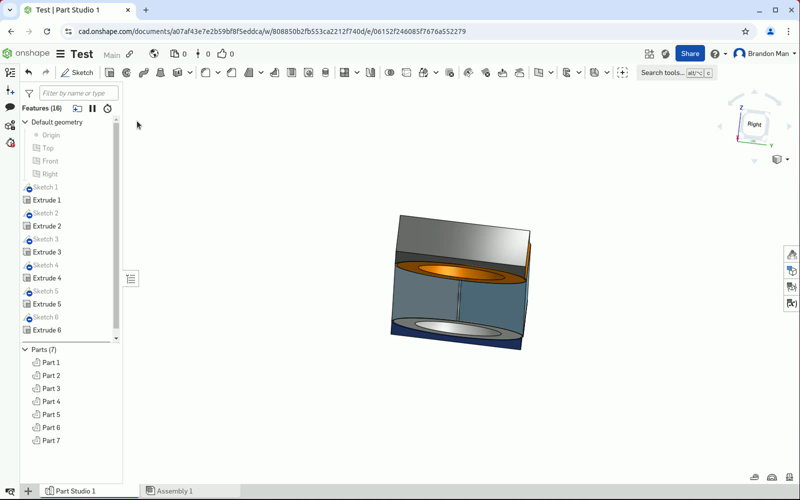
key(right, 3)
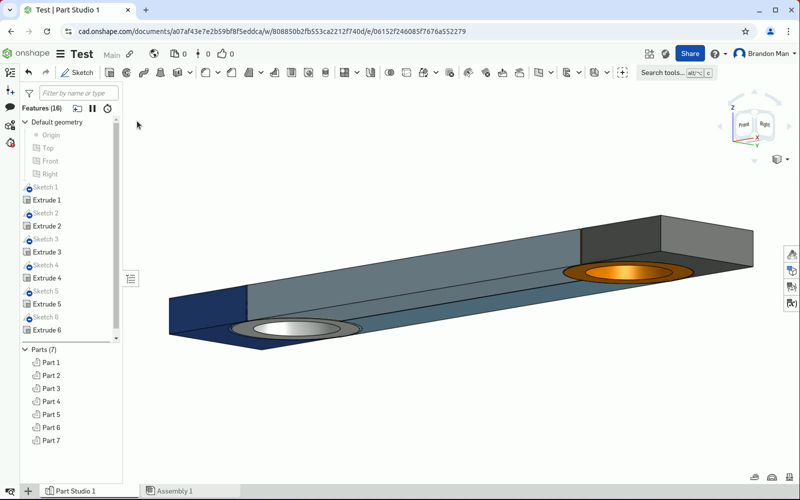
key(down, 3)
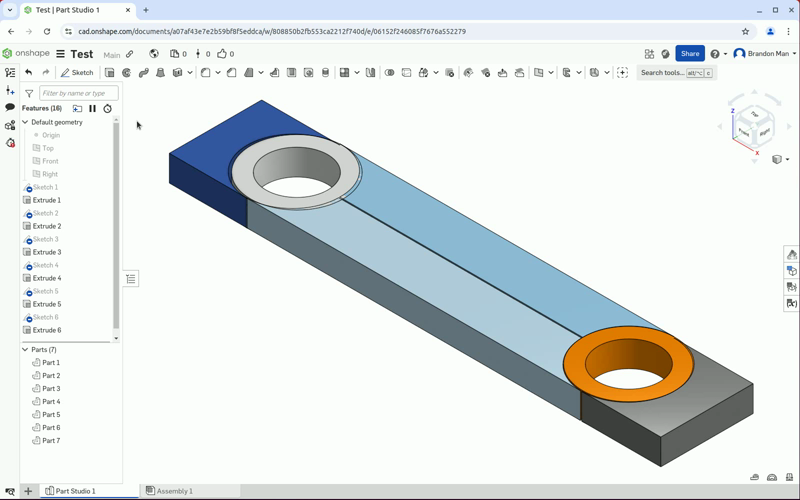
mouse_move(69, 189)
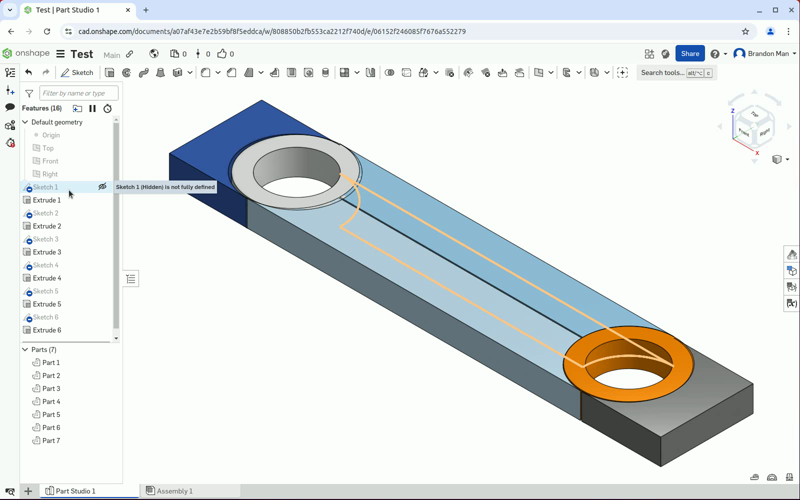
click(69, 189)